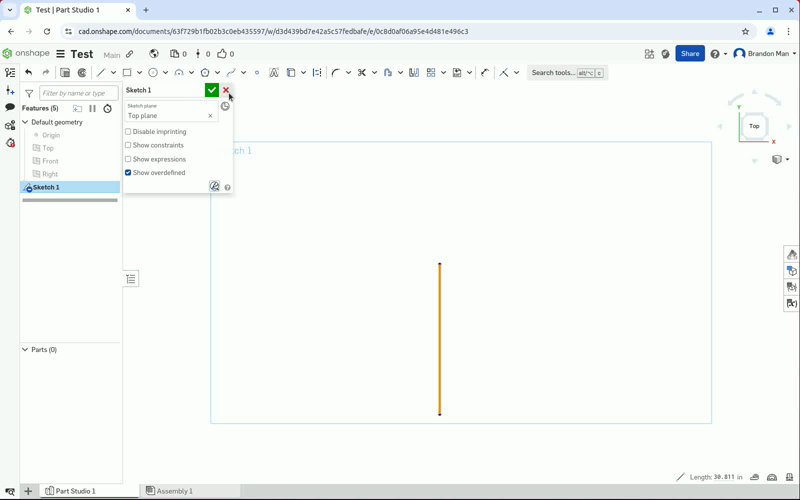
key(shift+h)
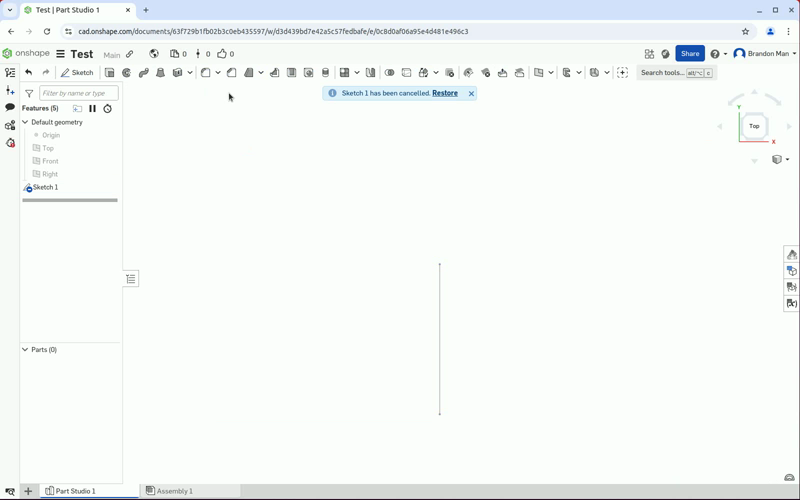
key(shift+s)
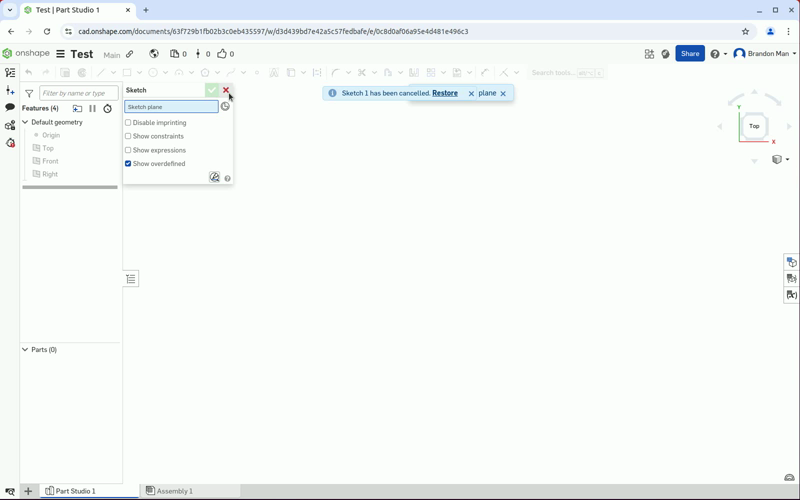
mouse_move(73, 150)
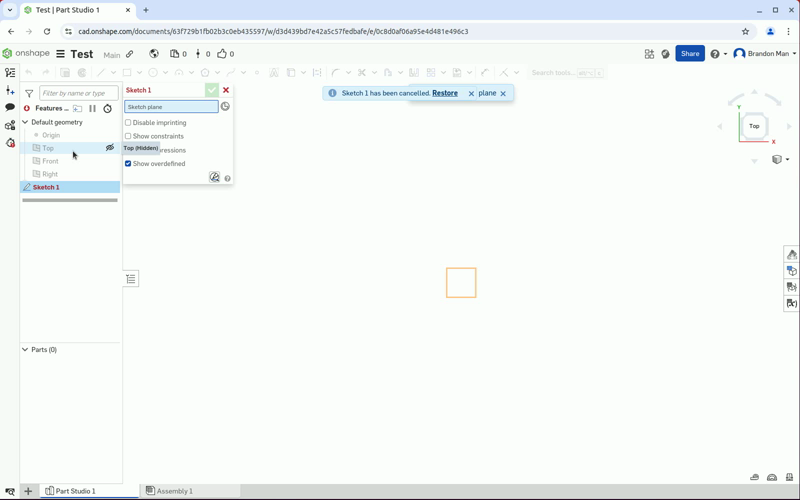
click(73, 150)
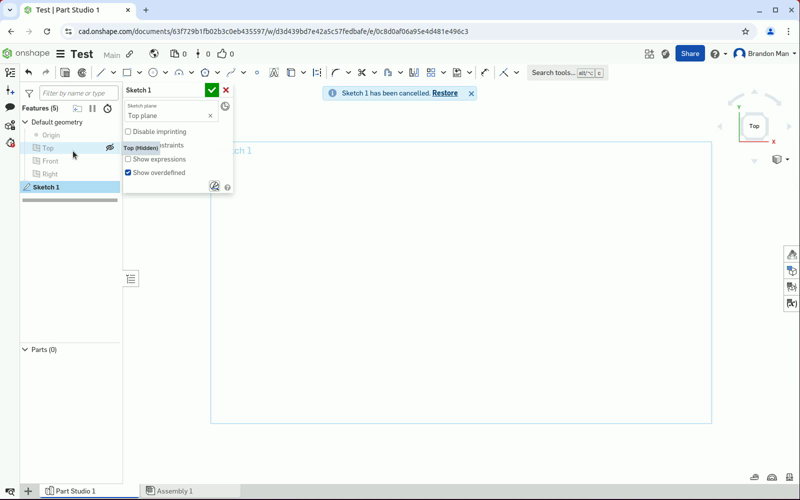
mouse_move(73, 352)
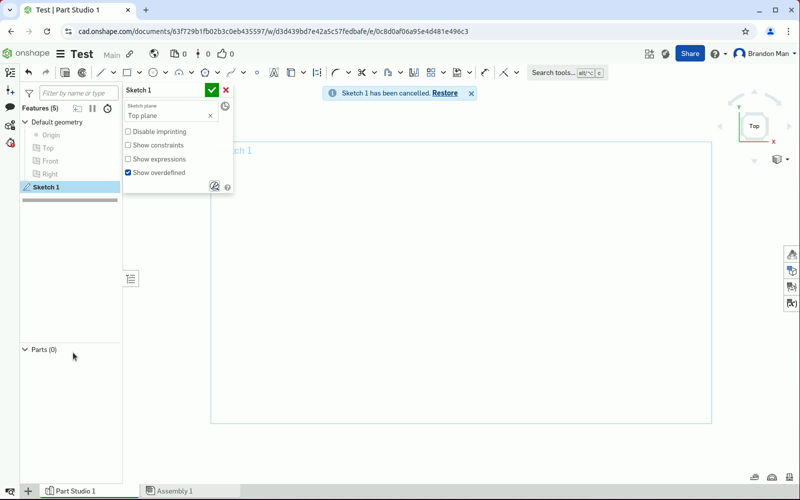
key(y)
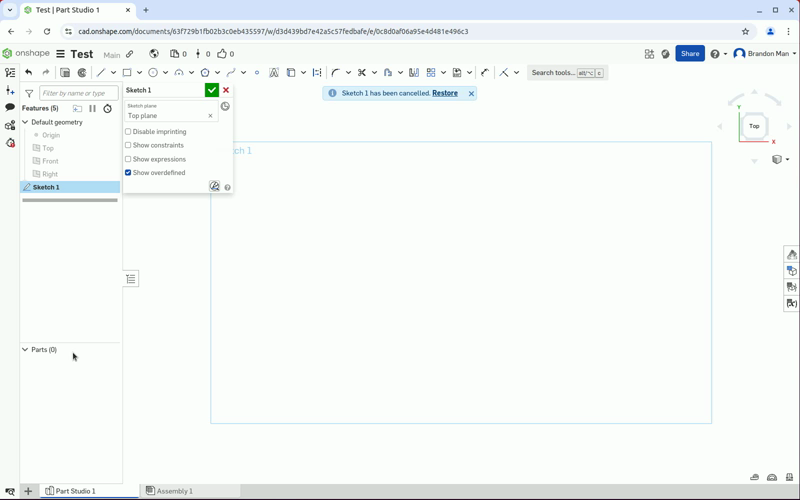
key(c)
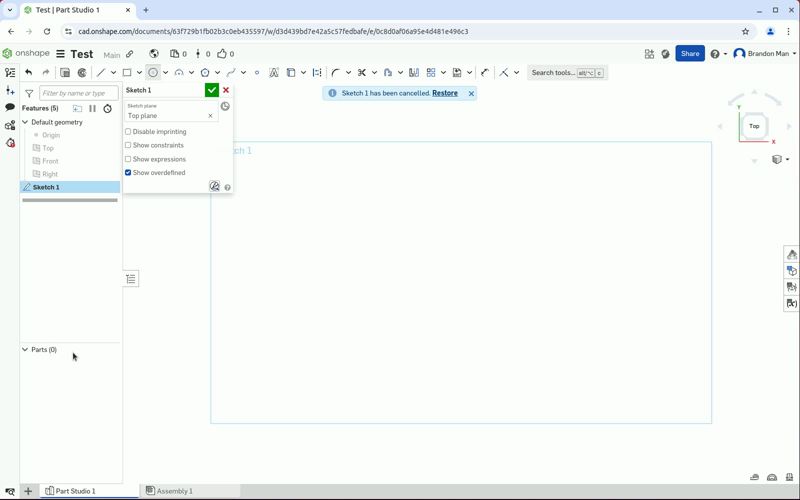
key_down(shift)
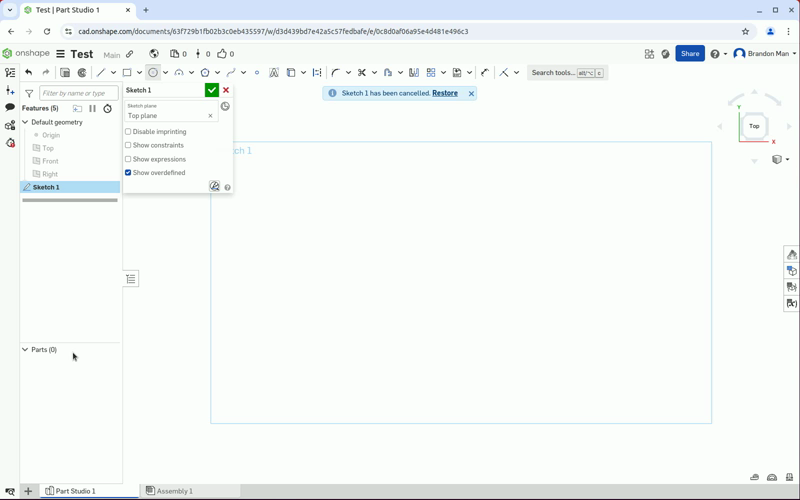
mouse_move(461, 282)
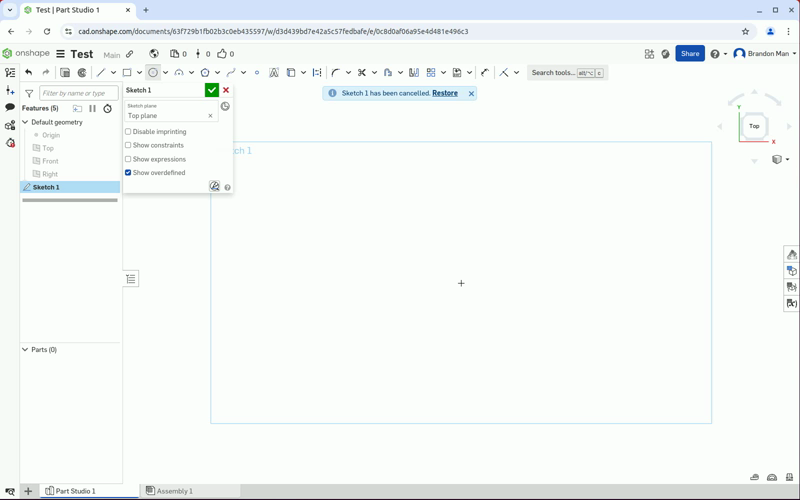
click(461, 282)
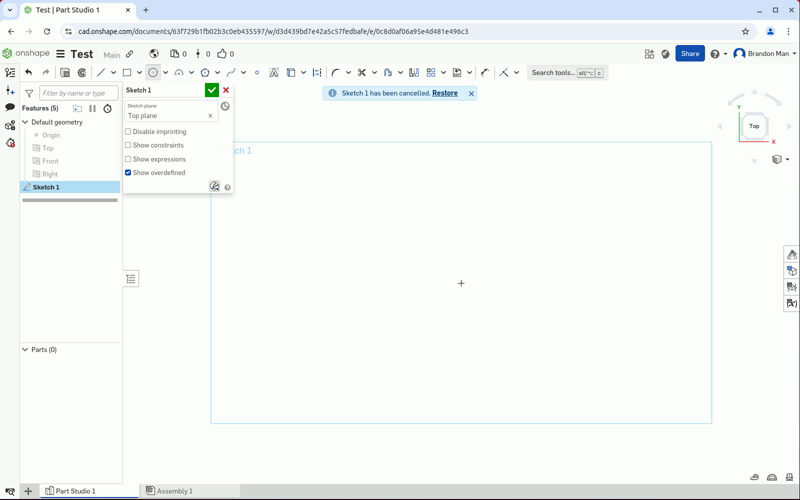
key_up(shift)
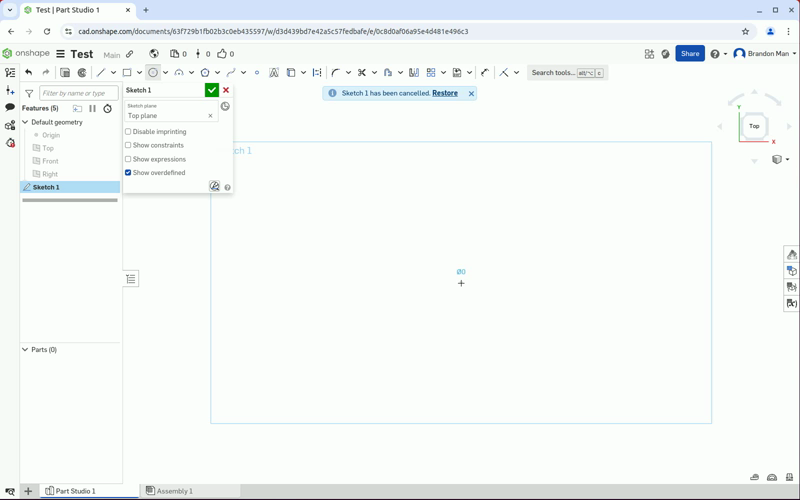
mouse_move(572, 282)
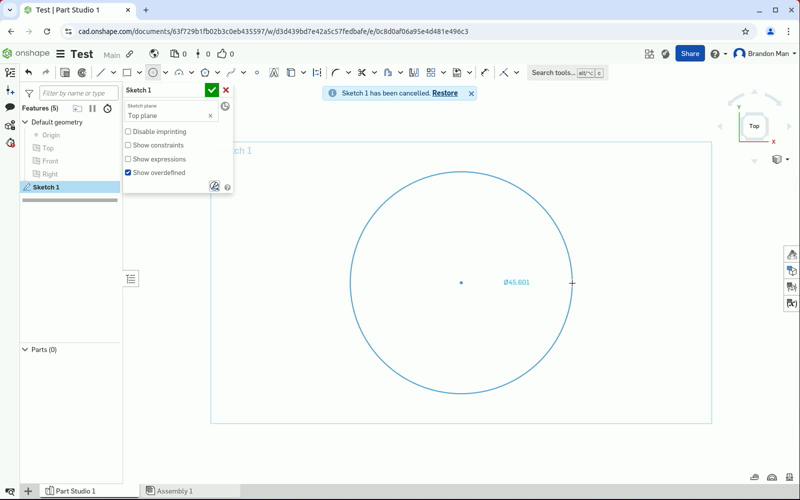
click(572, 282)
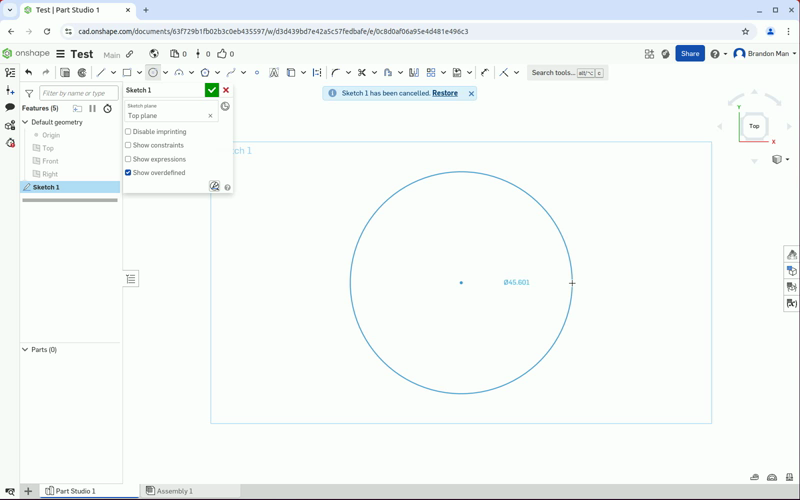
key(esc)
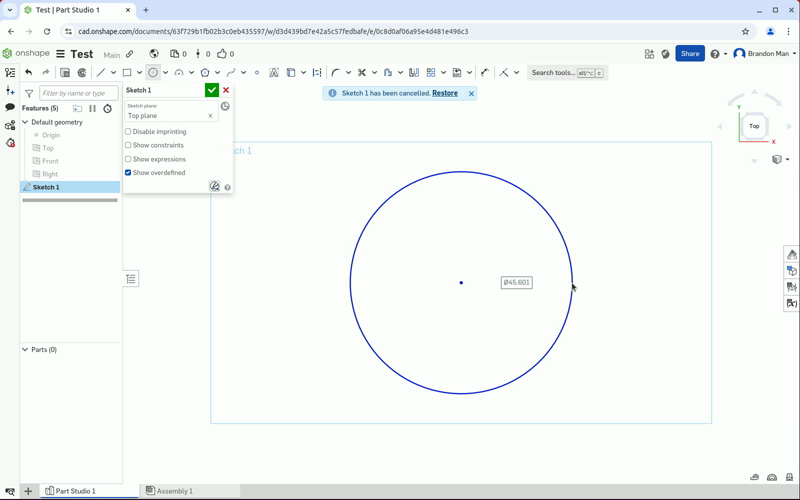
mouse_move(432, 348)
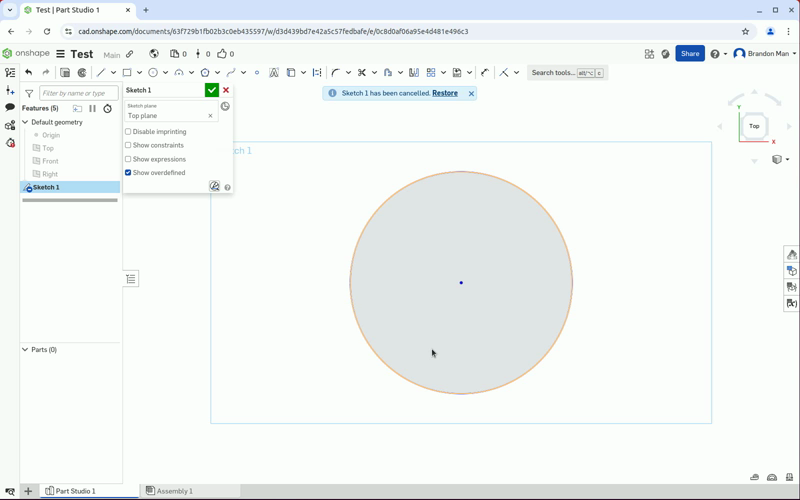
click(432, 348)
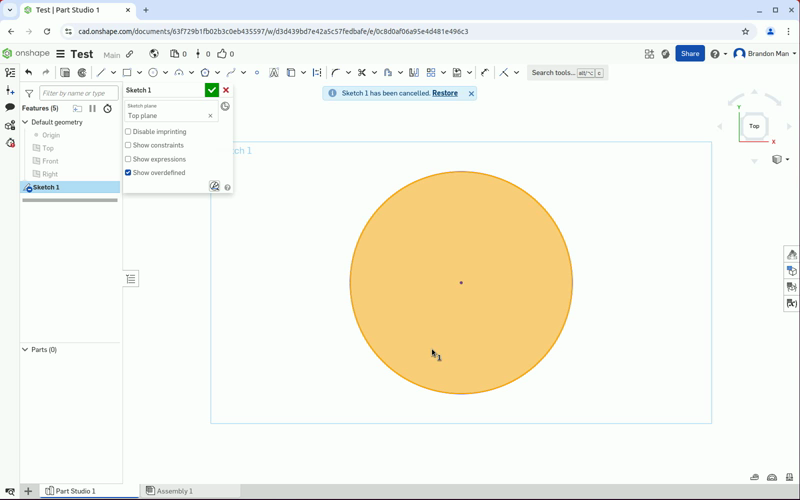
mouse_move(73, 352)
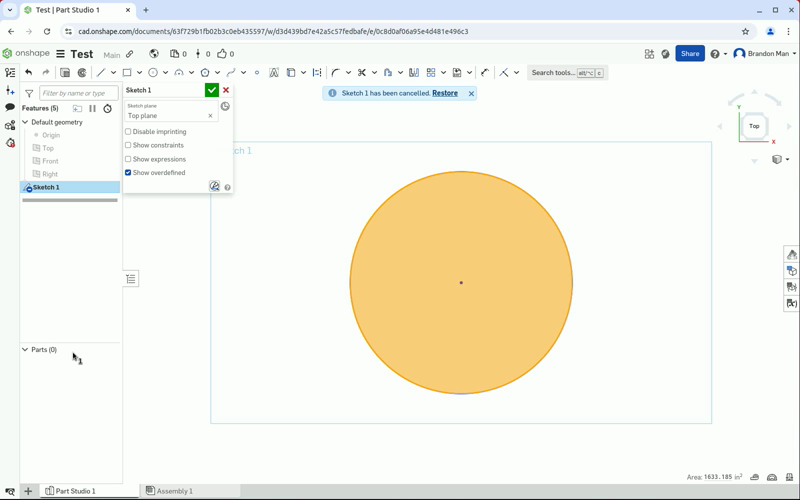
key(shift+y)
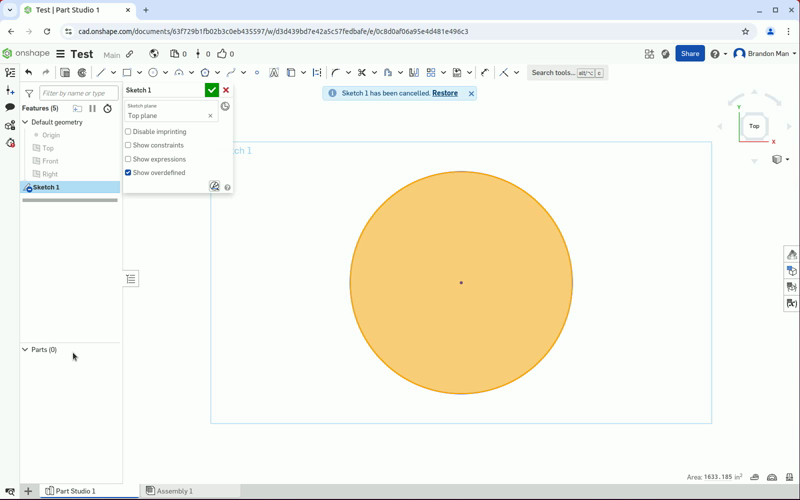
key(shift+e)
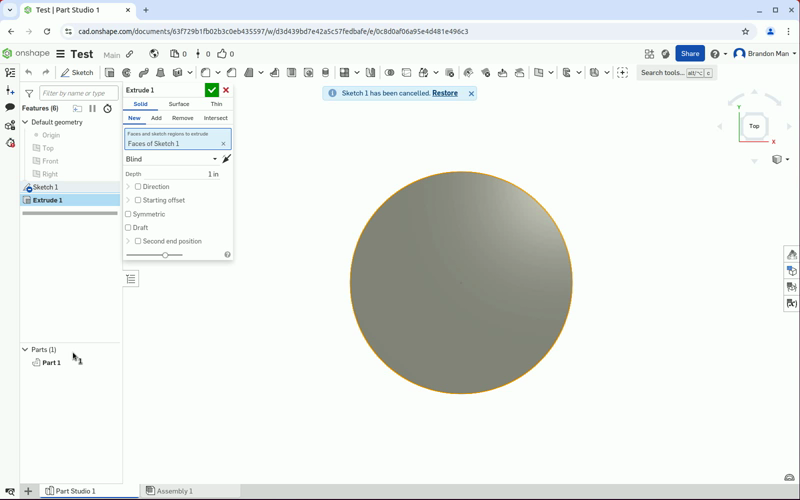
mouse_move(143, 106)
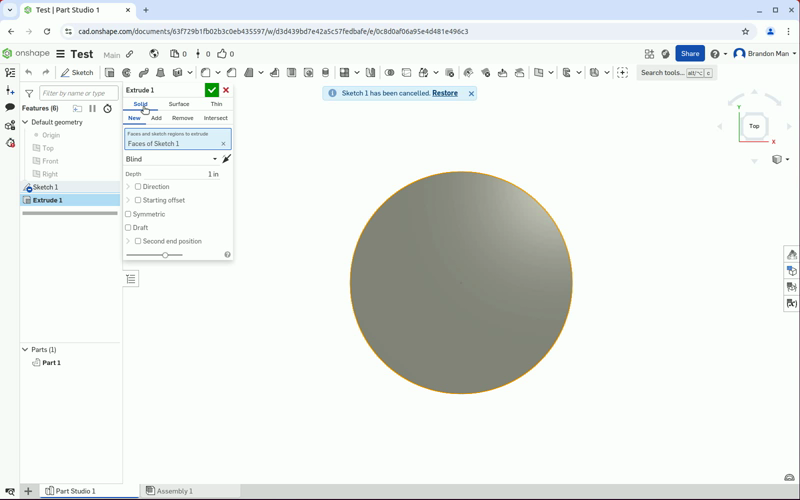
click(143, 106)
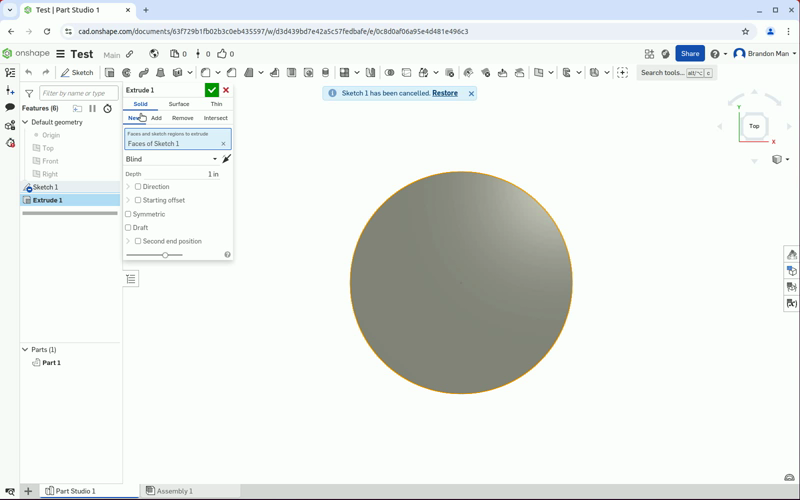
mouse_move(137, 120)
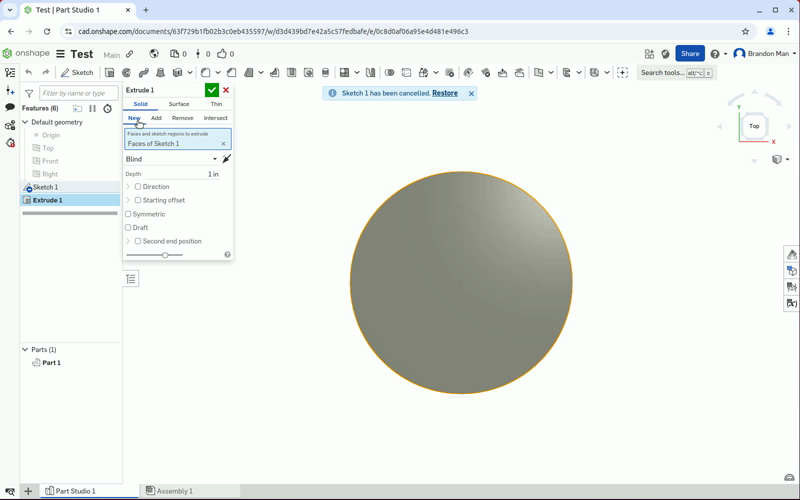
click(137, 120)
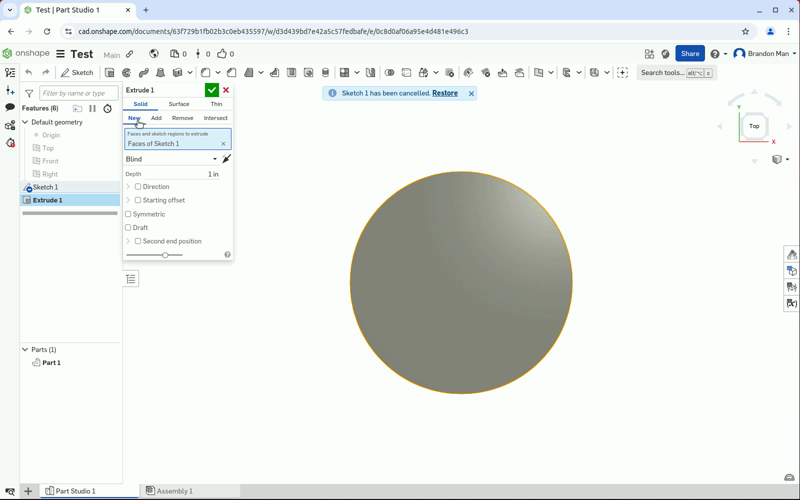
key(tab, 4)
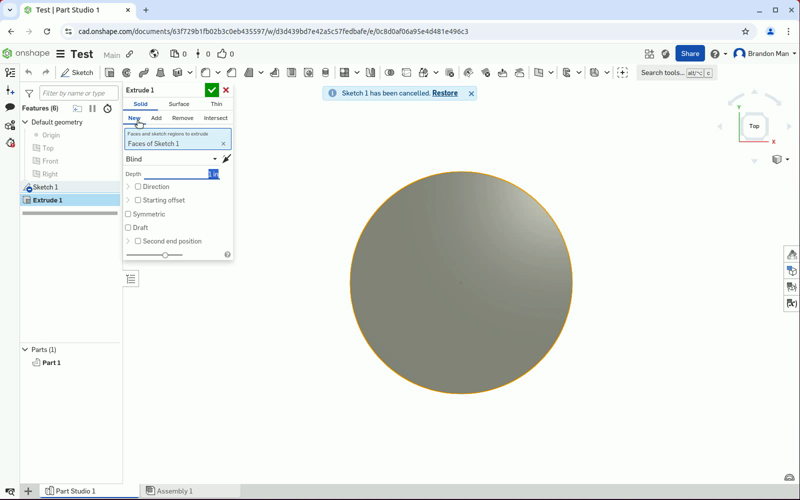
text(1.444)
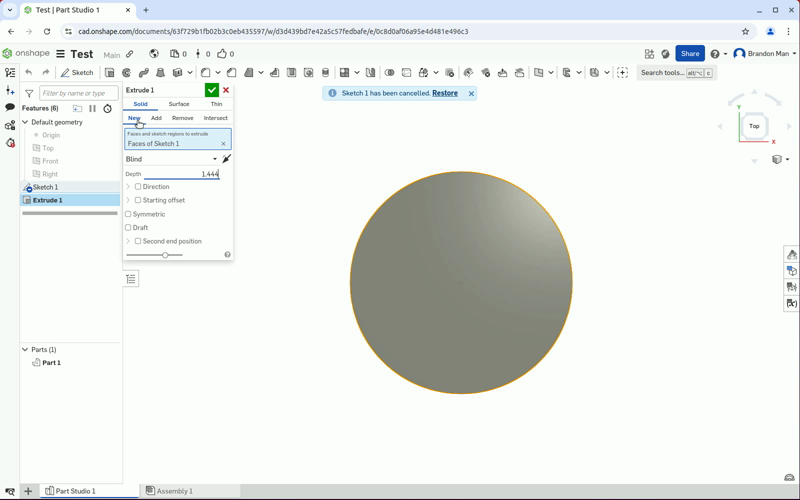
key(enter)
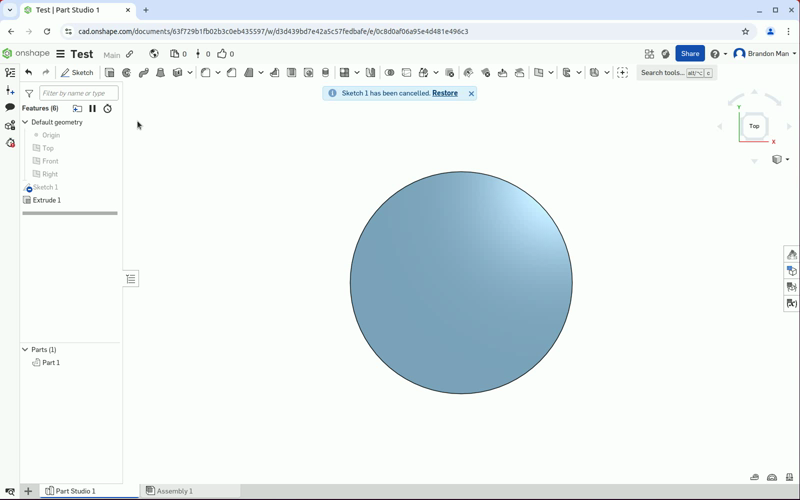
key(shift+h)
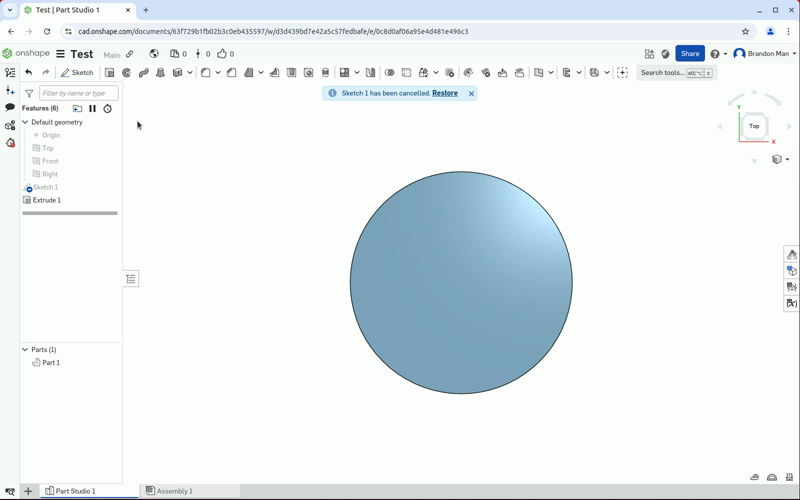
key(shift+h)
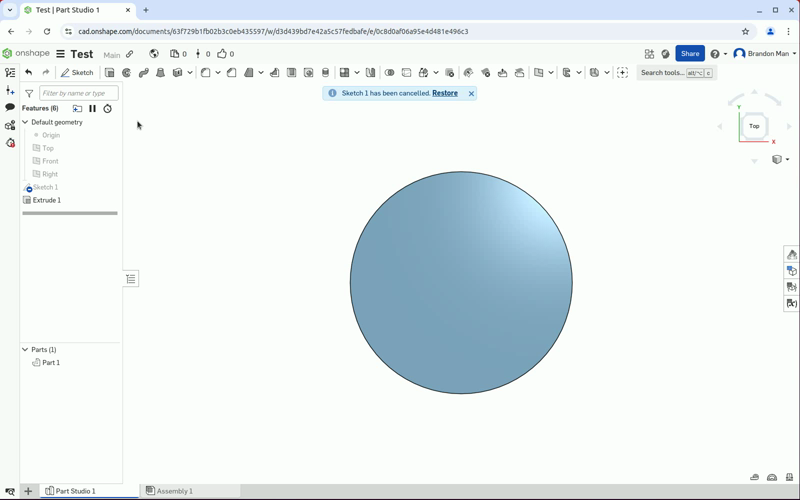
mouse_move(73, 189)
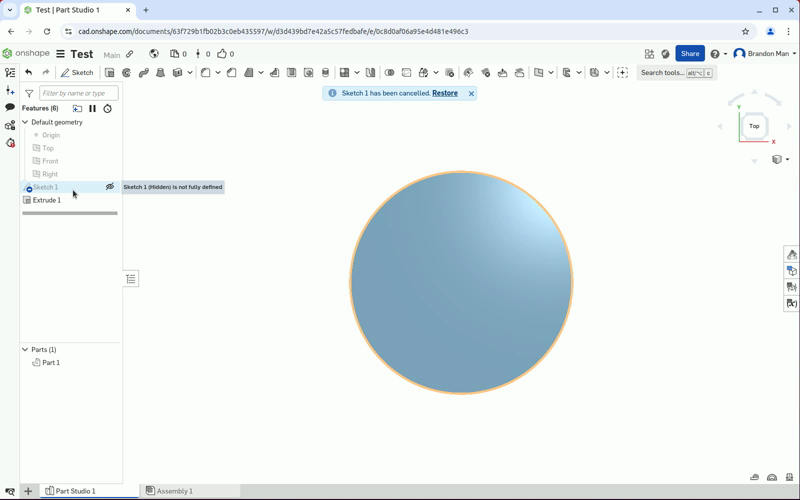
click(73, 189)
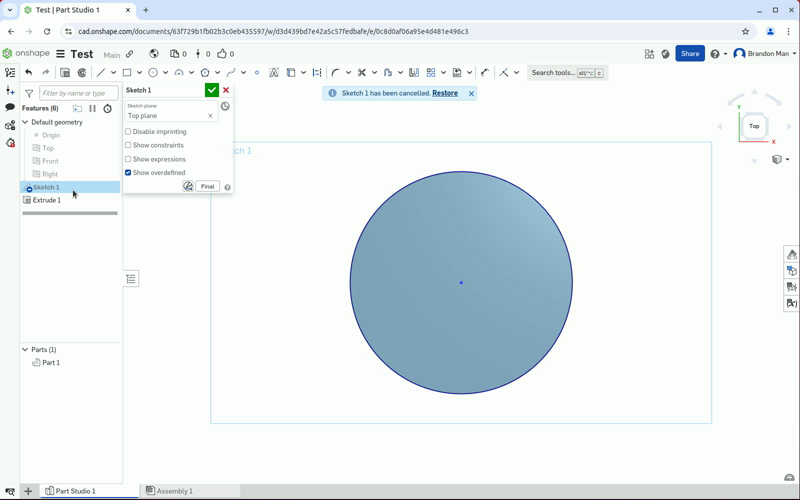
mouse_move(229, 92)
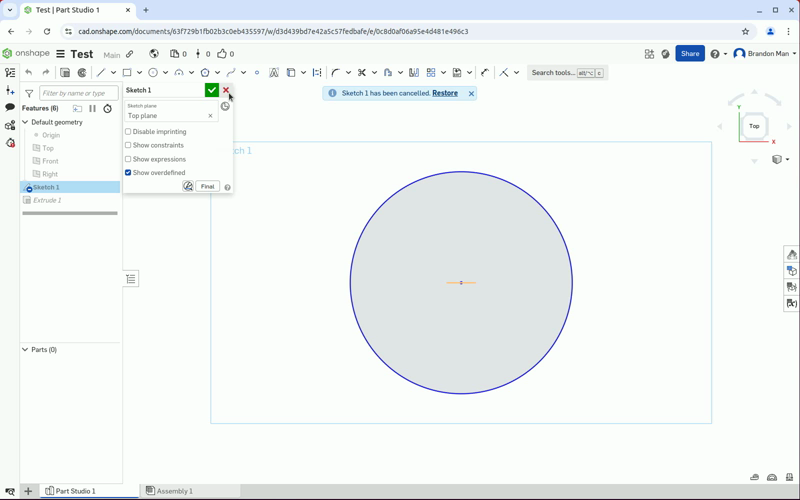
click(229, 92)
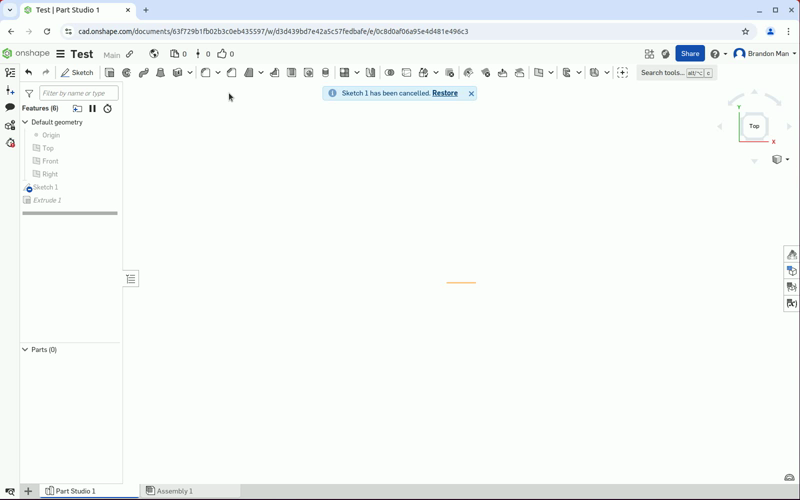
mouse_move(541, 75)
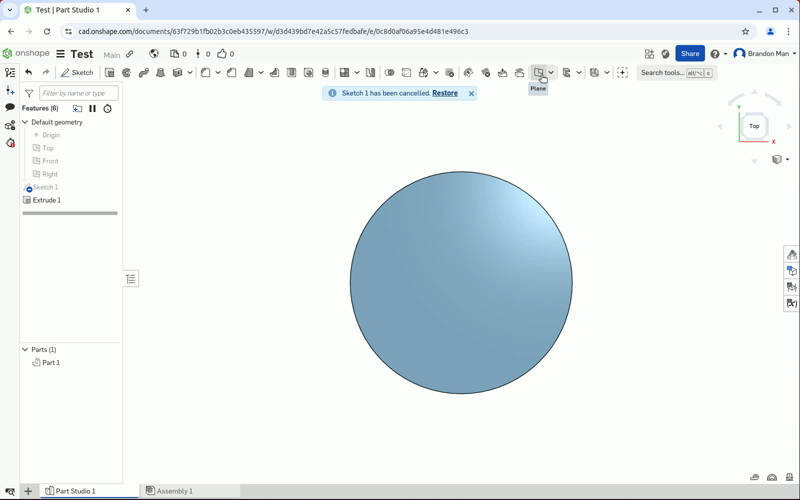
click(541, 75)
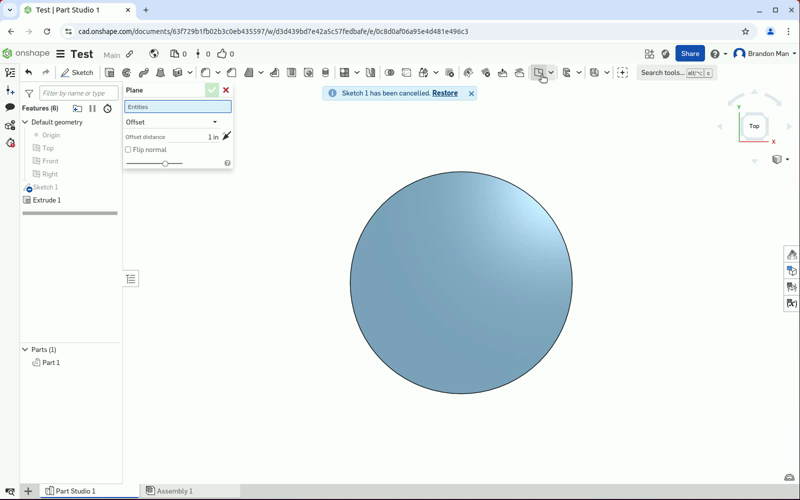
mouse_move(73, 150)
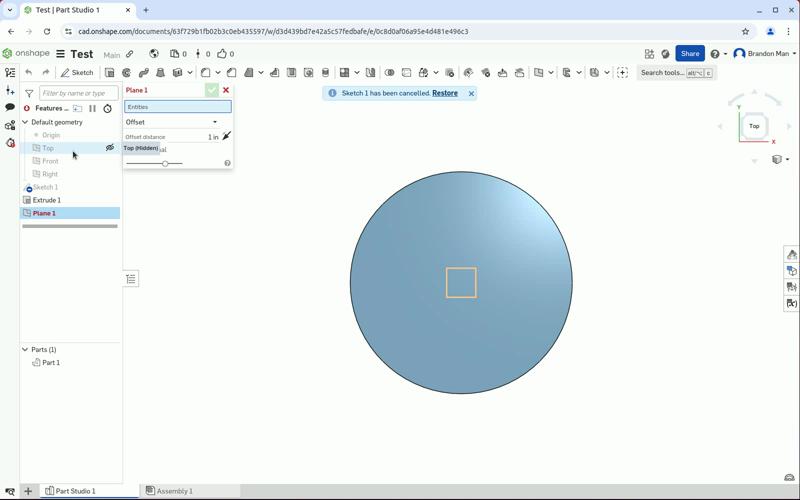
click(73, 150)
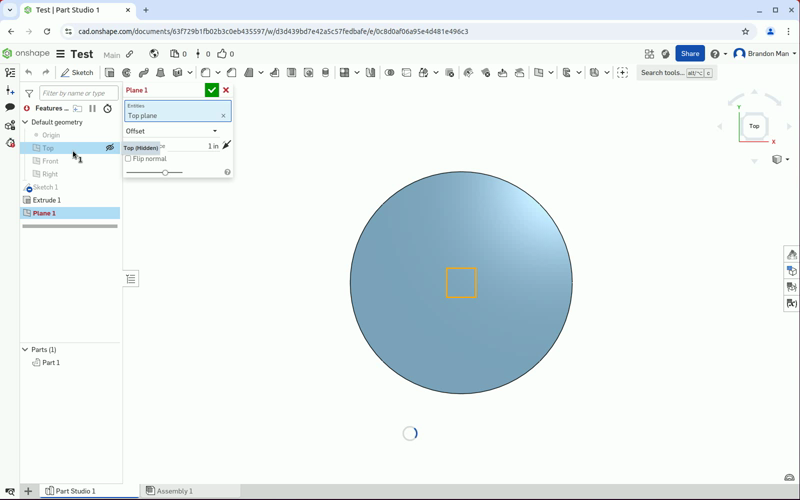
key(tab, 2)
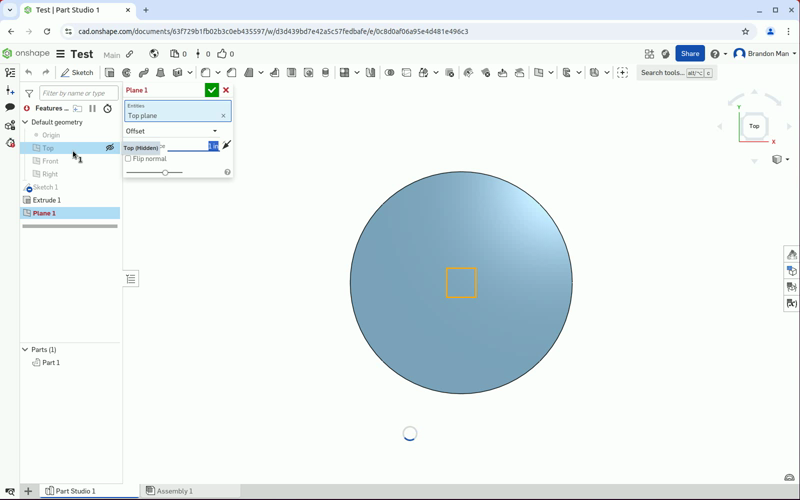
text(1.448)
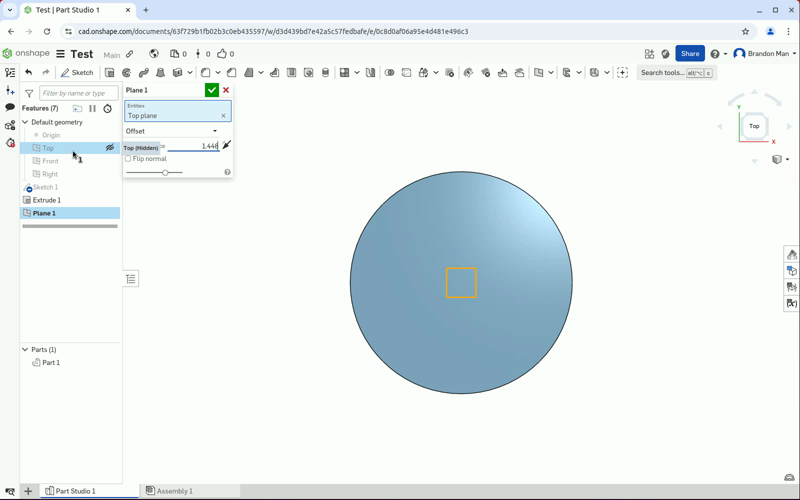
key(enter, 2)
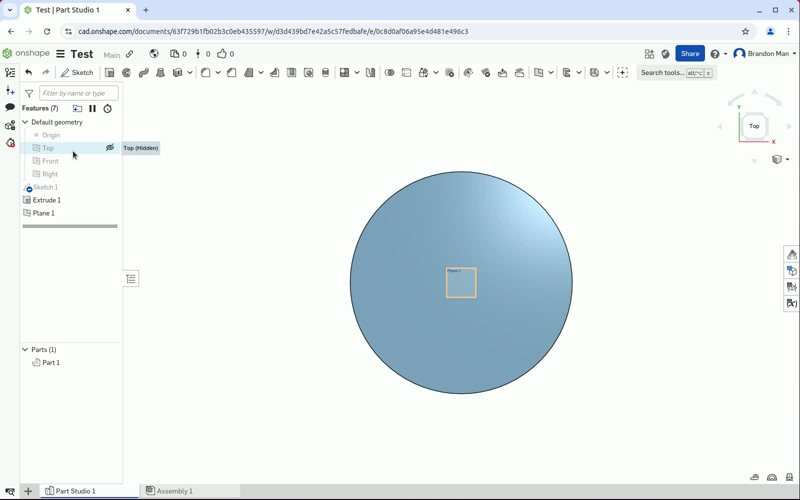
key(shift+s)
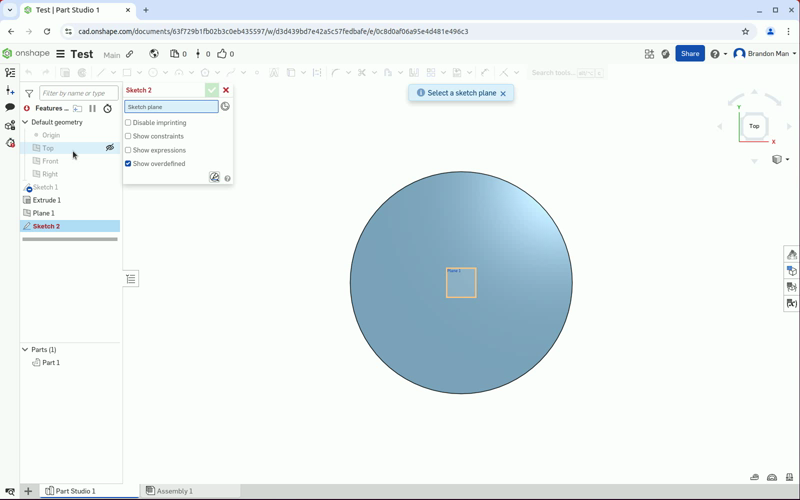
mouse_move(73, 215)
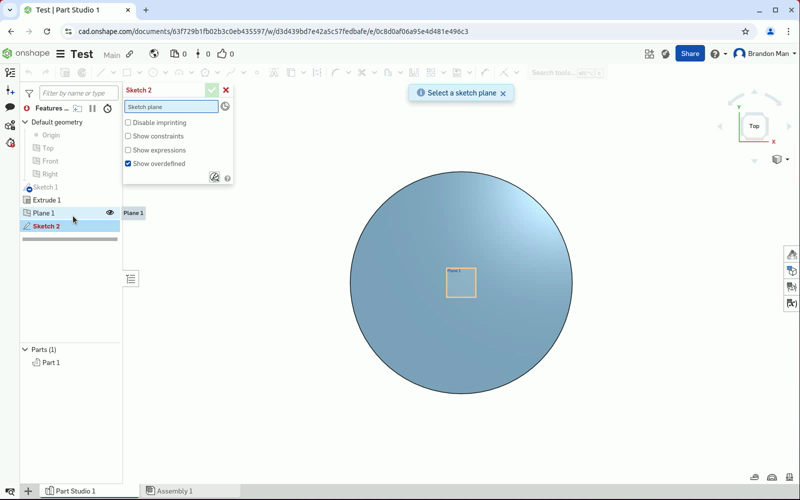
click(73, 215)
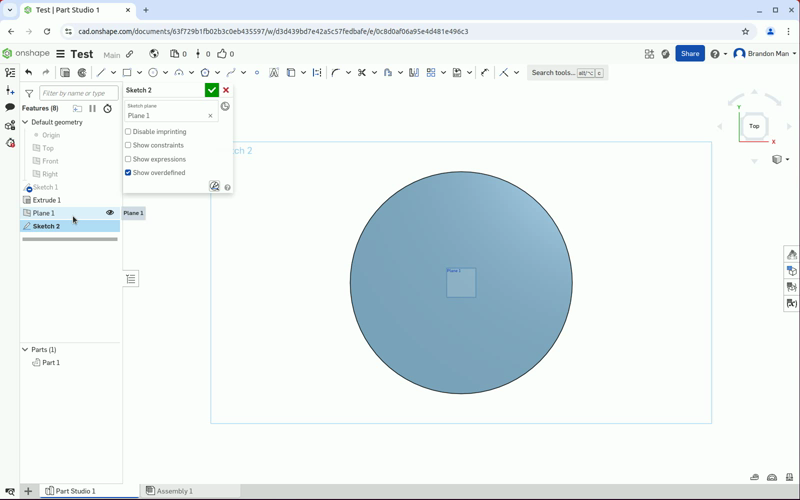
mouse_move(73, 352)
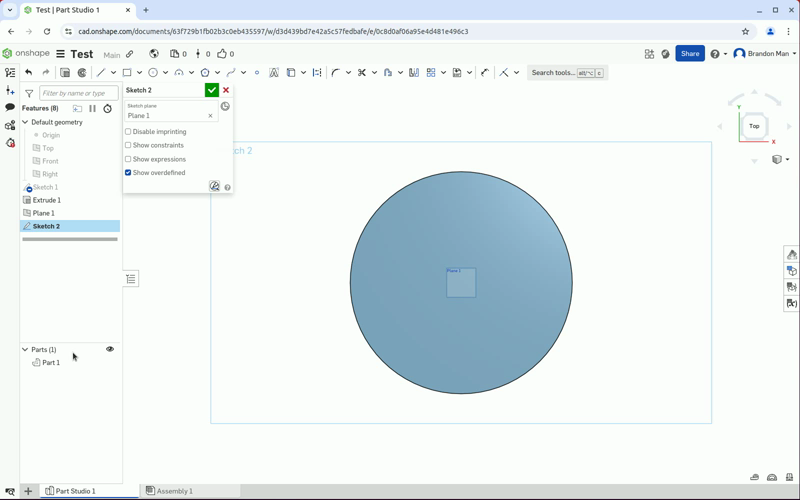
key(y)
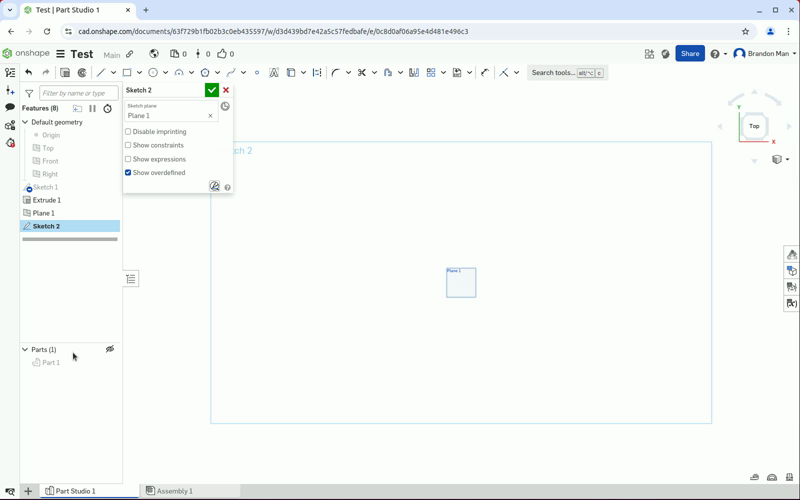
key(l)
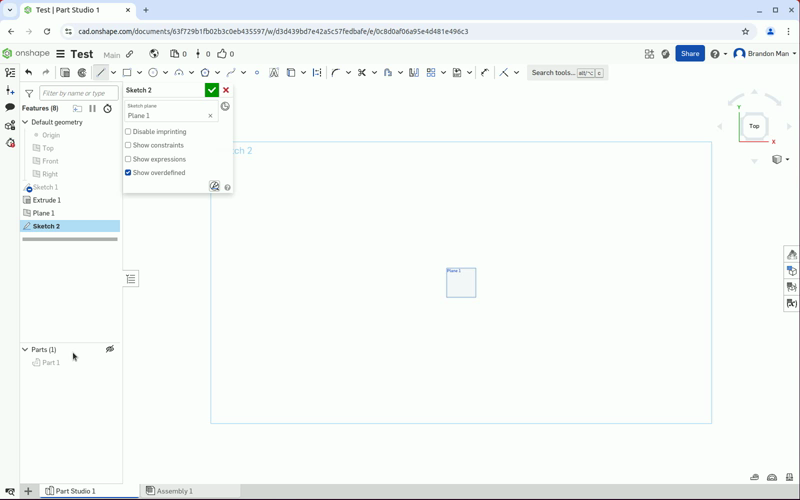
key_down(shift)
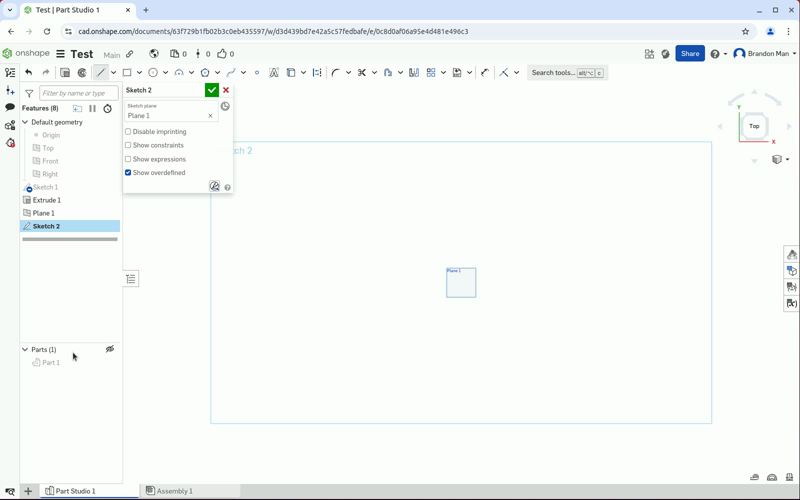
mouse_move(464, 275)
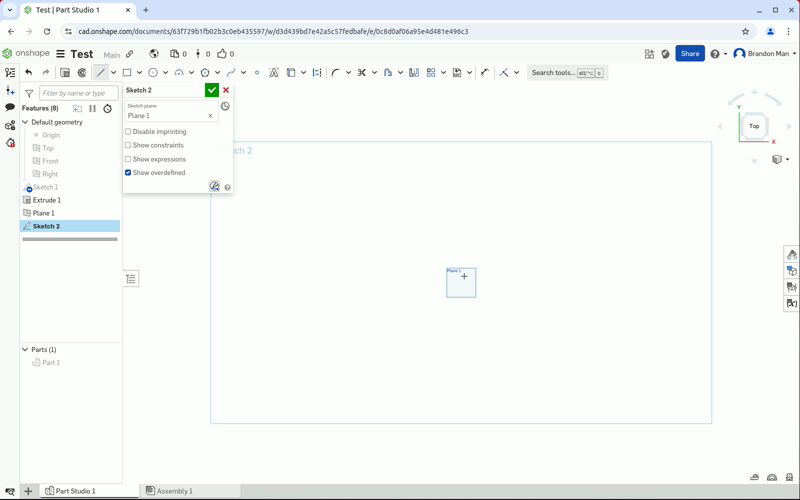
click(464, 275)
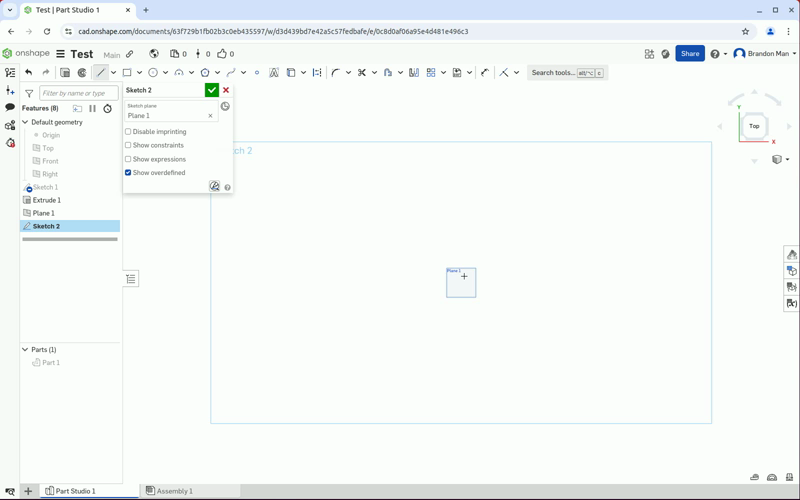
key_up(shift)
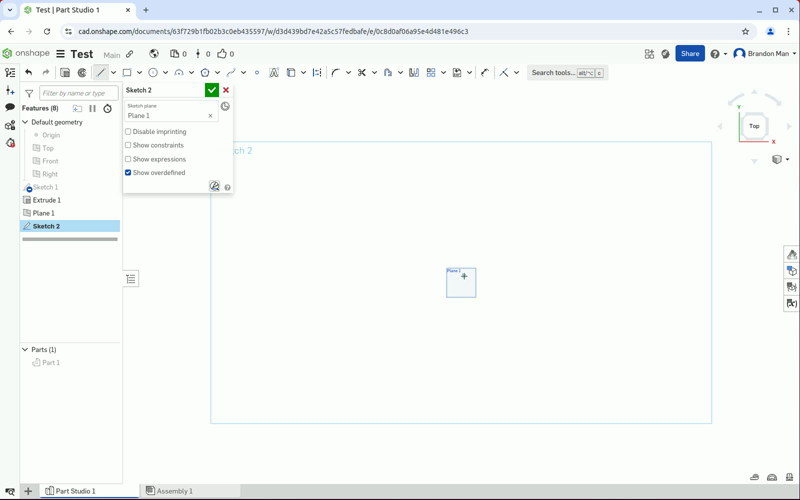
key_down(shift)
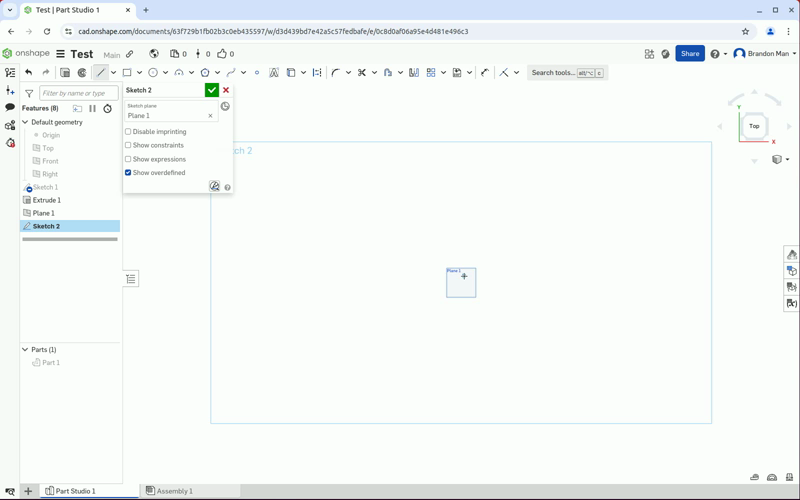
mouse_move(513, 197)
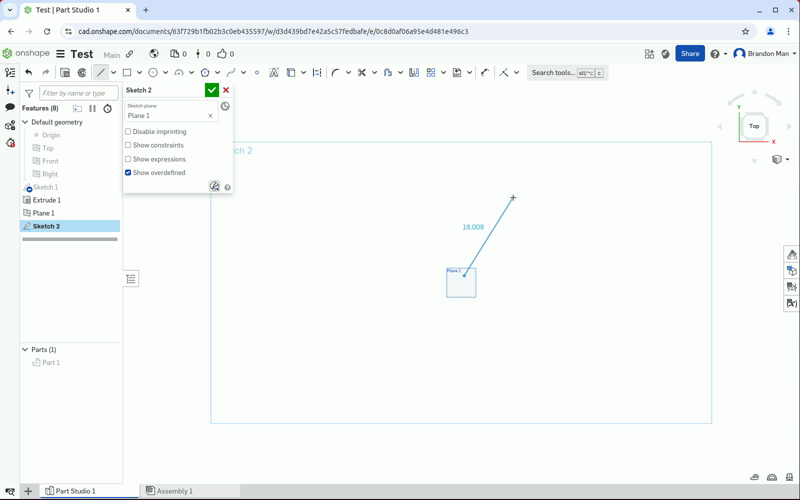
click(513, 197)
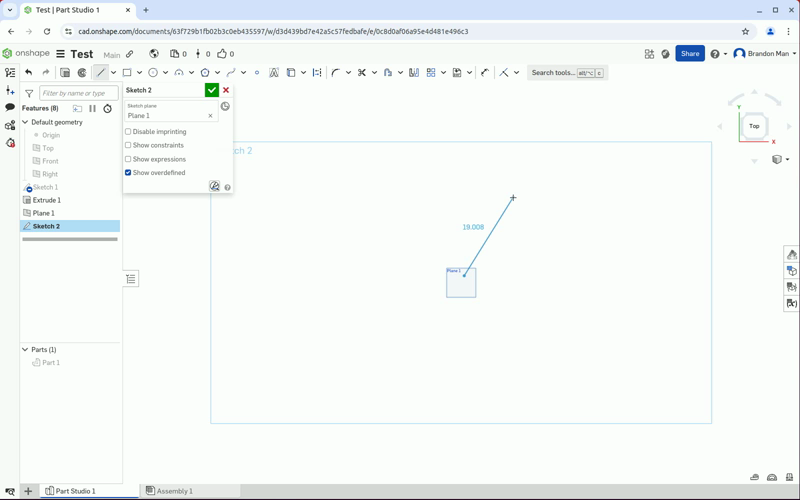
key_up(shift)
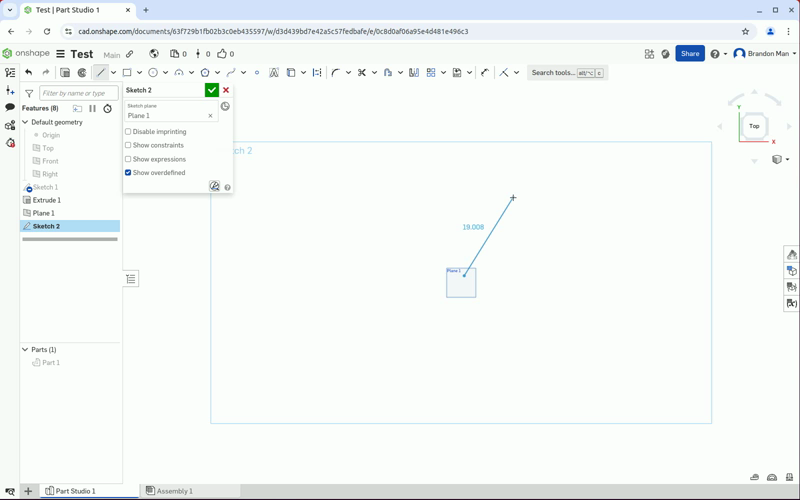
key_down(shift)
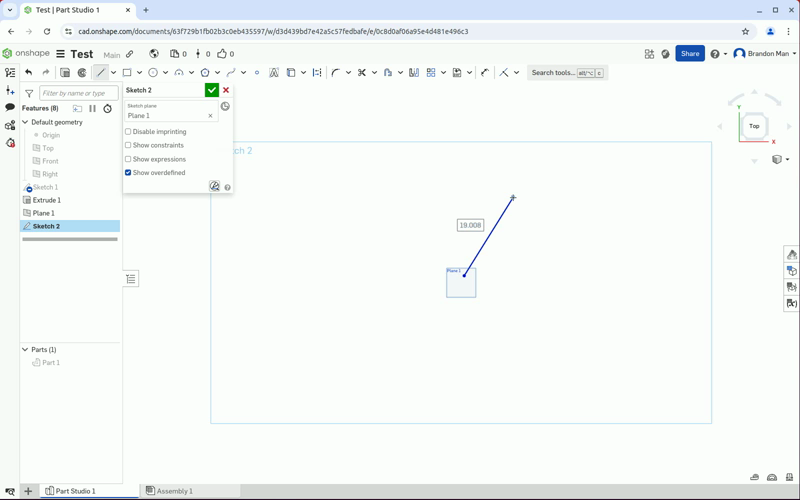
mouse_move(543, 197)
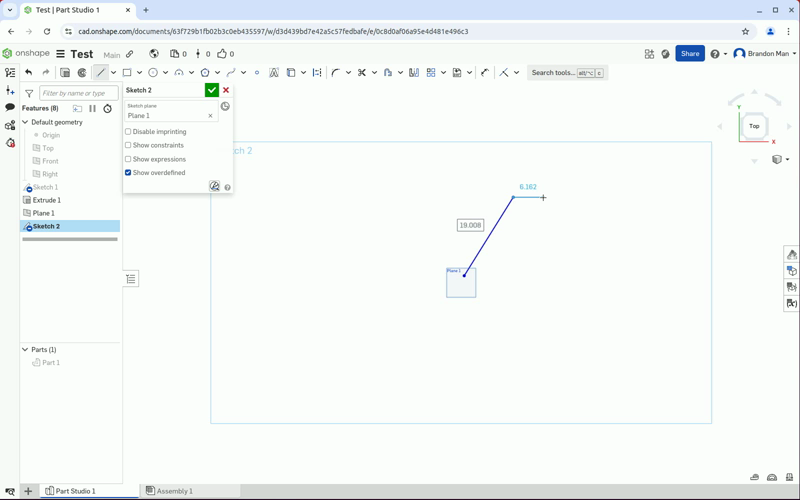
mouse_move(507, 194)
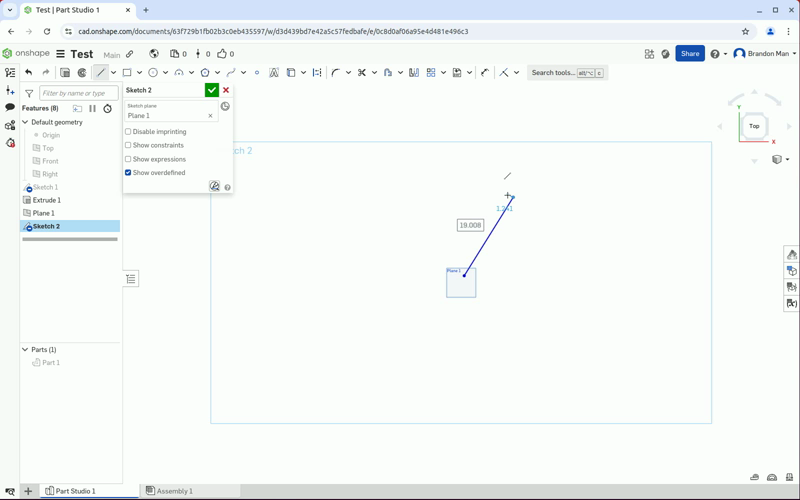
scroll(6)
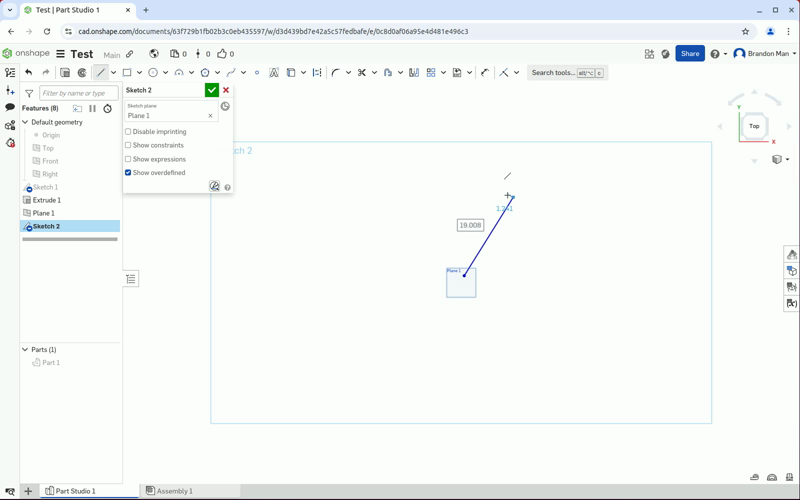
scroll(6)
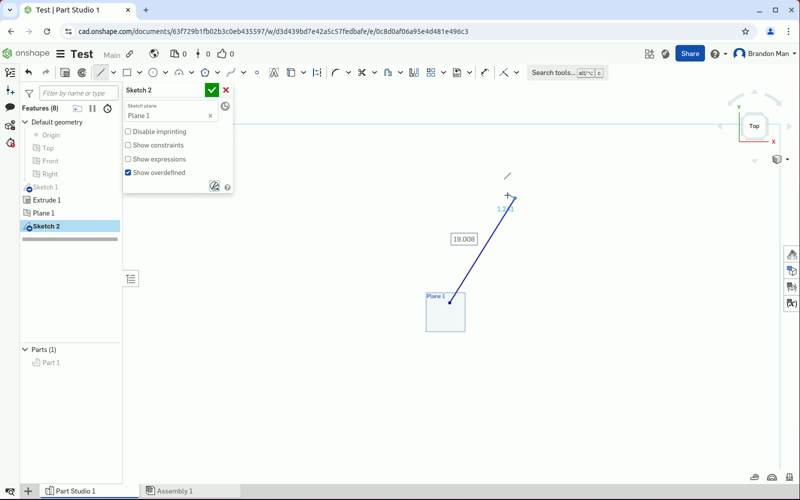
scroll(6)
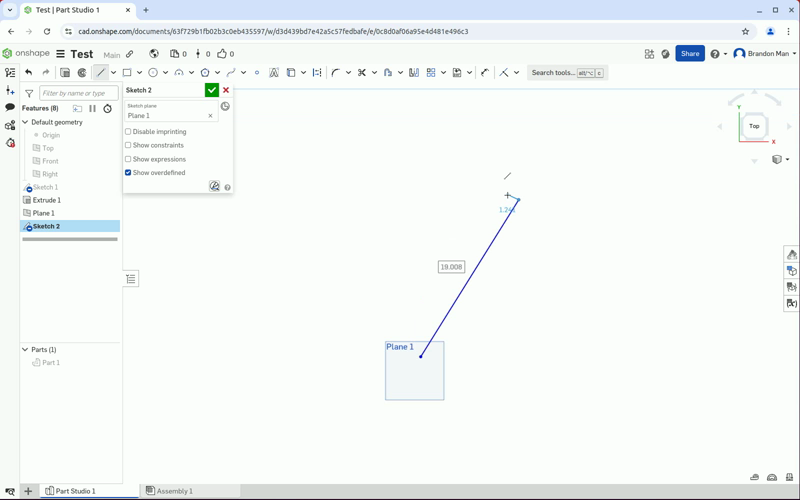
scroll(6)
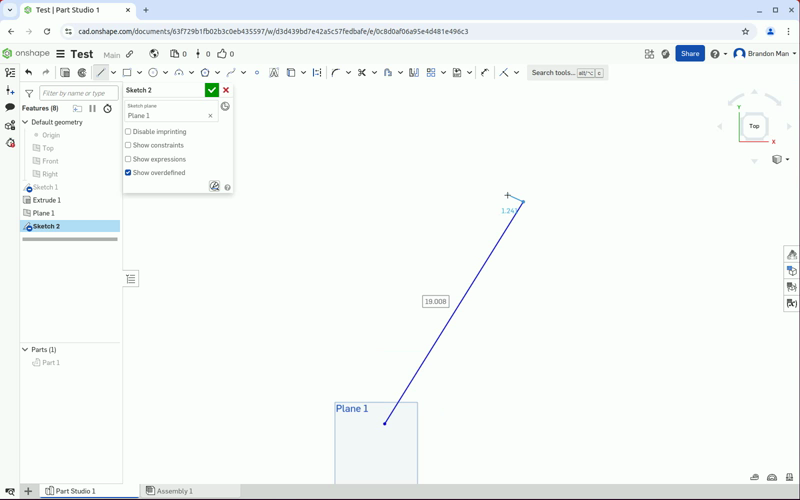
scroll(6)
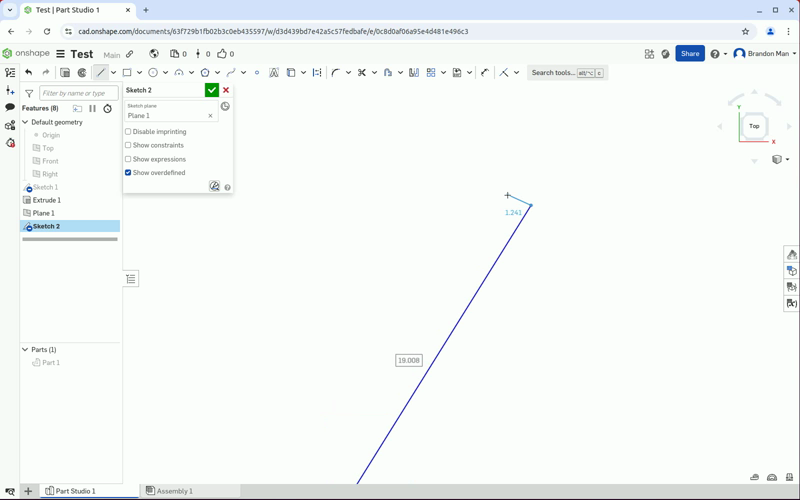
scroll(6)
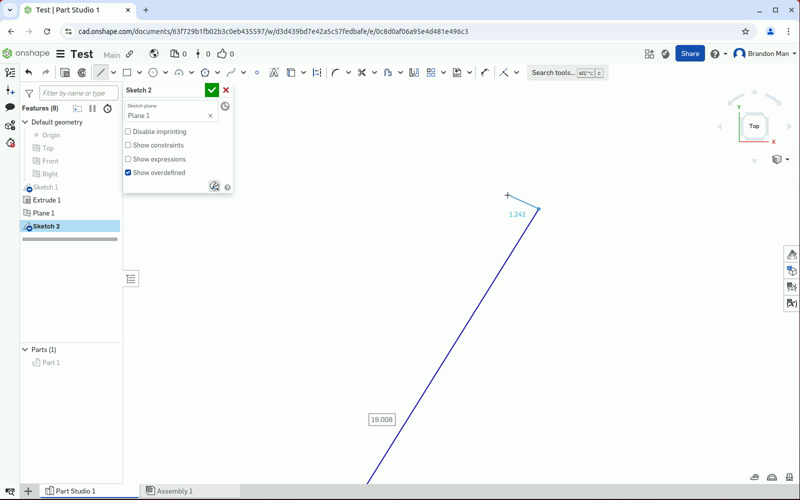
scroll(6)
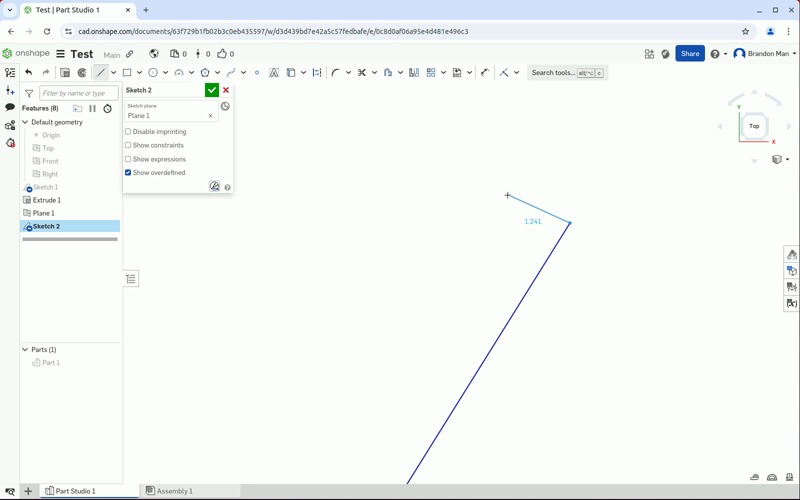
click(507, 194)
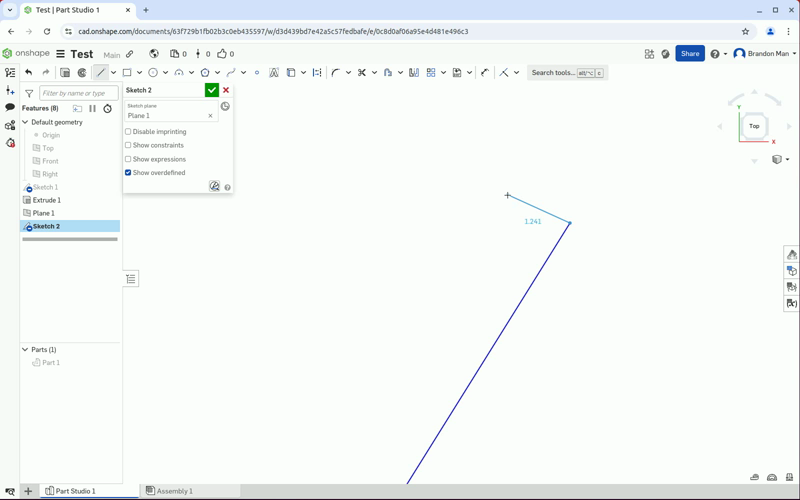
scroll(-6)
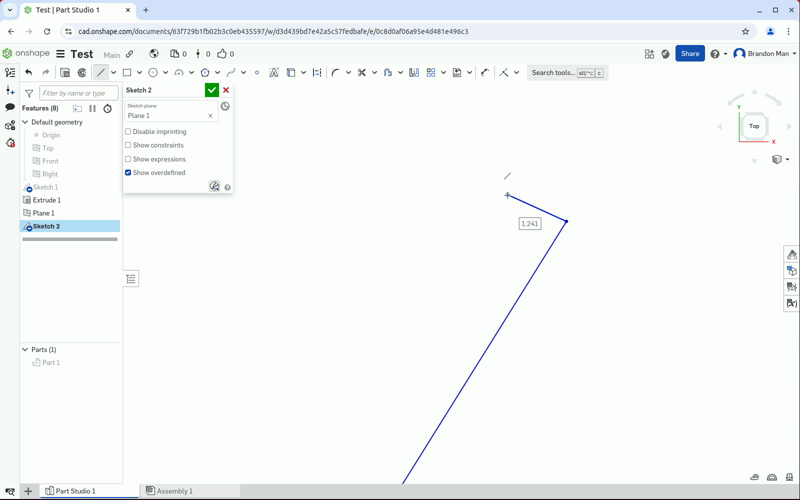
scroll(-6)
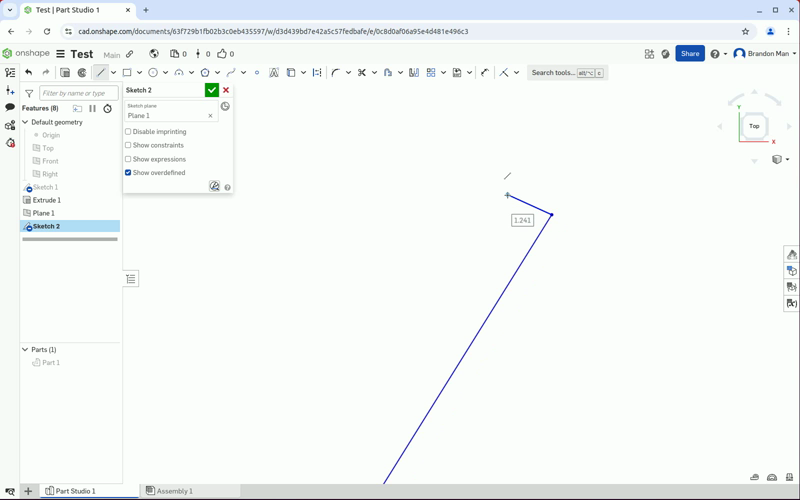
scroll(-6)
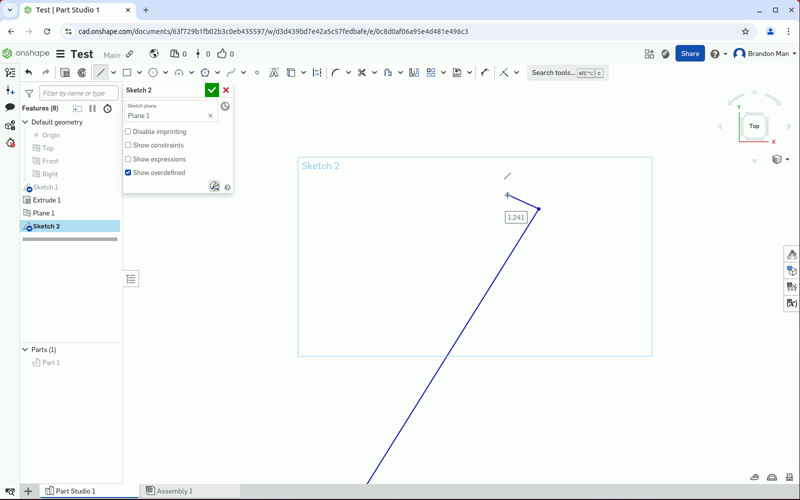
scroll(-6)
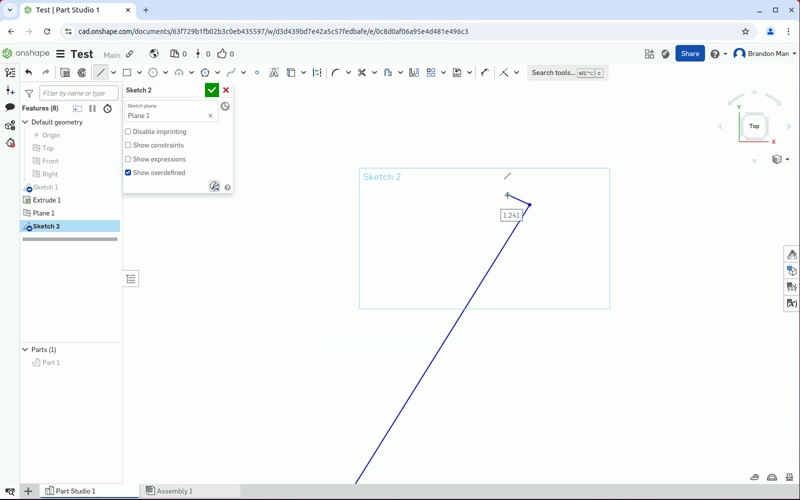
scroll(-6)
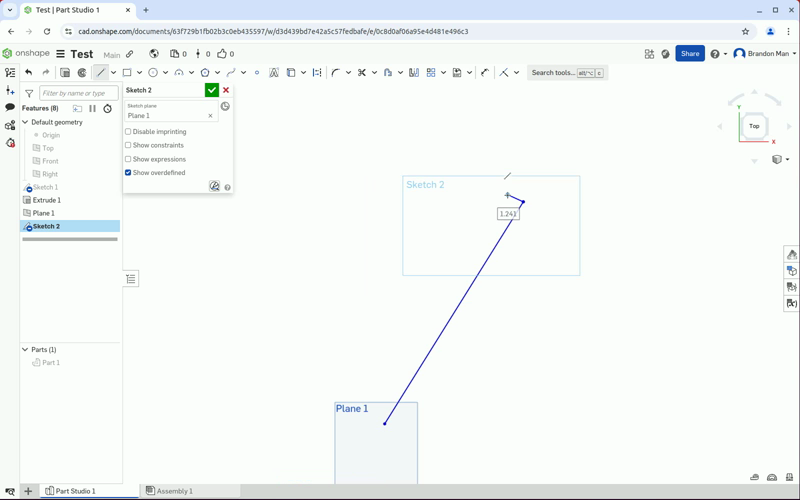
scroll(-6)
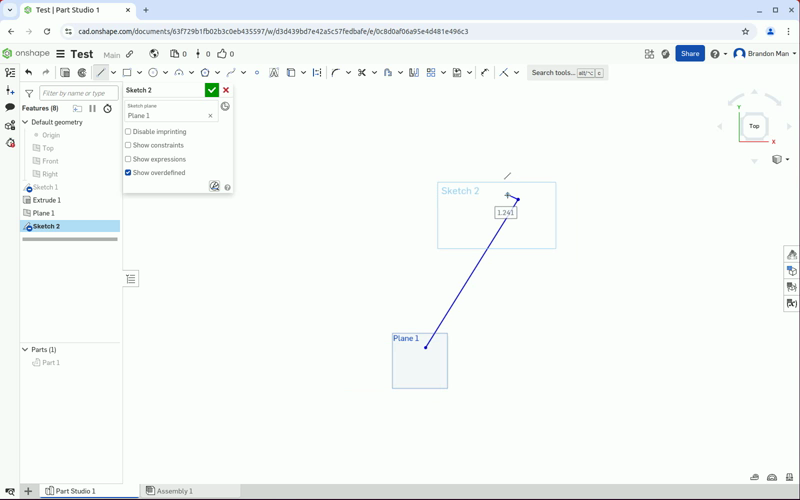
scroll(-6)
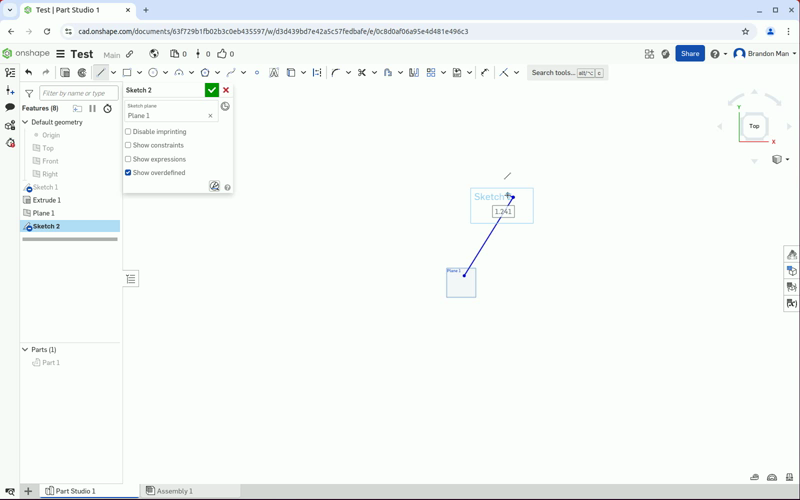
key_up(shift)
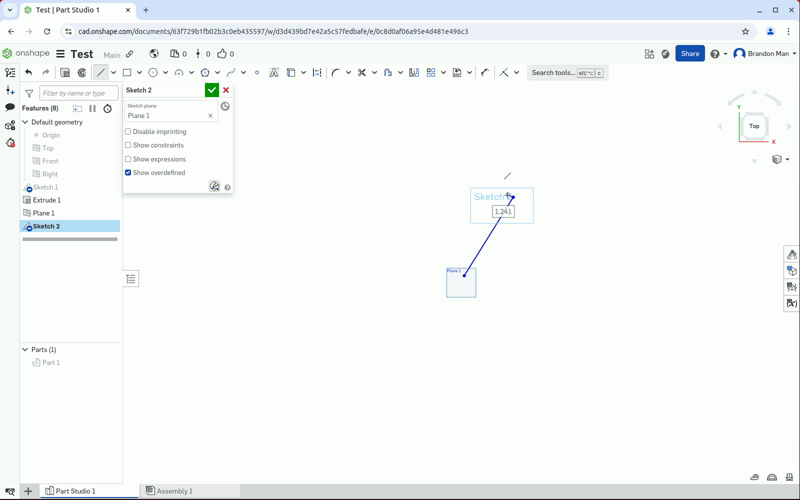
key_down(shift)
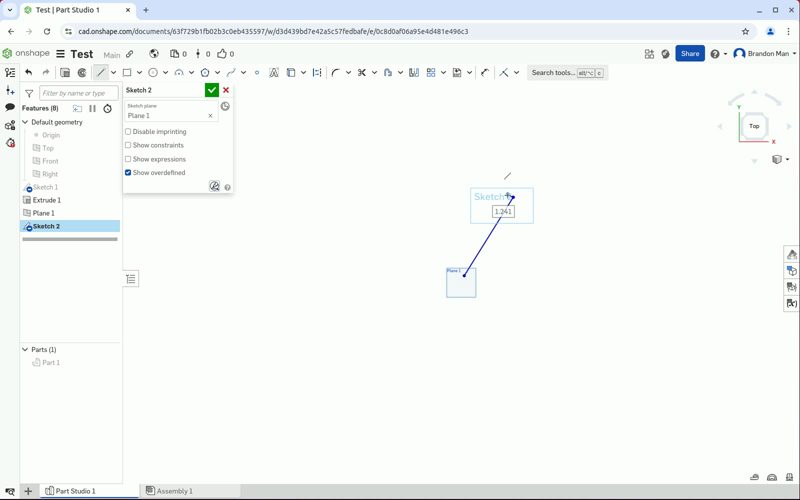
mouse_move(464, 275)
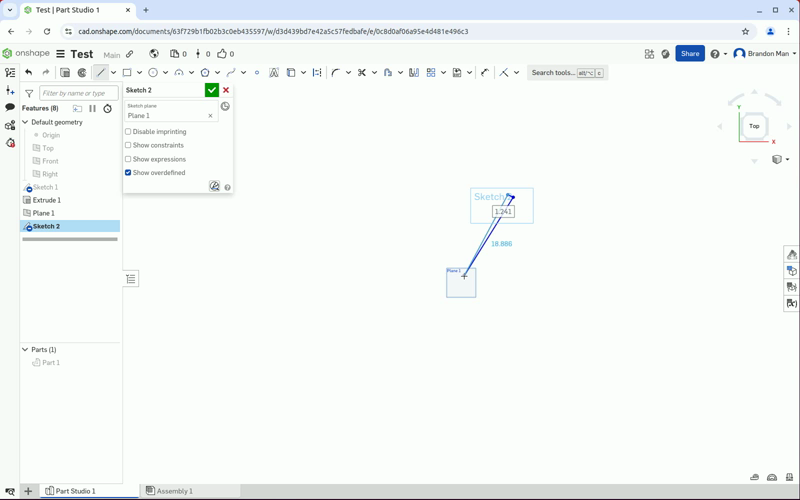
key_up(shift)
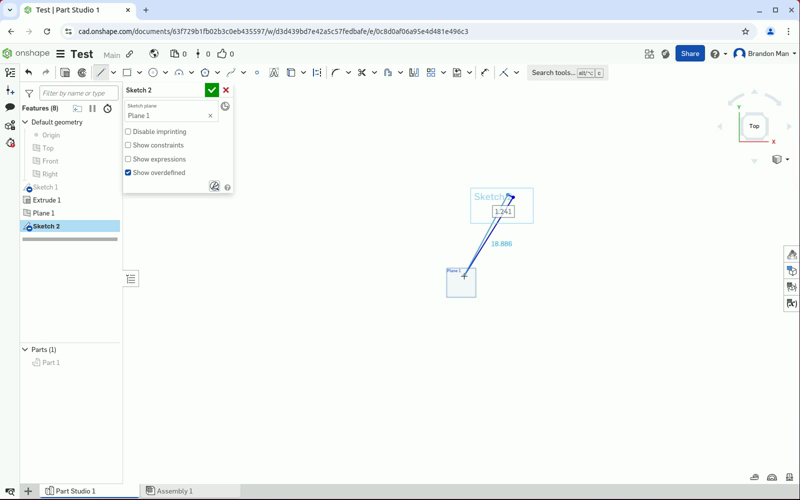
click(464, 275)
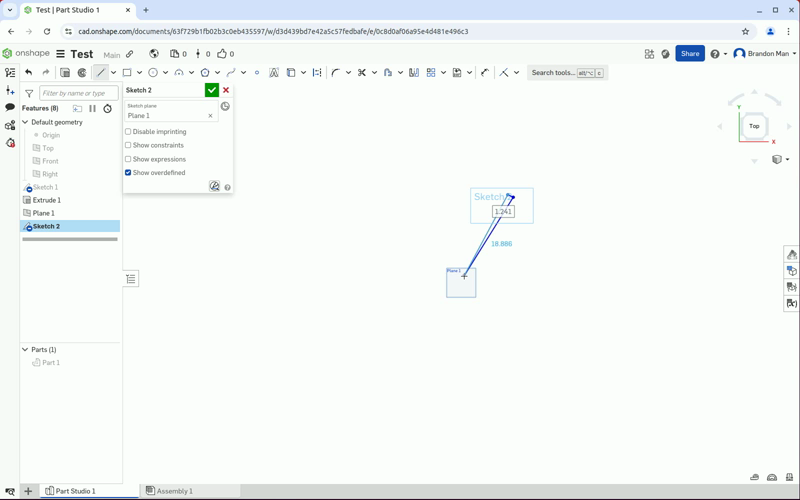
key(esc)
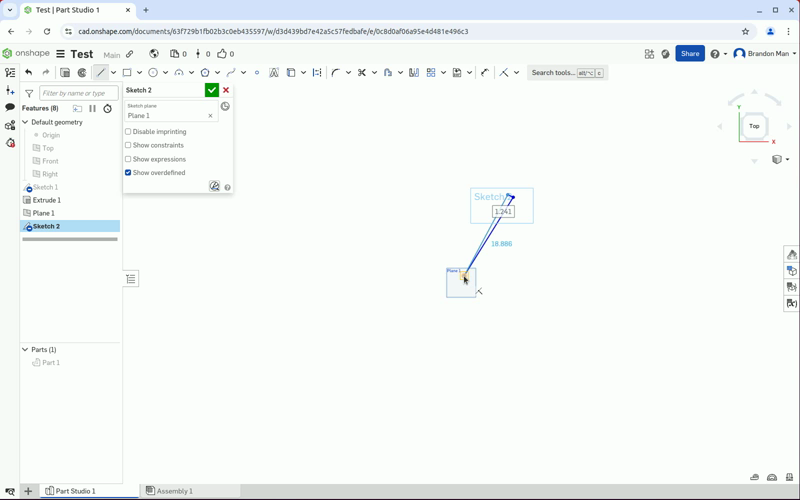
mouse_move(491, 226)
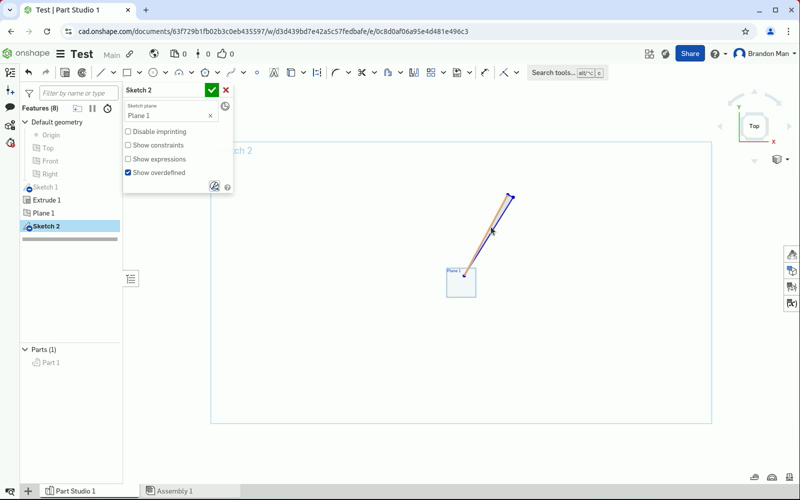
scroll(6)
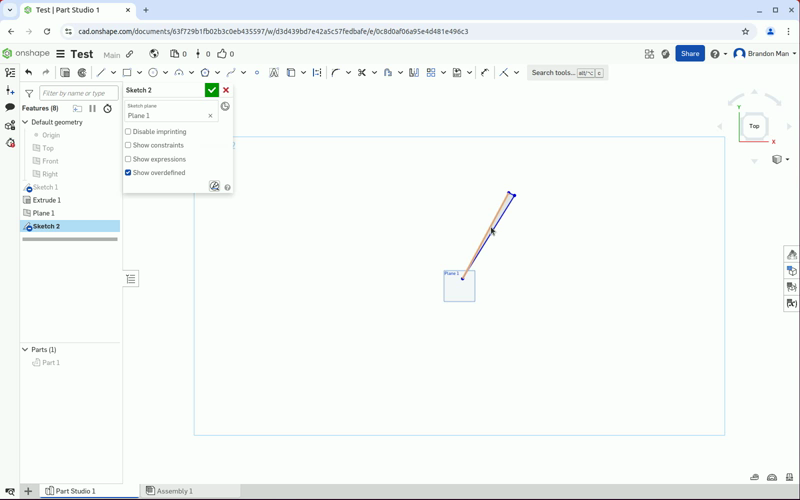
scroll(6)
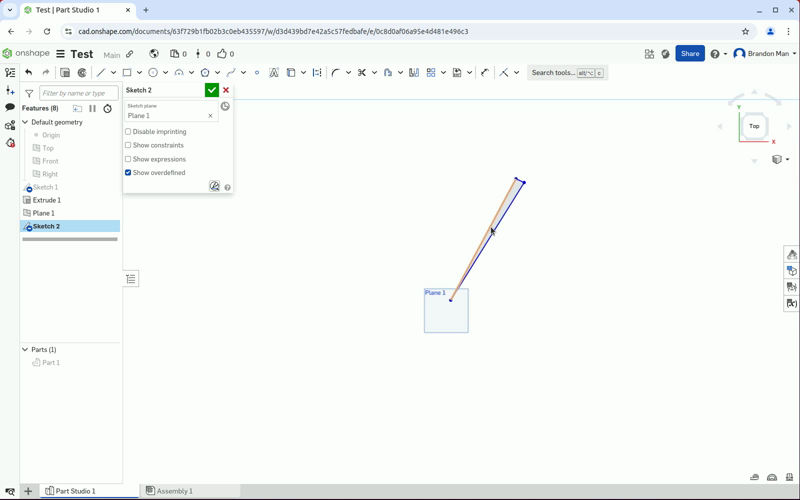
scroll(6)
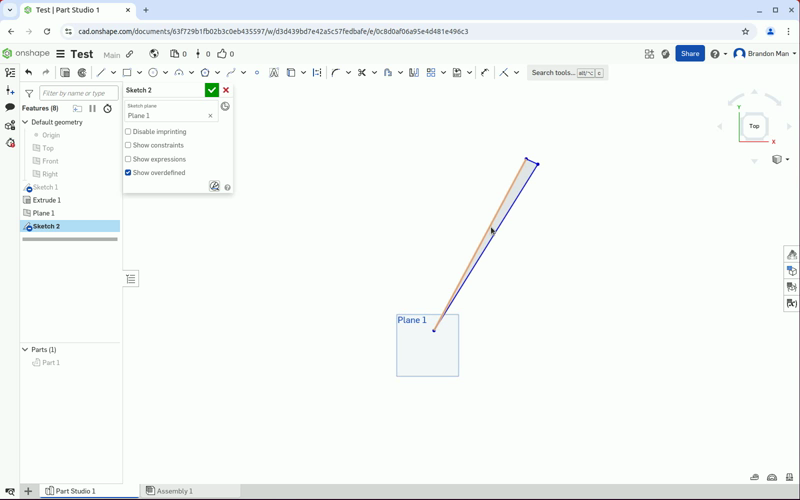
scroll(6)
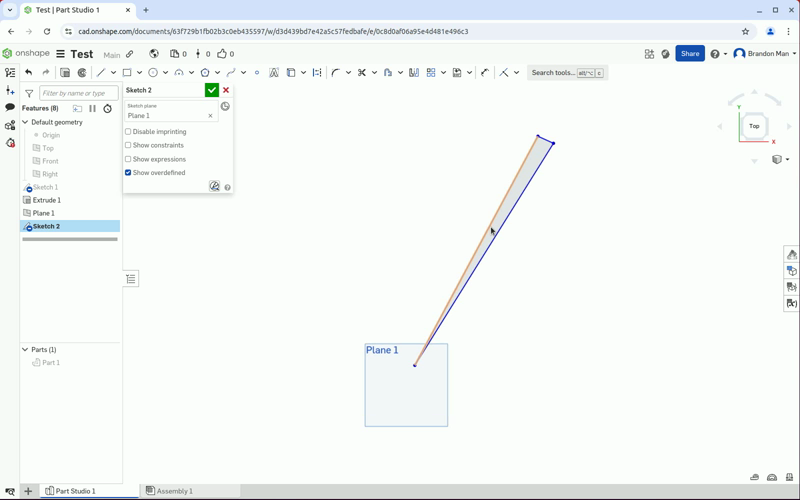
scroll(6)
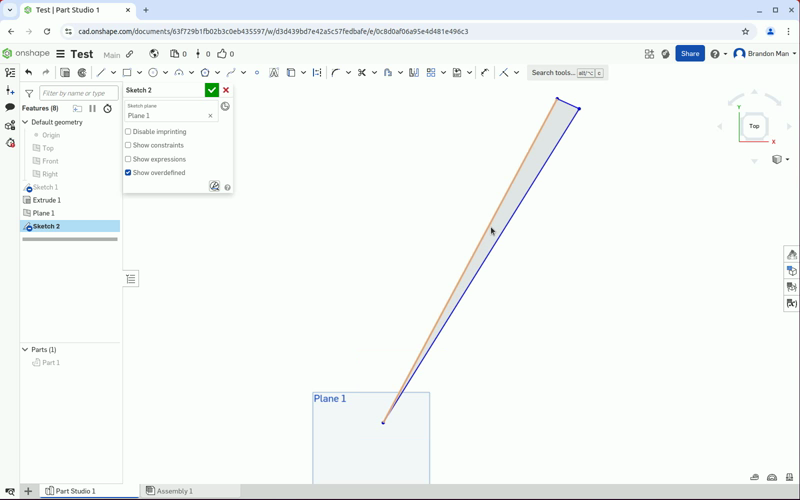
scroll(6)
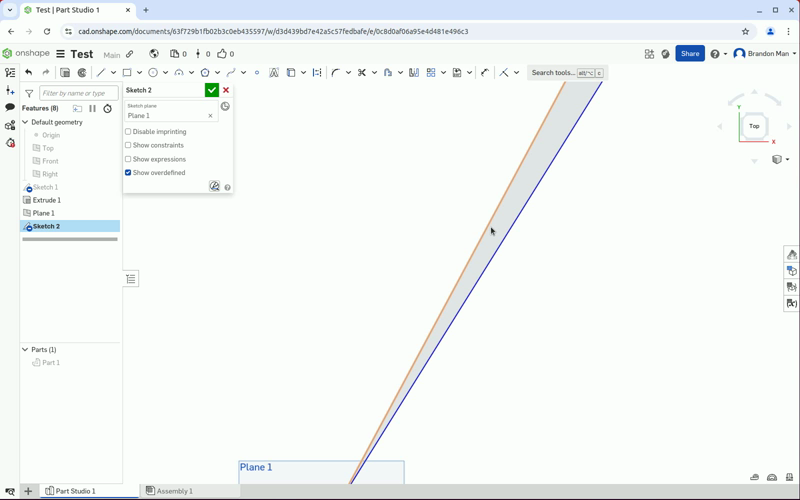
scroll(6)
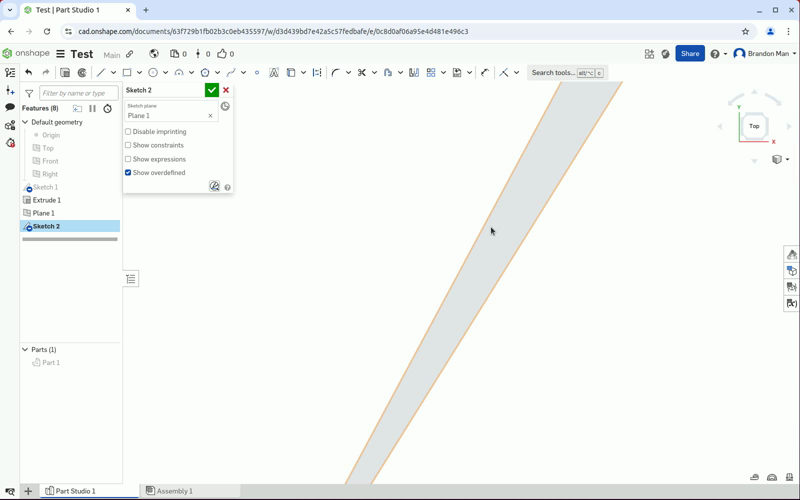
click(491, 226)
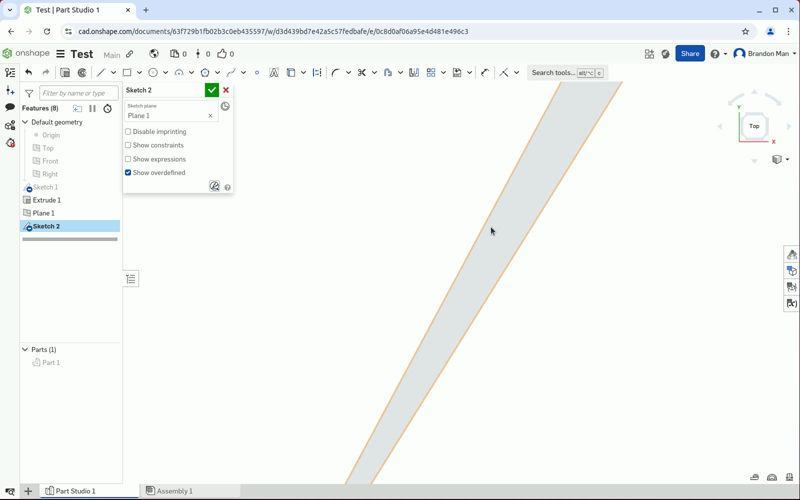
scroll(-6)
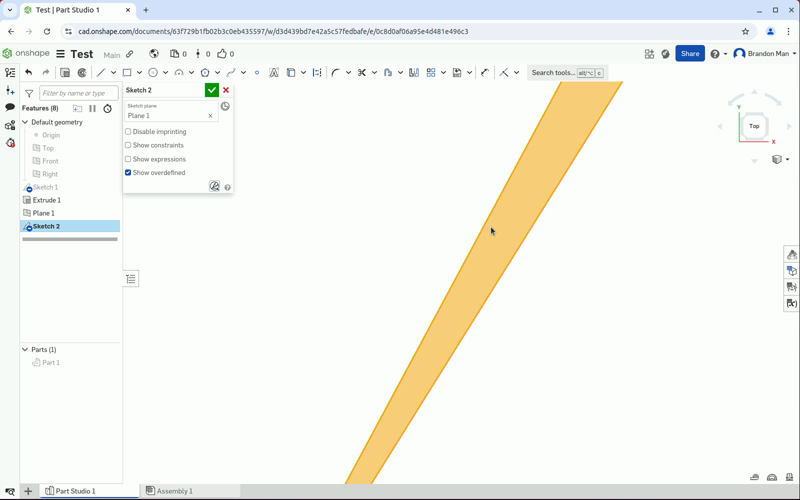
scroll(-6)
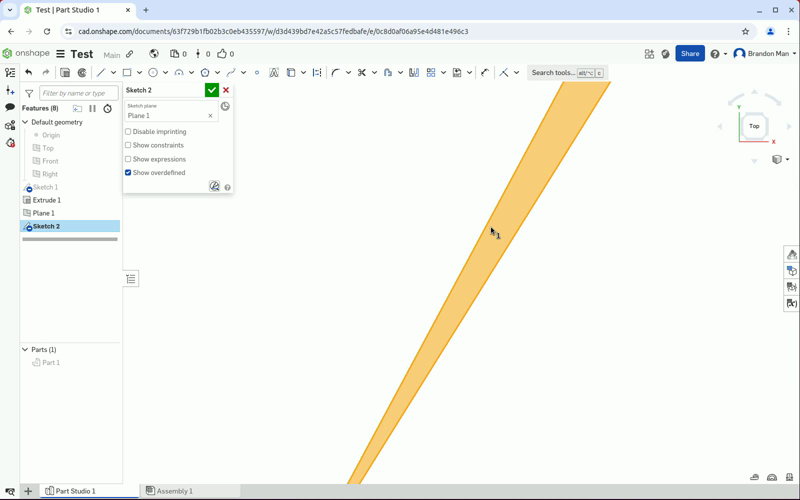
scroll(-6)
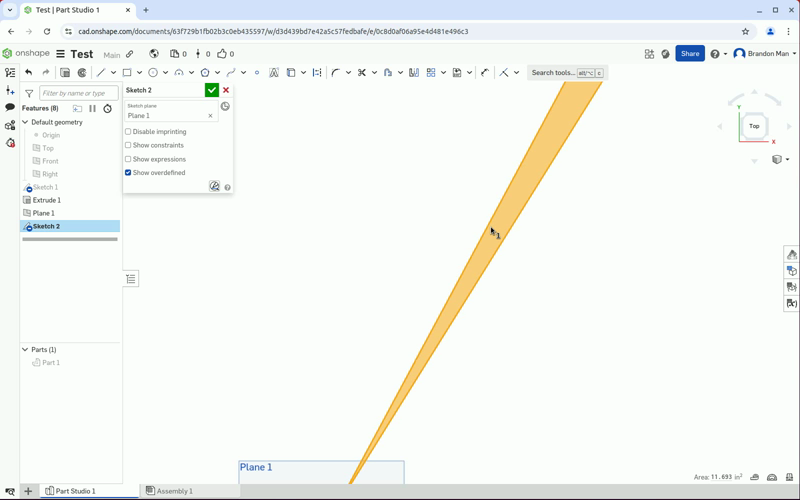
scroll(-6)
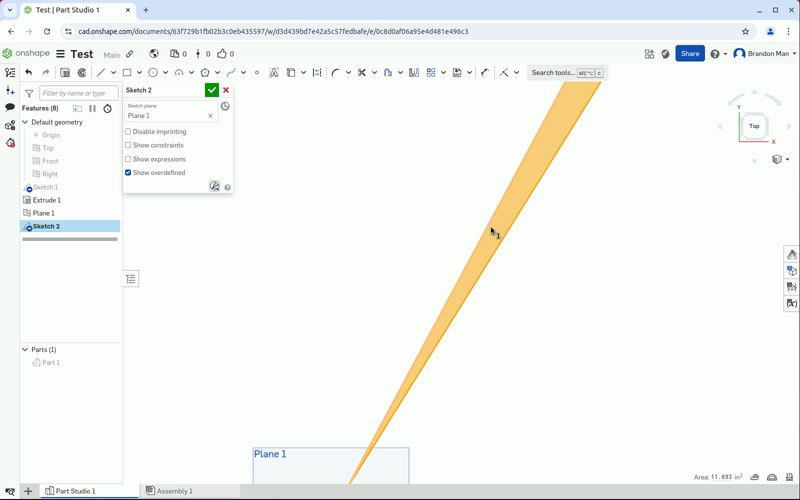
scroll(-6)
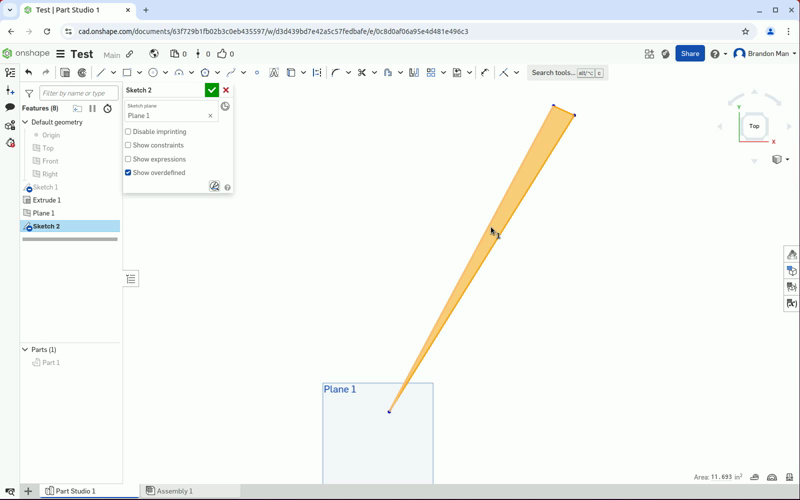
scroll(-6)
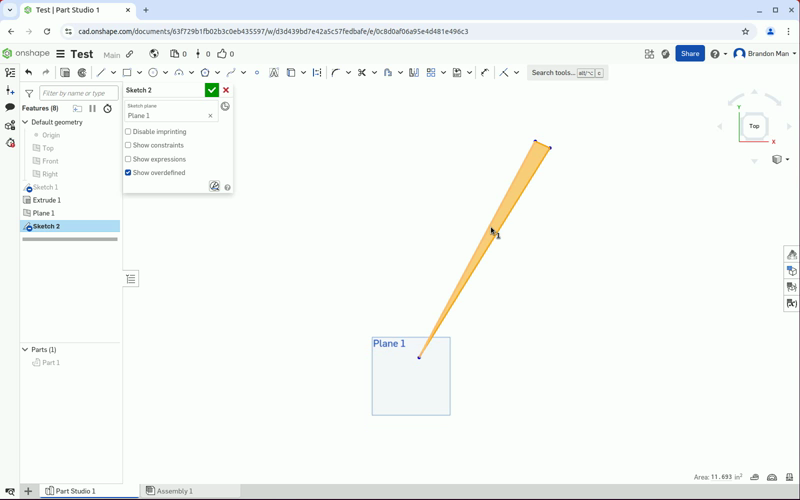
scroll(-6)
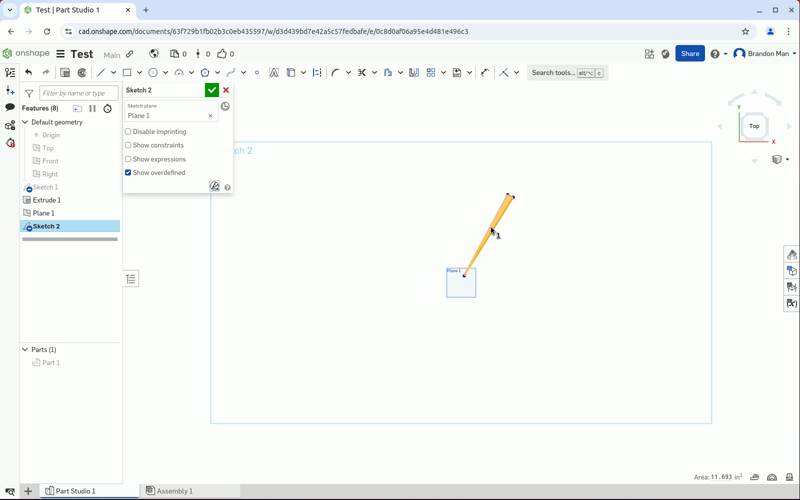
mouse_move(73, 352)
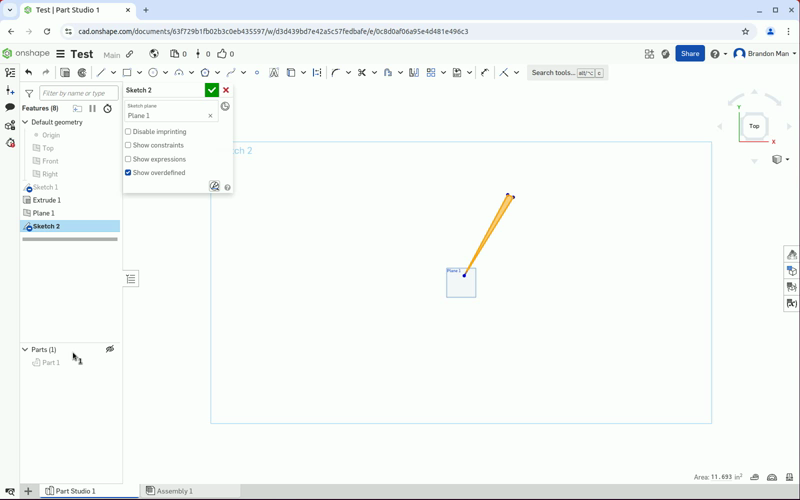
key(shift+y)
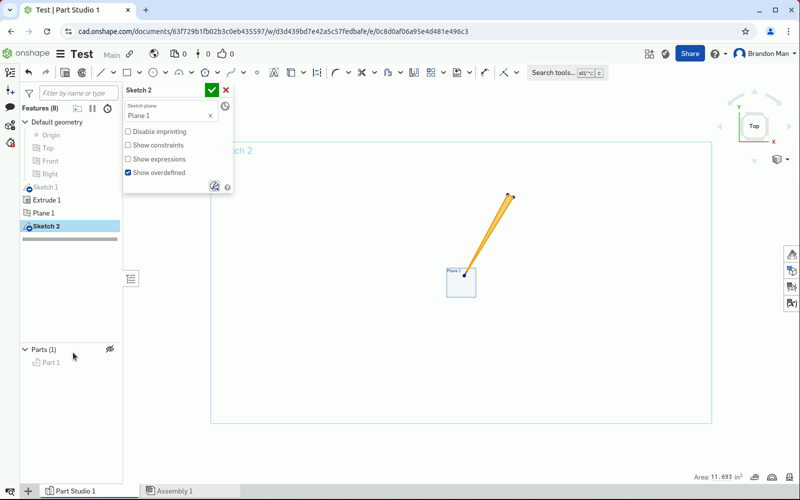
key(shift+e)
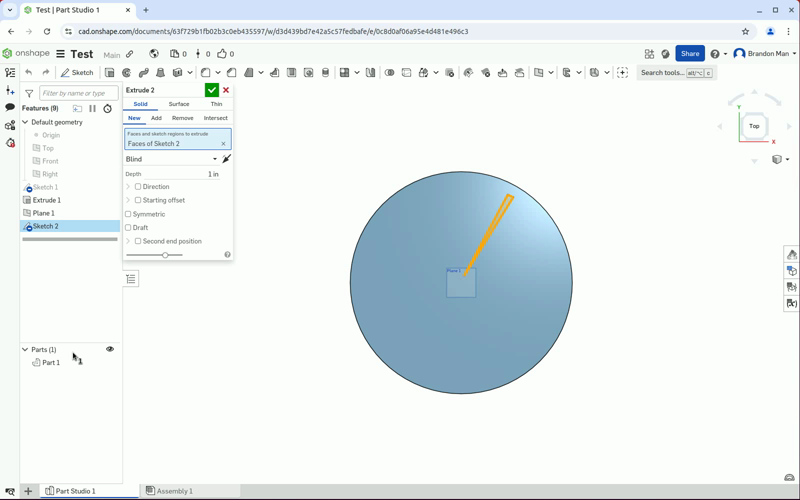
mouse_move(143, 106)
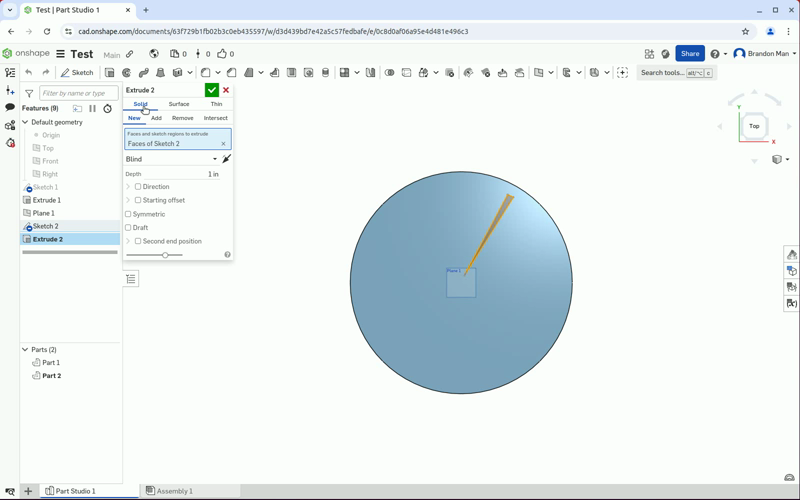
click(143, 106)
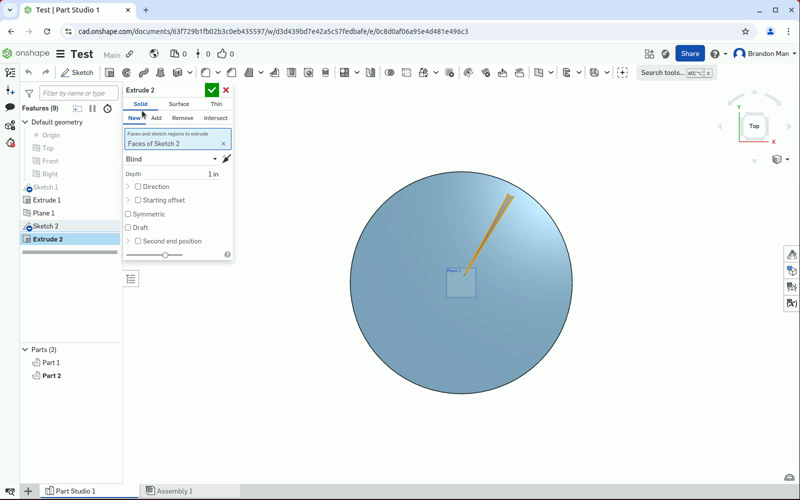
mouse_move(137, 120)
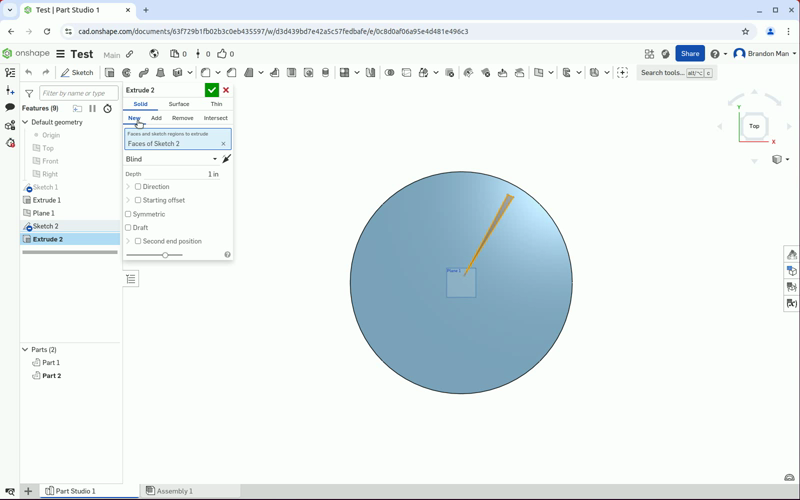
click(137, 120)
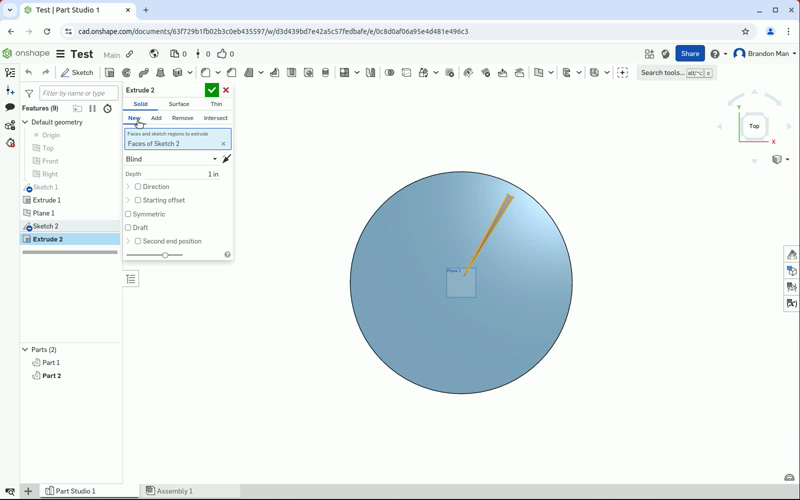
key(tab, 4)
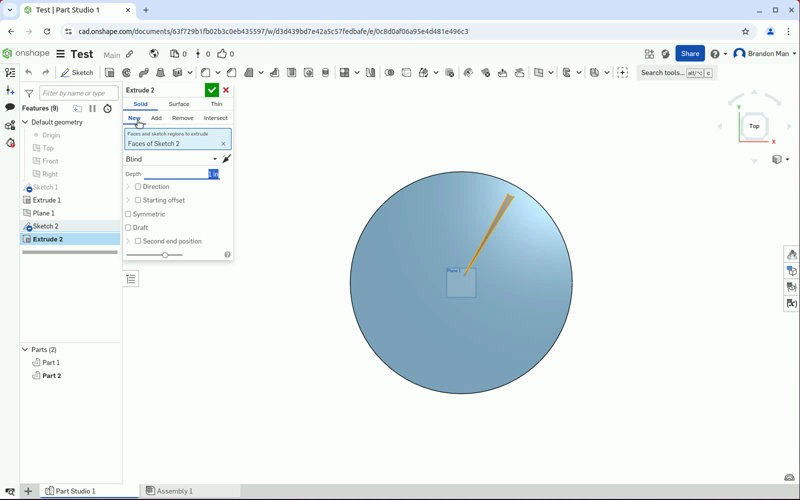
text(20.46)
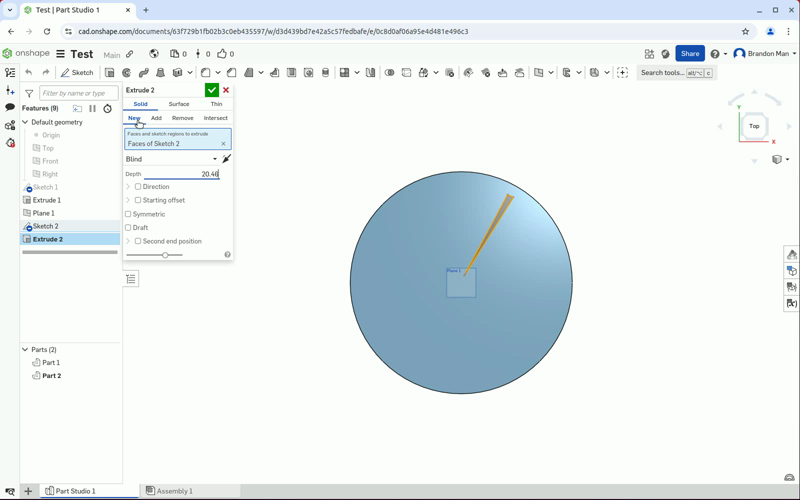
key(enter)
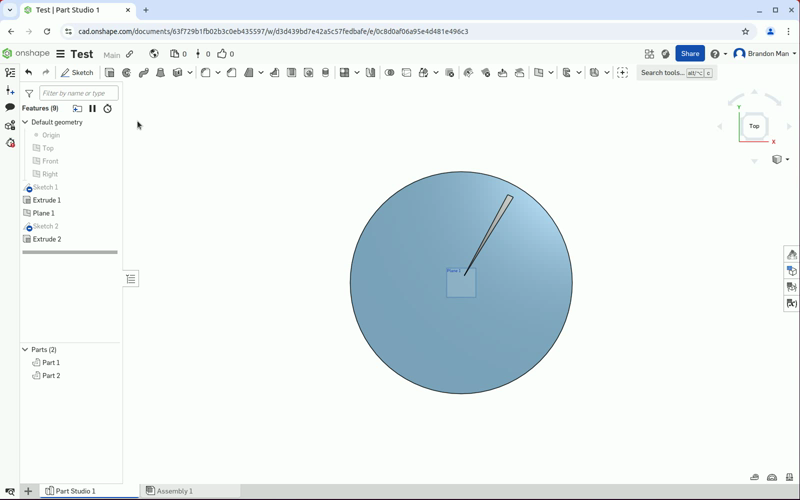
key(shift+h)
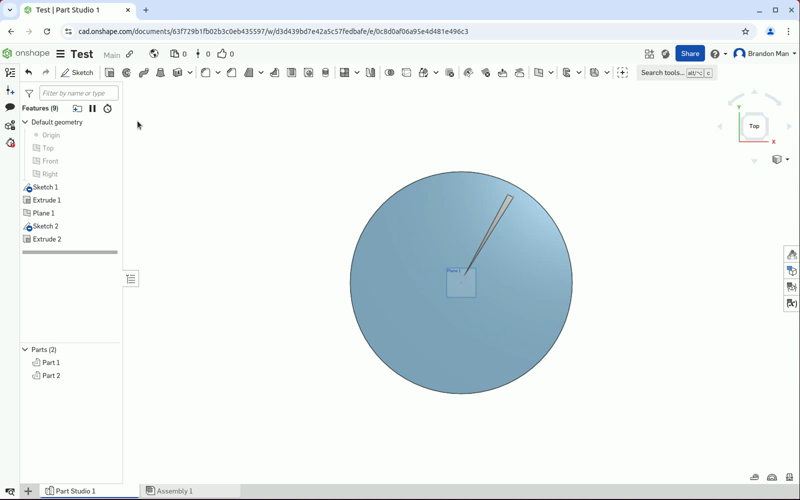
key(shift+h)
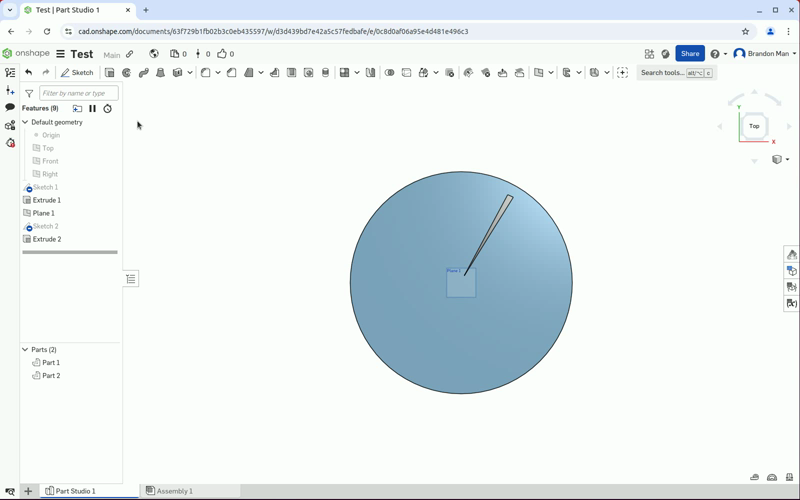
mouse_move(73, 189)
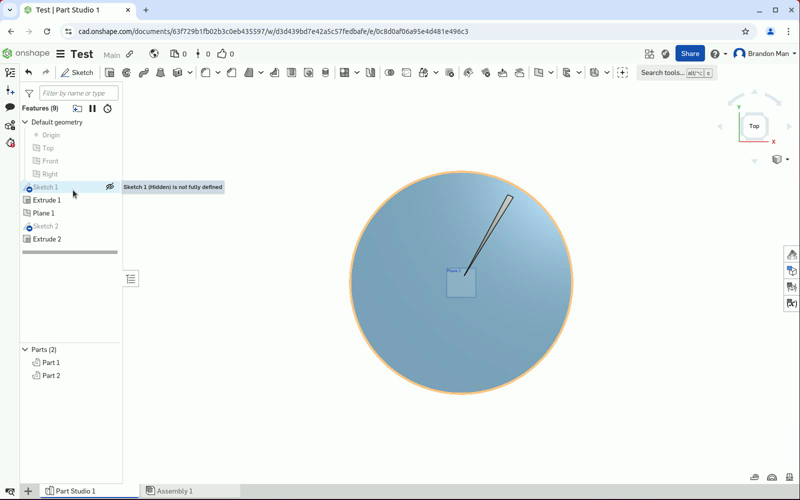
click(73, 189)
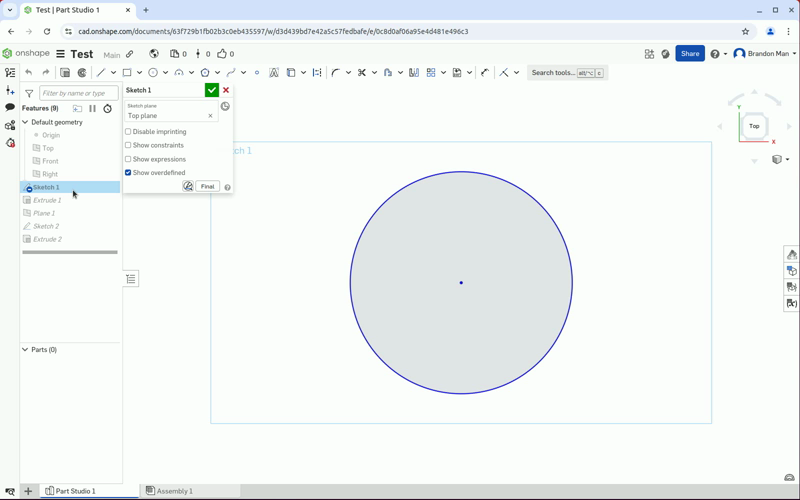
mouse_move(229, 92)
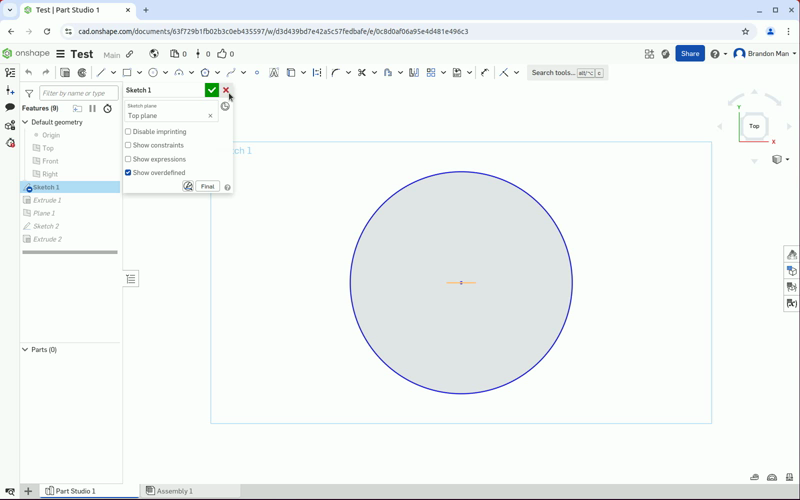
click(229, 92)
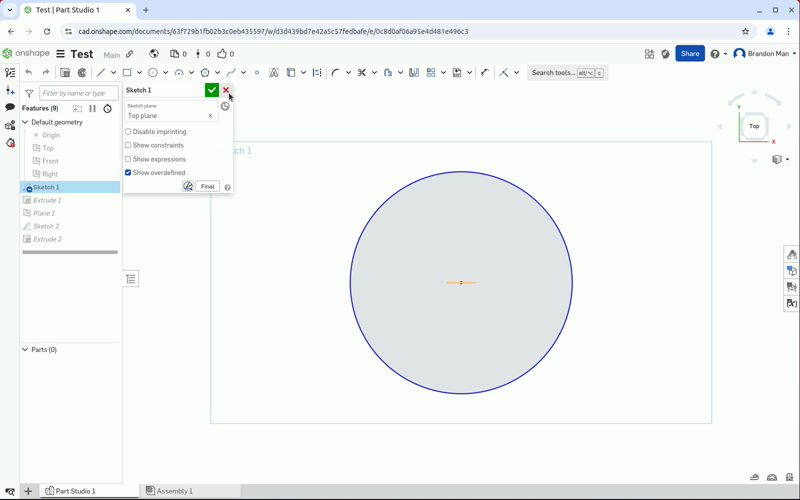
key(shift+s)
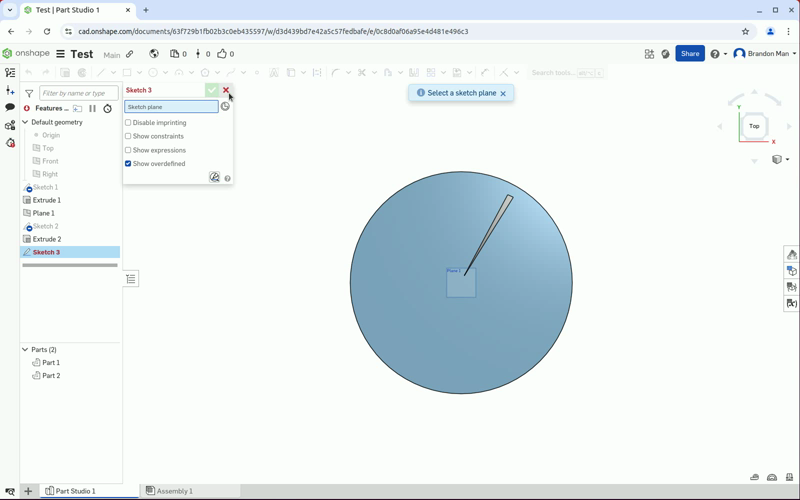
mouse_move(73, 215)
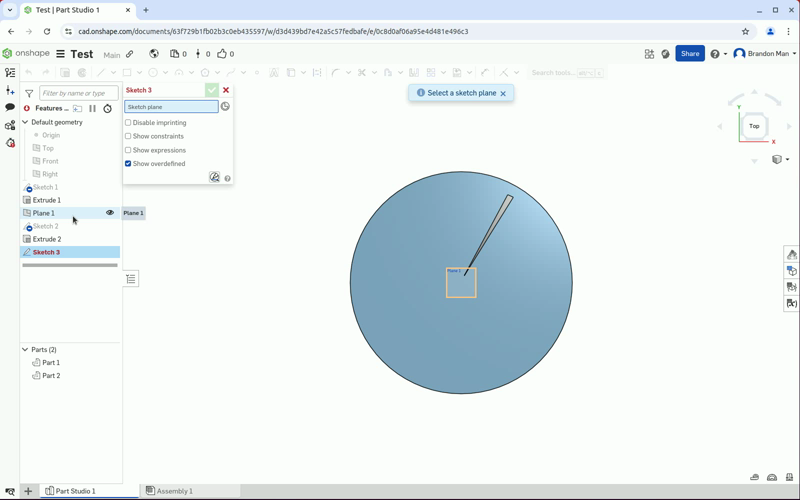
click(73, 215)
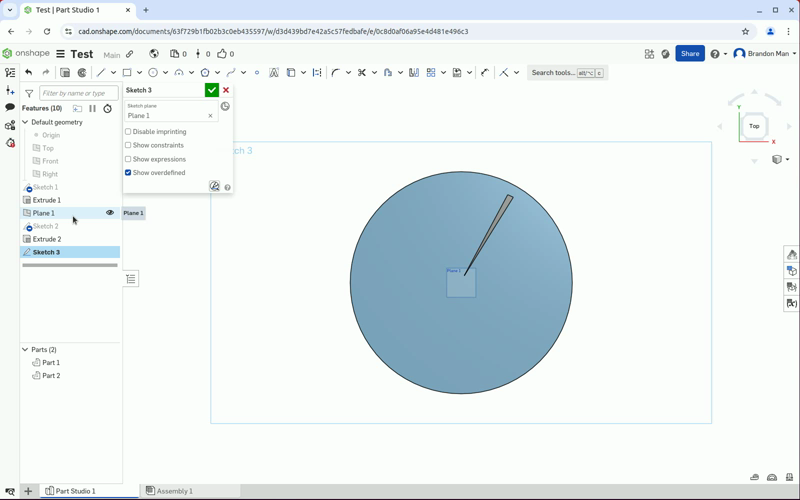
mouse_move(73, 352)
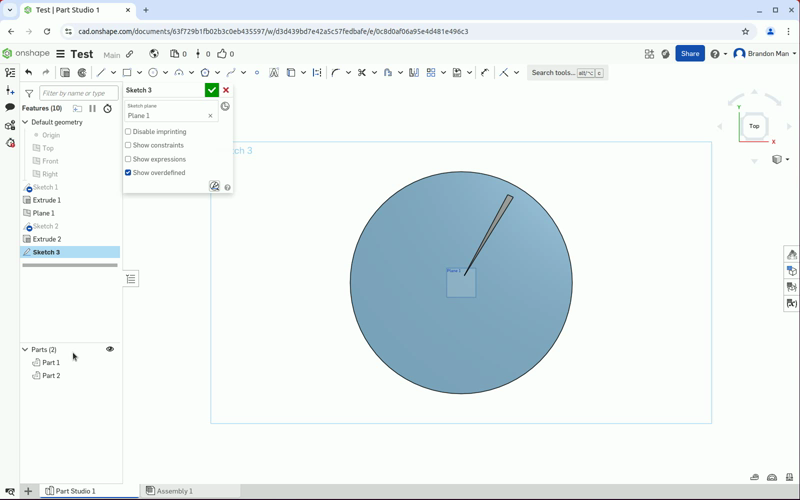
key(y)
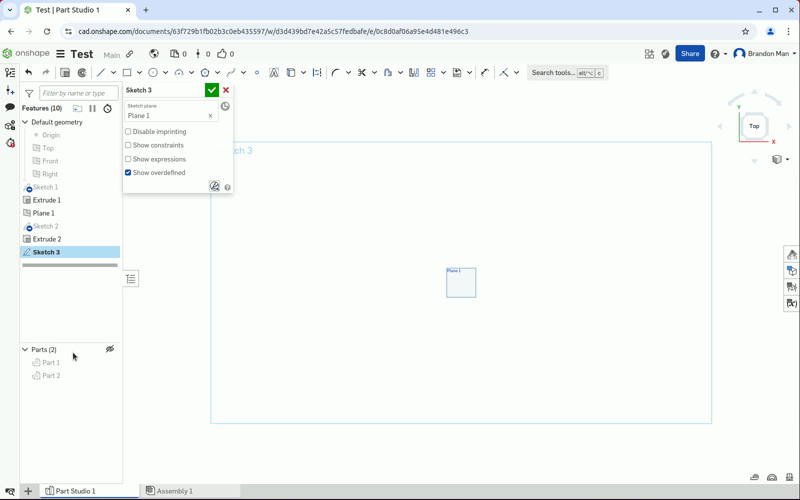
key(l)
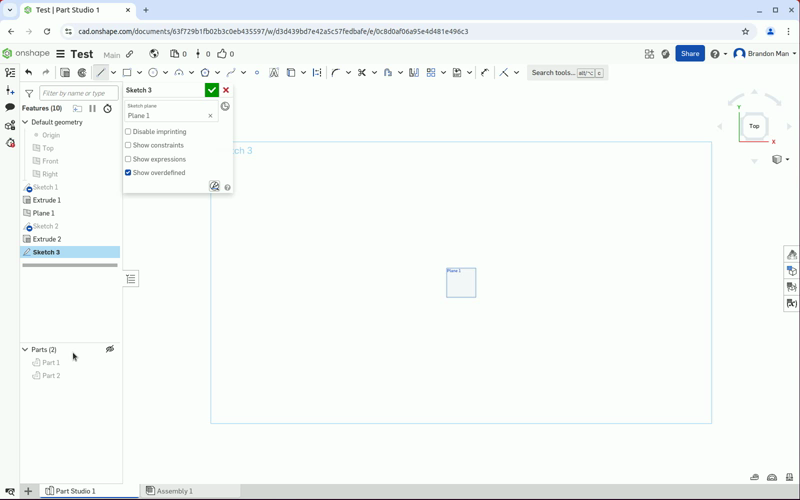
key_down(shift)
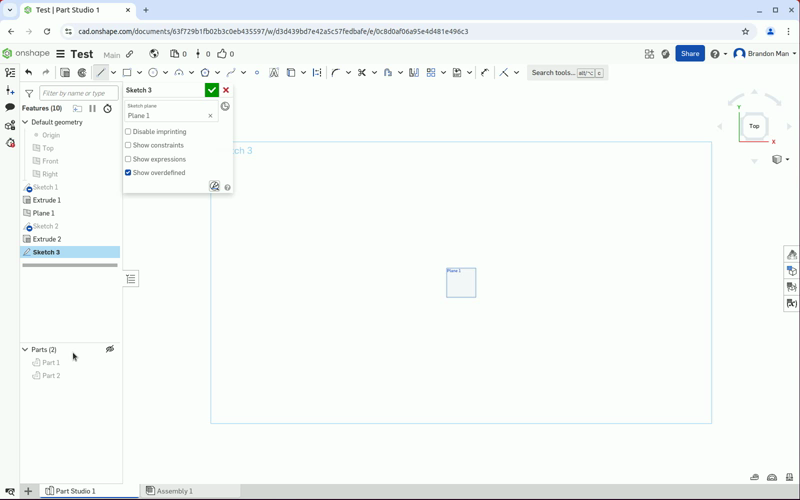
mouse_move(468, 284)
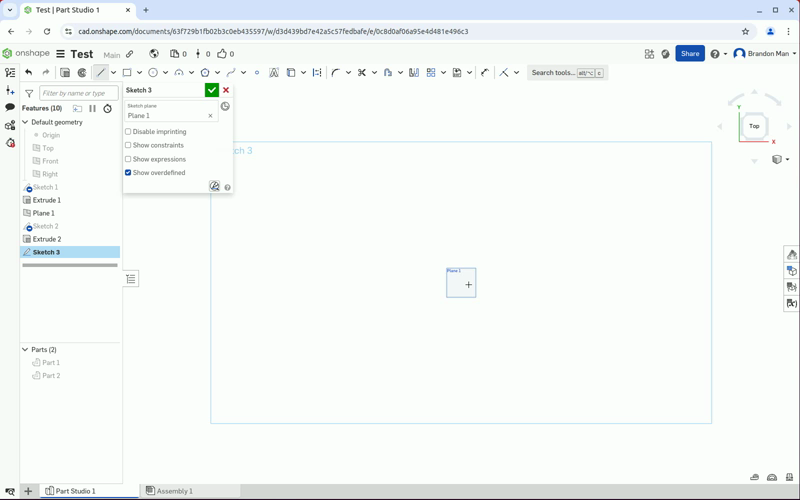
click(468, 284)
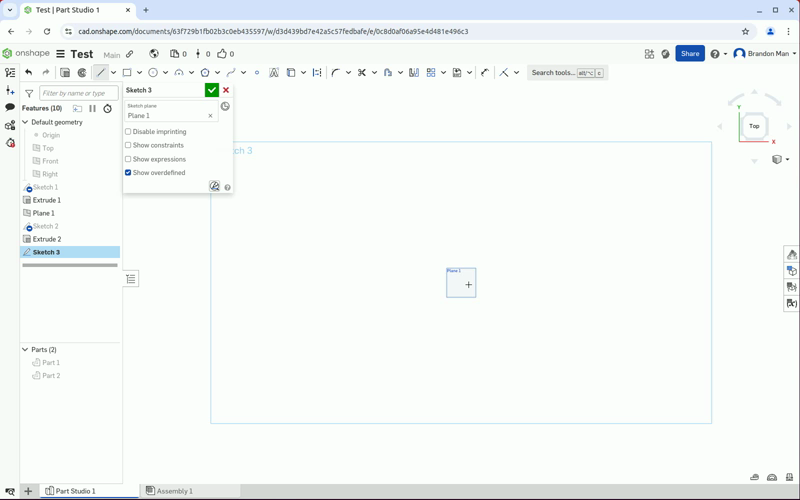
key_up(shift)
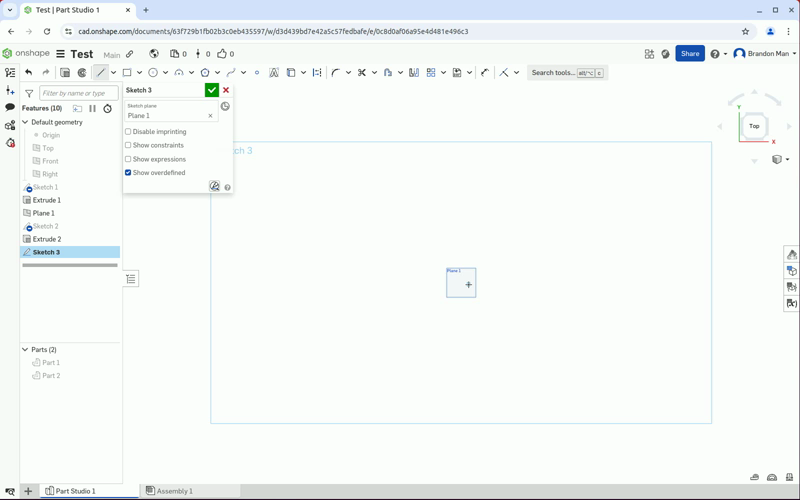
key_down(shift)
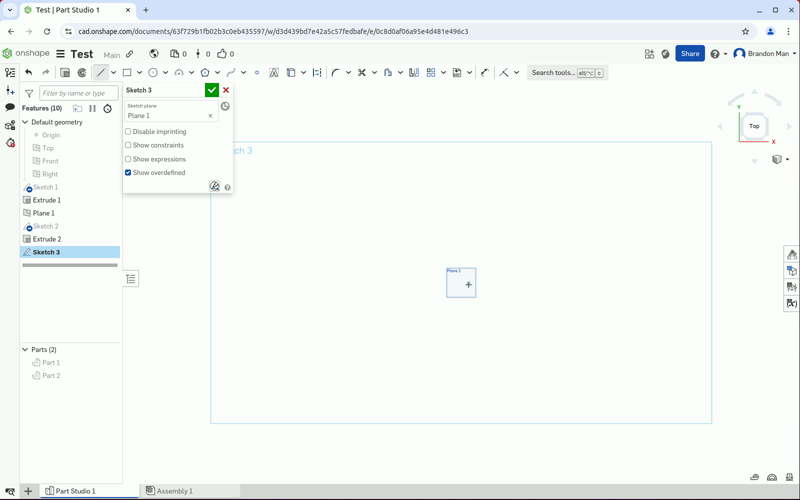
mouse_move(555, 306)
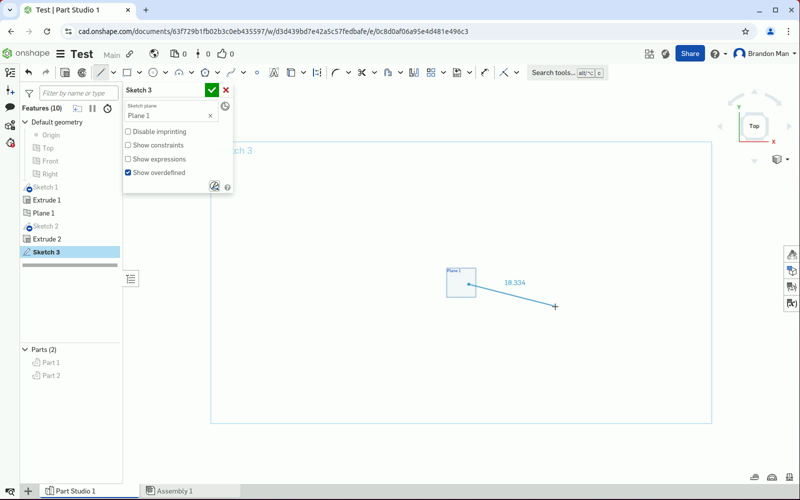
click(555, 306)
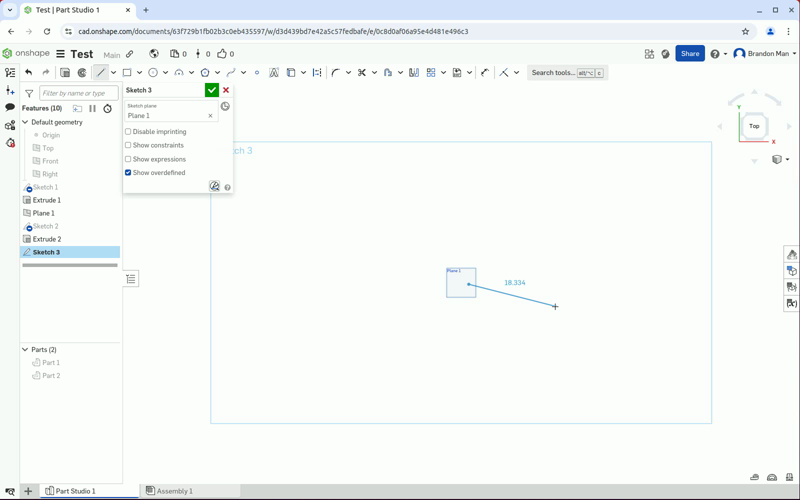
key_up(shift)
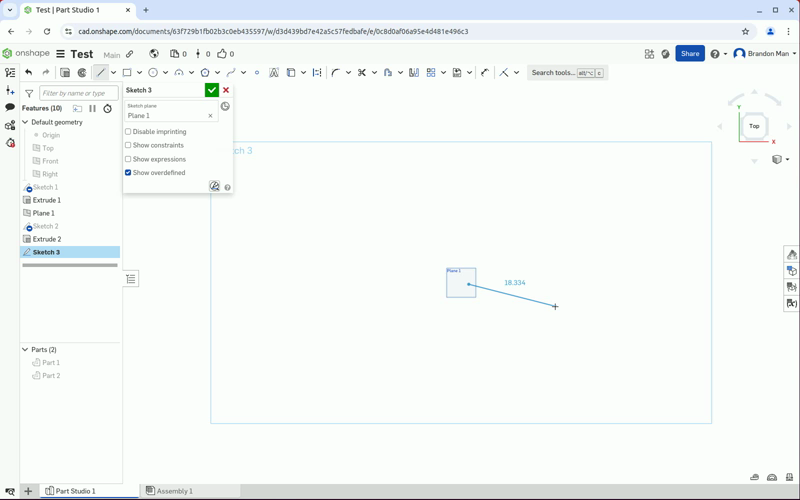
key_down(shift)
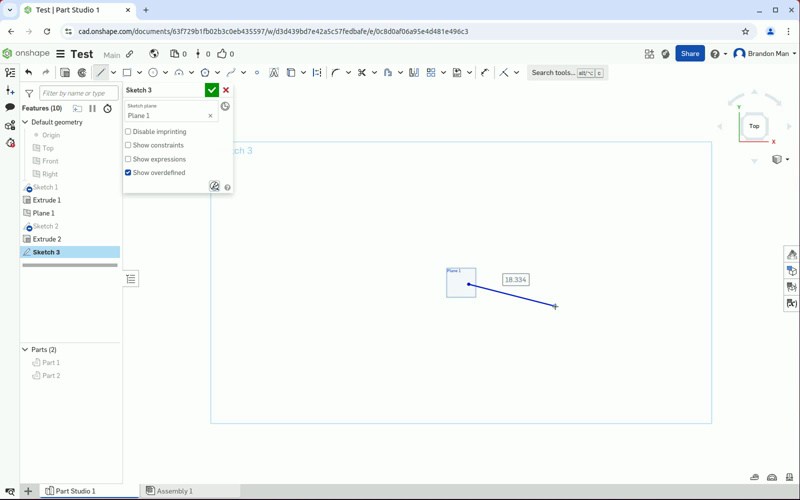
mouse_move(585, 306)
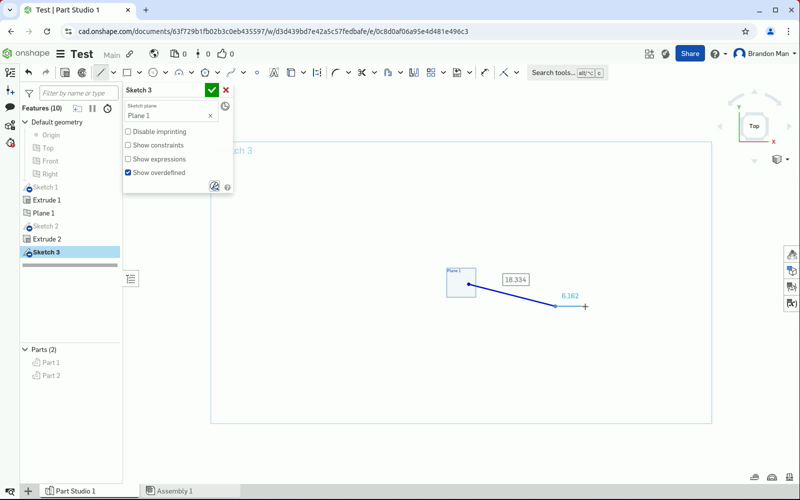
mouse_move(555, 299)
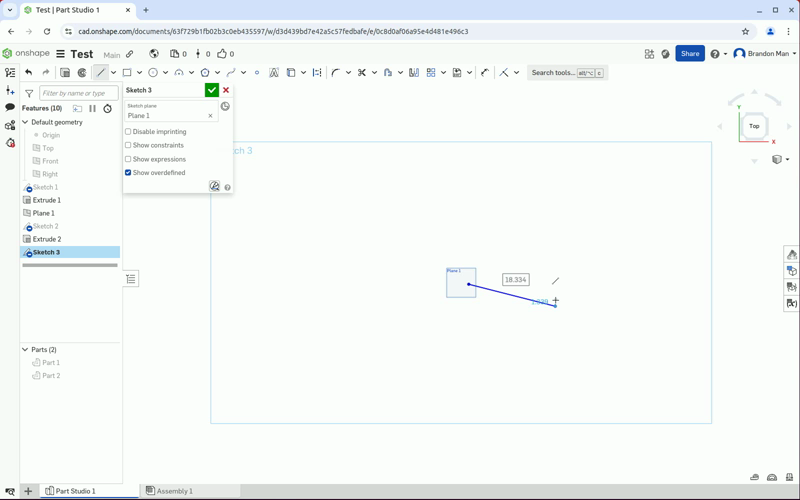
scroll(6)
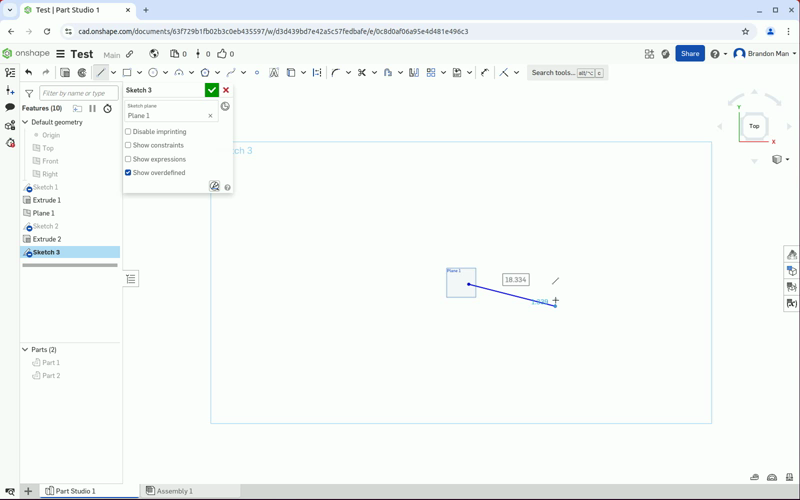
scroll(6)
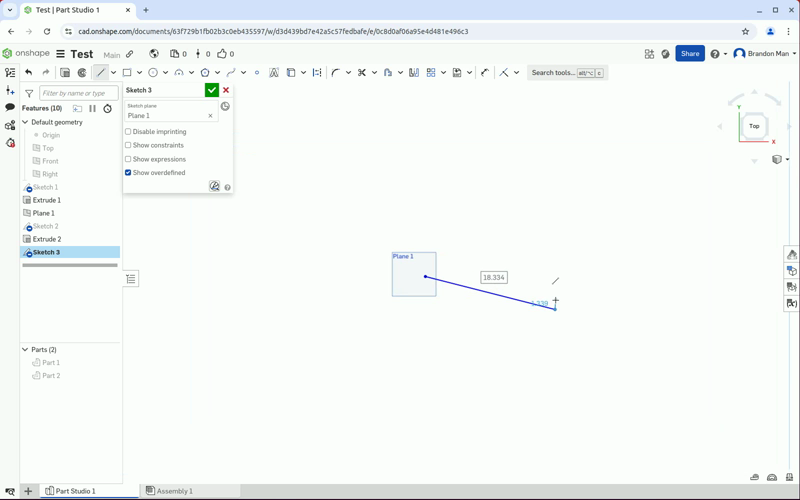
scroll(6)
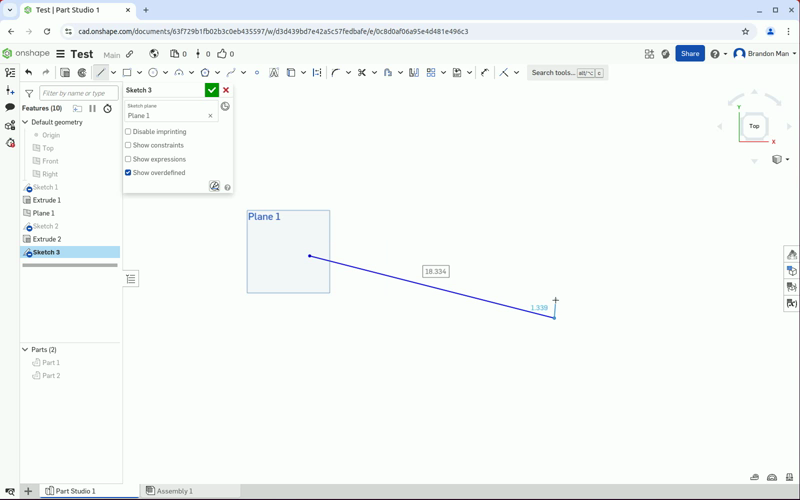
scroll(6)
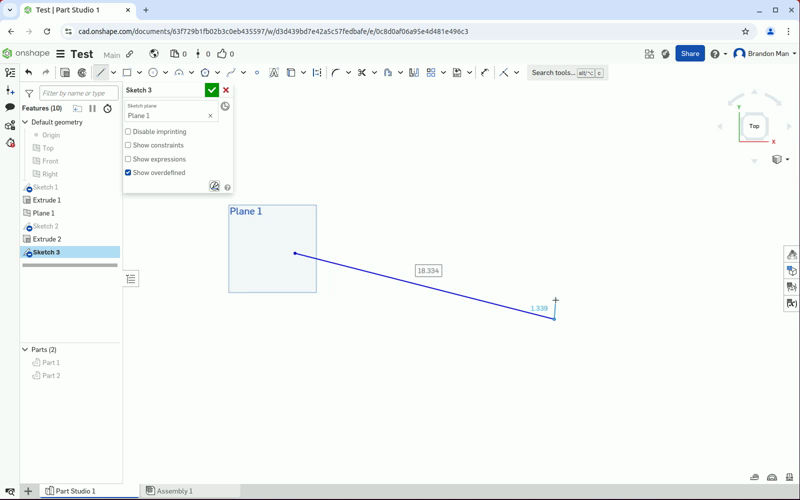
scroll(6)
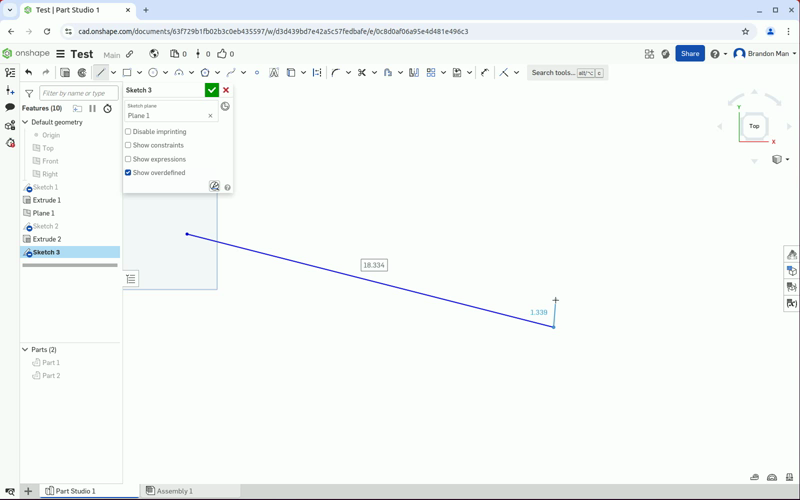
scroll(6)
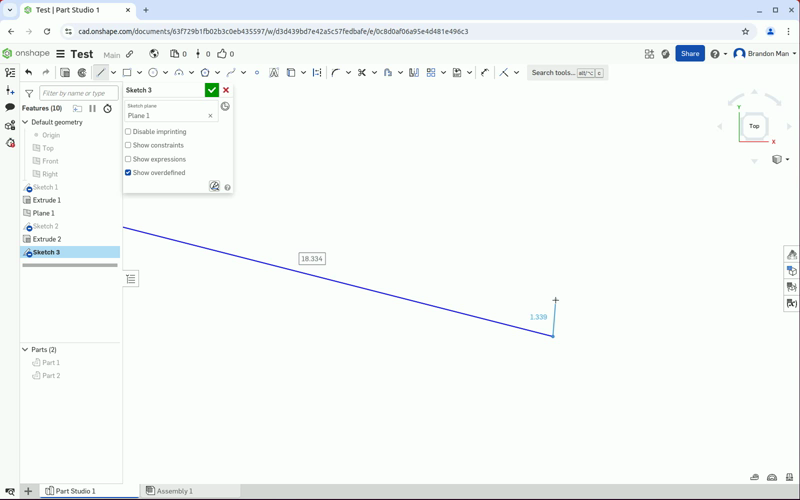
scroll(6)
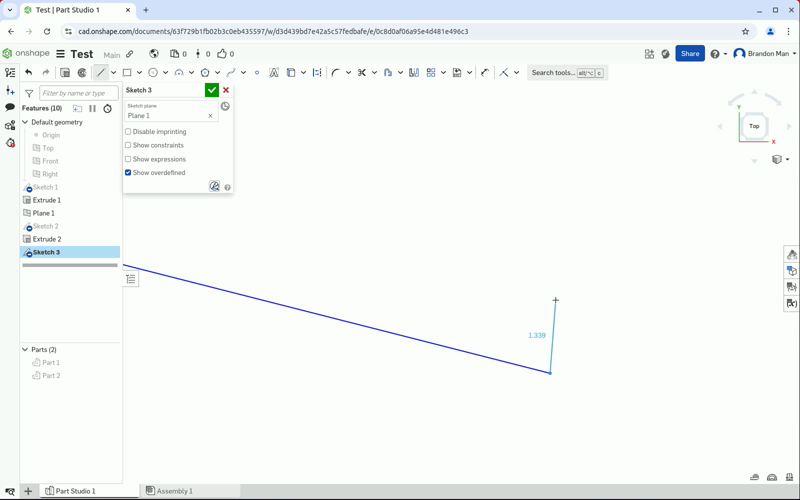
click(555, 299)
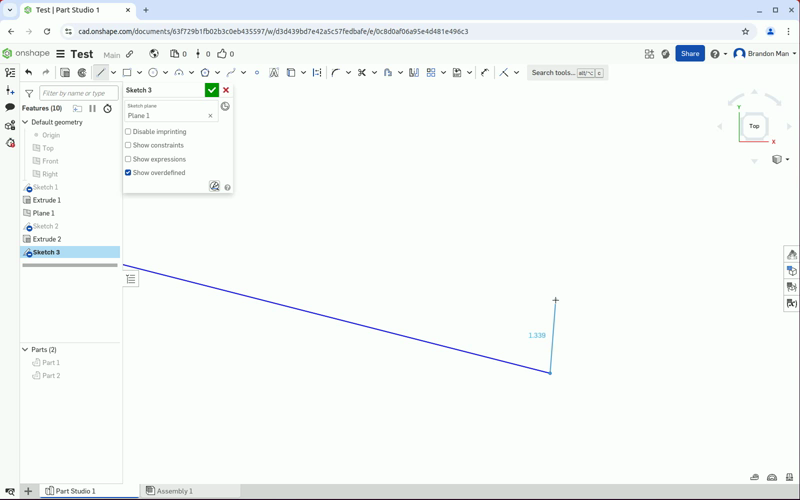
scroll(-6)
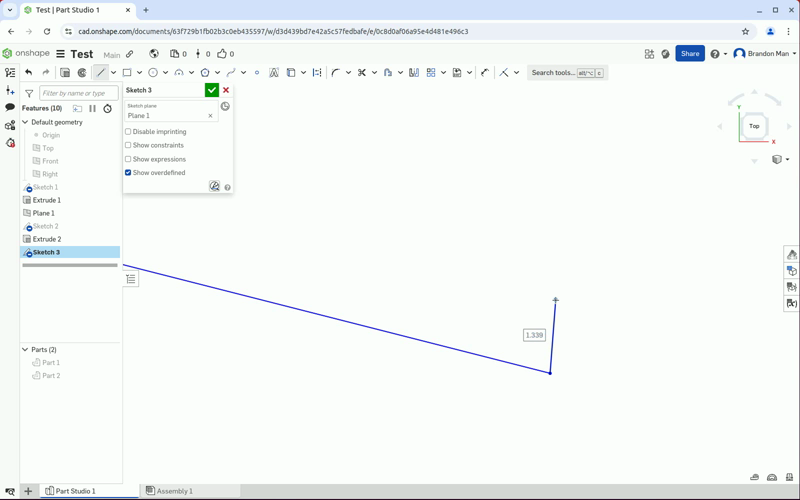
scroll(-6)
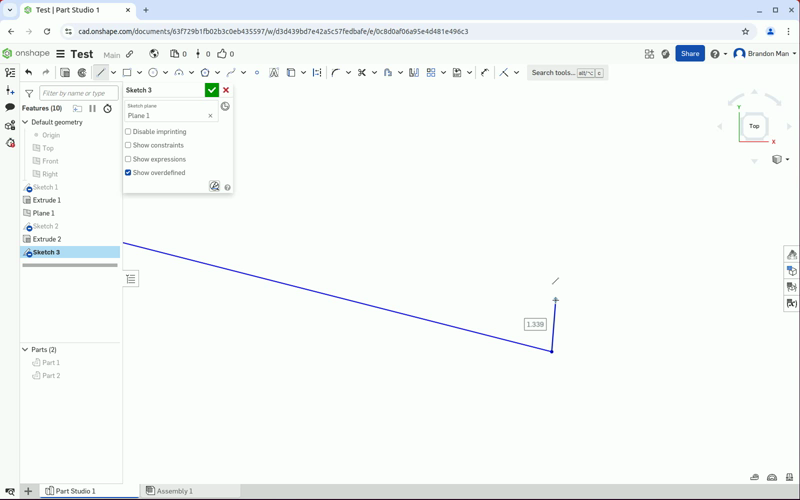
scroll(-6)
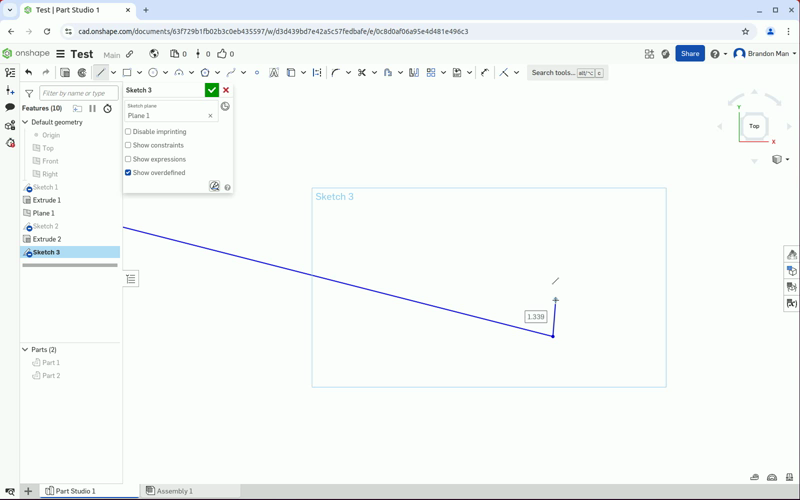
scroll(-6)
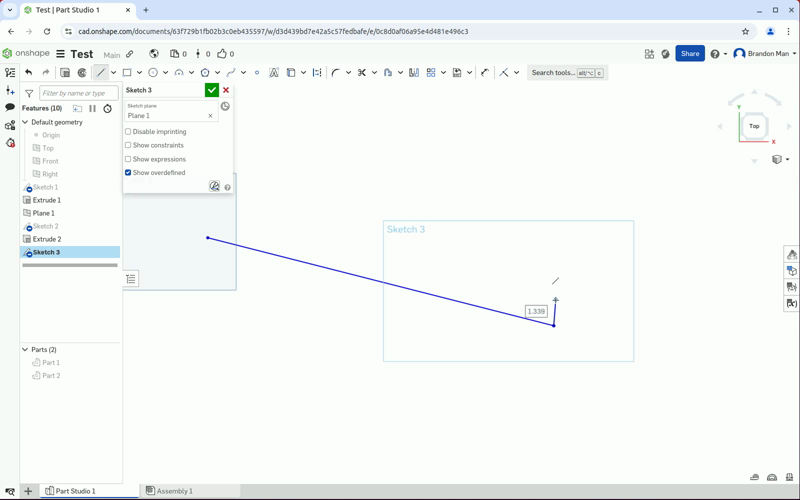
scroll(-6)
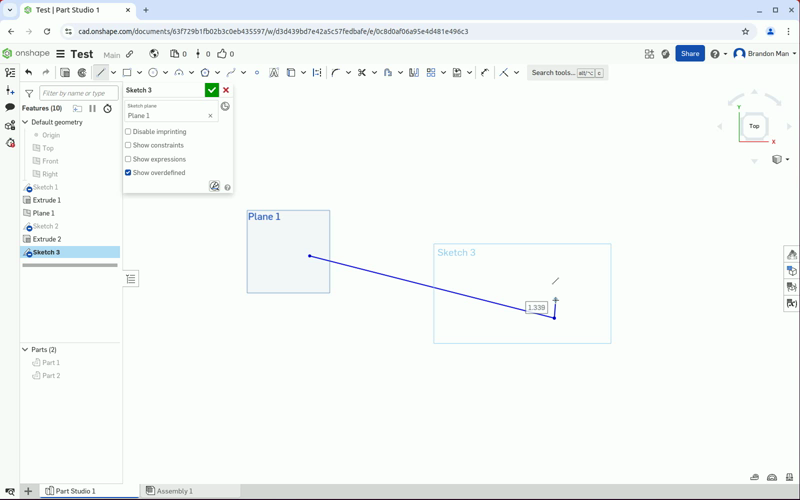
scroll(-6)
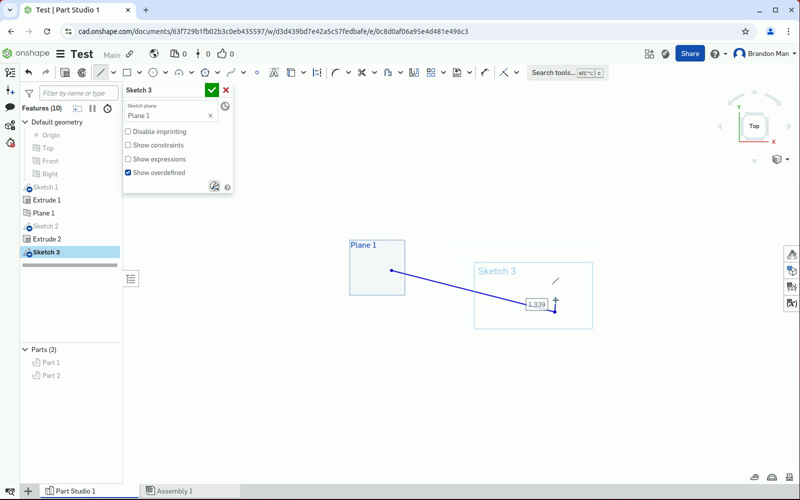
scroll(-6)
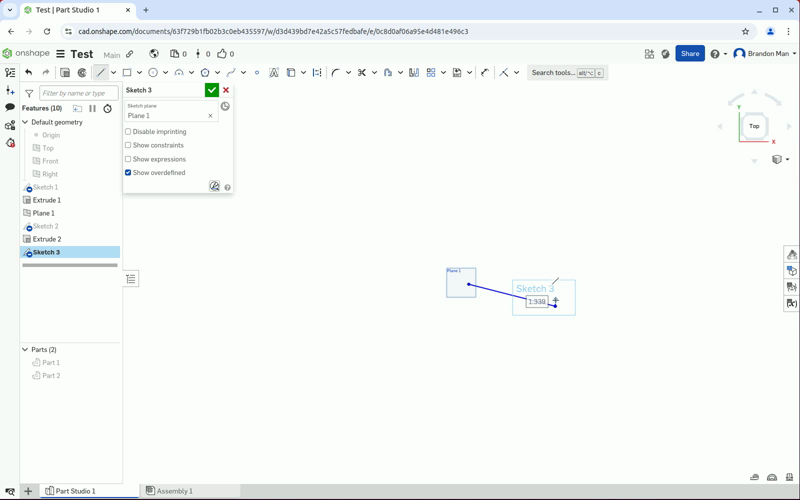
key_up(shift)
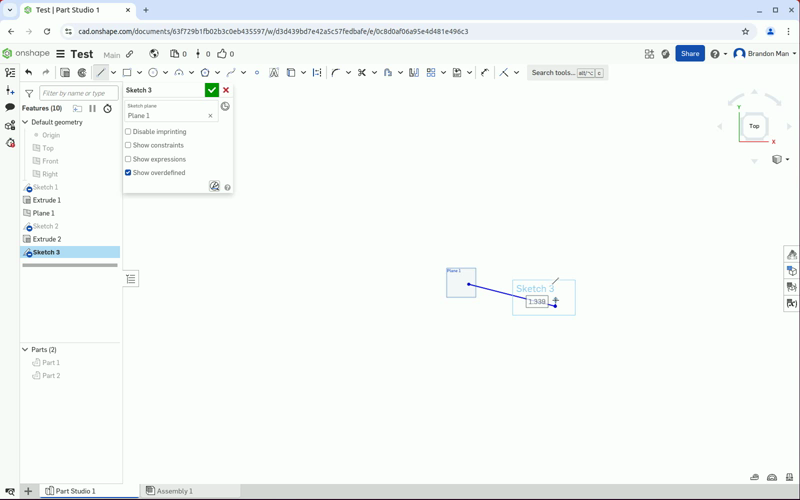
key_down(shift)
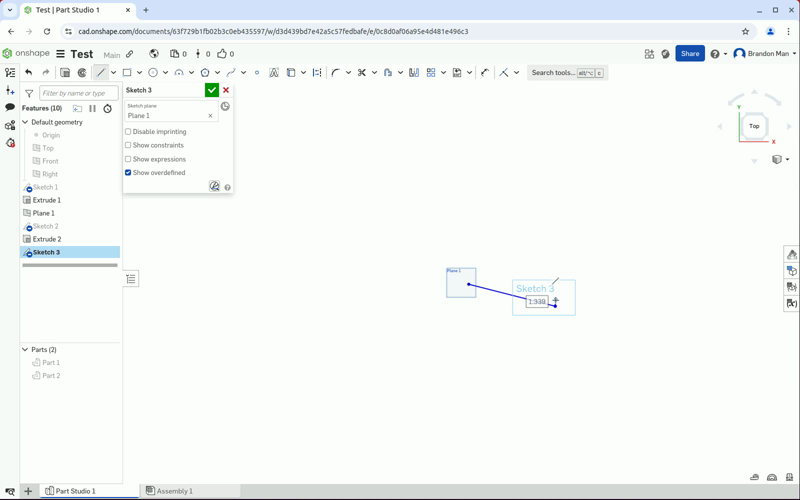
mouse_move(468, 284)
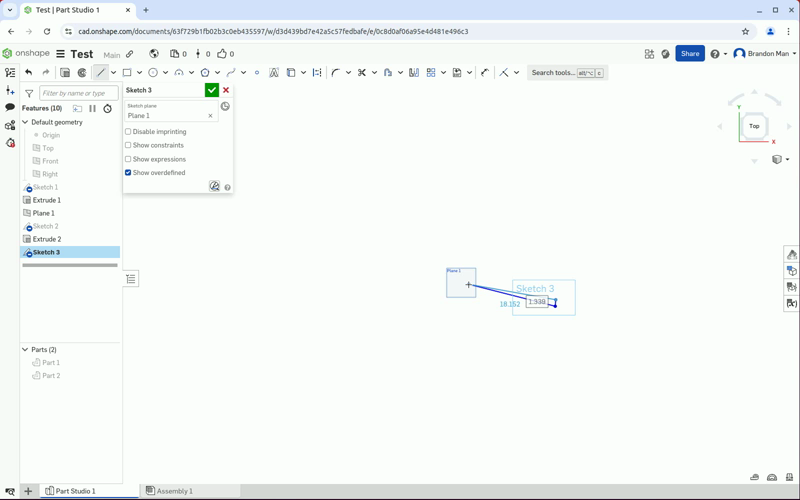
key_up(shift)
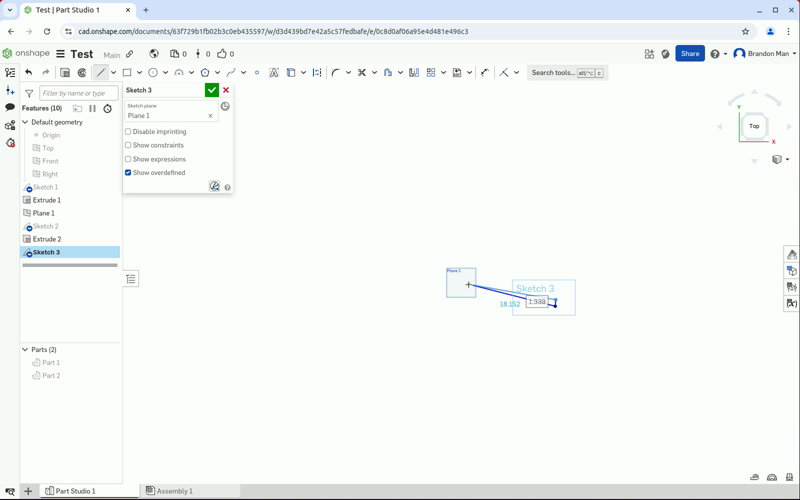
click(468, 284)
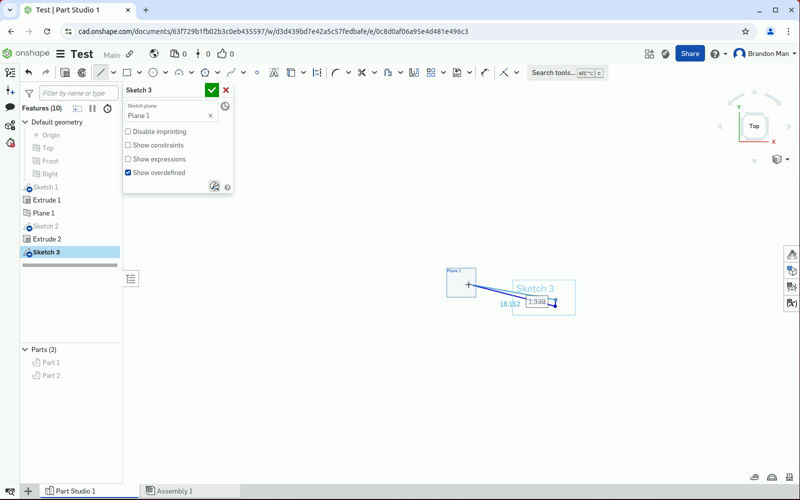
key(esc)
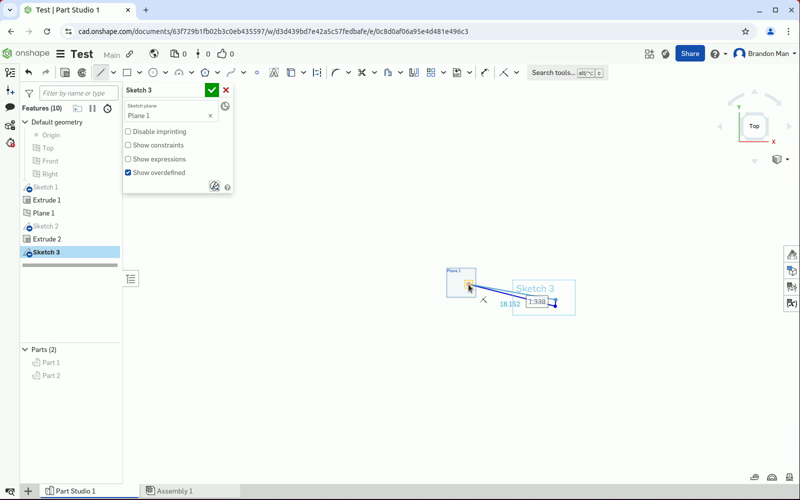
mouse_move(538, 297)
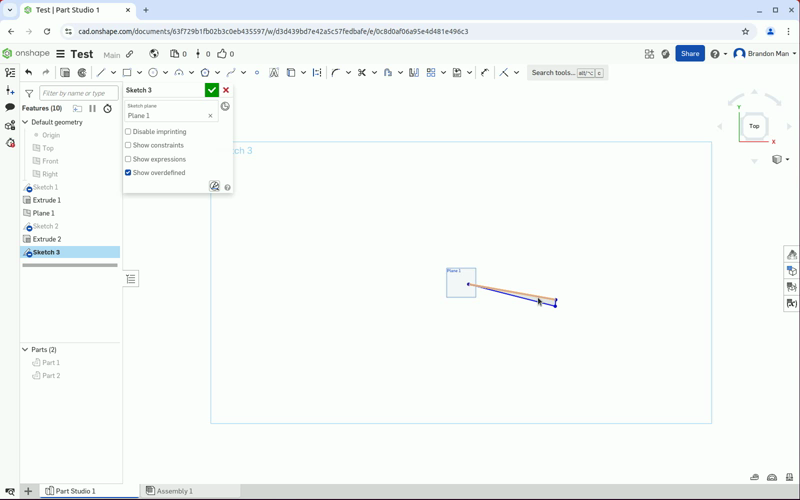
scroll(6)
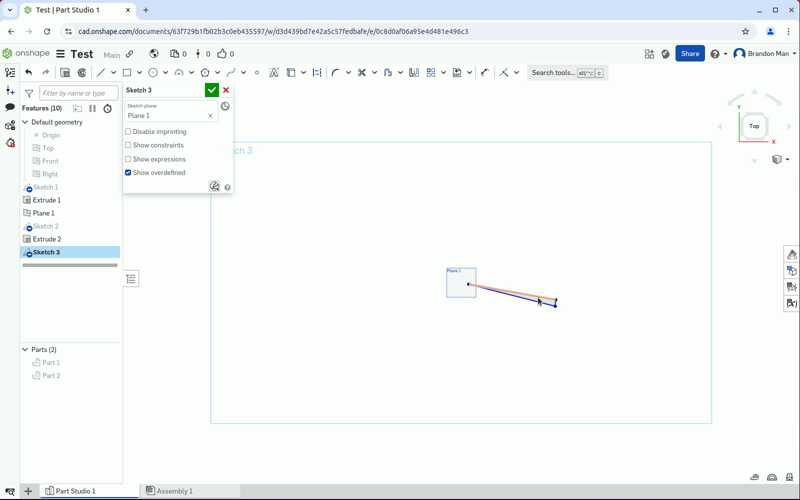
scroll(6)
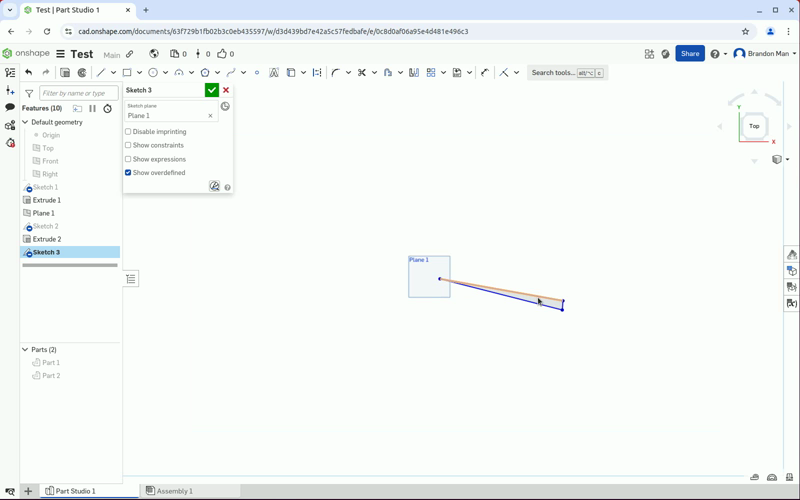
scroll(6)
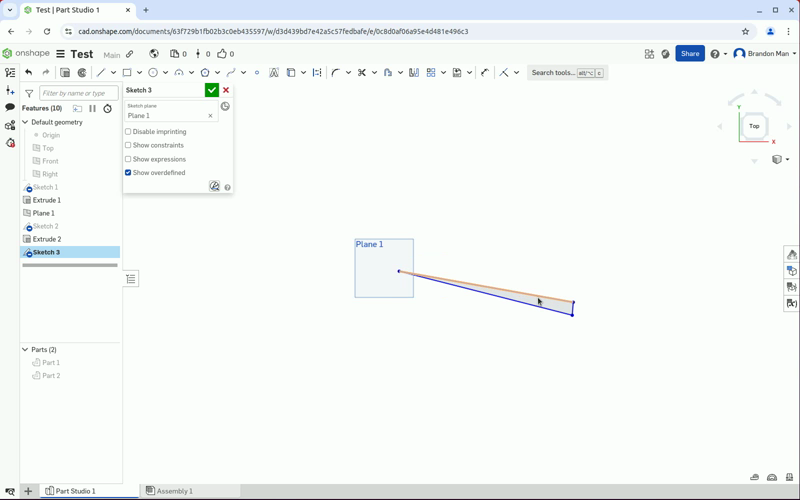
scroll(6)
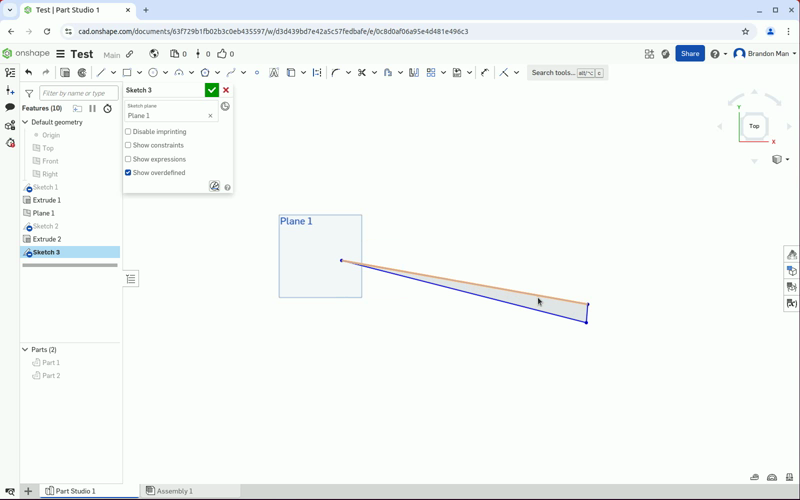
scroll(6)
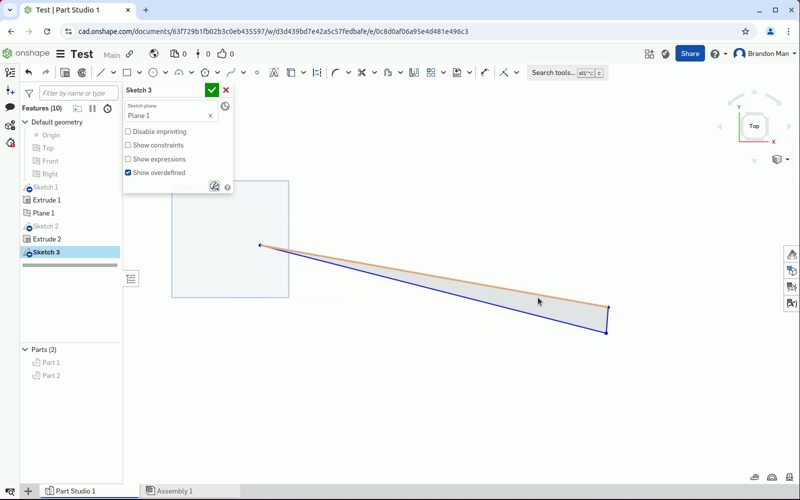
scroll(6)
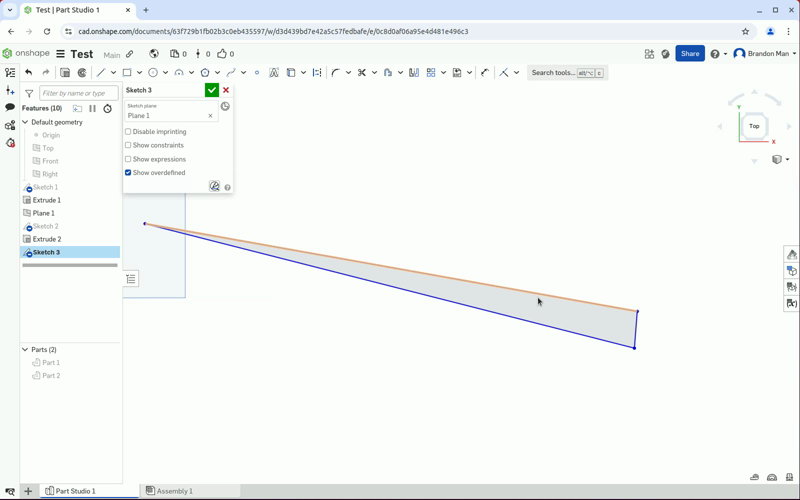
scroll(6)
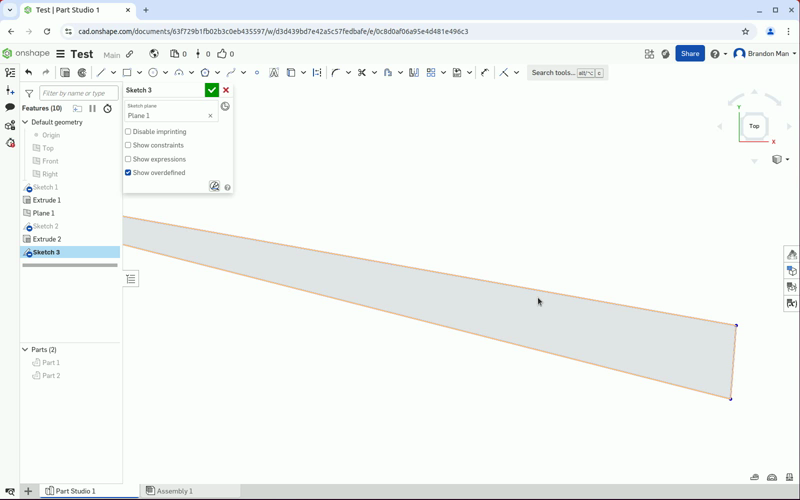
click(538, 297)
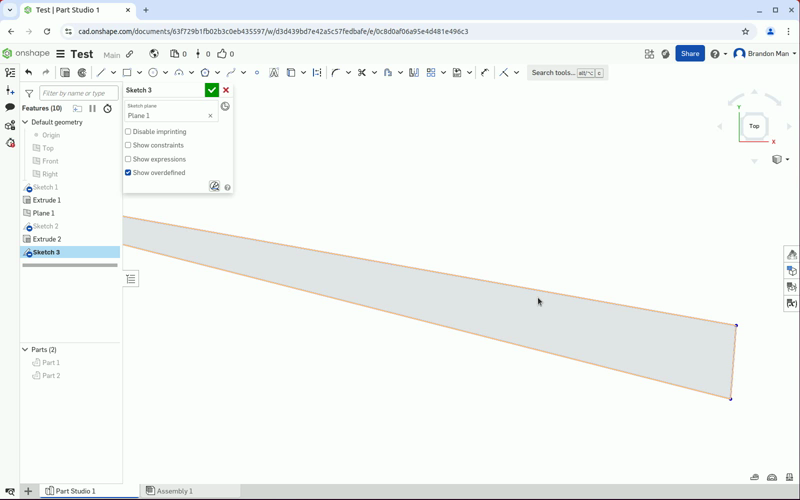
scroll(-6)
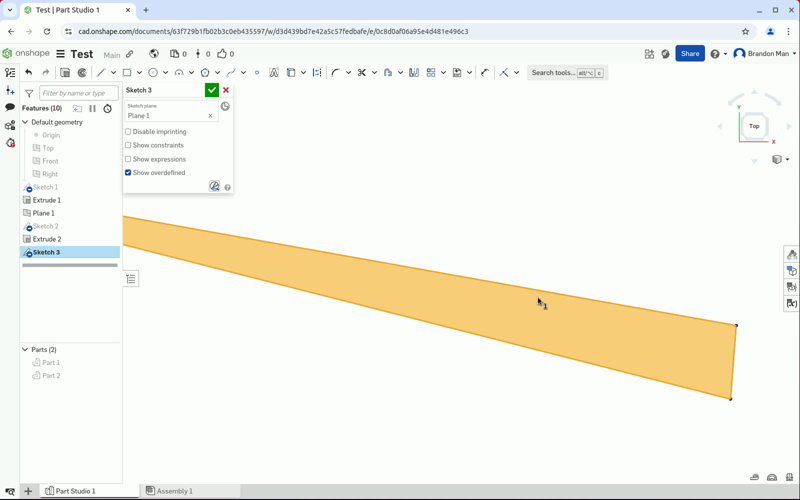
scroll(-6)
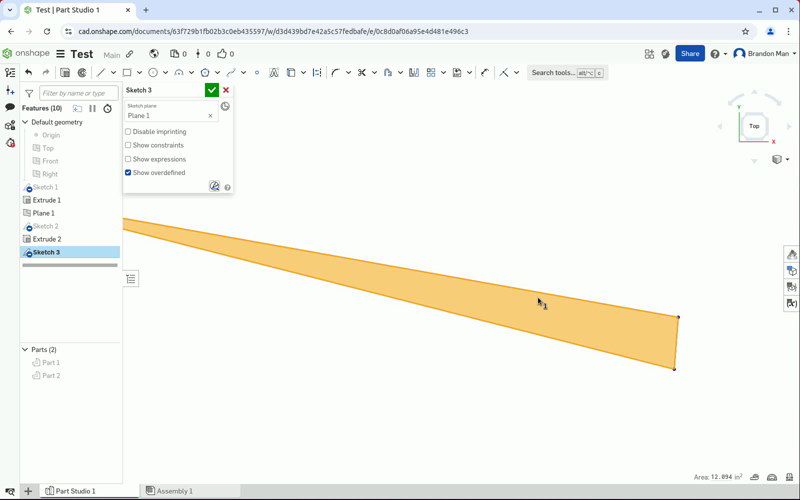
scroll(-6)
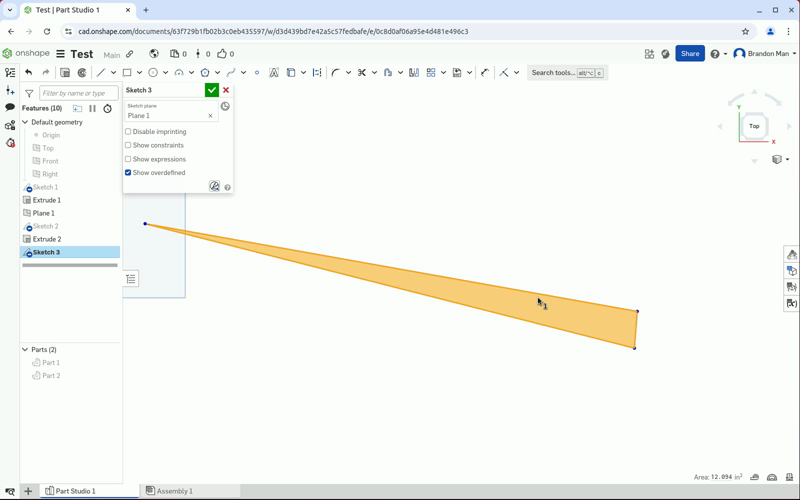
scroll(-6)
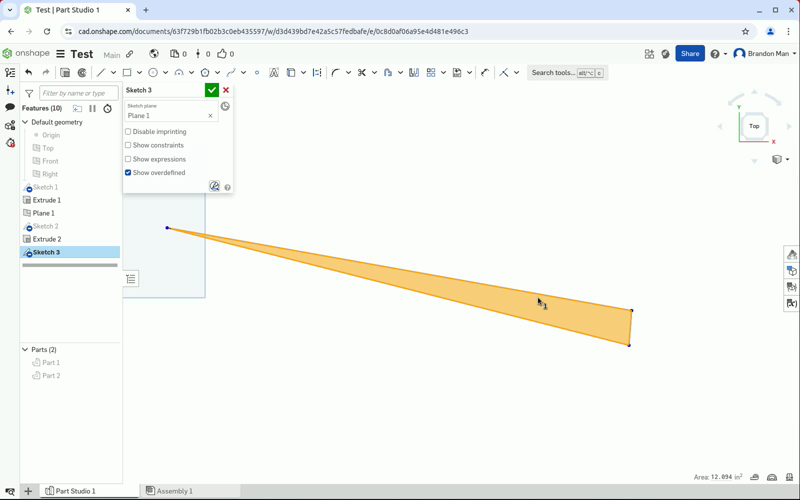
scroll(-6)
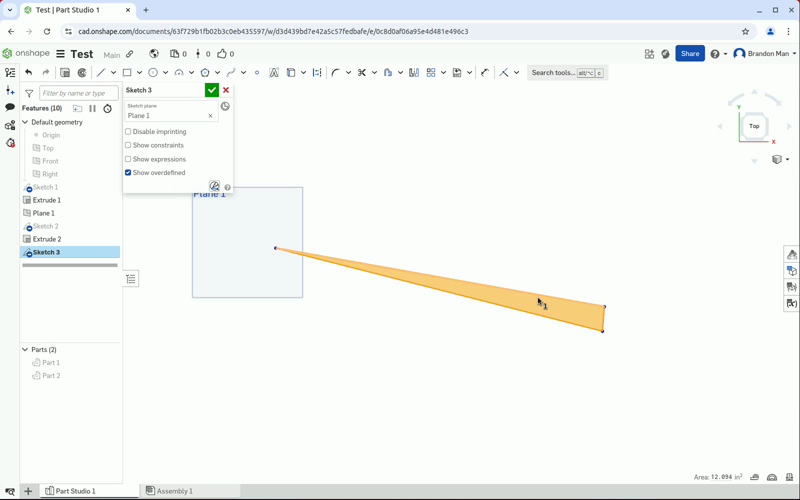
scroll(-6)
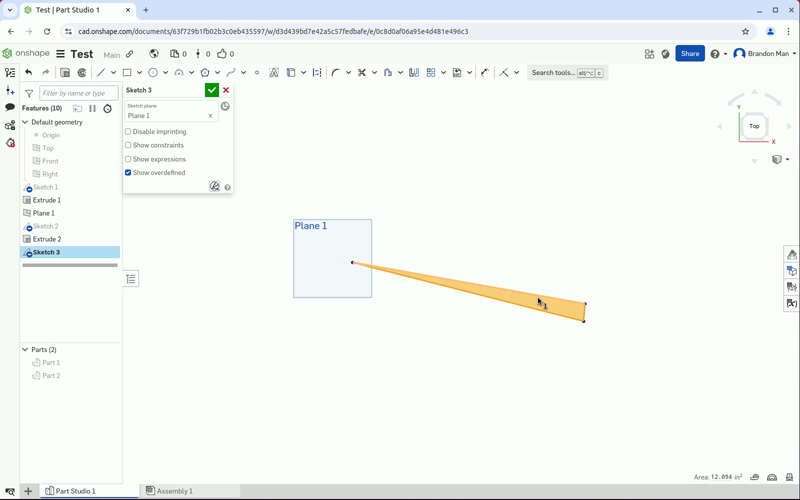
scroll(-6)
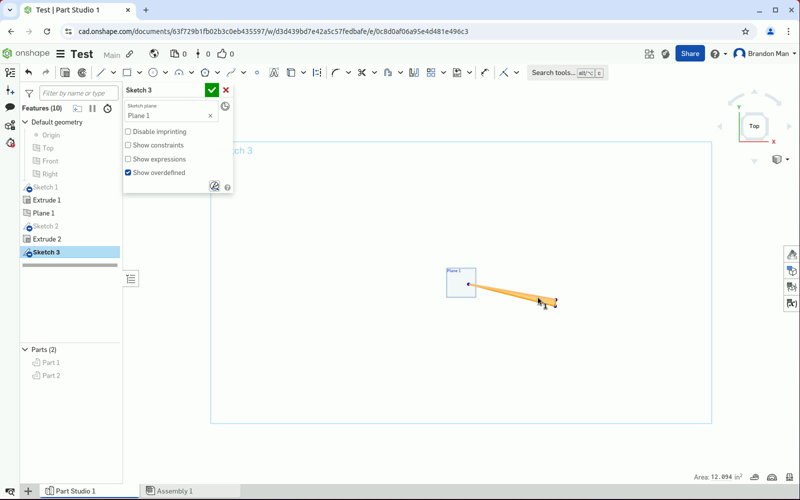
mouse_move(73, 352)
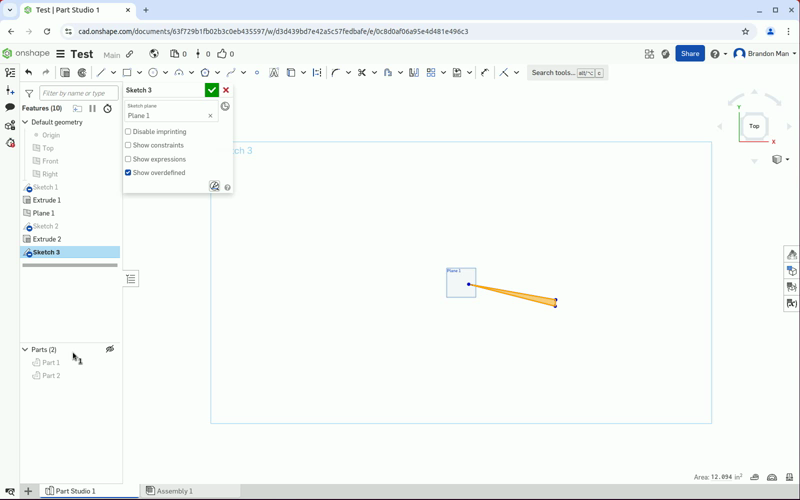
key(shift+y)
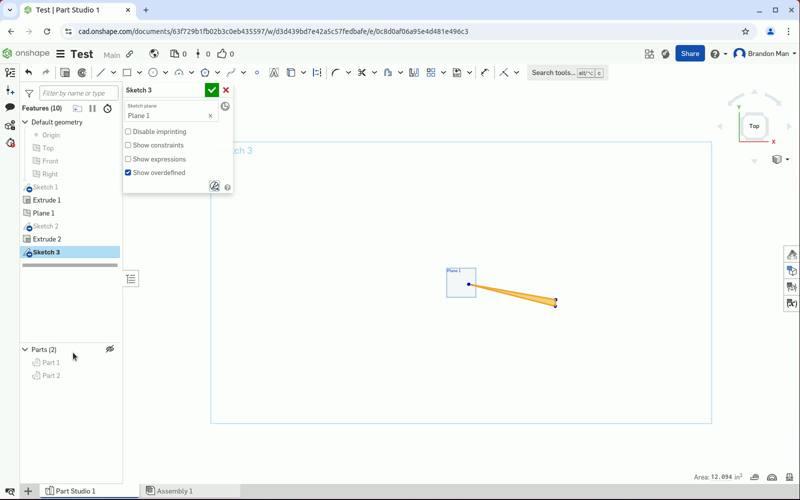
key(shift+e)
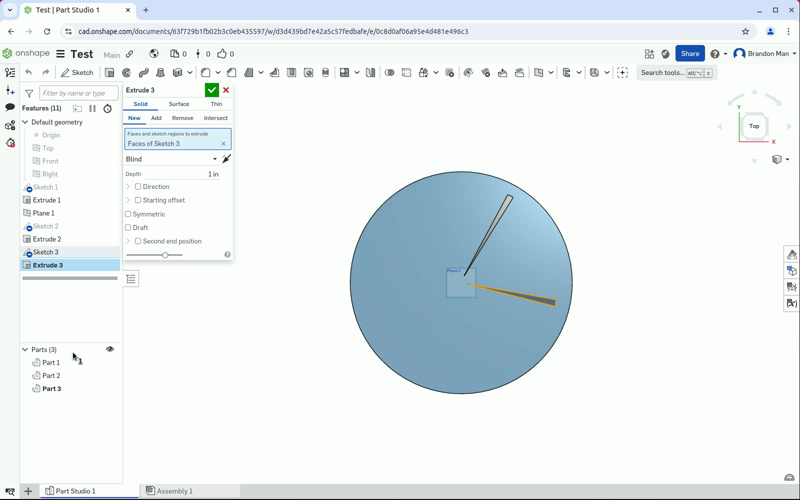
mouse_move(143, 106)
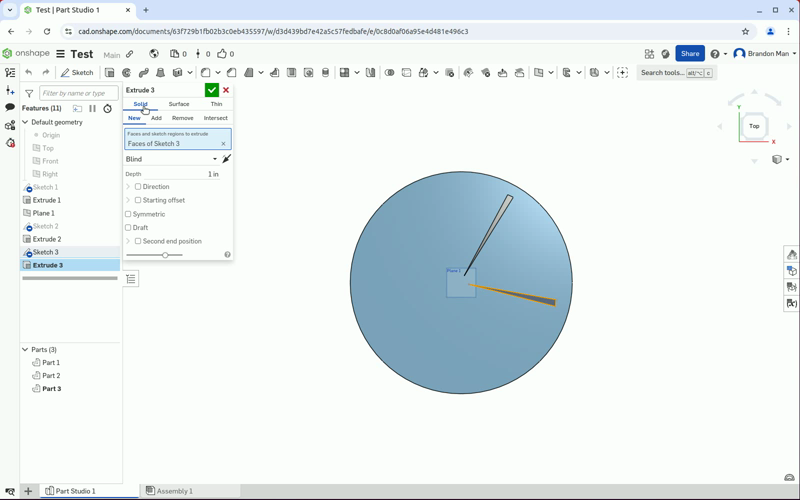
click(143, 106)
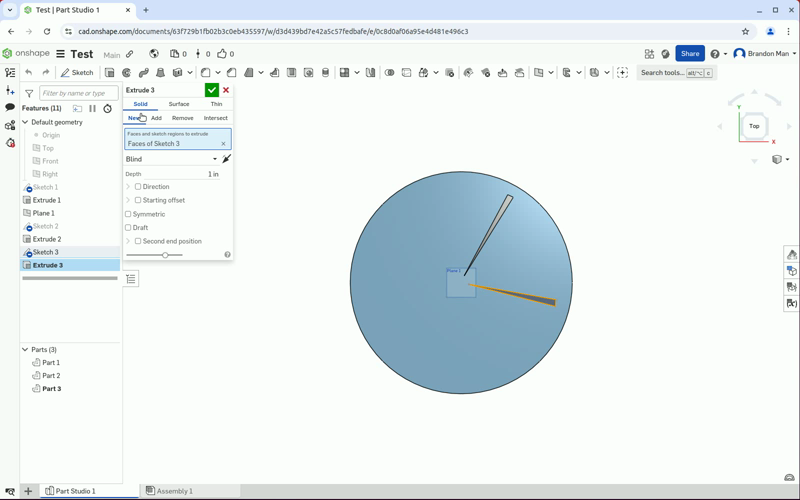
mouse_move(137, 120)
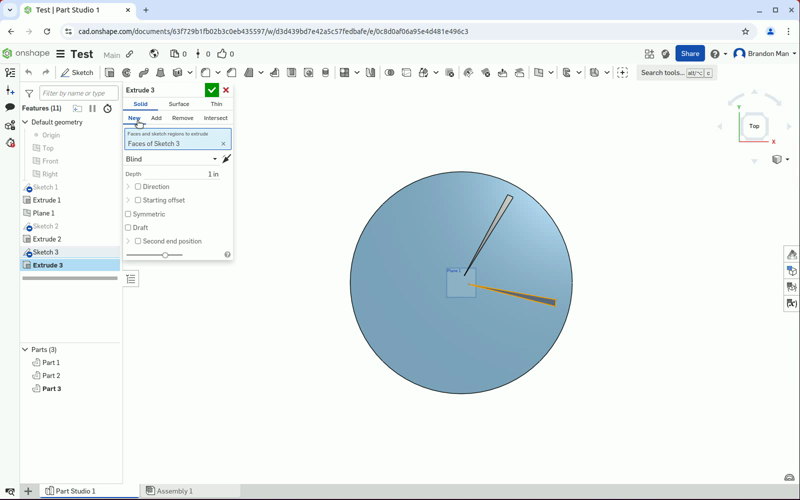
click(137, 120)
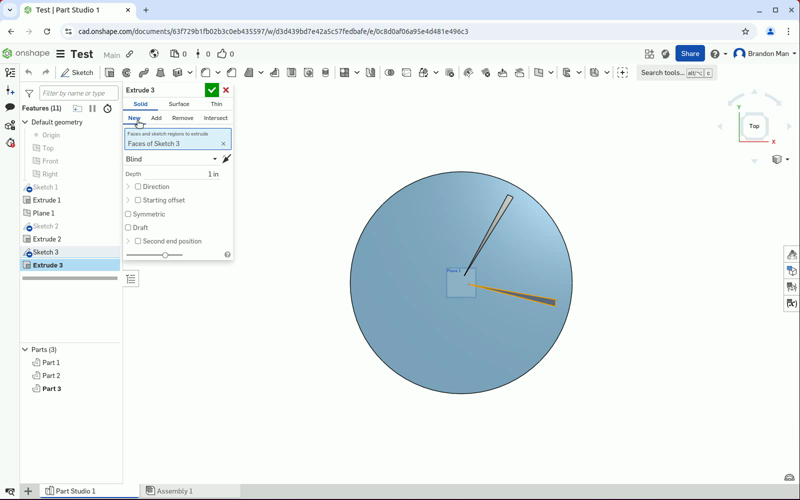
key(tab, 4)
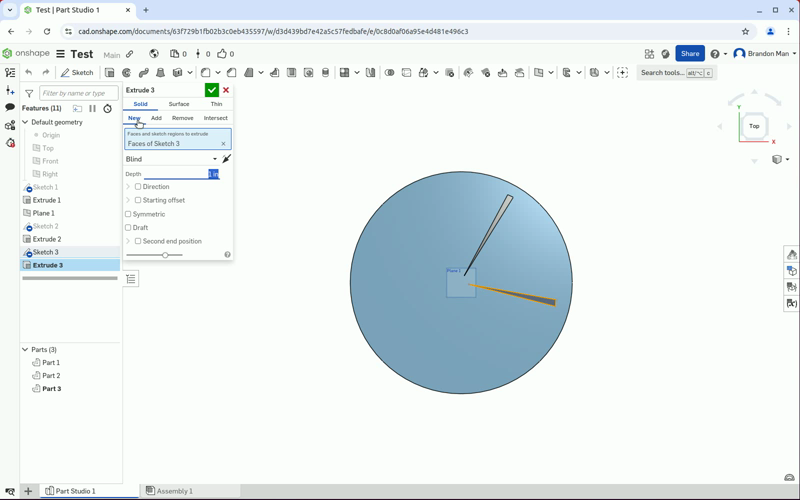
text(20.46)
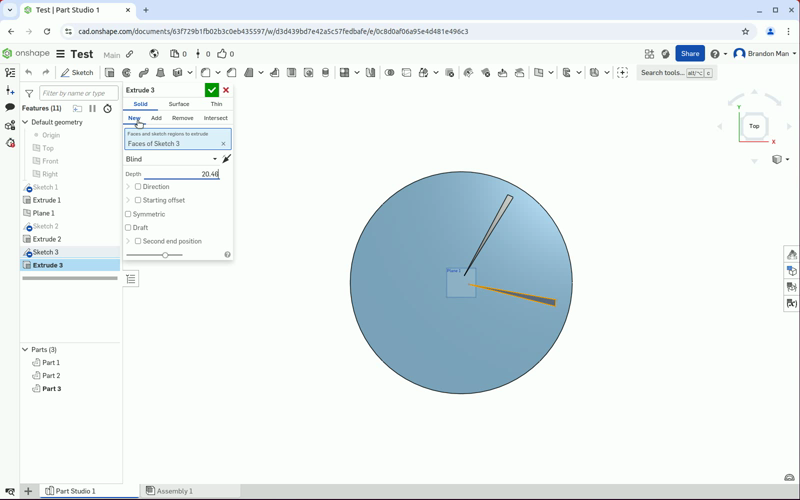
key(enter)
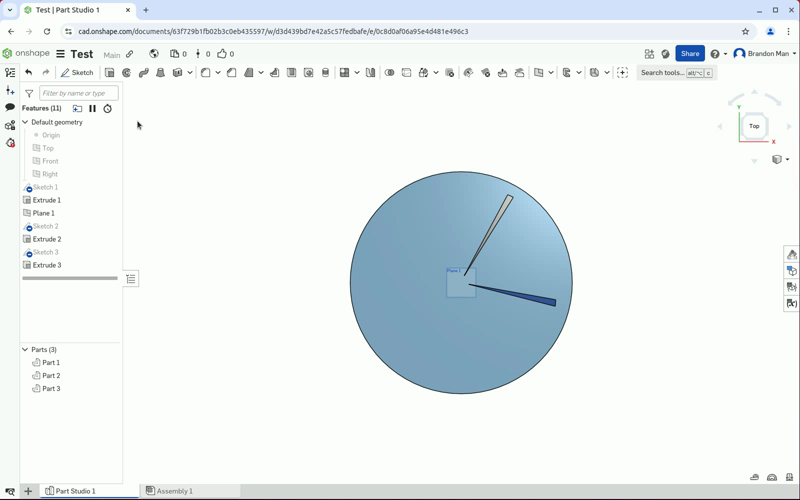
key(shift+h)
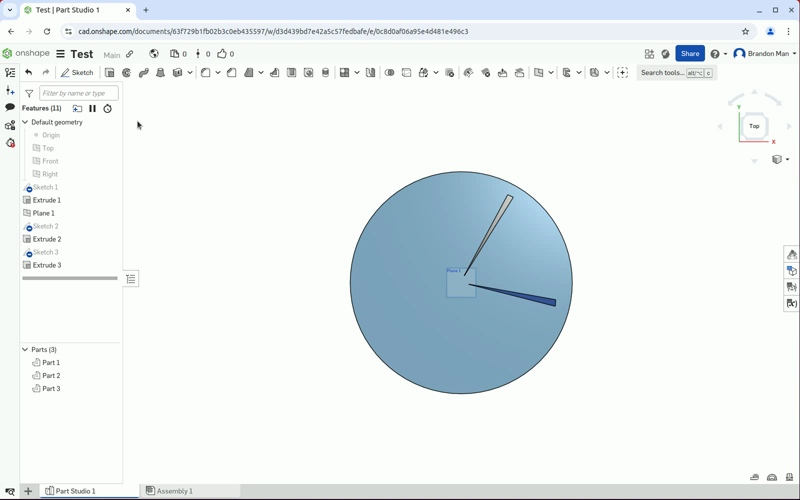
key(shift+h)
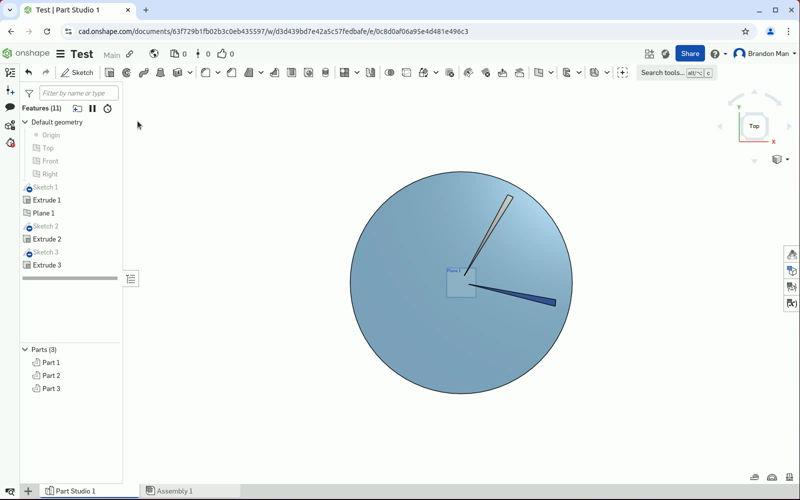
mouse_move(73, 189)
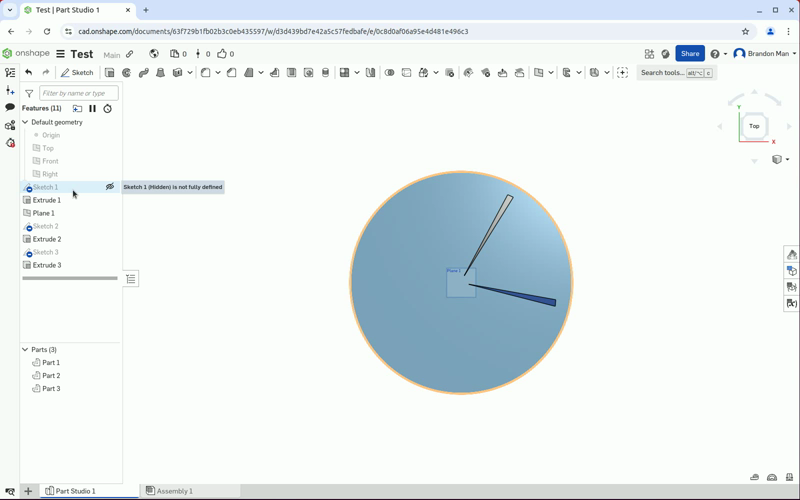
click(73, 189)
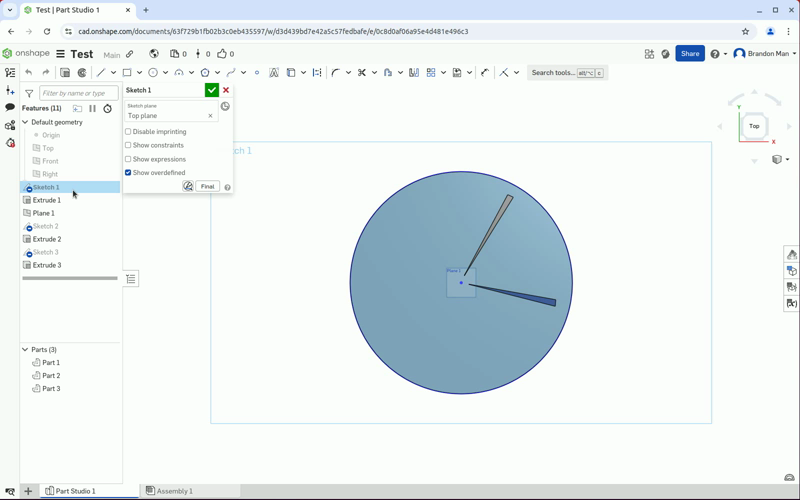
mouse_move(229, 92)
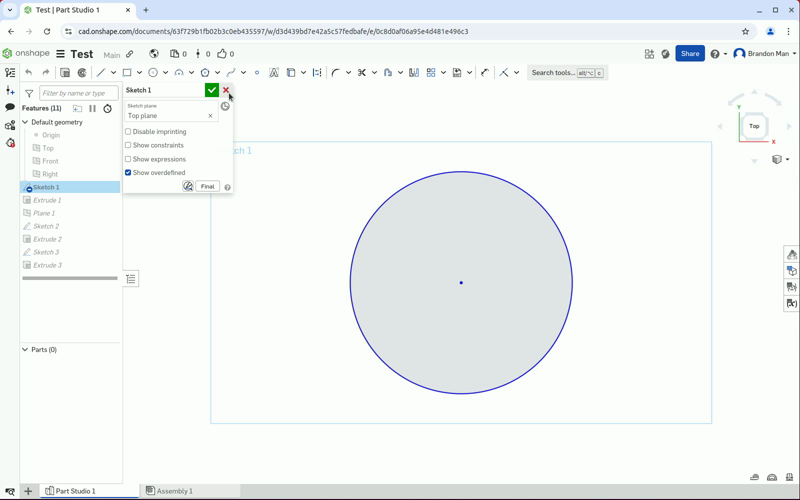
click(229, 92)
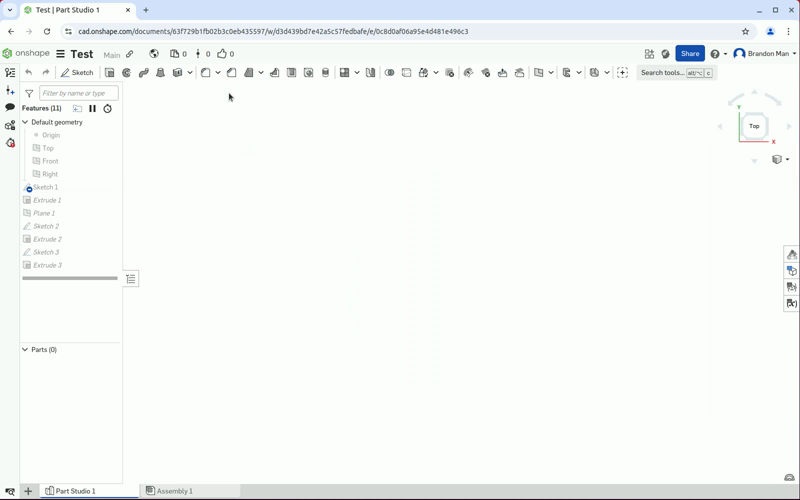
key(shift+s)
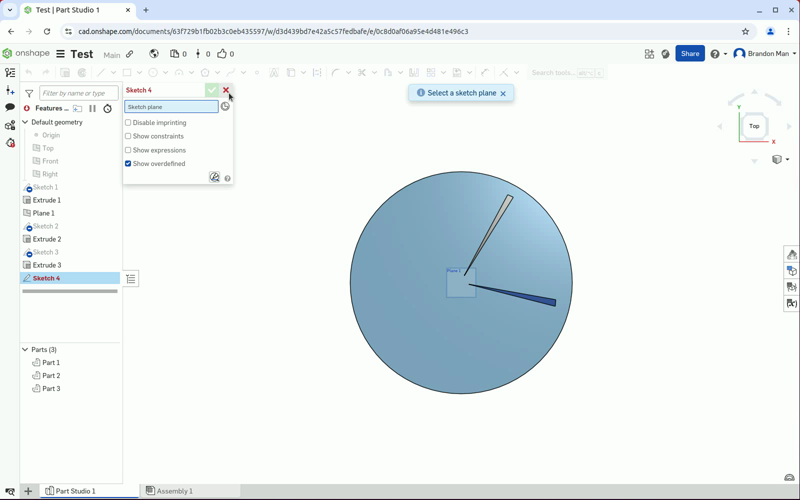
mouse_move(73, 215)
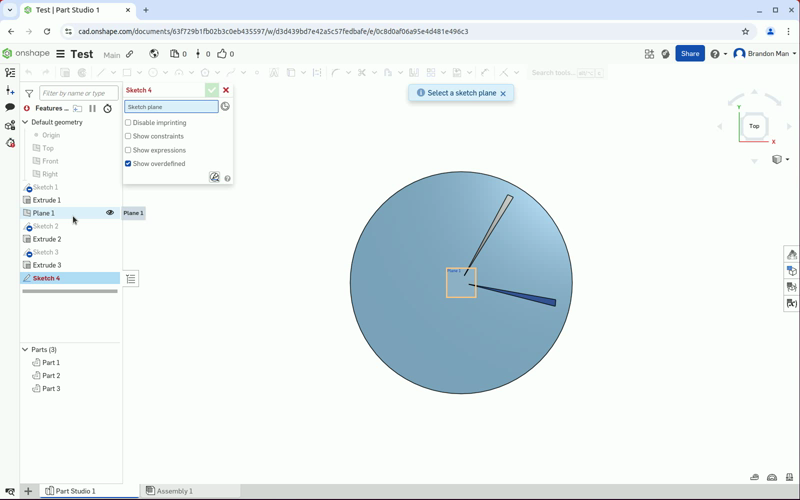
click(73, 215)
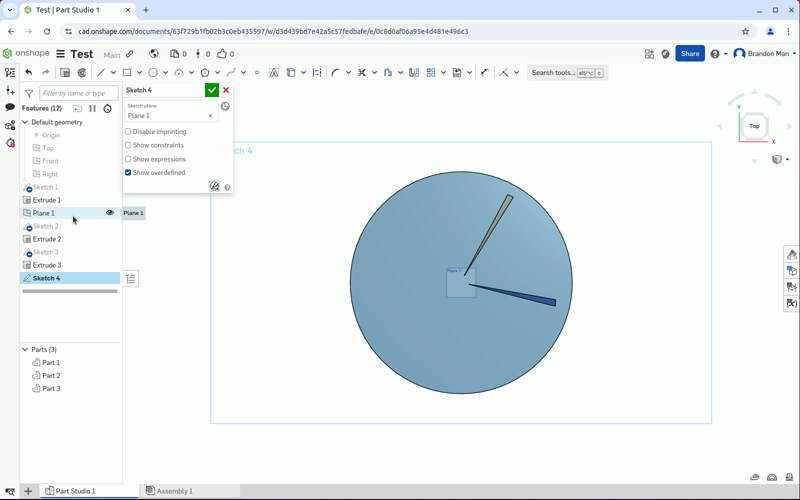
mouse_move(73, 352)
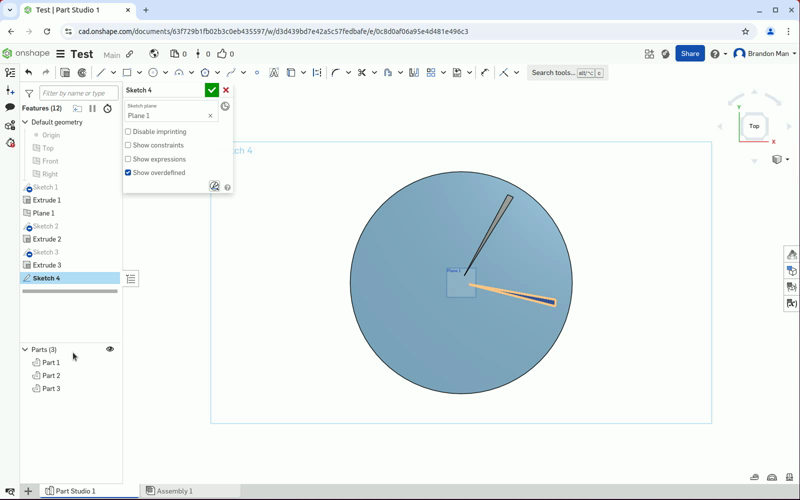
key(y)
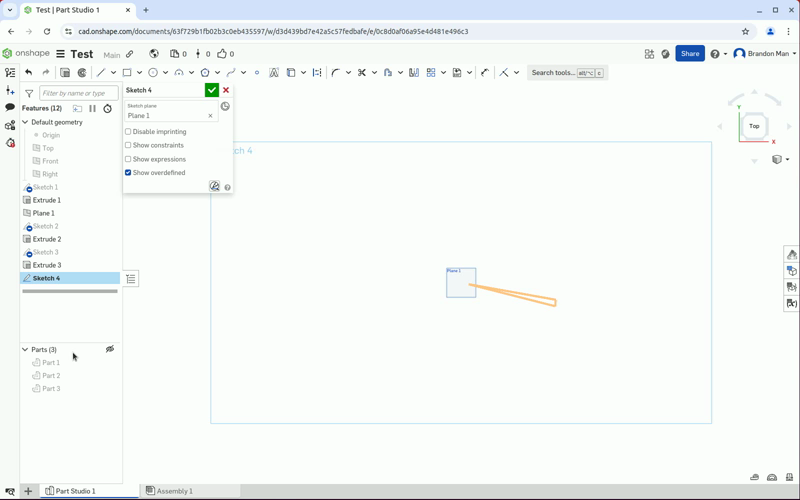
key(l)
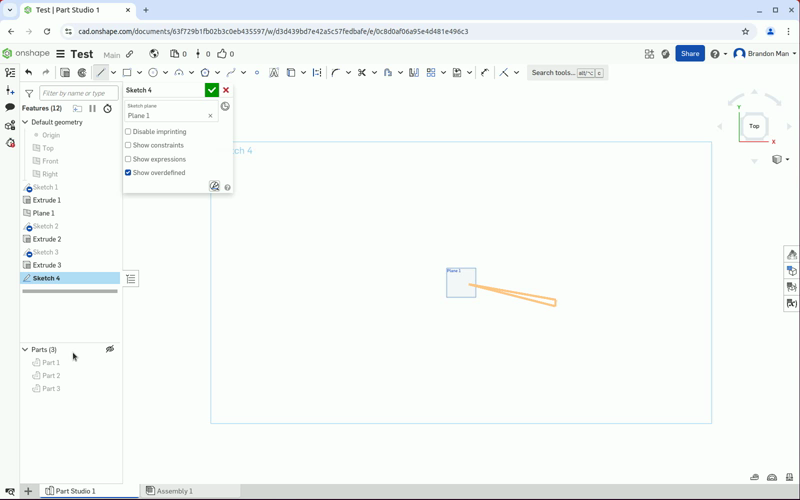
key_down(shift)
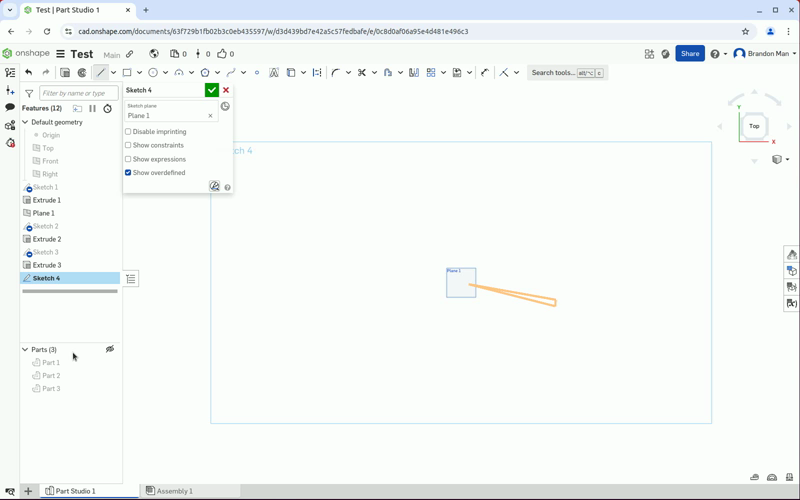
mouse_move(460, 290)
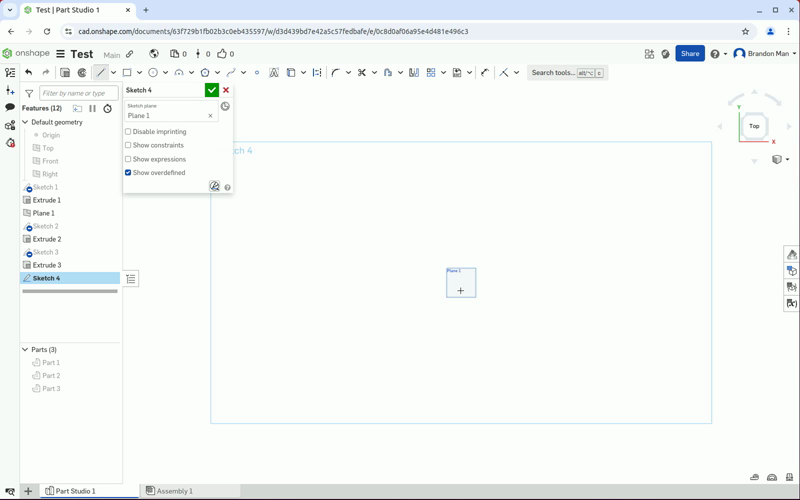
click(460, 290)
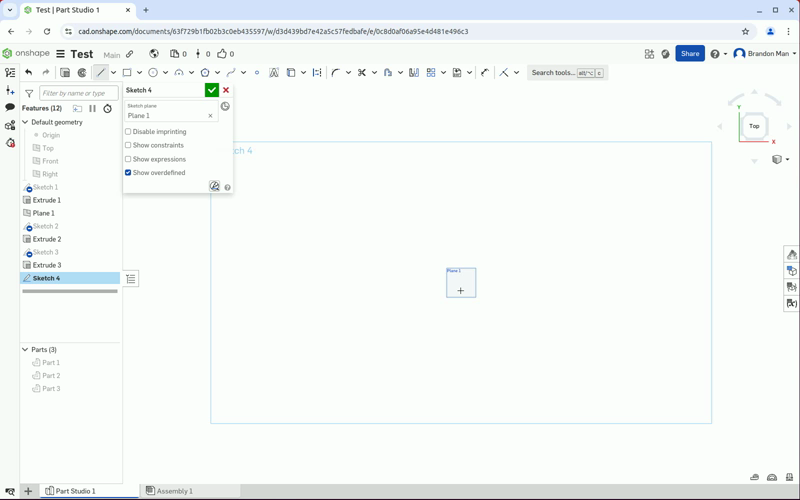
key_up(shift)
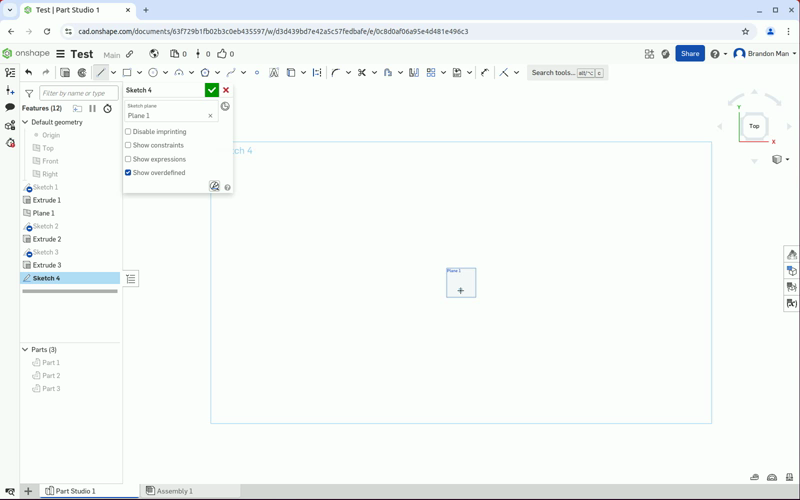
key_down(shift)
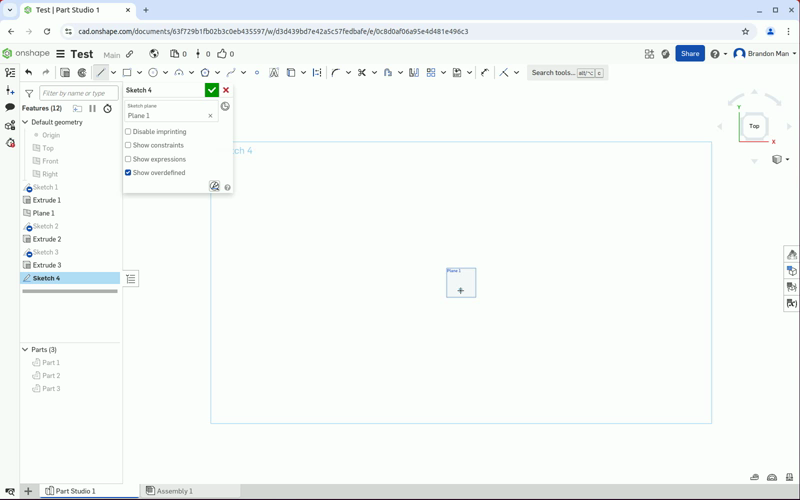
mouse_move(464, 378)
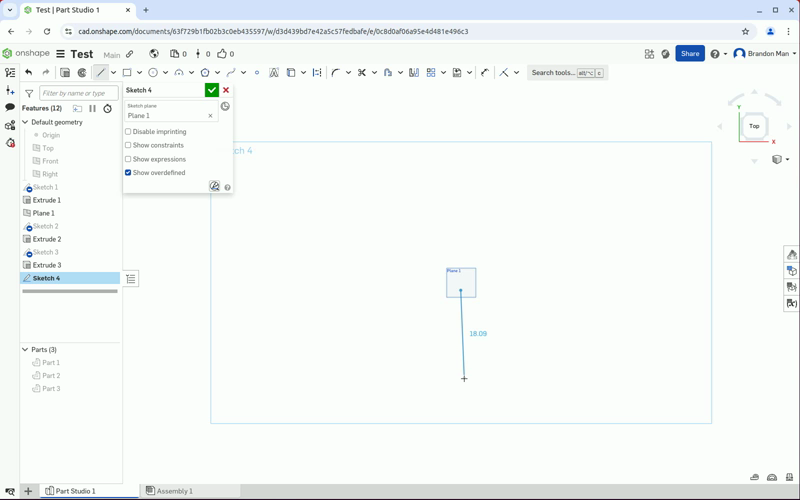
click(464, 378)
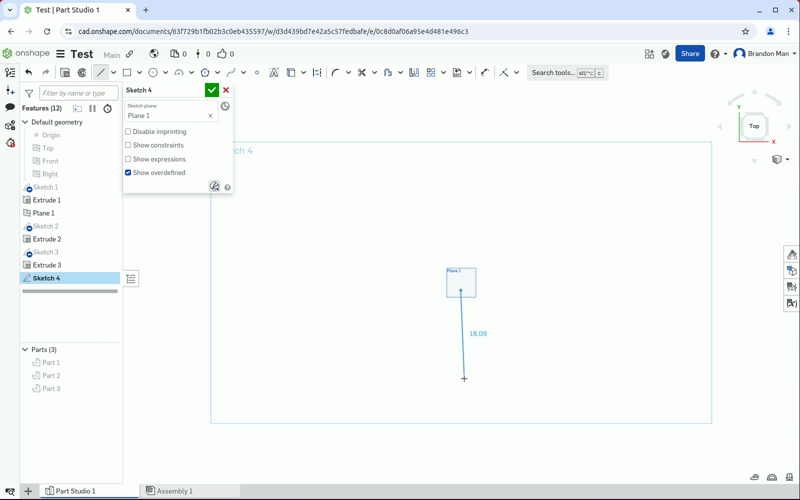
key_up(shift)
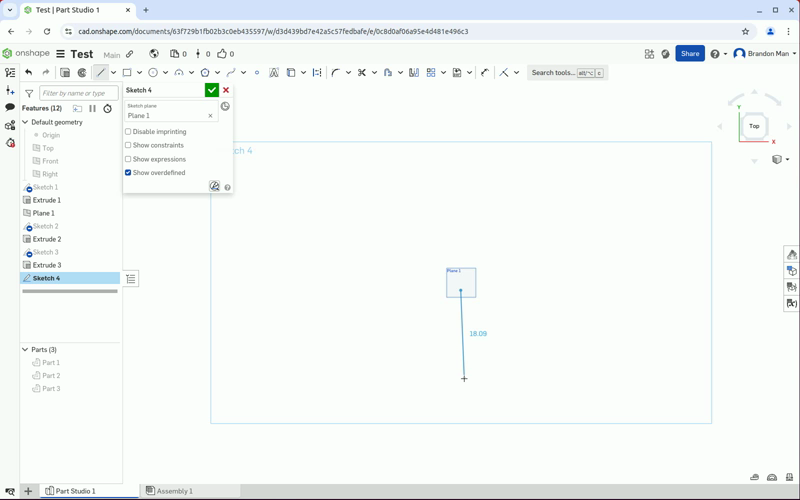
key_down(shift)
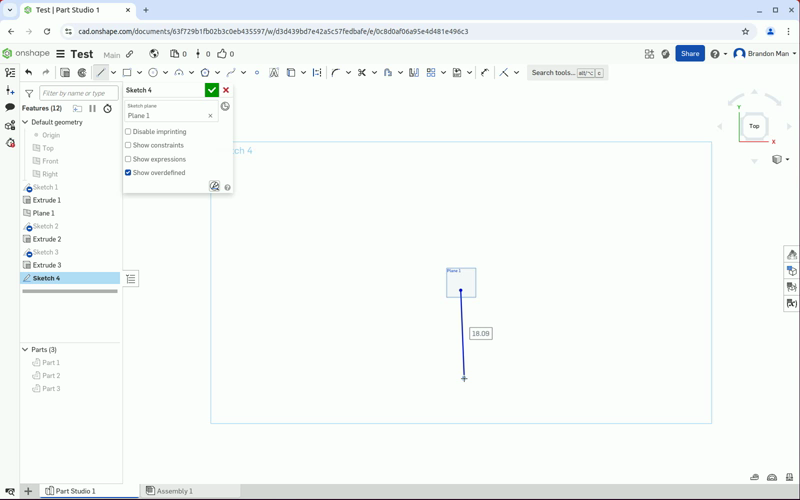
mouse_move(494, 378)
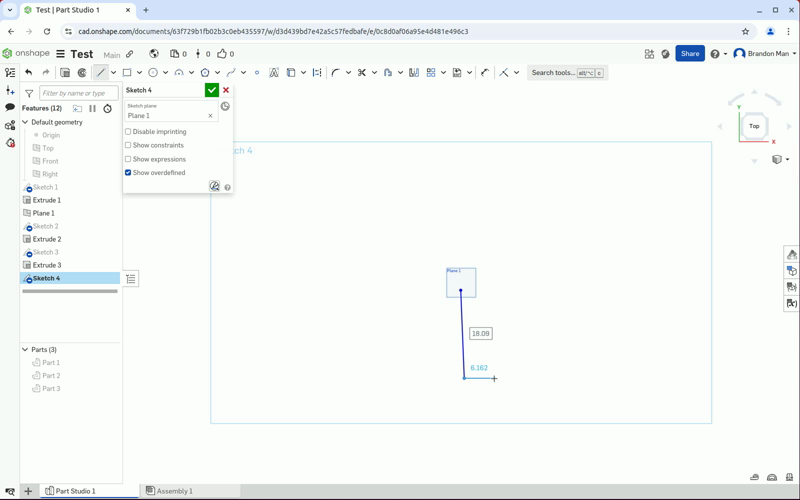
mouse_move(472, 377)
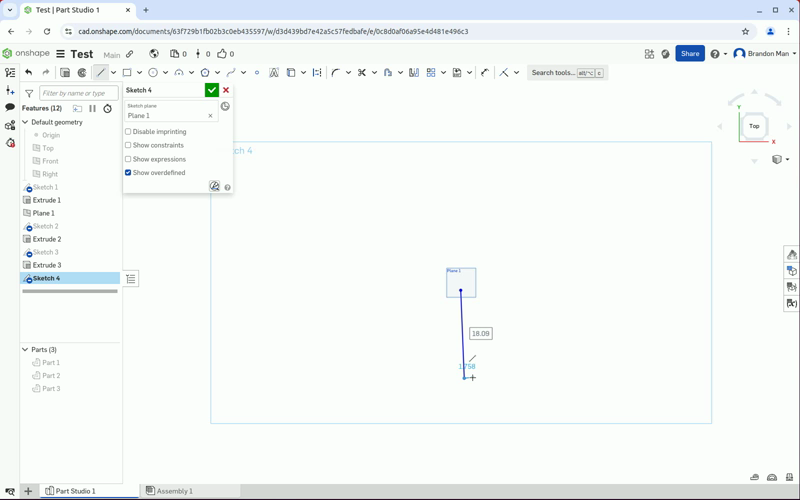
click(472, 377)
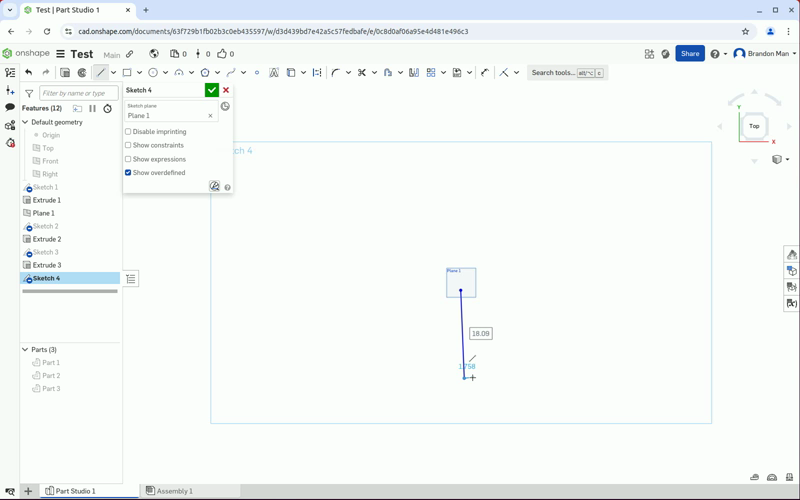
key_up(shift)
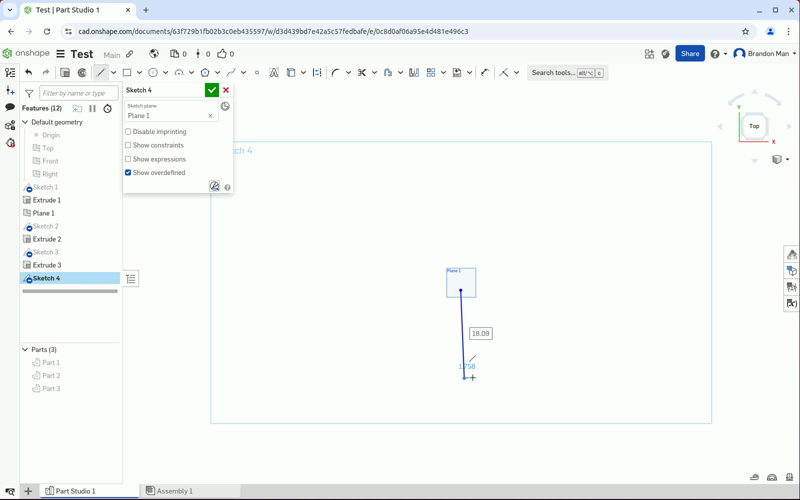
key_down(shift)
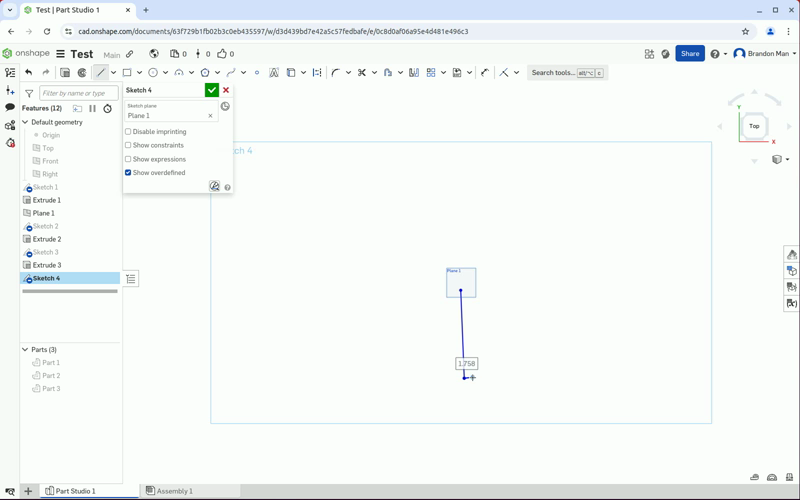
mouse_move(460, 290)
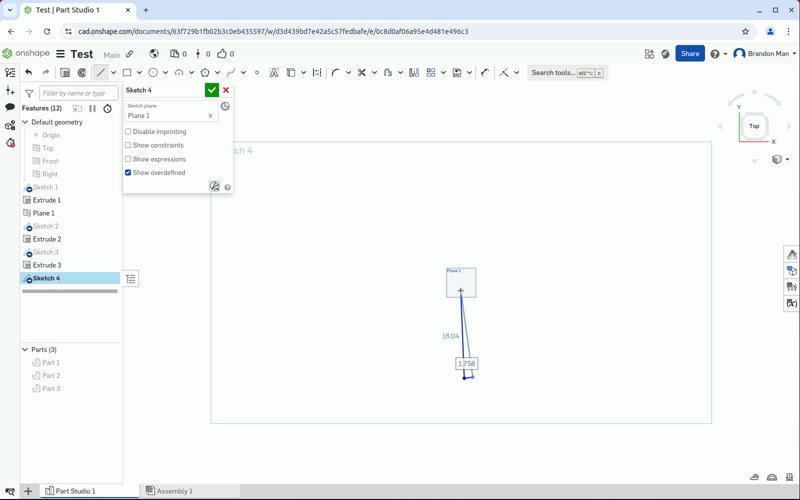
key_up(shift)
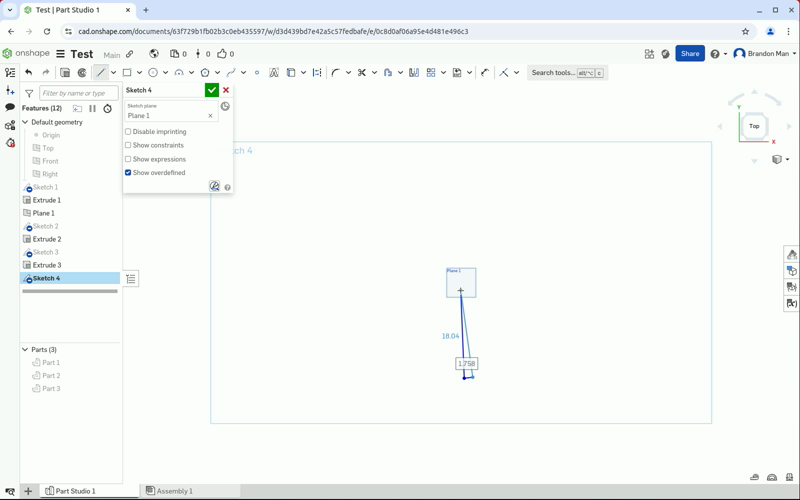
click(460, 290)
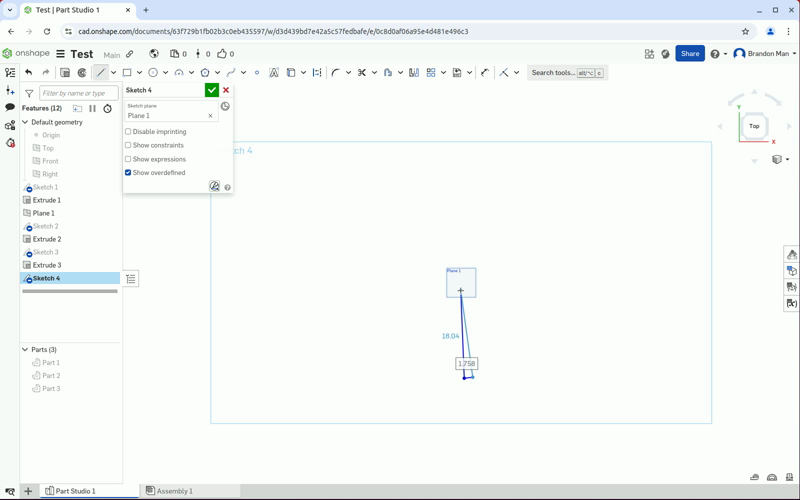
key(esc)
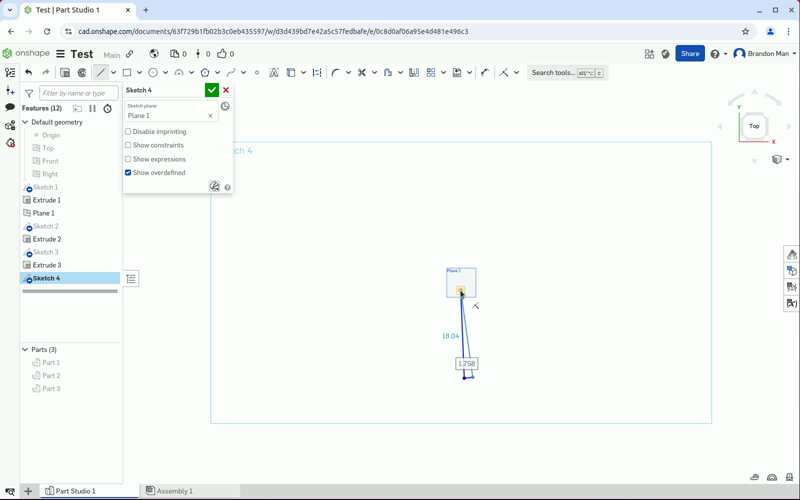
mouse_move(465, 332)
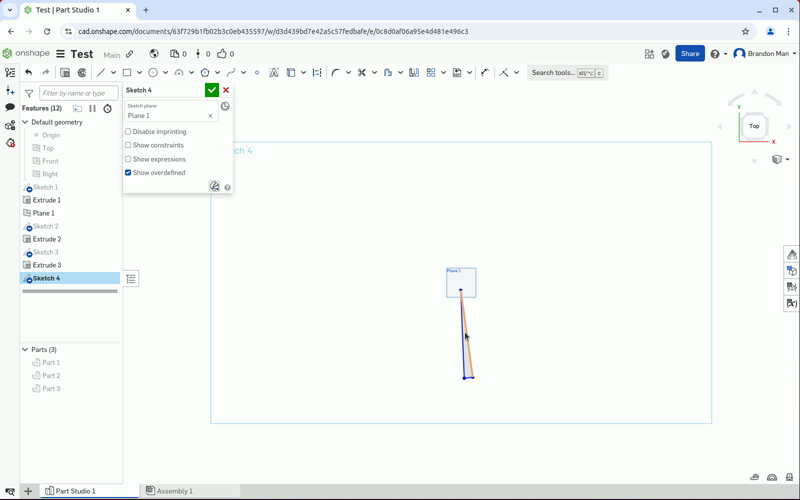
scroll(6)
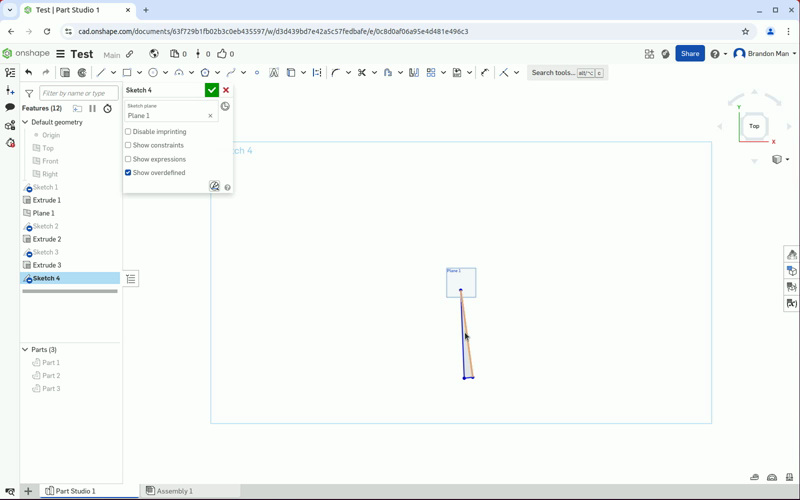
scroll(6)
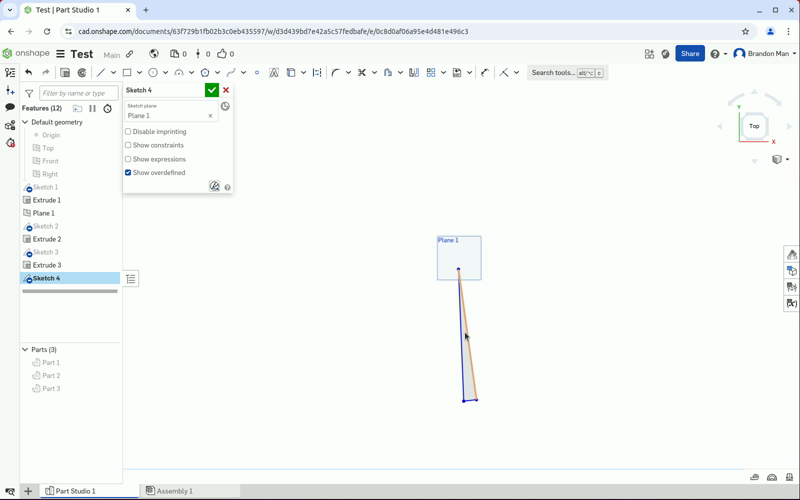
scroll(6)
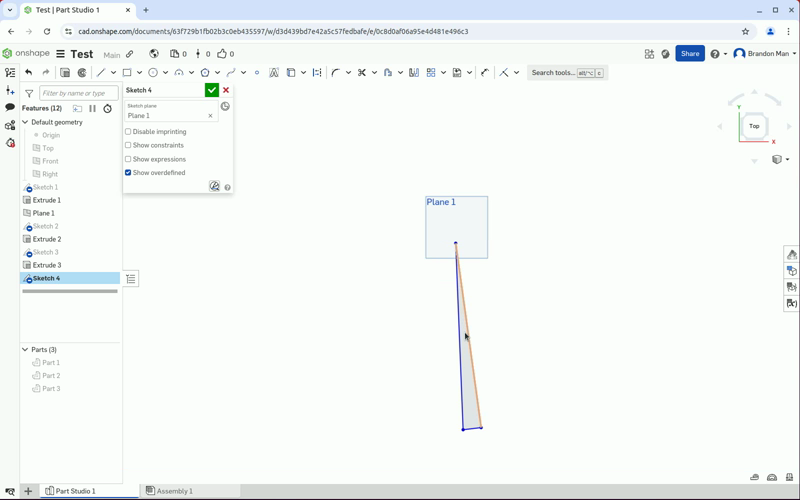
scroll(6)
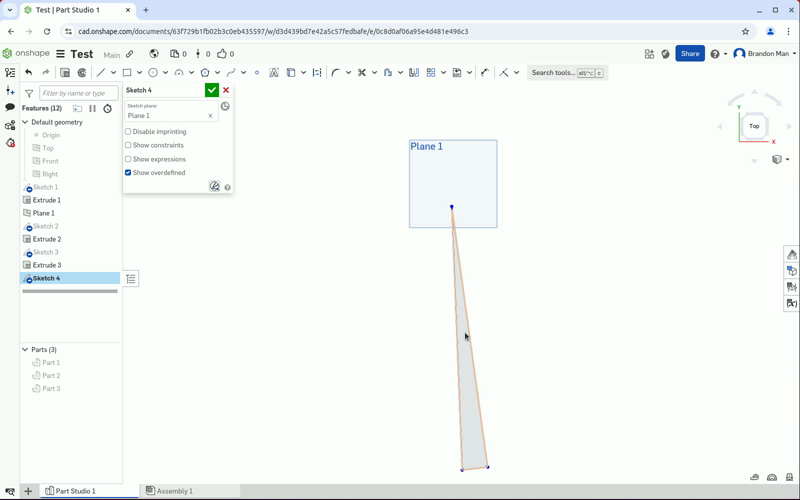
scroll(6)
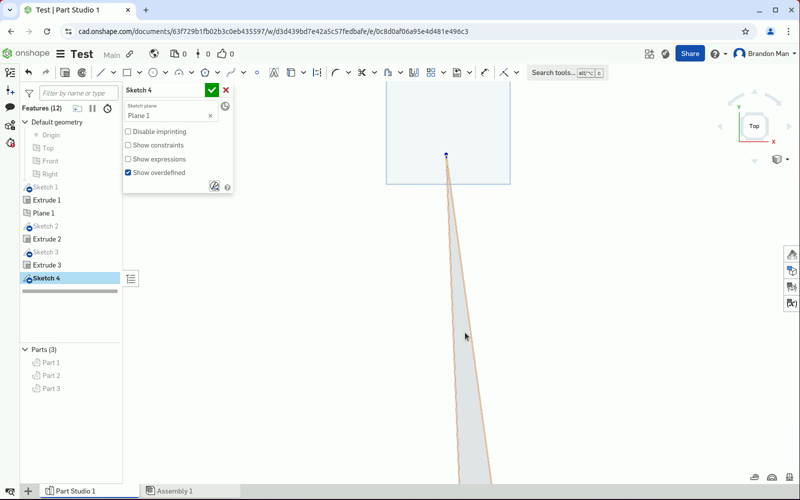
scroll(6)
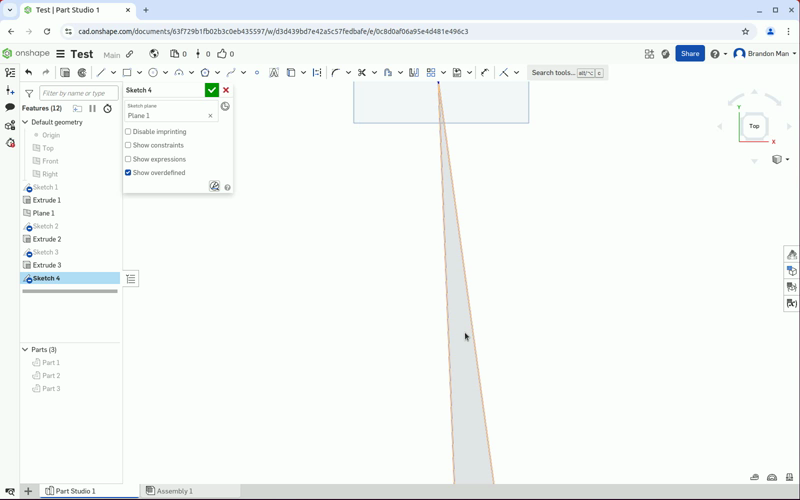
scroll(6)
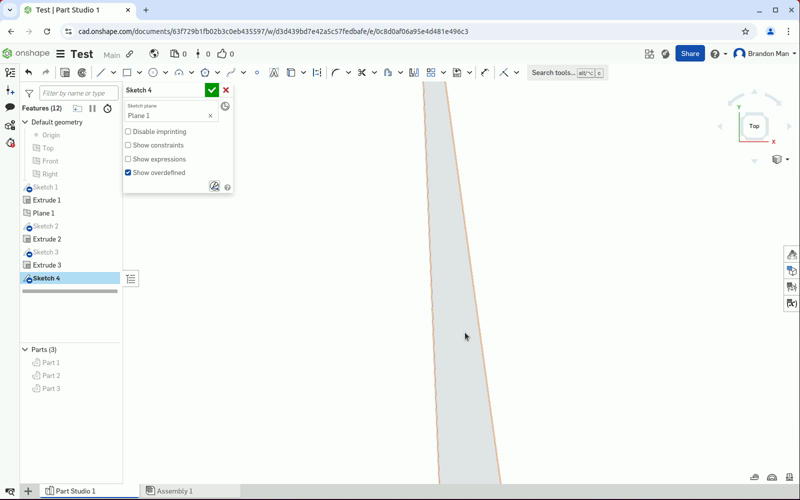
click(465, 332)
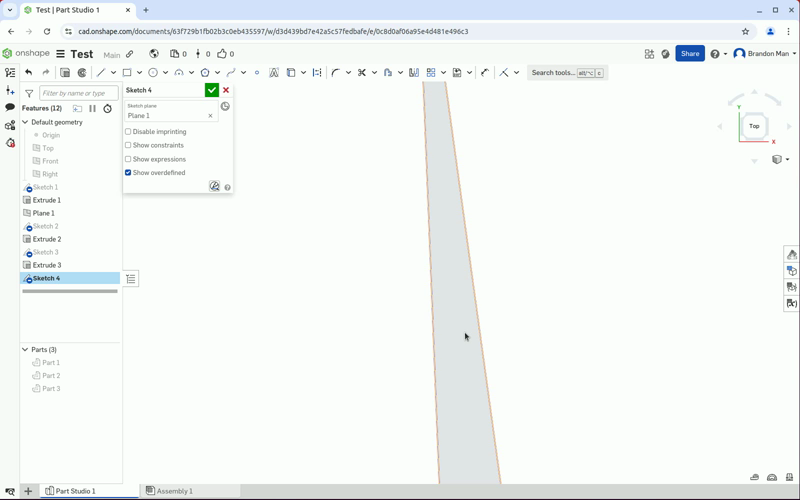
scroll(-6)
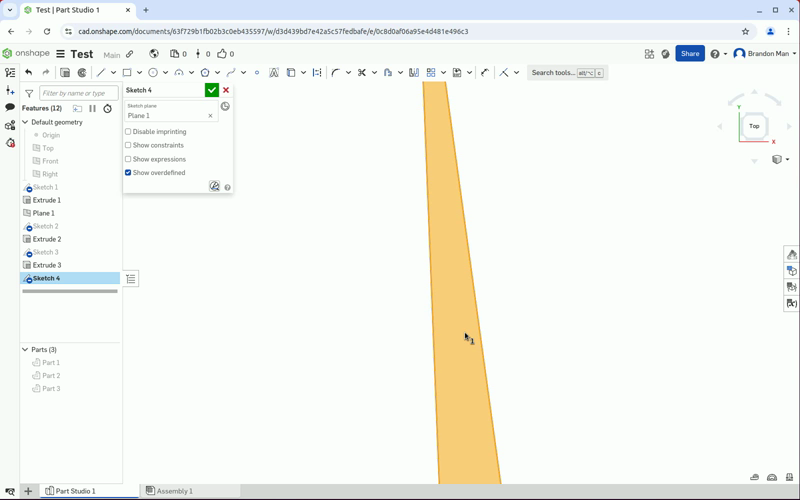
scroll(-6)
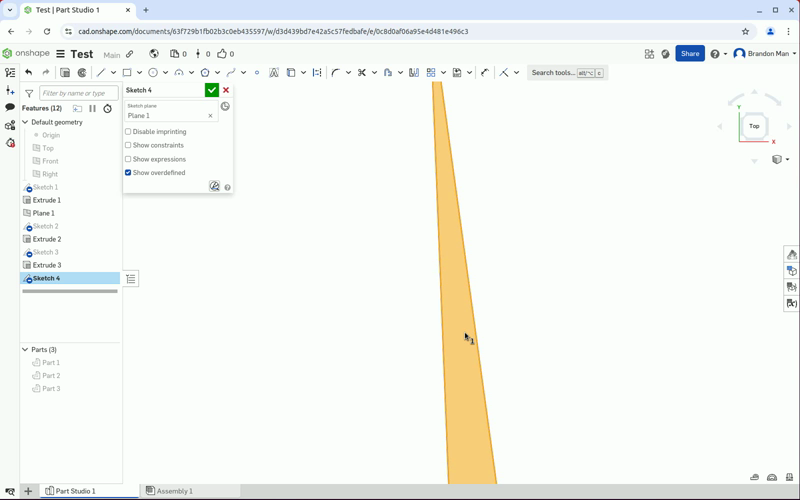
scroll(-6)
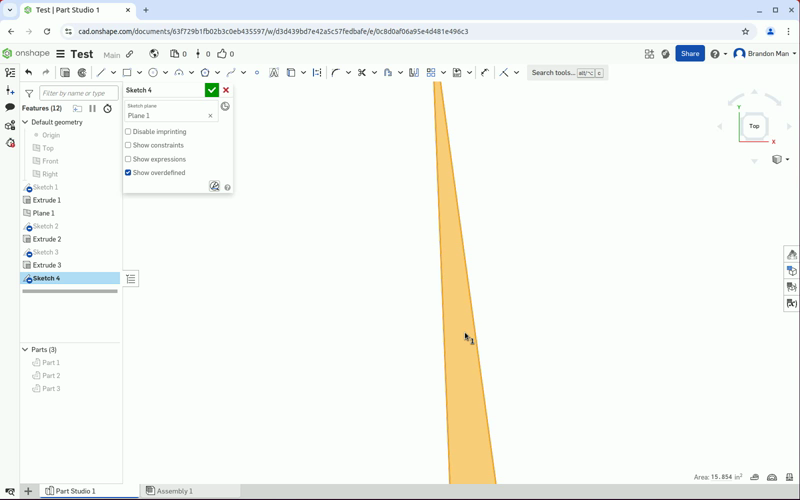
scroll(-6)
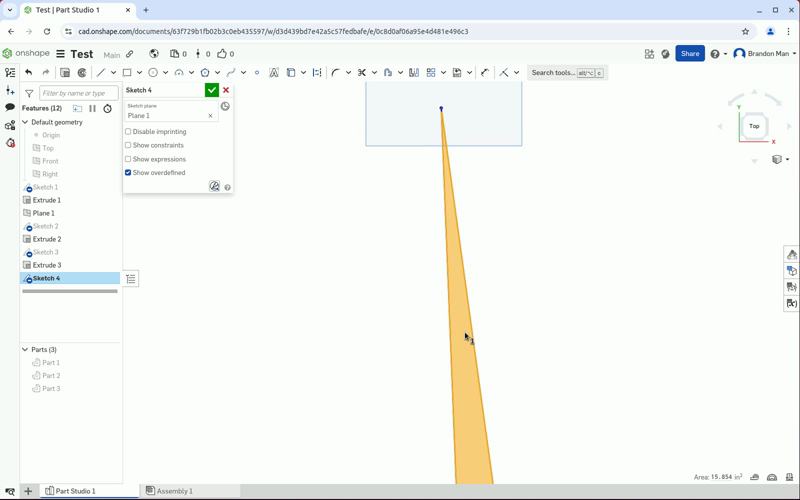
scroll(-6)
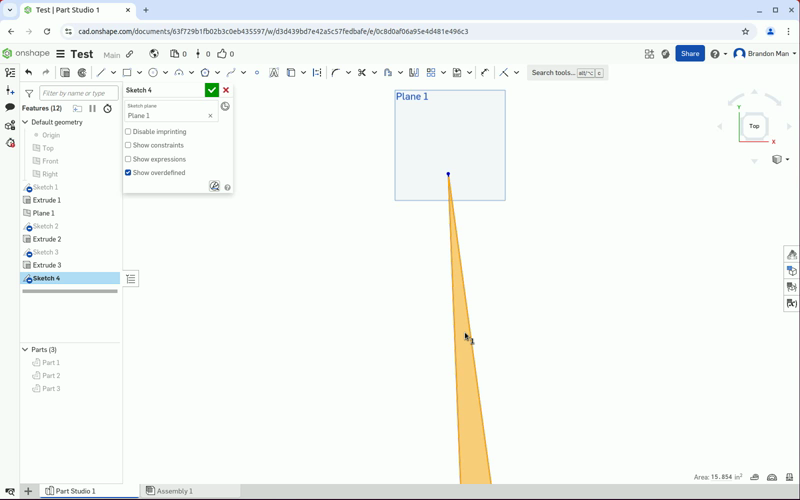
scroll(-6)
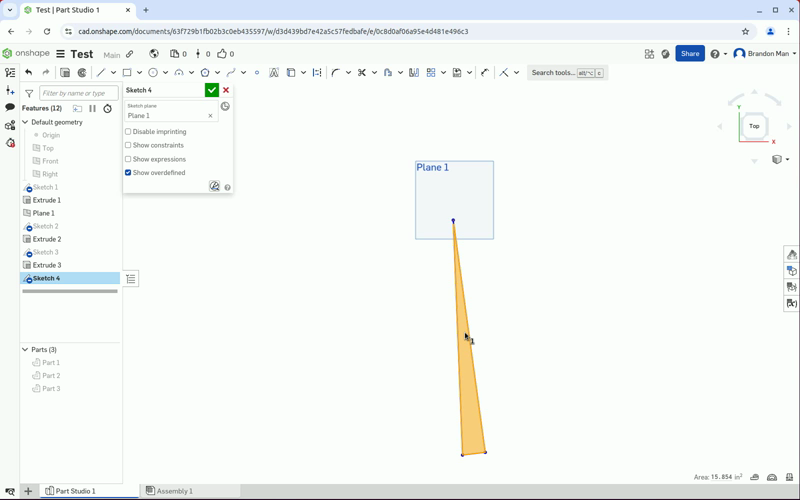
scroll(-6)
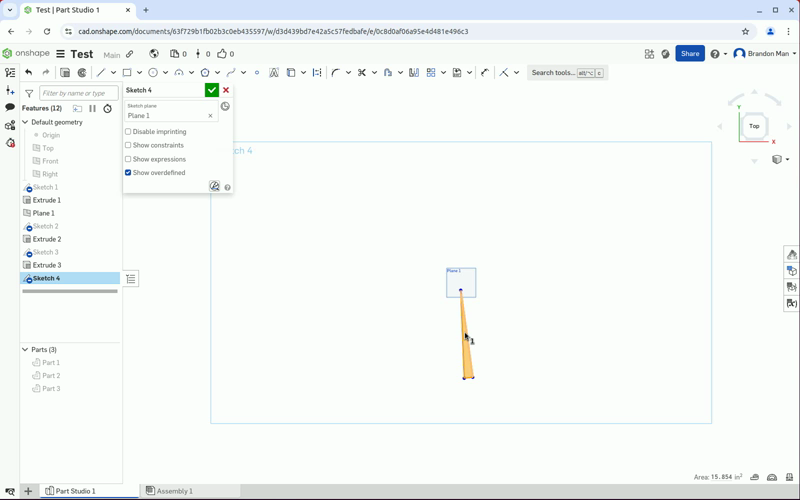
mouse_move(73, 352)
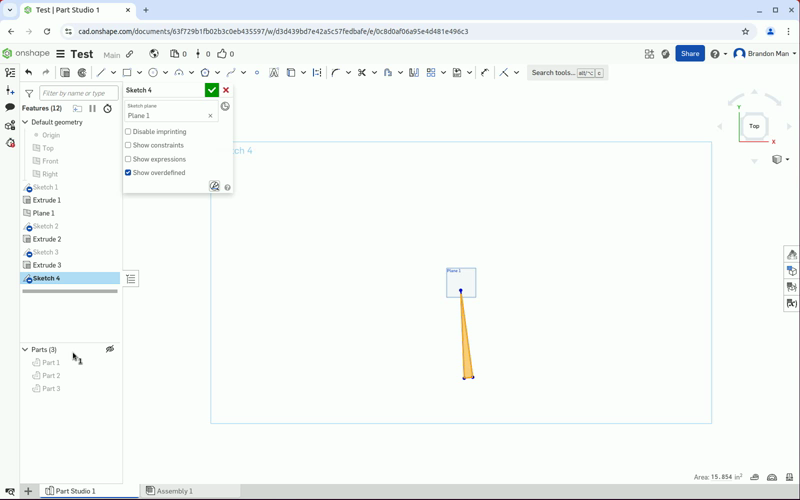
key(shift+y)
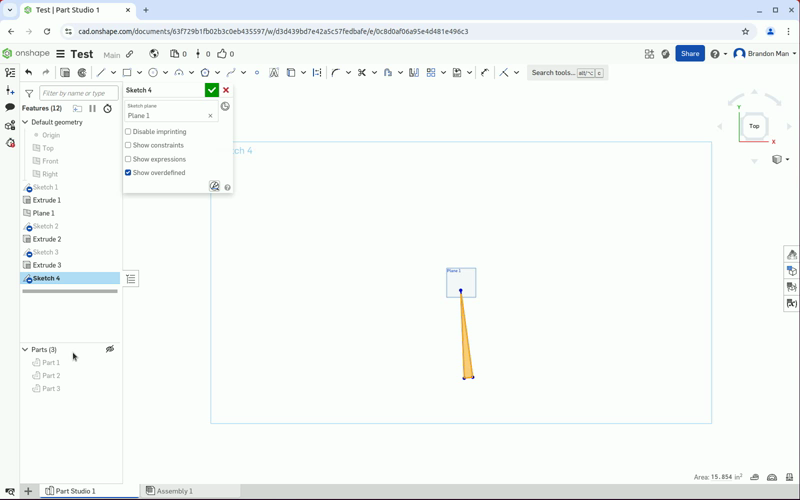
key(shift+e)
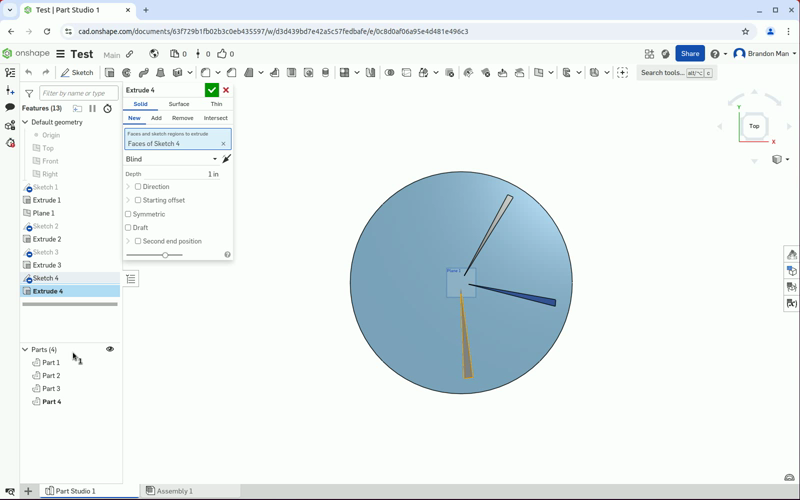
mouse_move(143, 106)
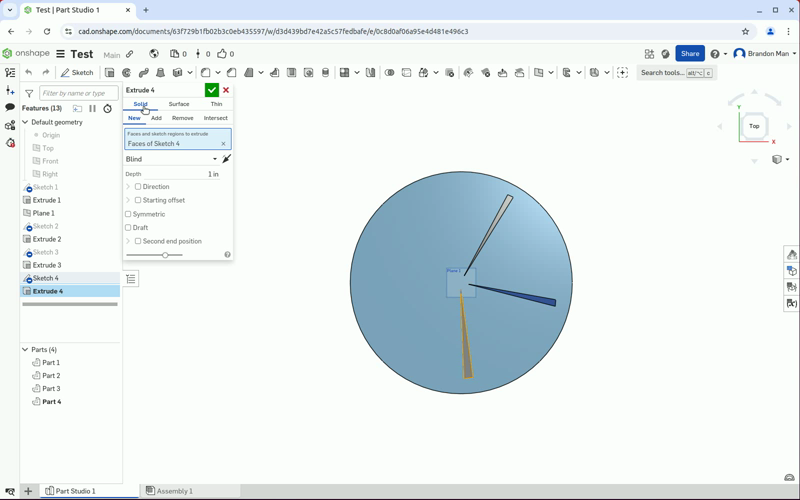
click(143, 106)
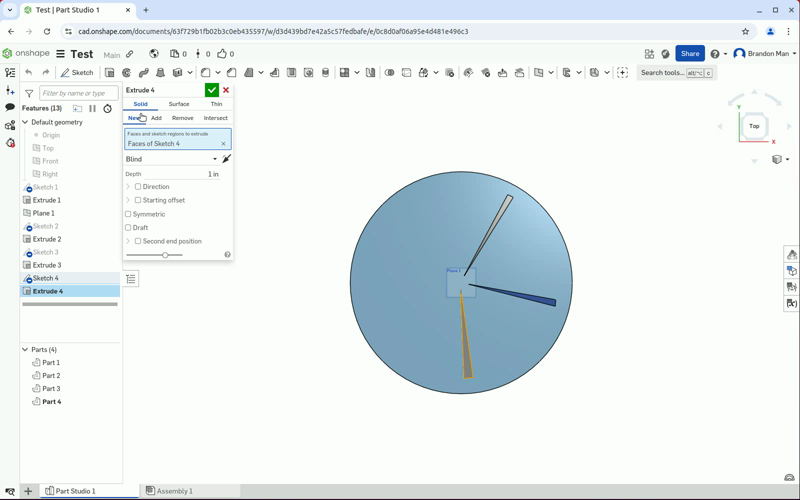
mouse_move(137, 120)
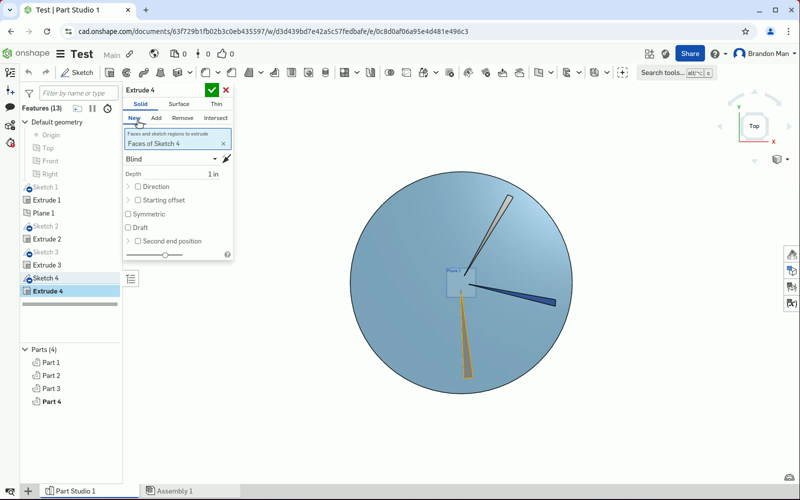
click(137, 120)
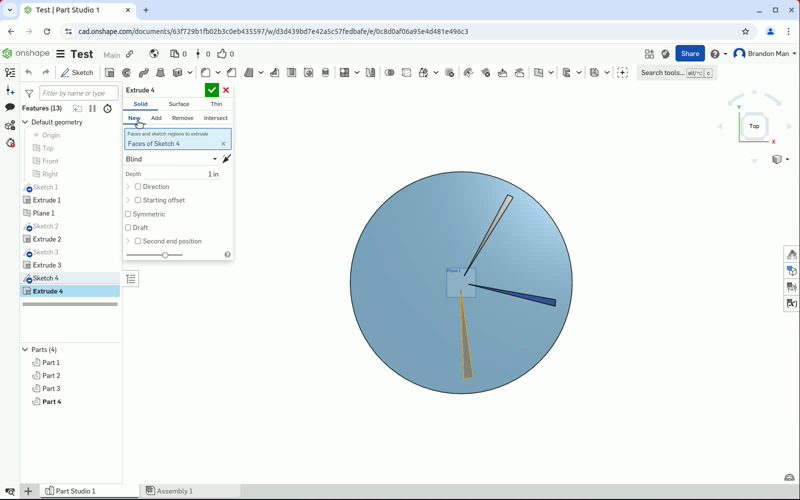
key(tab, 4)
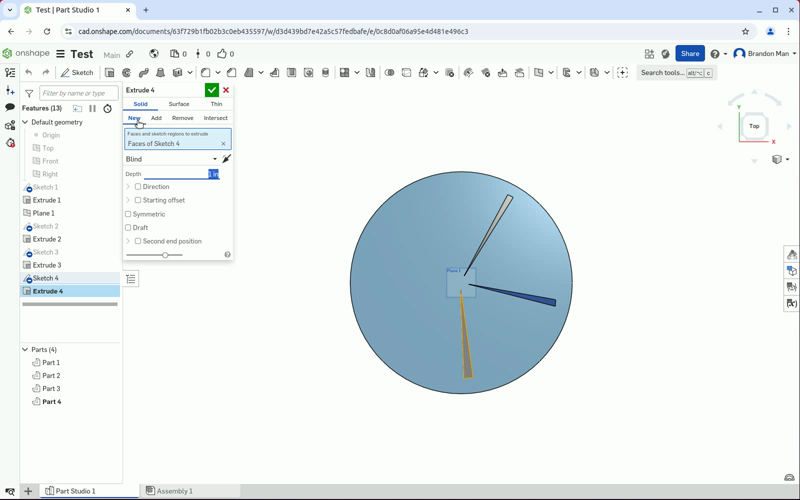
text(20.46)
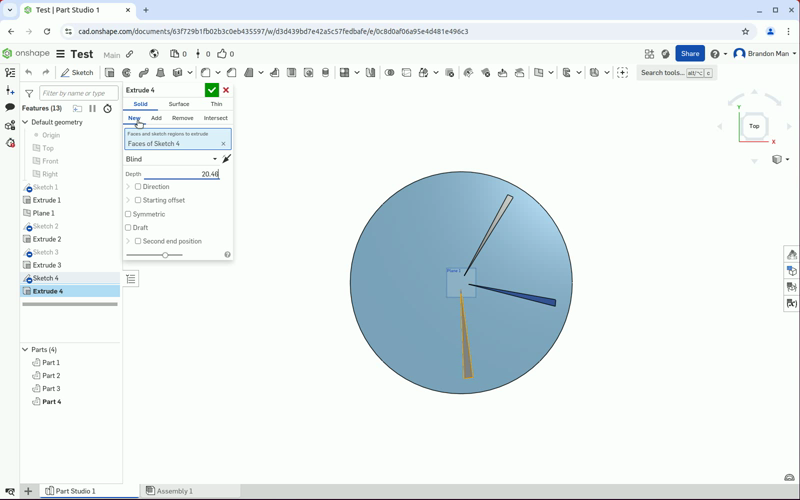
key(enter)
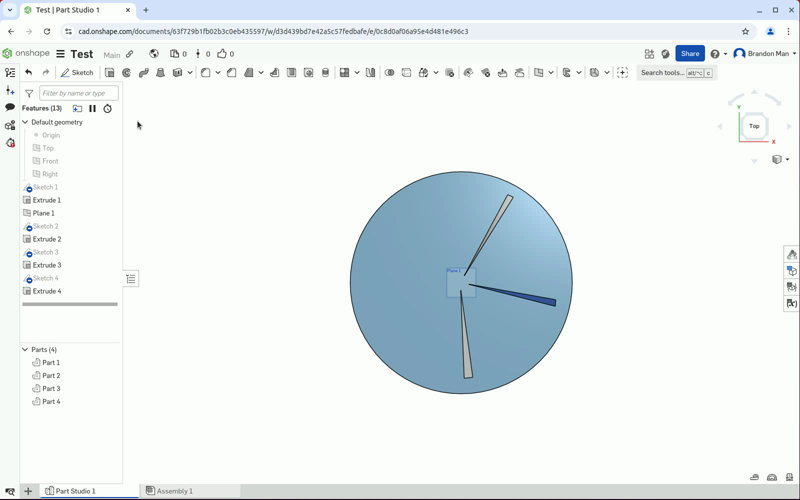
key(shift+h)
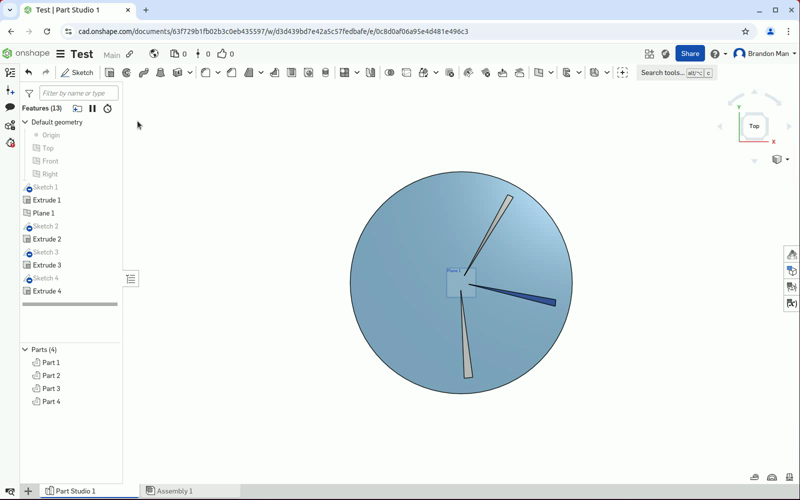
key(shift+h)
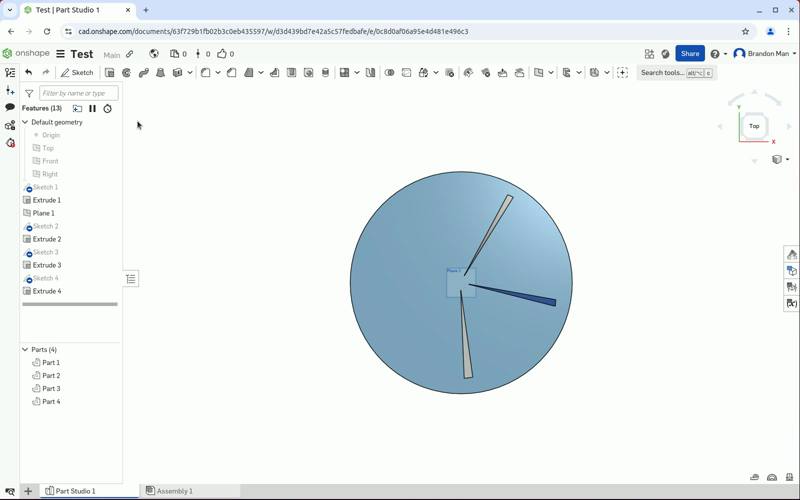
mouse_move(73, 189)
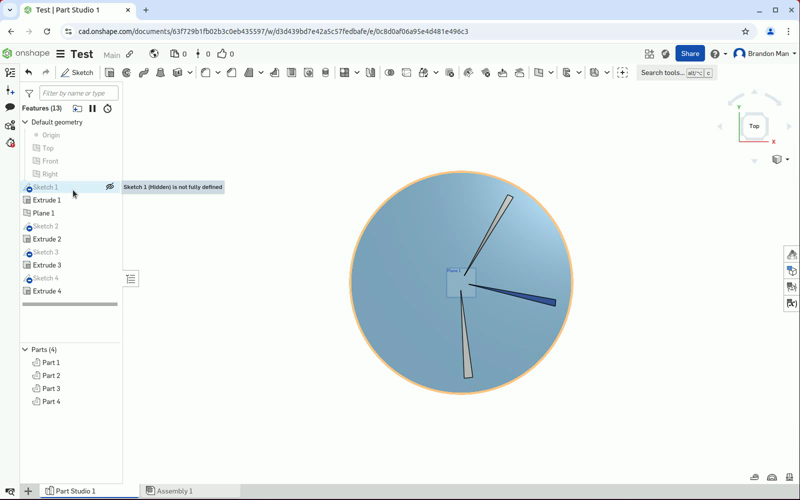
click(73, 189)
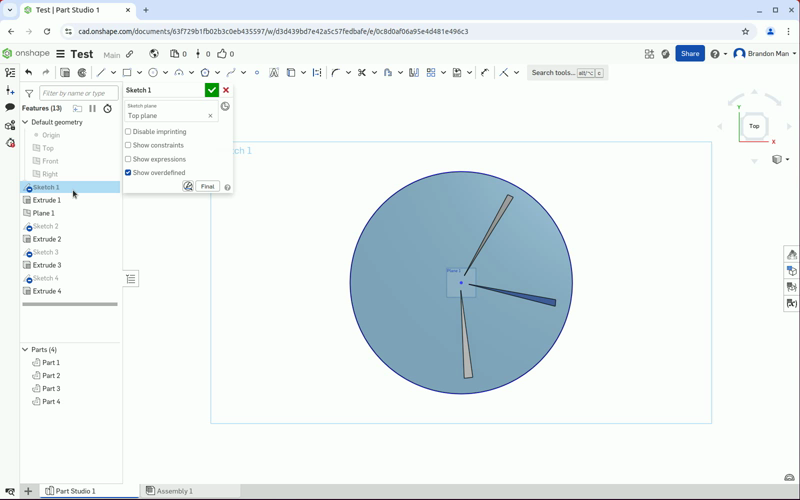
mouse_move(229, 92)
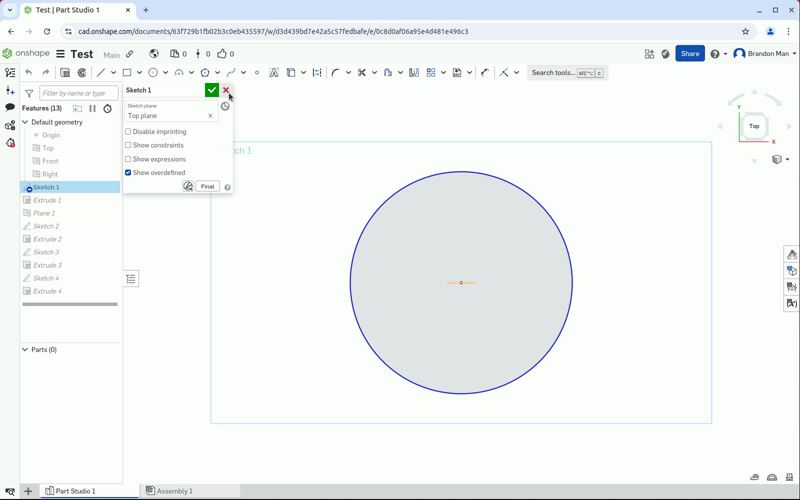
click(229, 92)
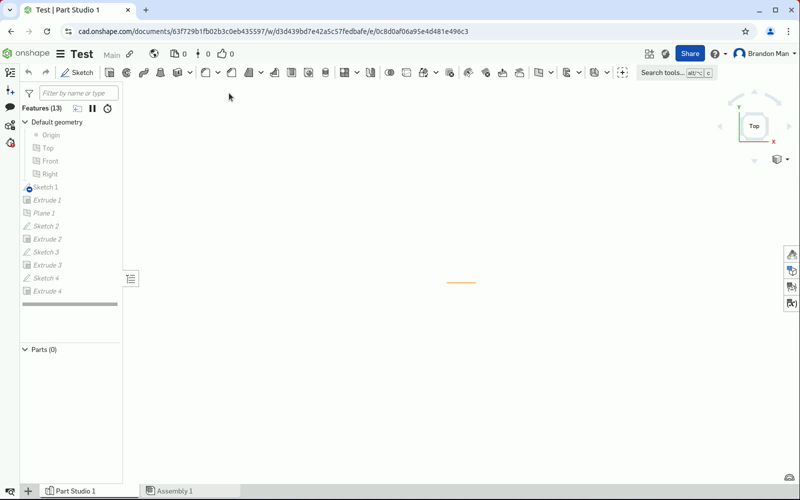
key(shift+s)
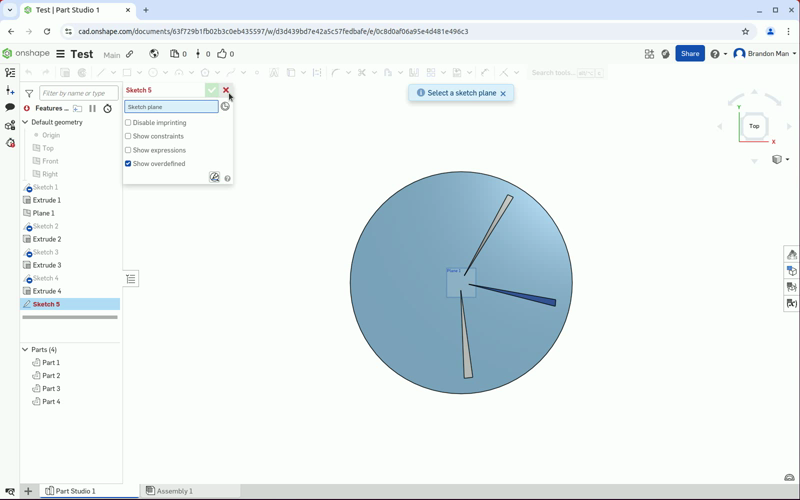
mouse_move(73, 215)
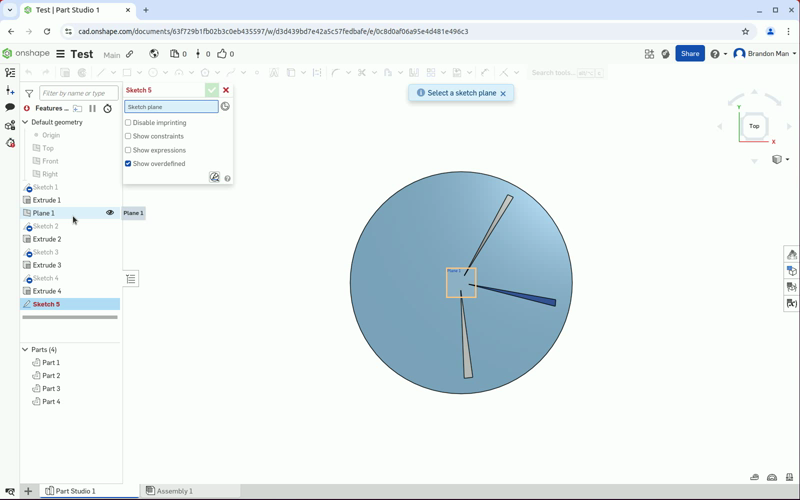
click(73, 215)
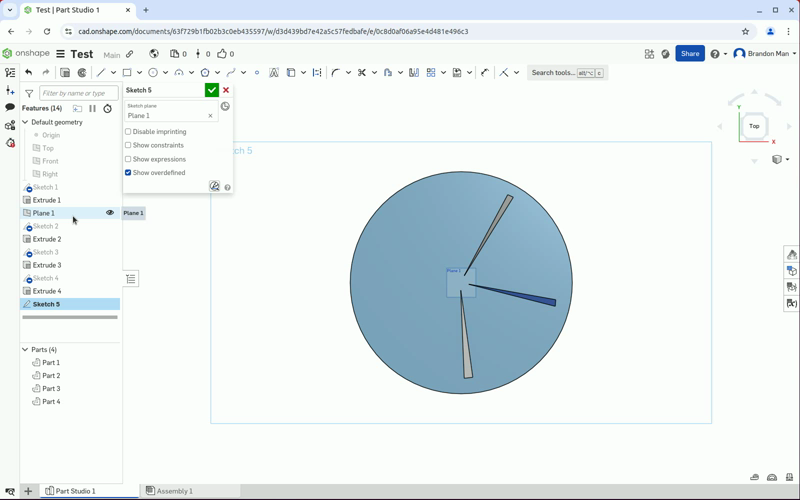
mouse_move(73, 352)
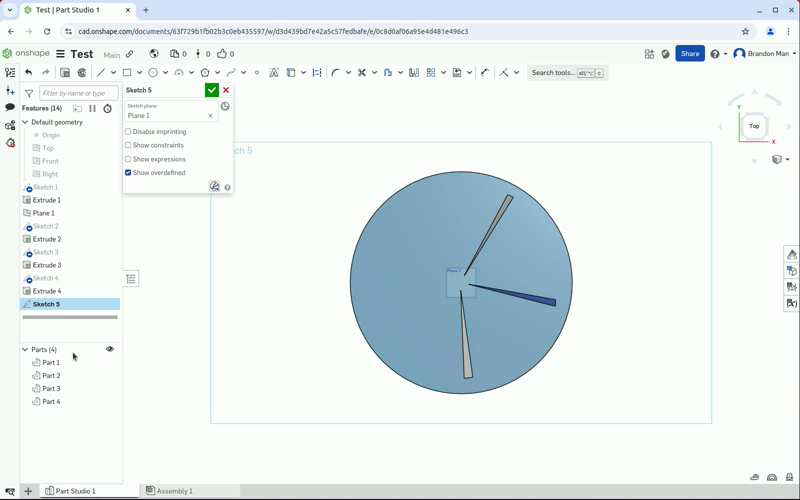
key(y)
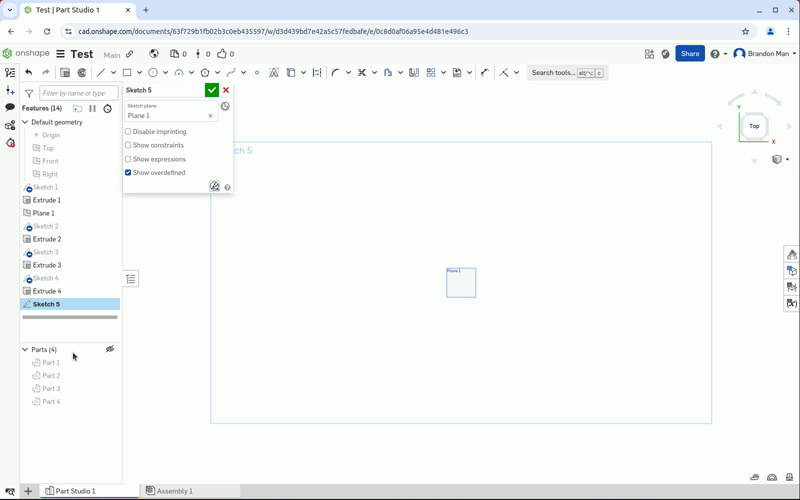
key(l)
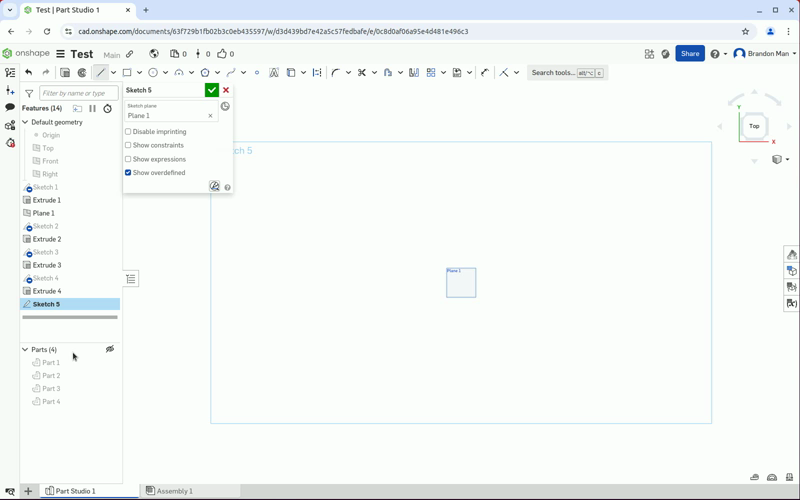
key_down(shift)
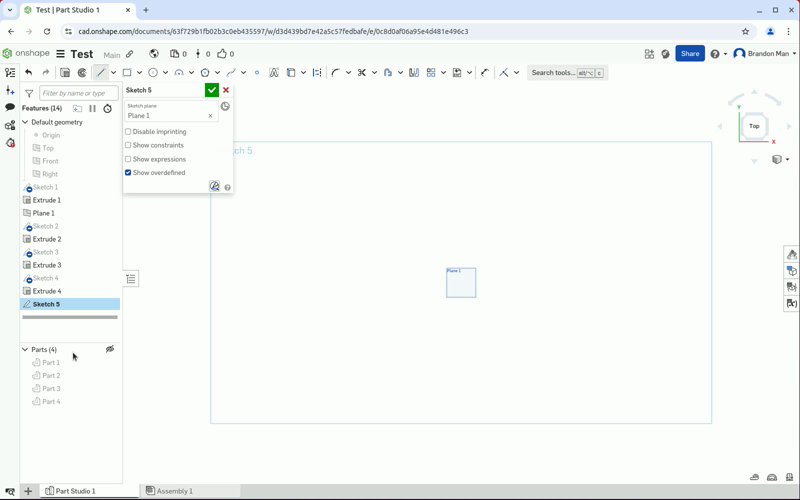
mouse_move(392, 210)
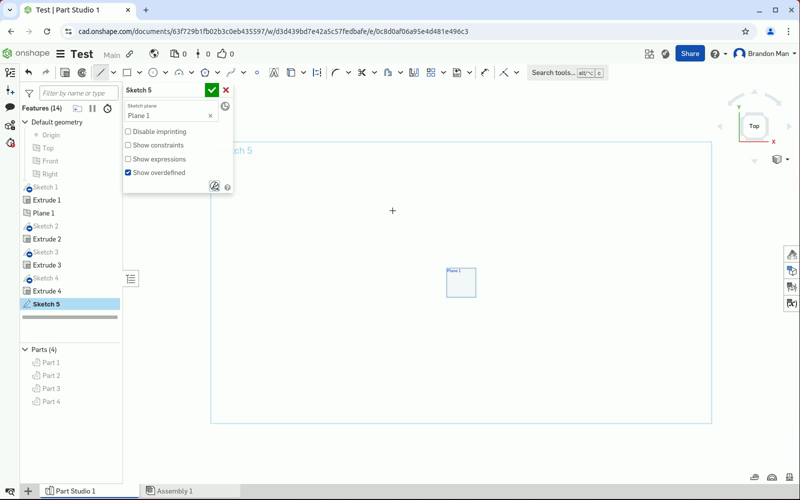
click(392, 210)
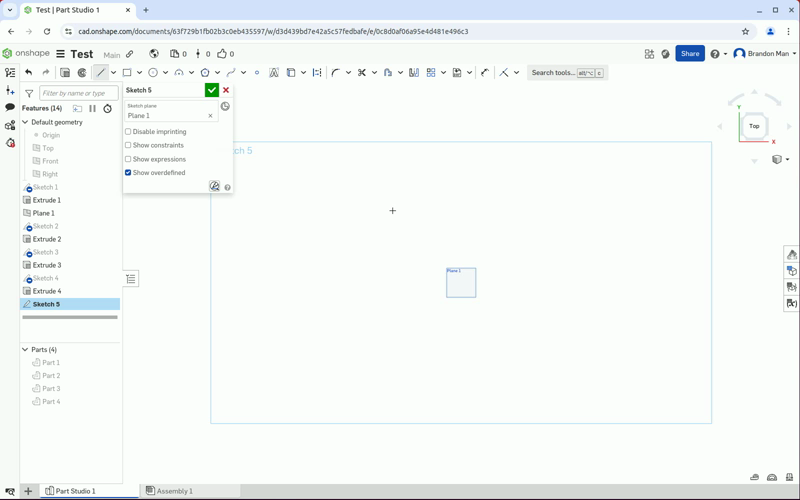
key_up(shift)
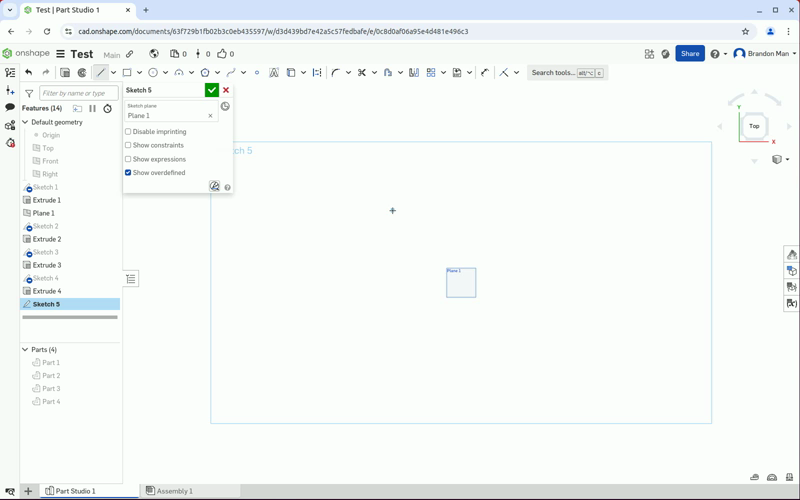
key_down(shift)
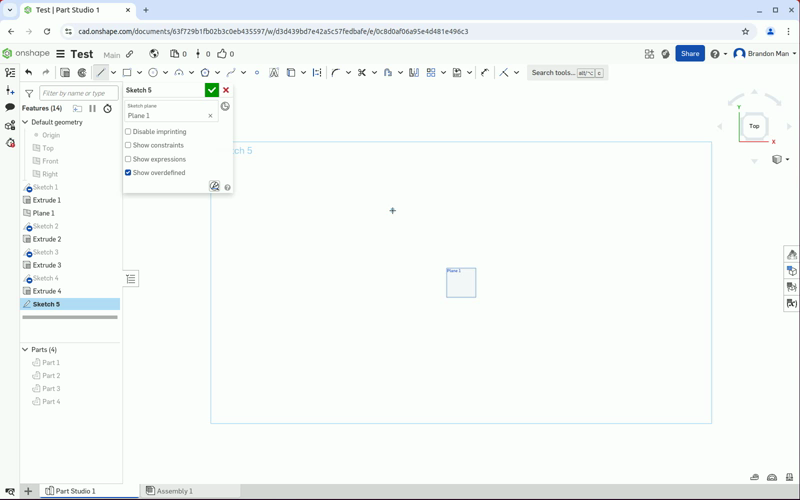
mouse_move(458, 277)
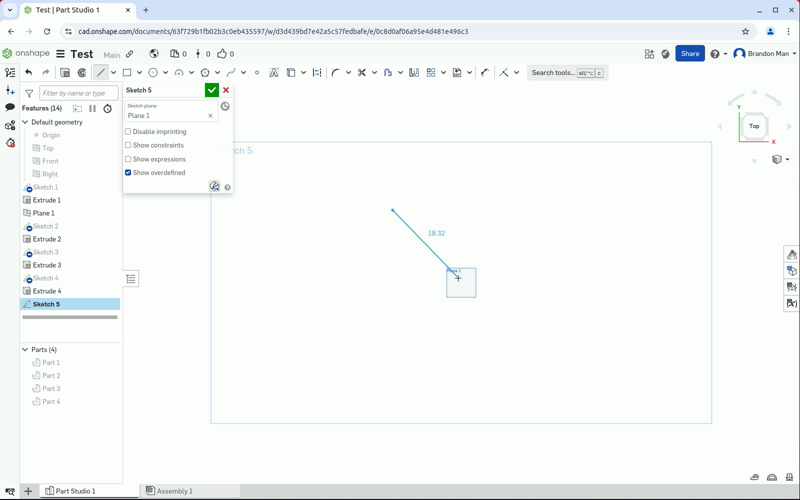
click(458, 277)
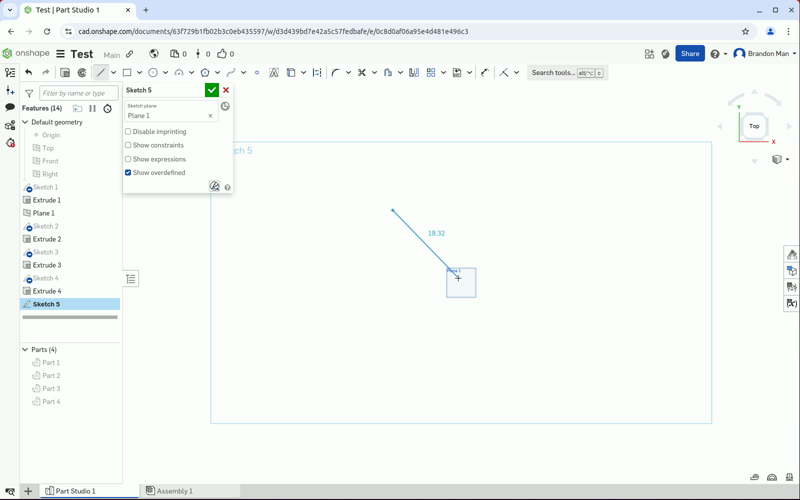
key_up(shift)
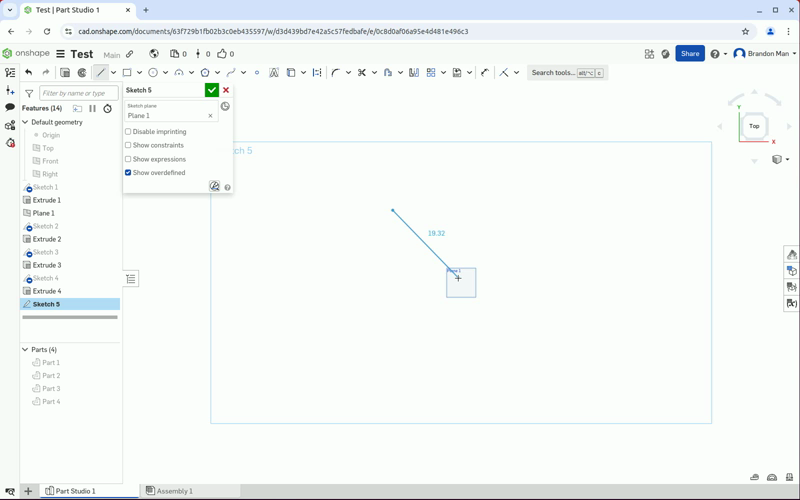
key_down(shift)
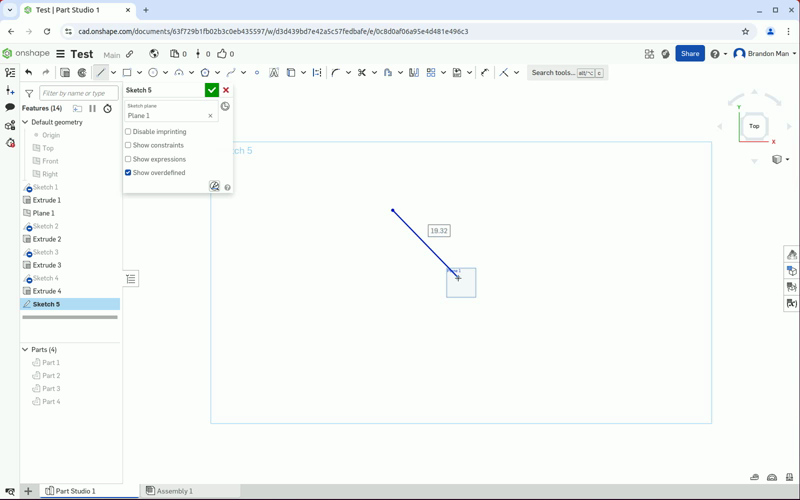
mouse_move(397, 206)
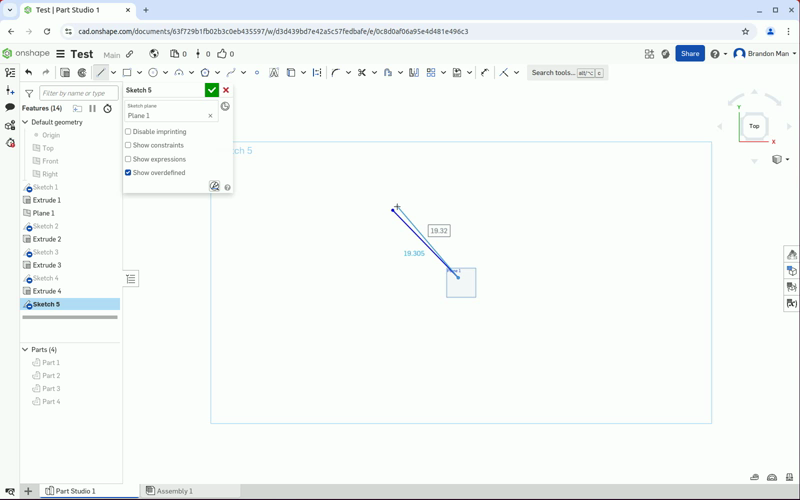
click(397, 206)
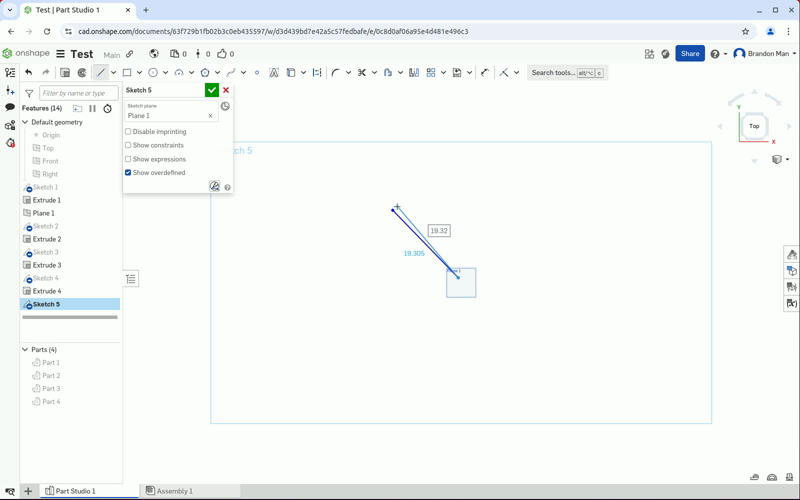
key_up(shift)
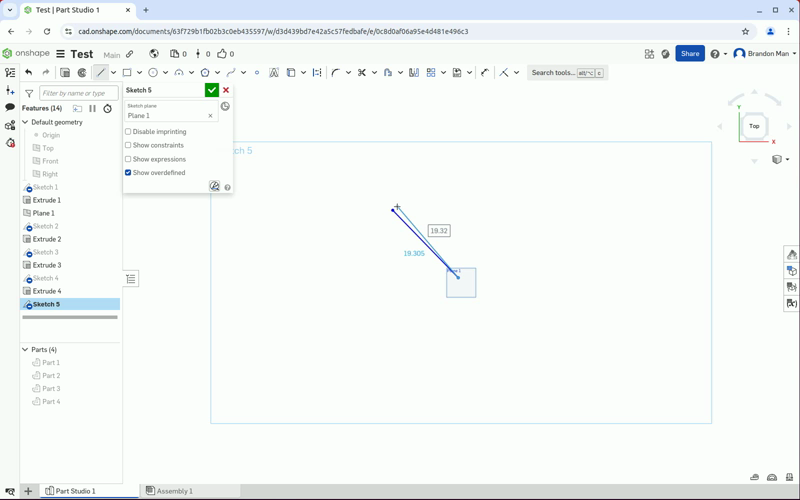
mouse_move(427, 206)
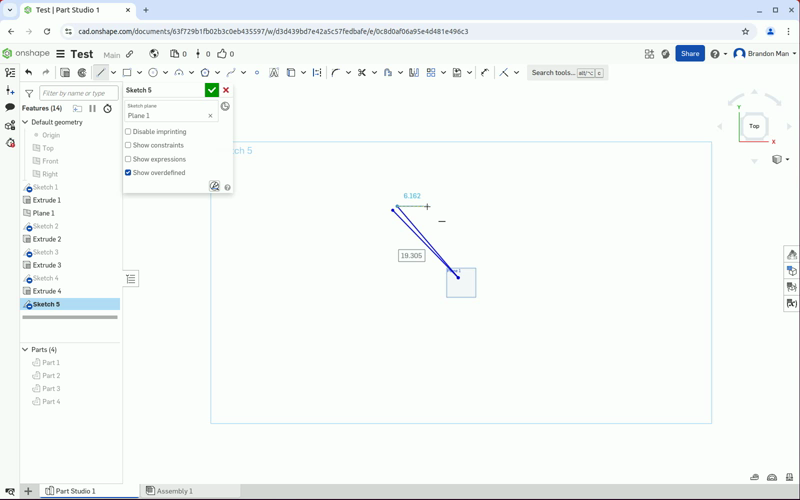
key_down(shift)
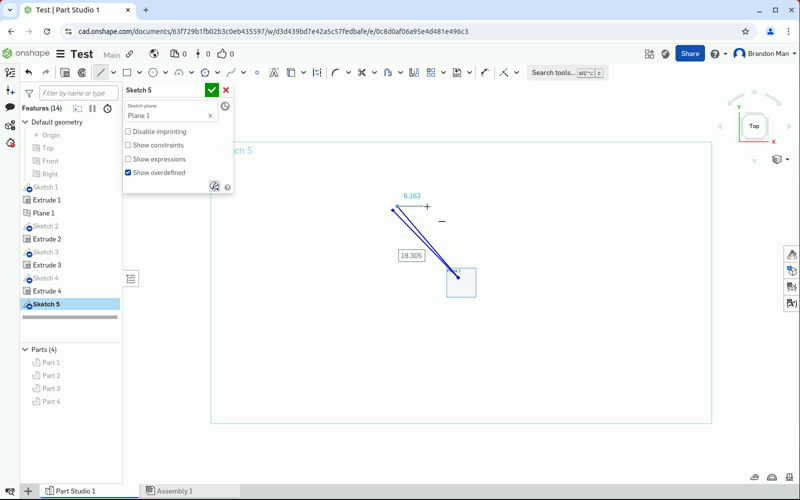
mouse_move(392, 210)
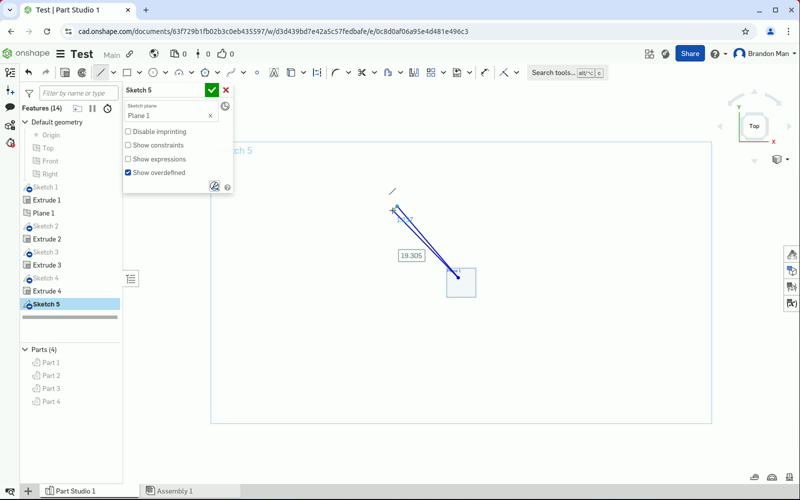
scroll(6)
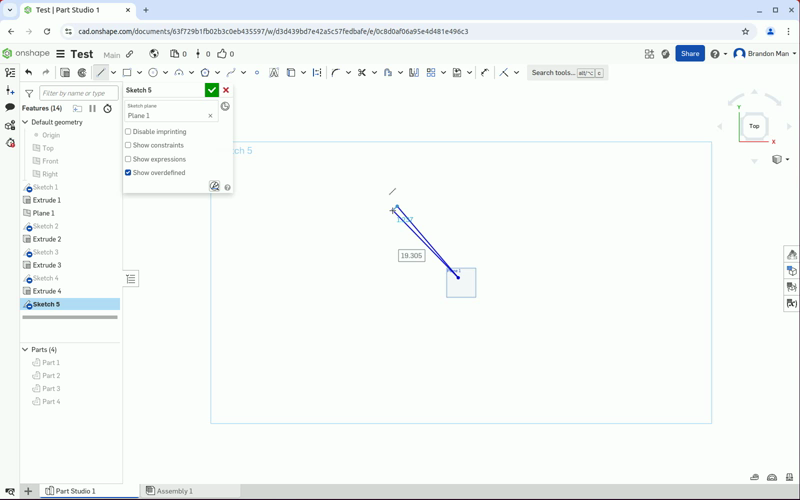
scroll(6)
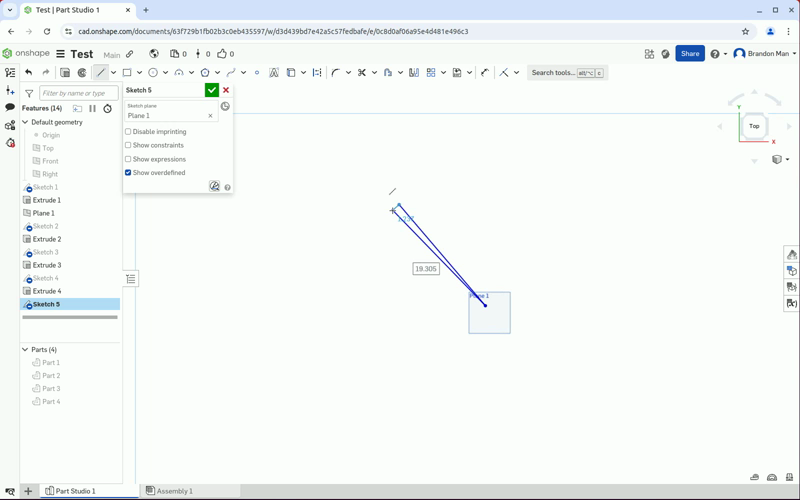
scroll(6)
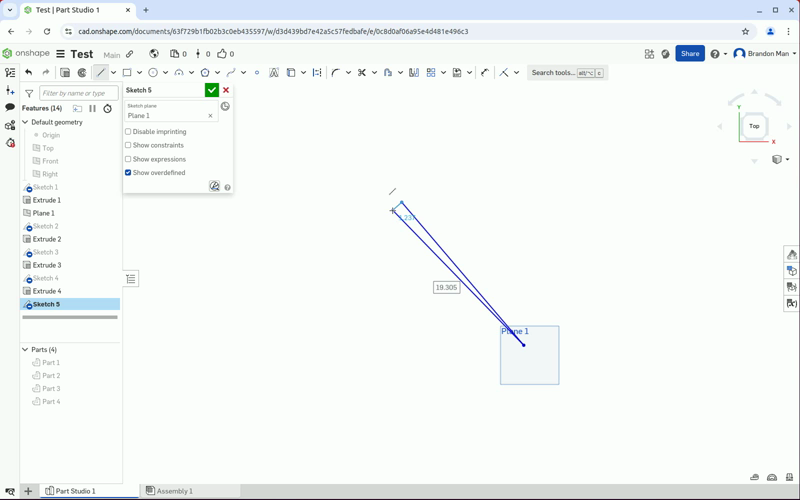
scroll(6)
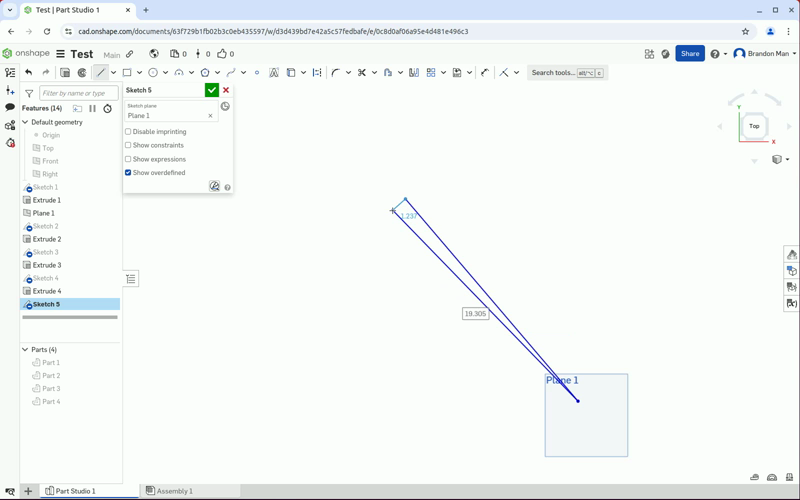
scroll(6)
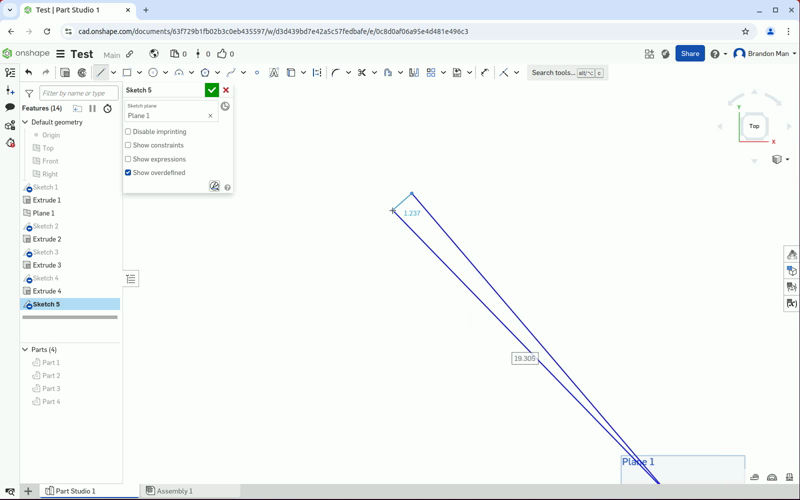
scroll(6)
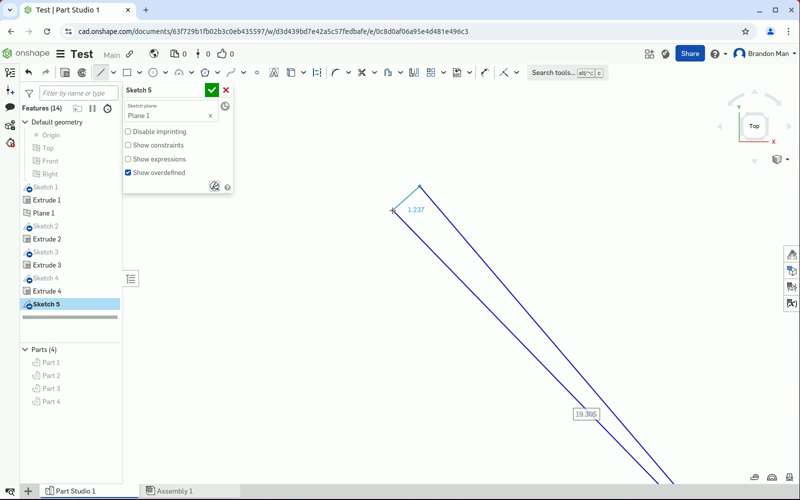
scroll(6)
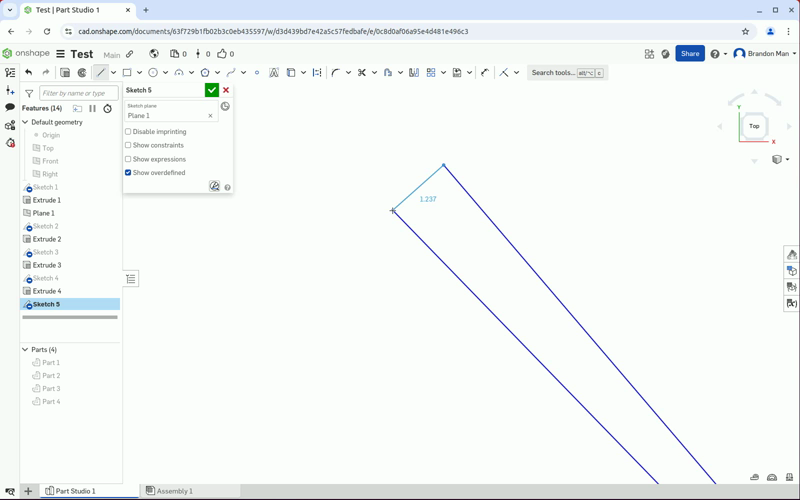
key_up(shift)
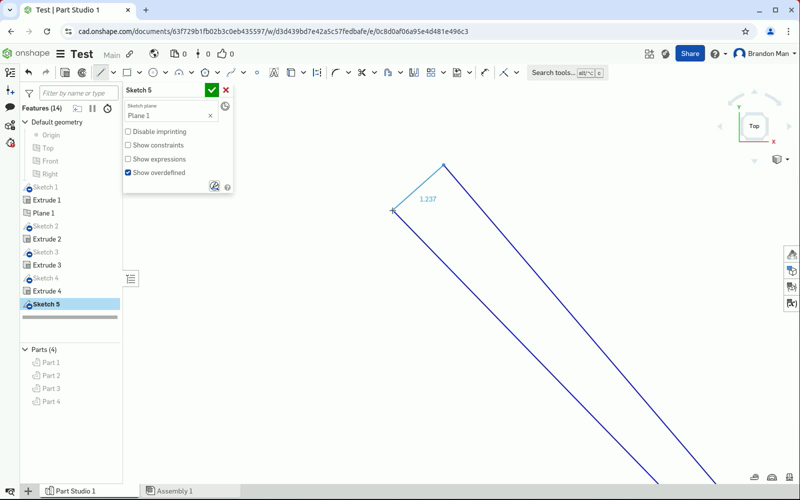
click(392, 210)
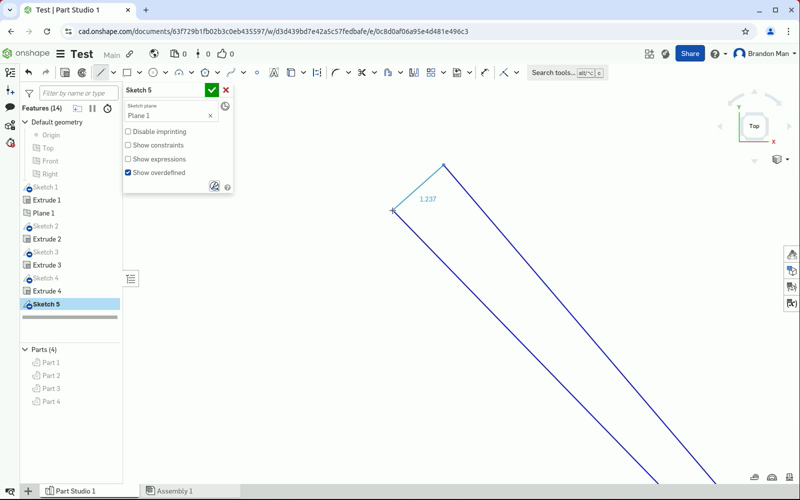
scroll(-6)
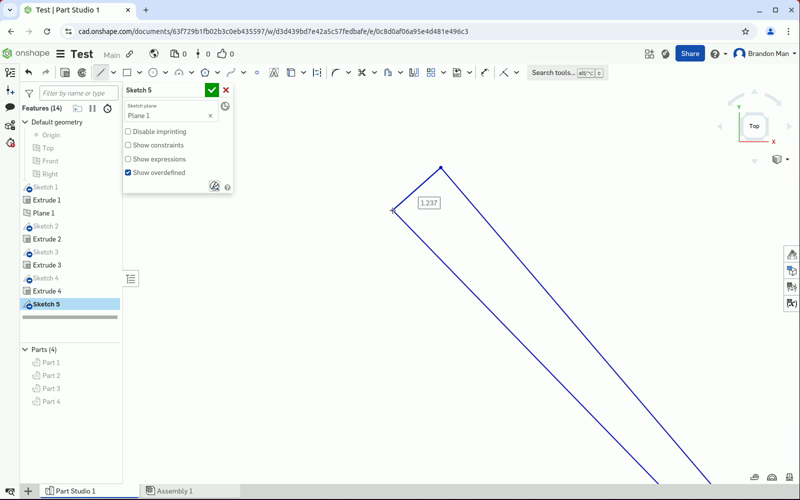
scroll(-6)
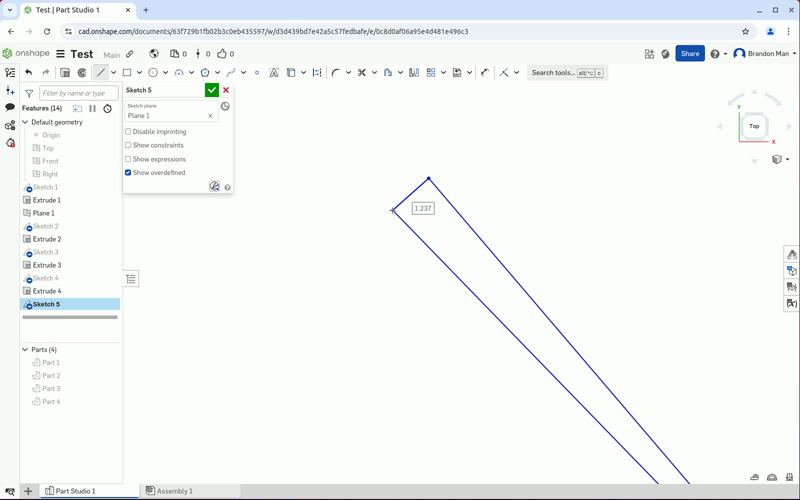
scroll(-6)
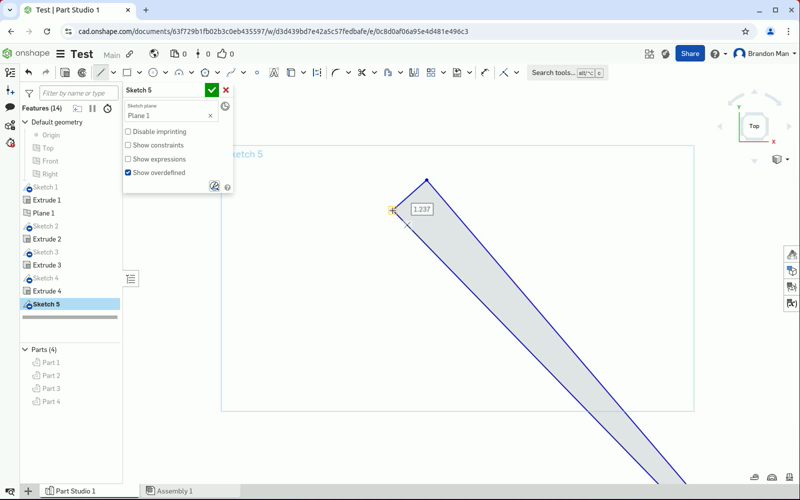
scroll(-6)
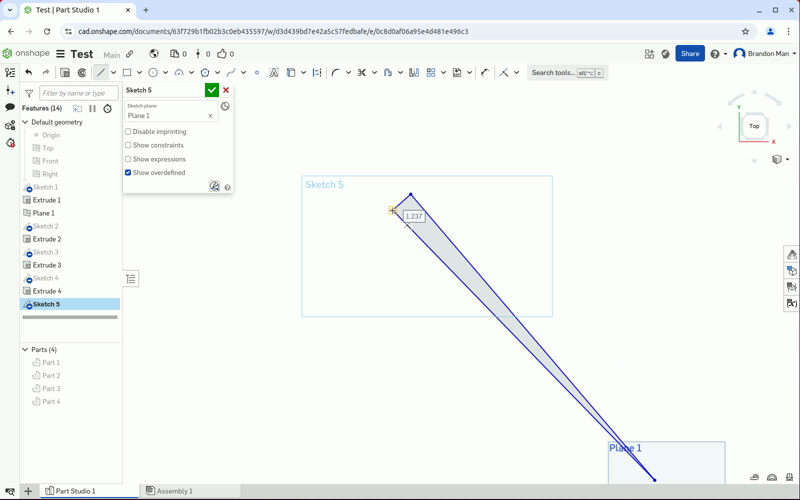
scroll(-6)
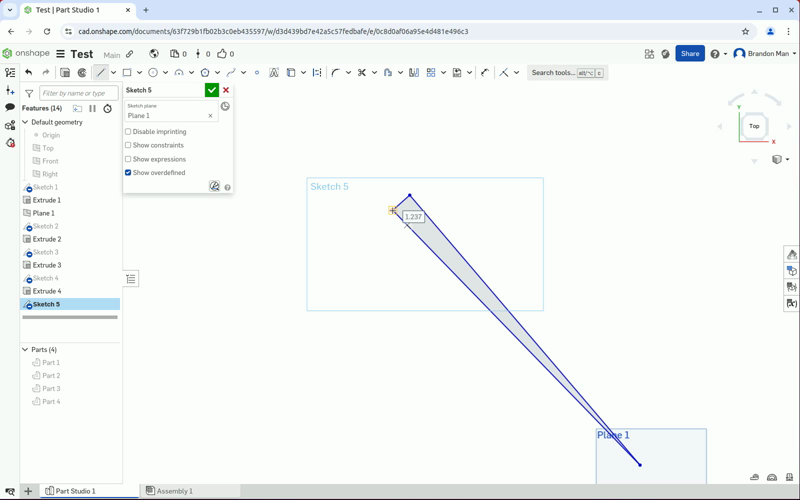
scroll(-6)
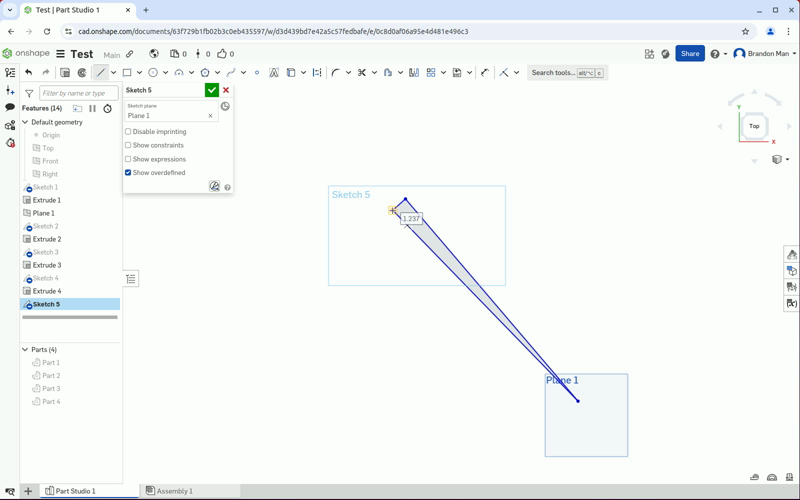
scroll(-6)
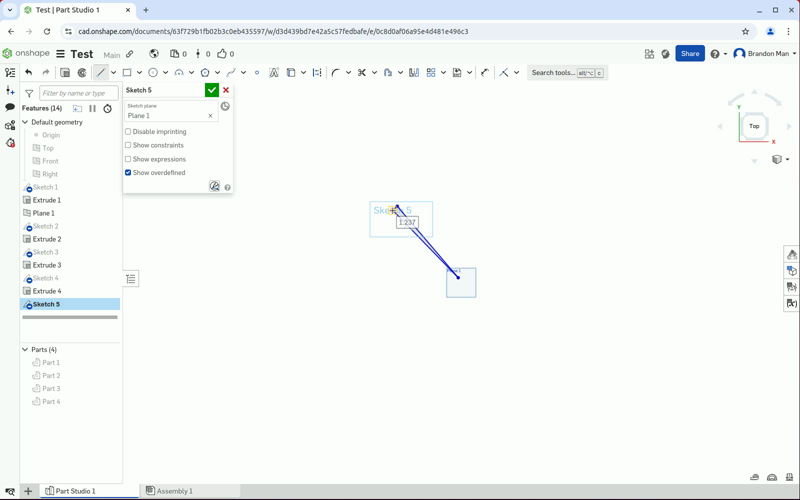
key(esc)
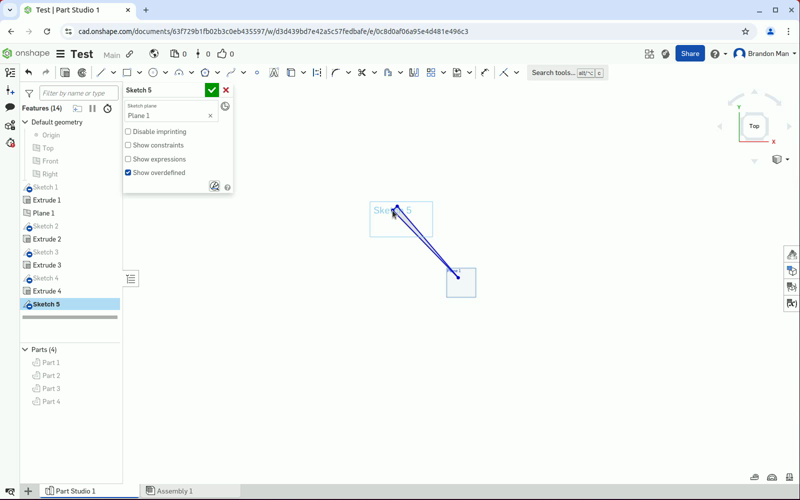
mouse_move(423, 239)
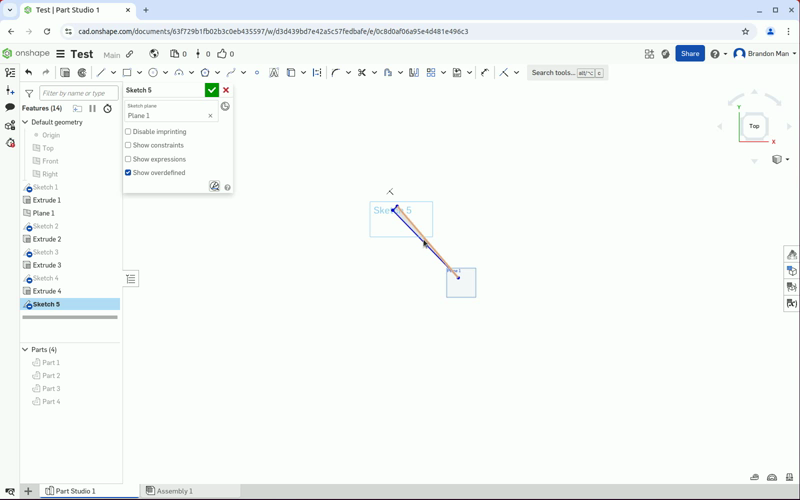
scroll(6)
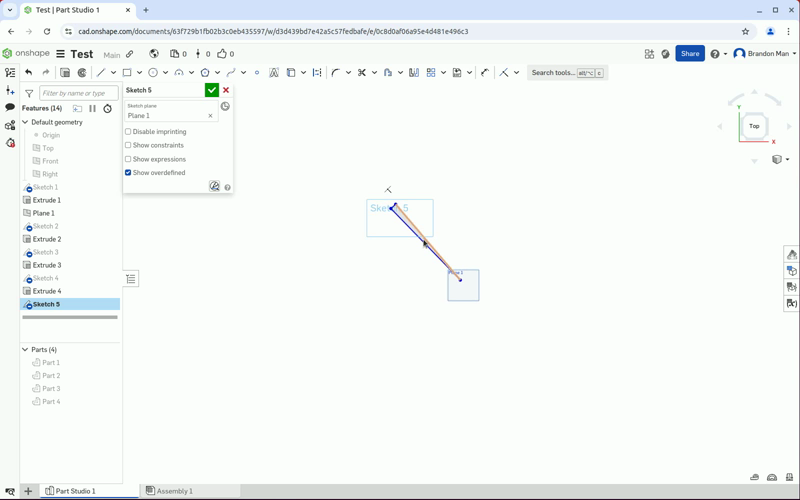
scroll(6)
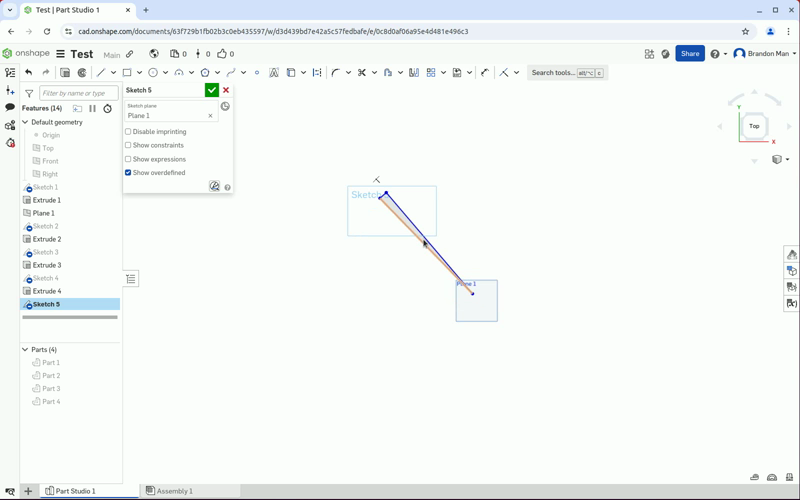
scroll(6)
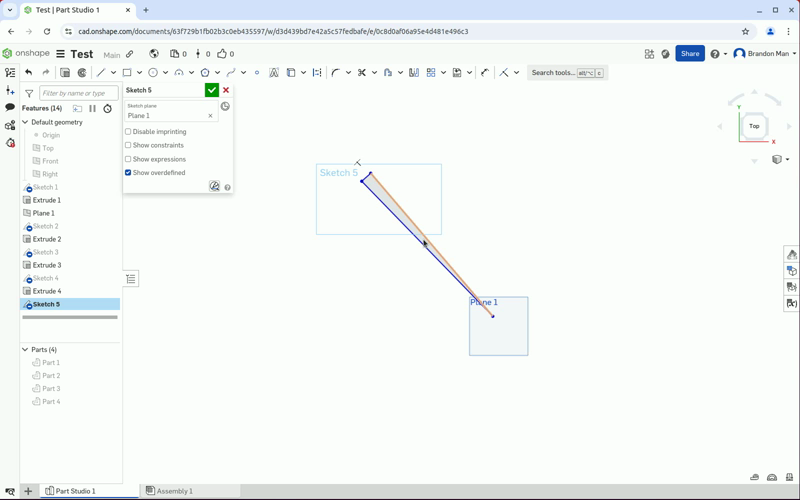
scroll(6)
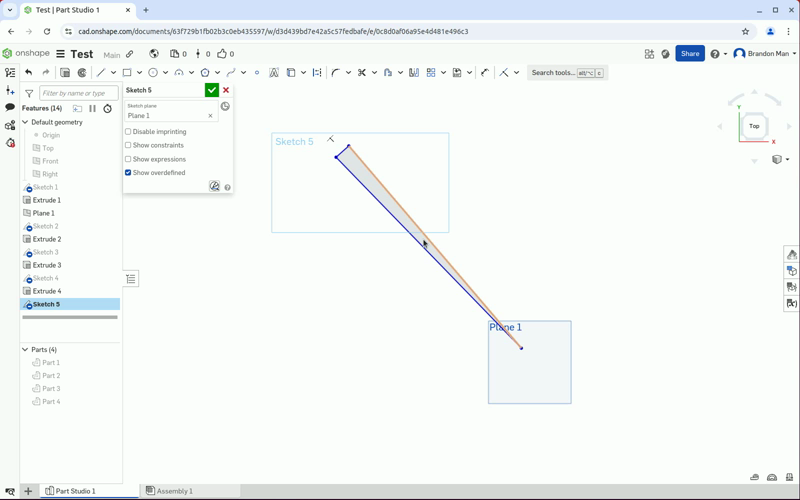
scroll(6)
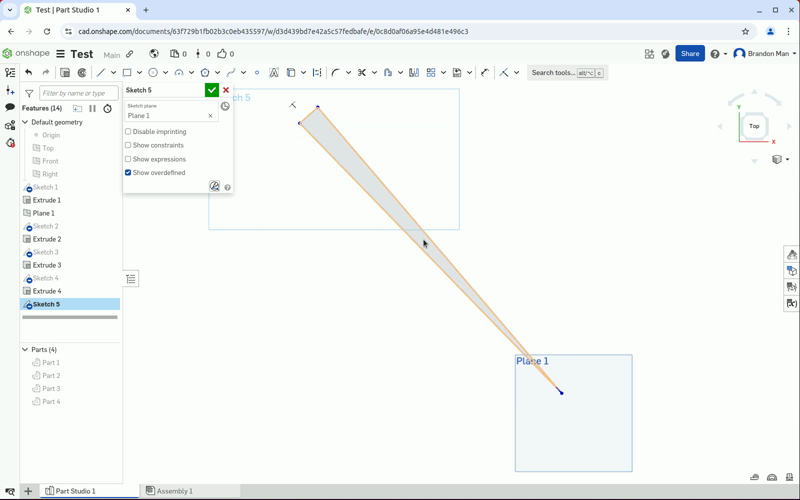
scroll(6)
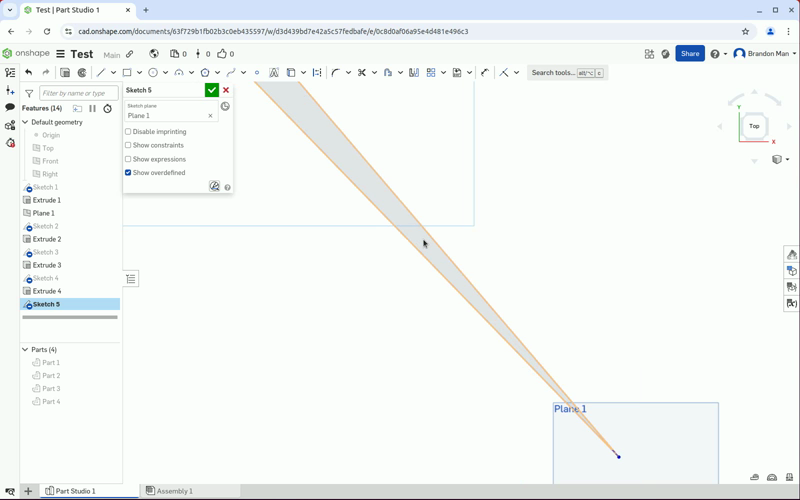
scroll(6)
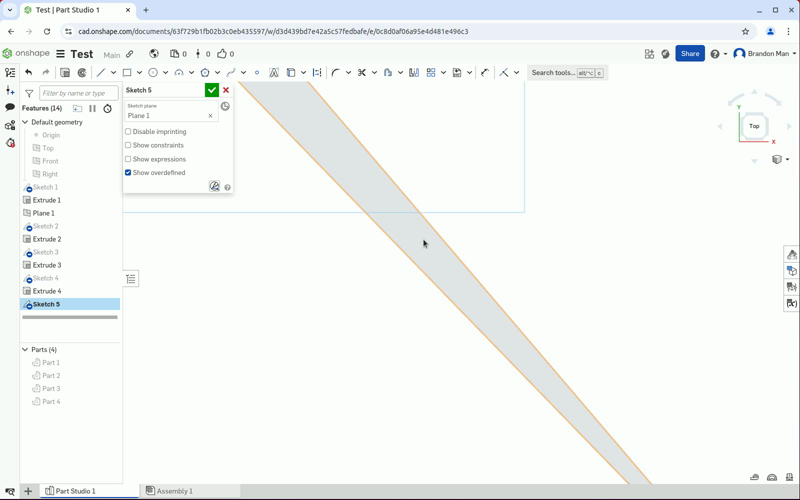
click(423, 239)
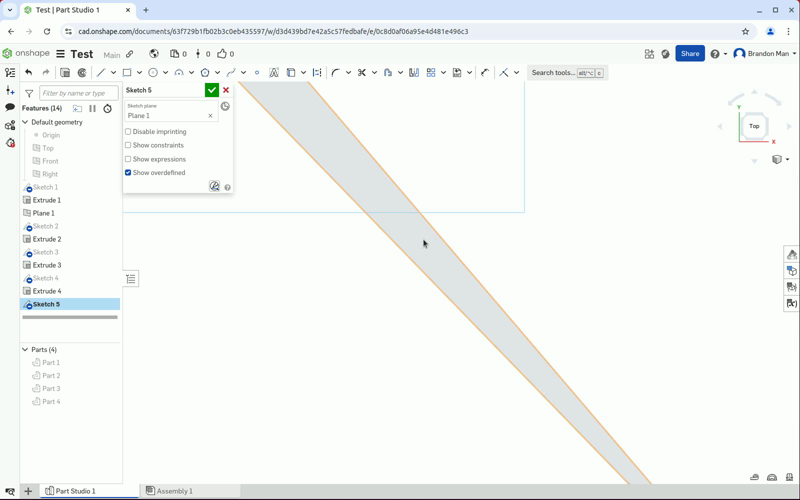
scroll(-6)
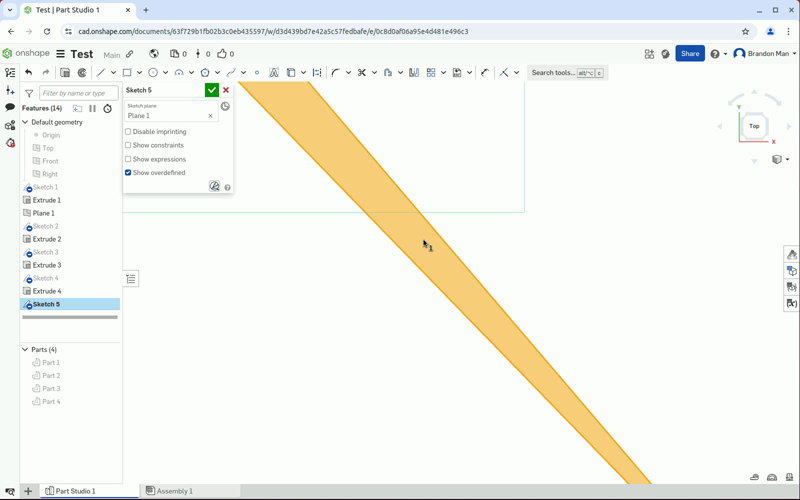
scroll(-6)
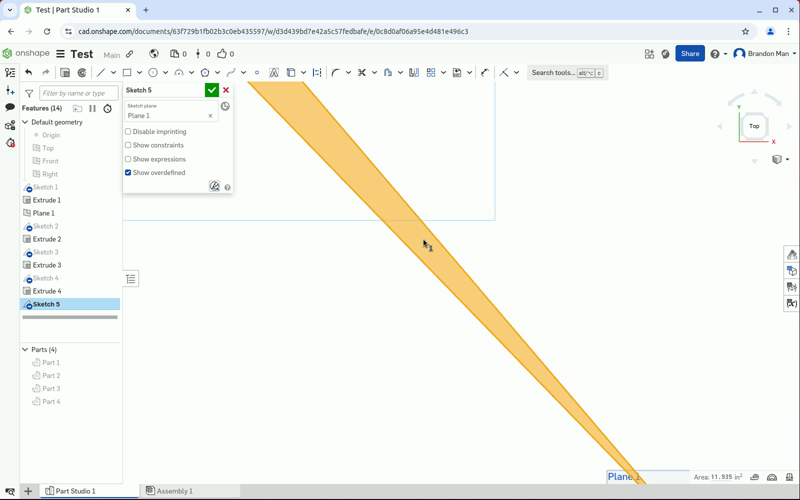
scroll(-6)
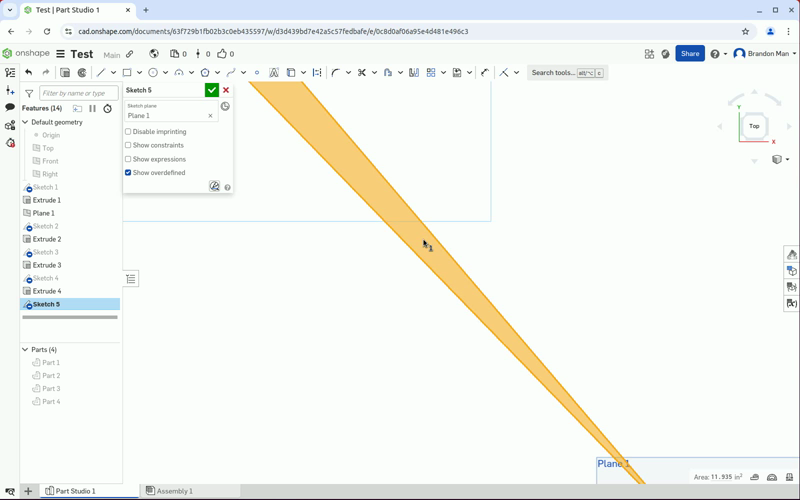
scroll(-6)
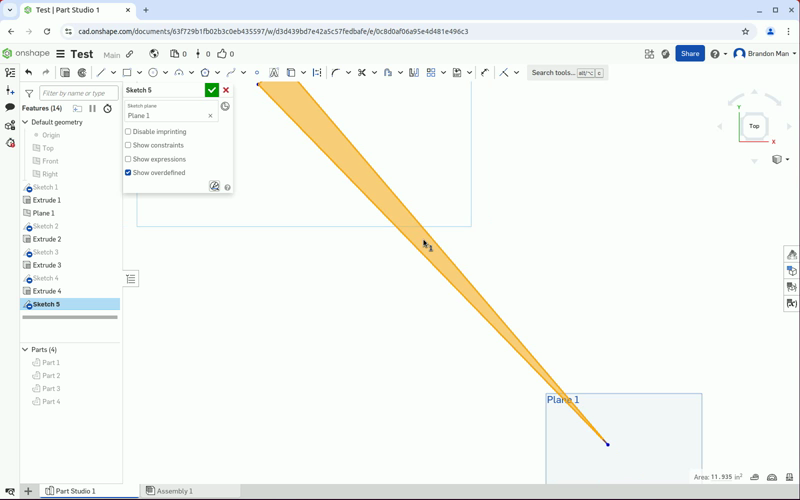
scroll(-6)
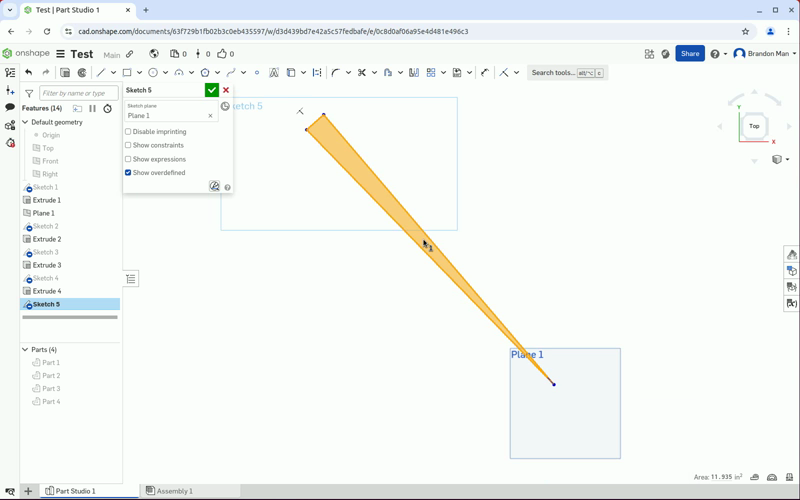
scroll(-6)
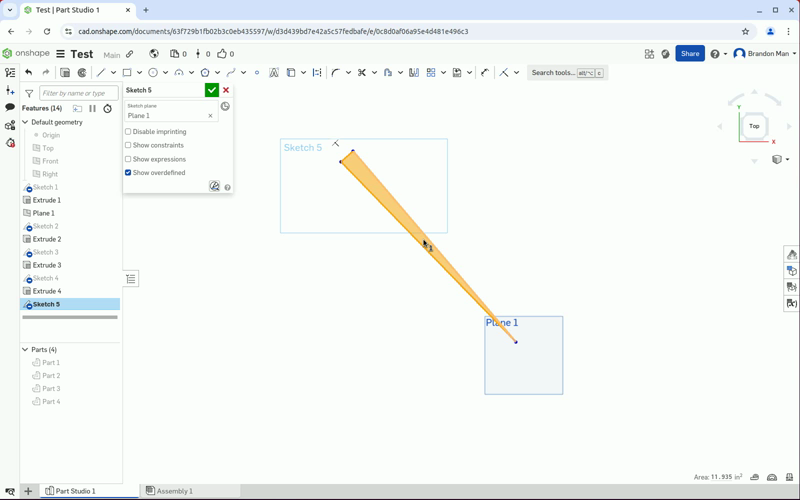
scroll(-6)
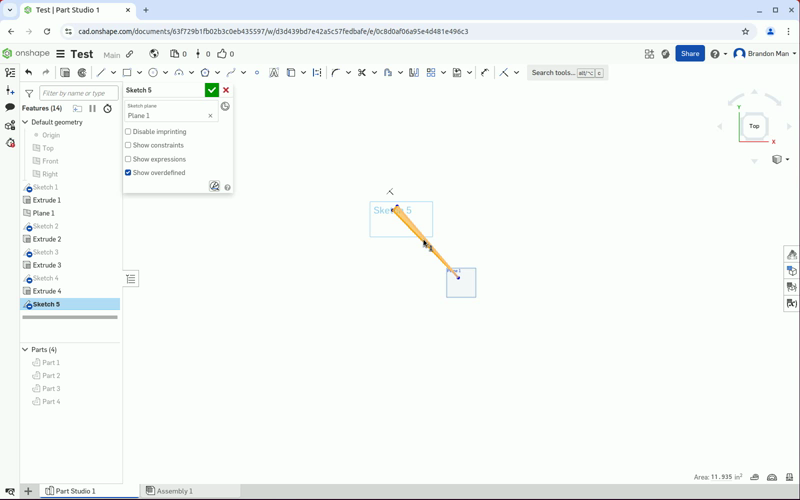
mouse_move(73, 352)
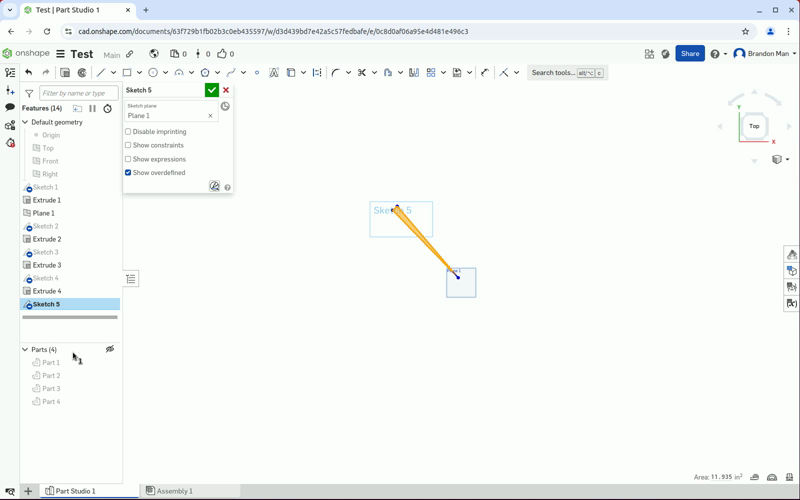
key(shift+y)
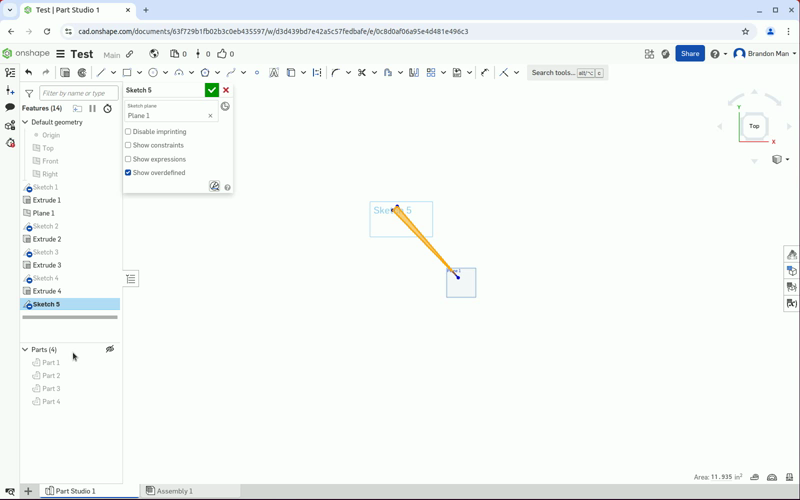
key(shift+e)
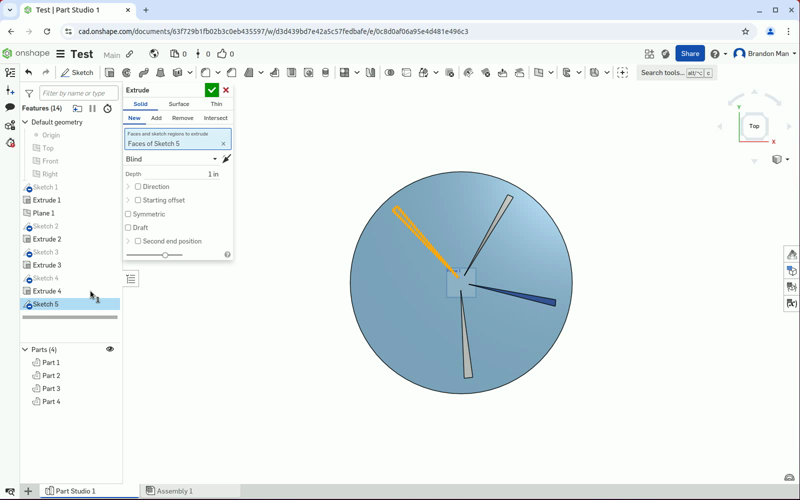
mouse_move(143, 106)
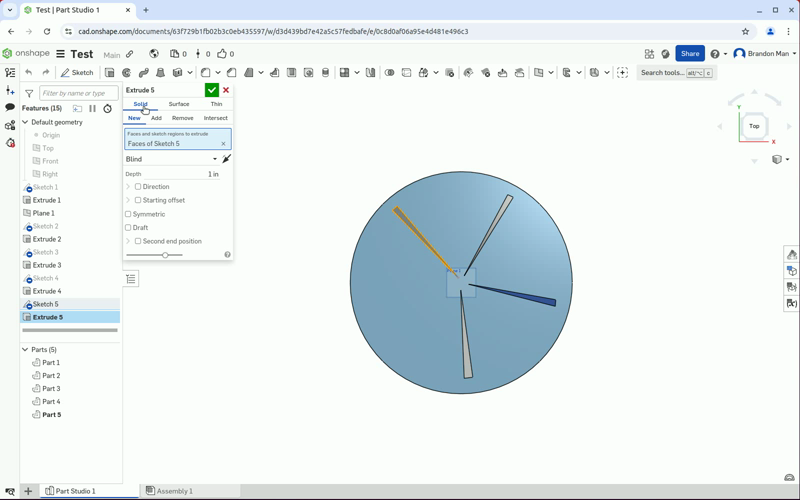
click(143, 106)
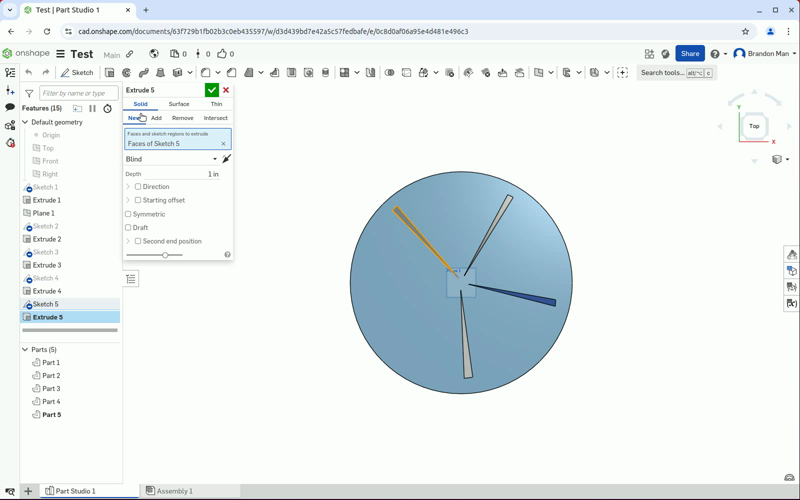
mouse_move(137, 120)
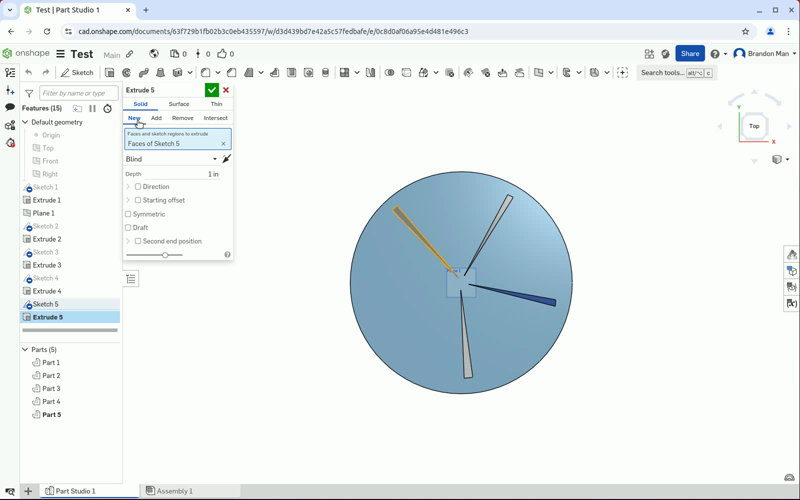
click(137, 120)
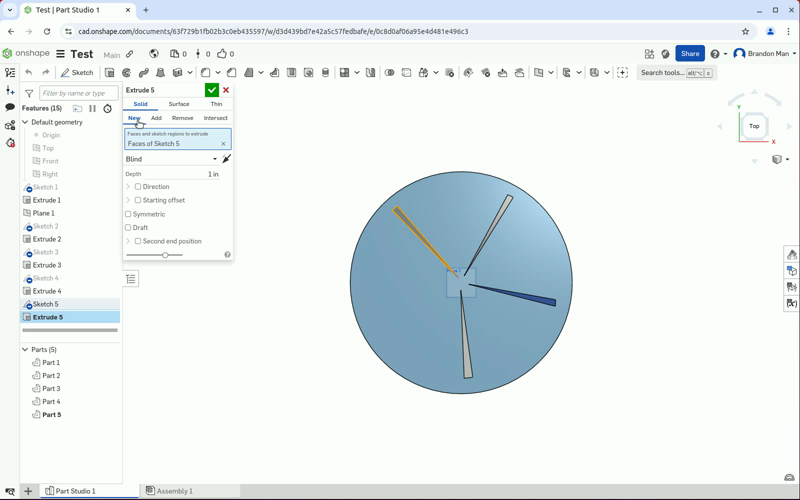
key(tab, 4)
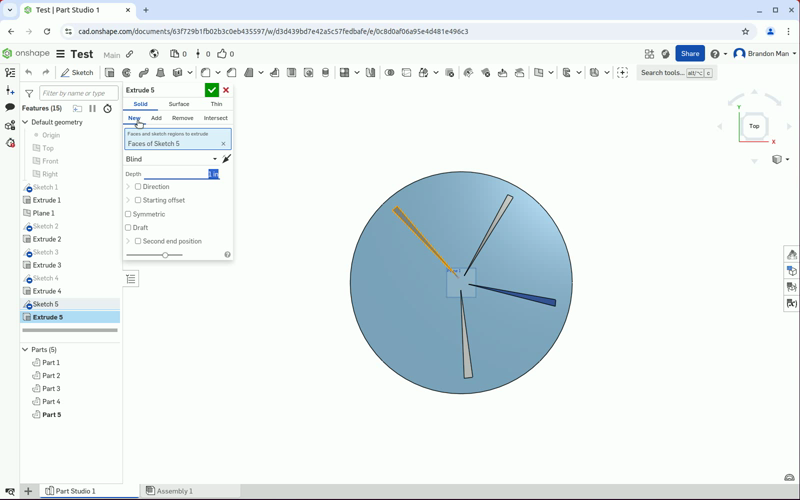
text(20.46)
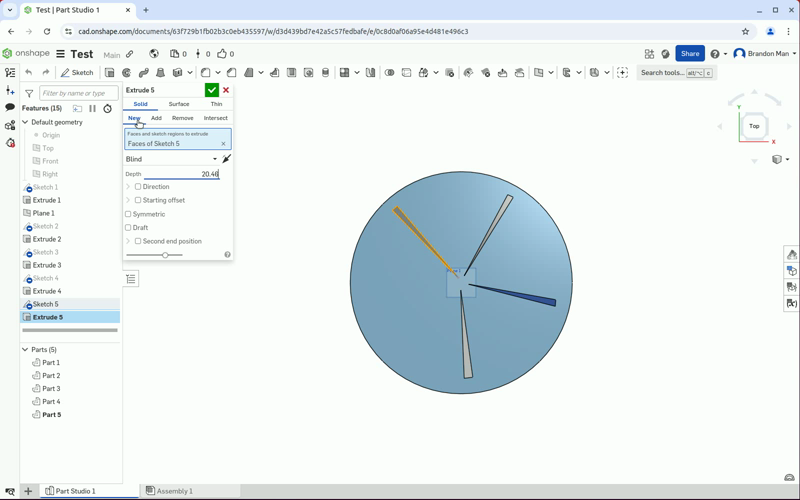
key(enter)
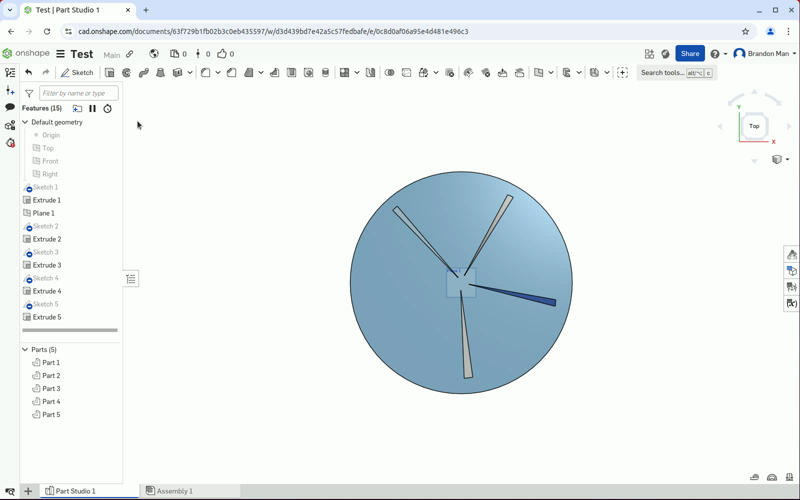
key(shift+h)
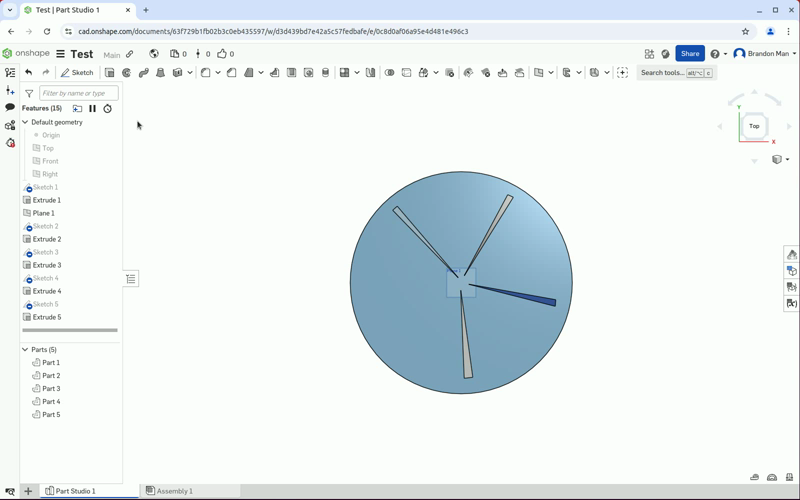
key(shift+h)
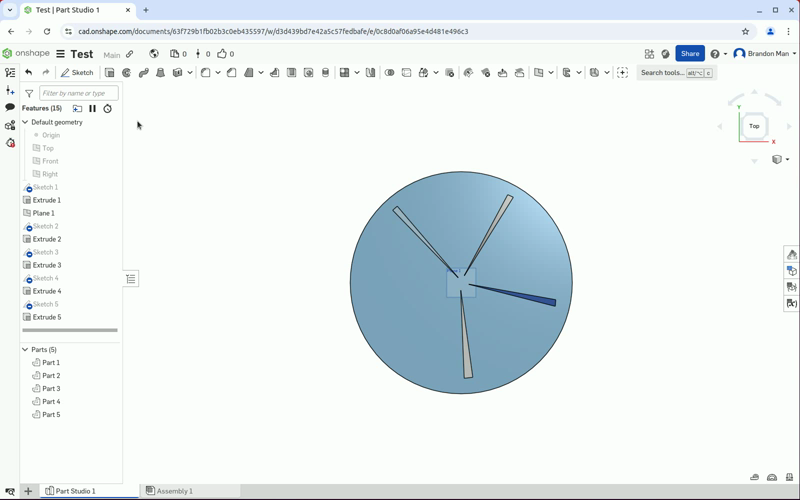
mouse_move(73, 189)
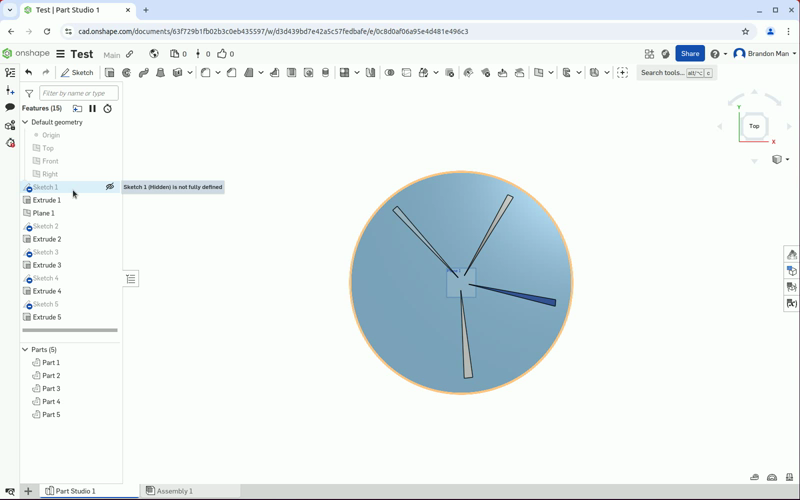
click(73, 189)
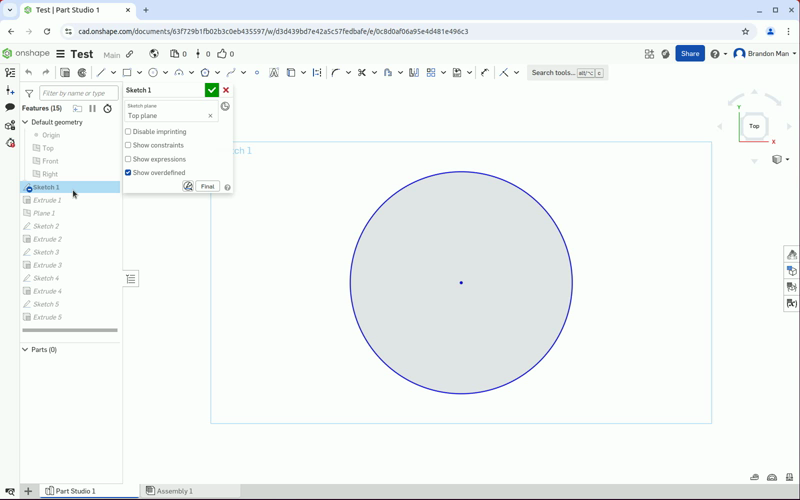
mouse_move(229, 92)
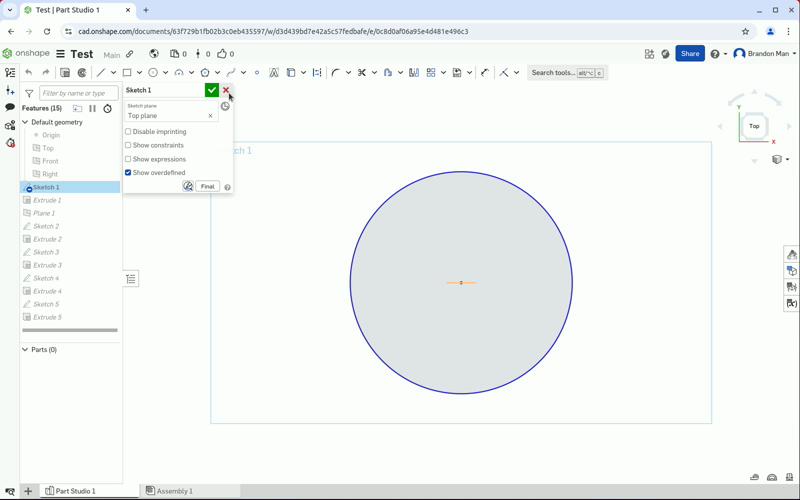
click(229, 92)
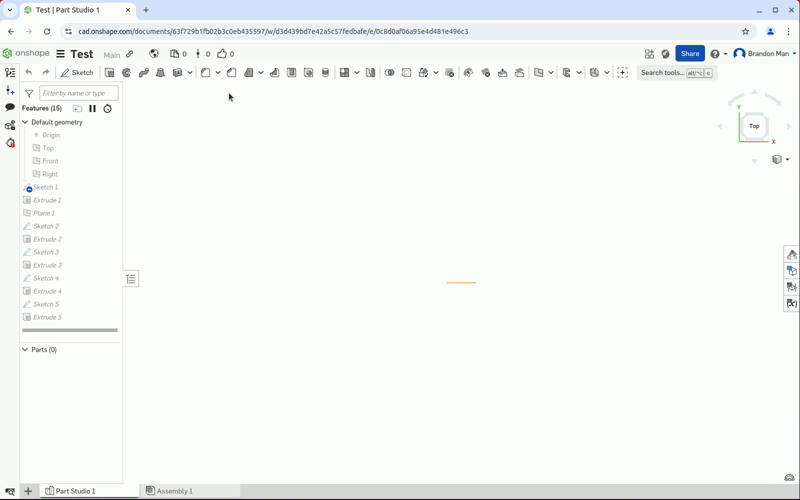
key(shift+s)
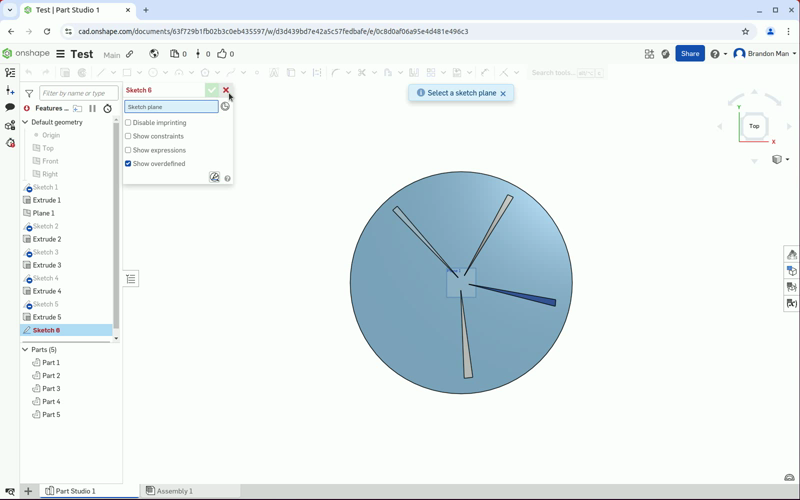
mouse_move(69, 215)
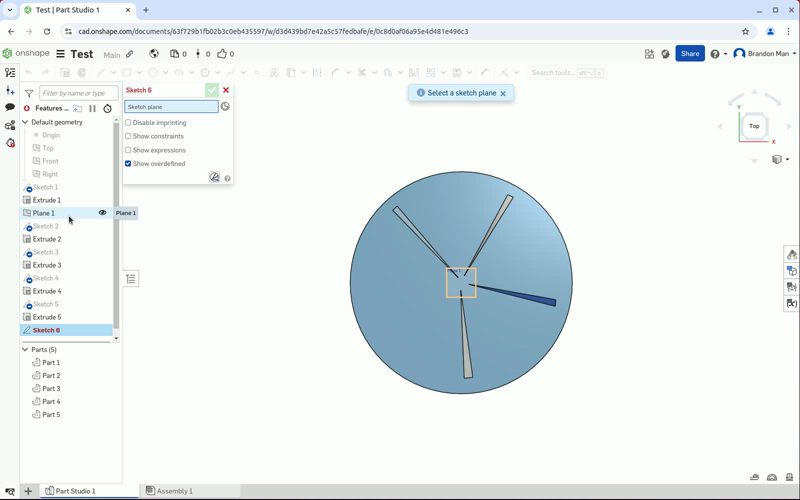
click(69, 215)
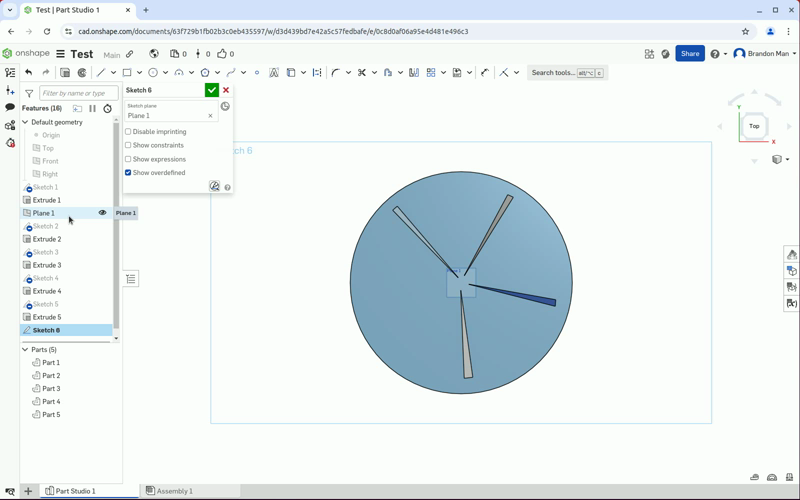
mouse_move(73, 352)
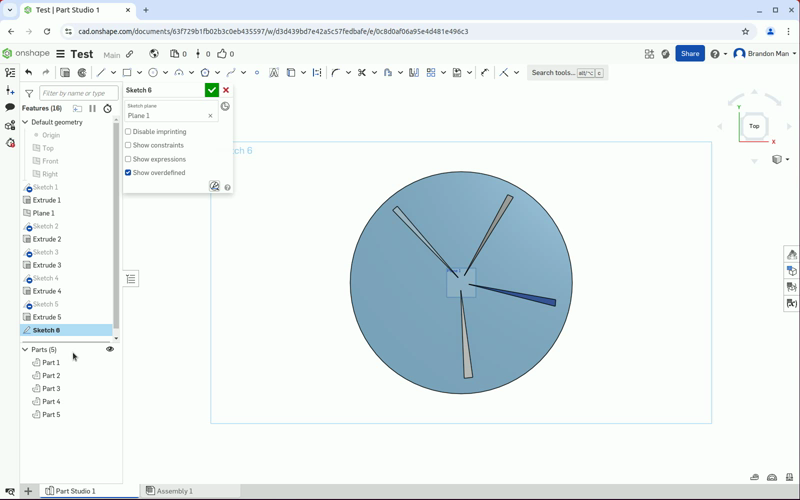
key(y)
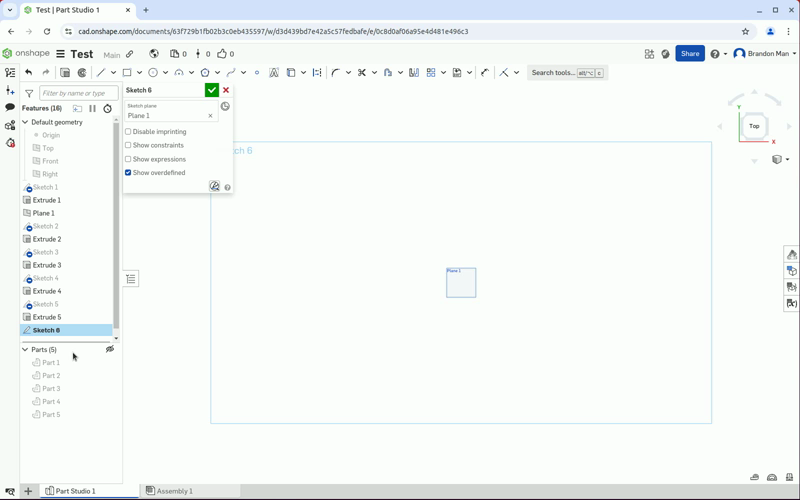
key(l)
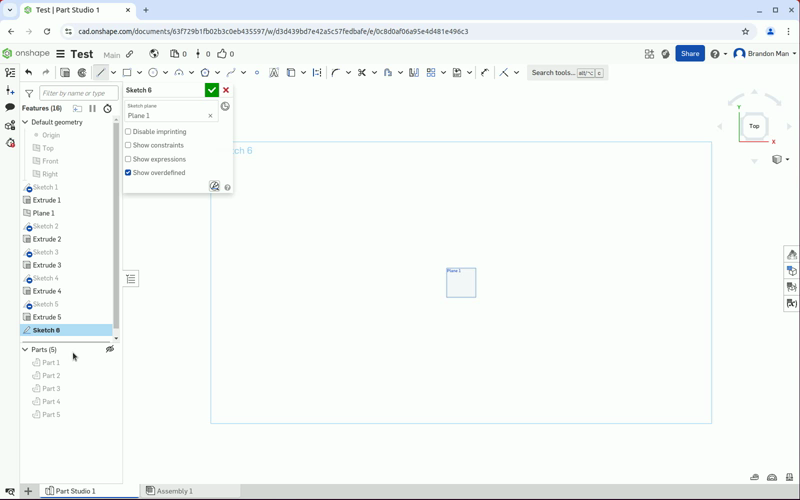
key_down(shift)
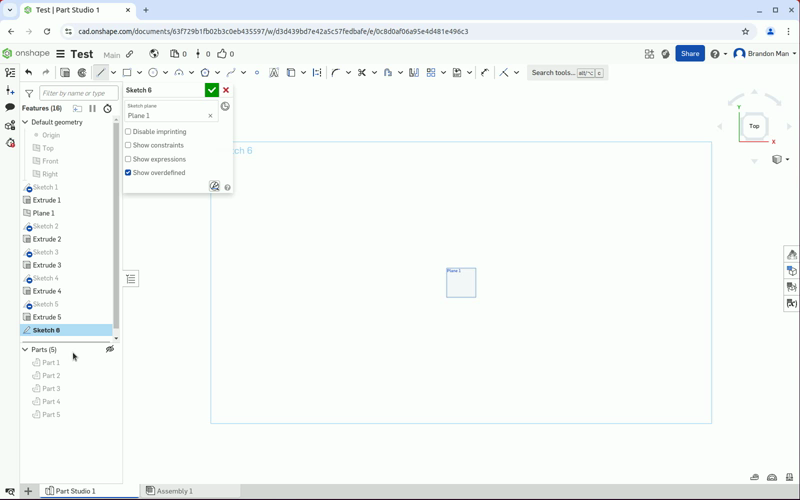
mouse_move(376, 316)
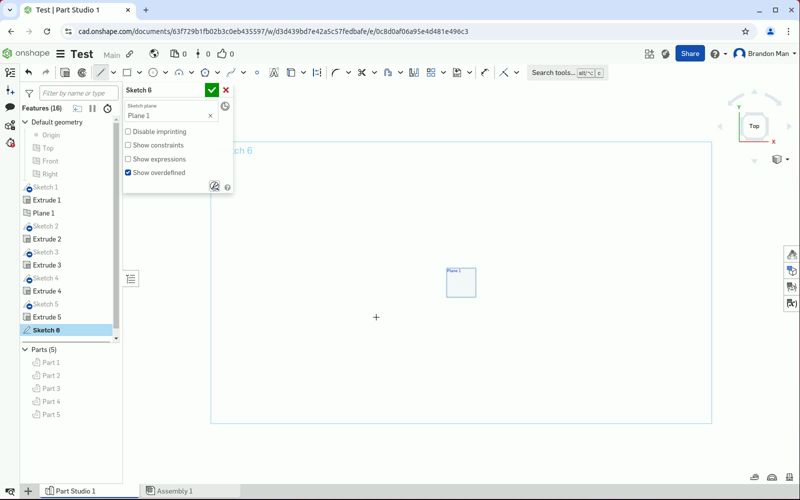
click(376, 316)
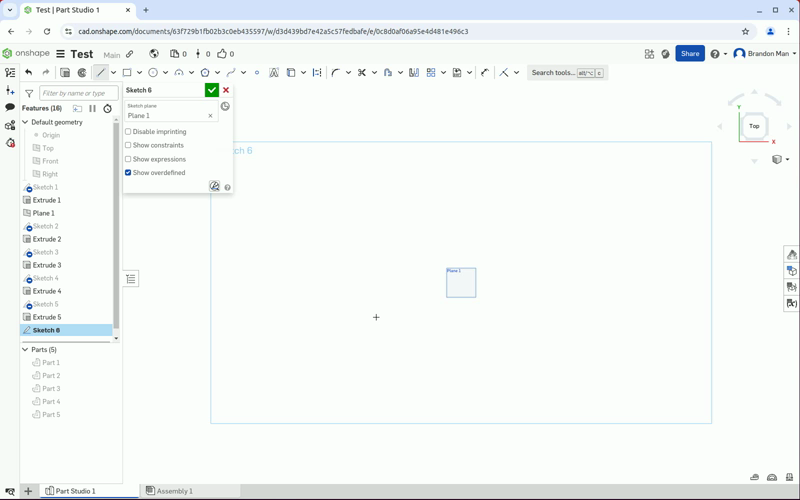
key_up(shift)
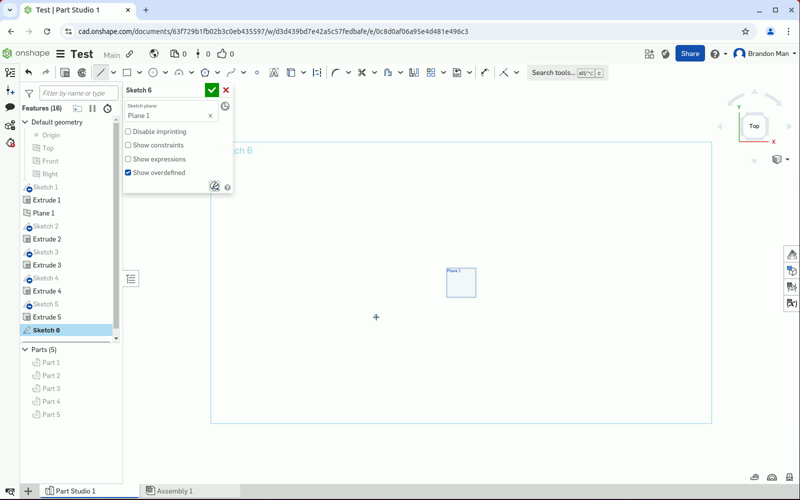
key_down(shift)
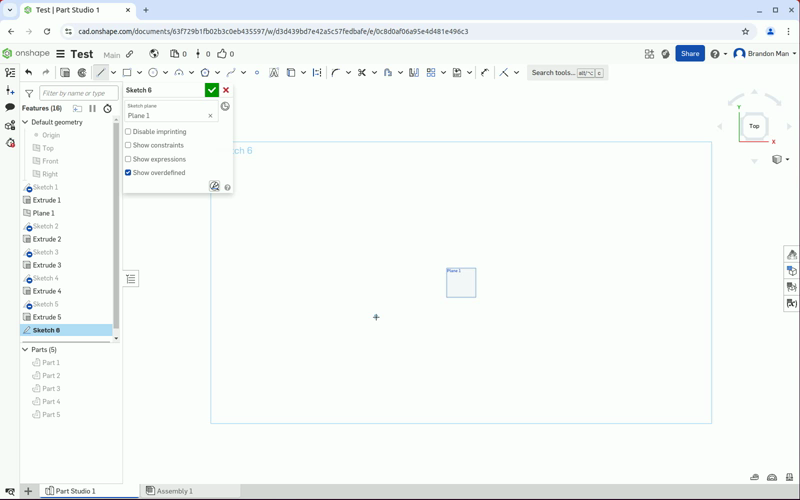
mouse_move(406, 316)
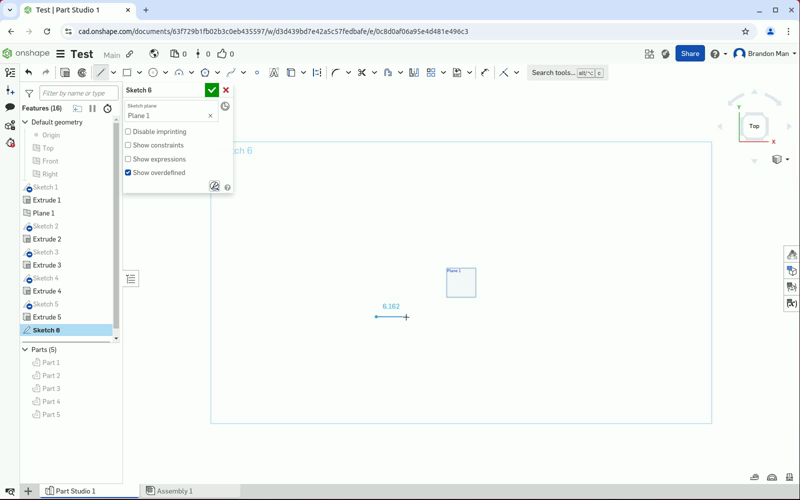
mouse_move(379, 323)
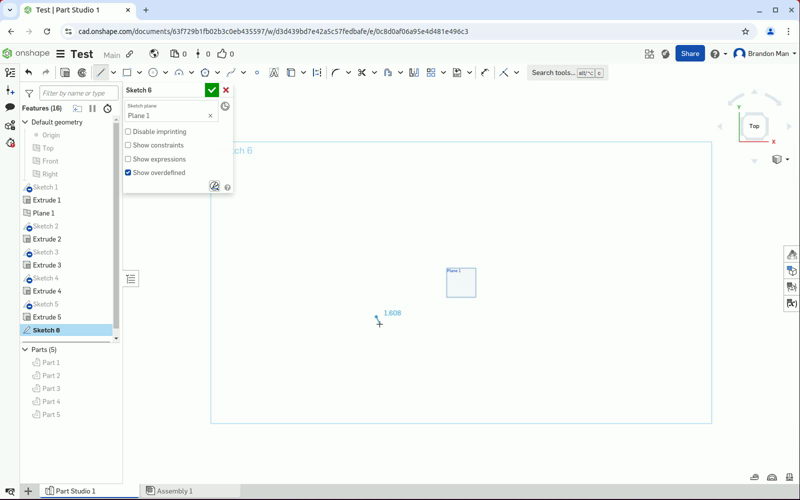
click(379, 323)
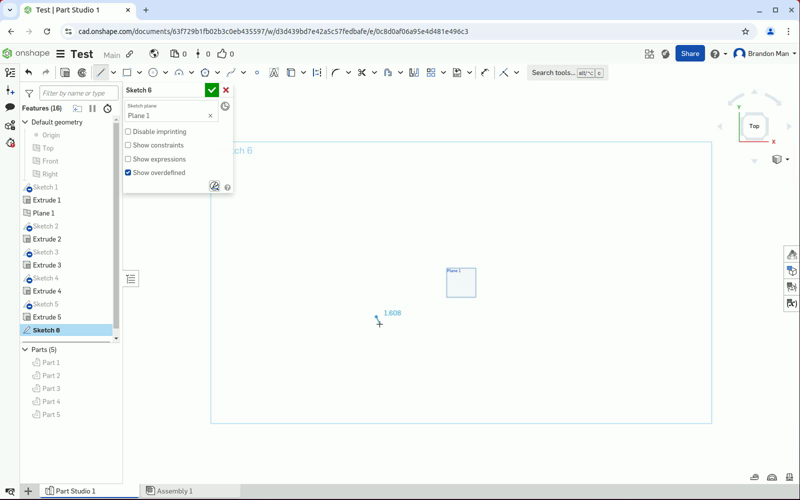
key_up(shift)
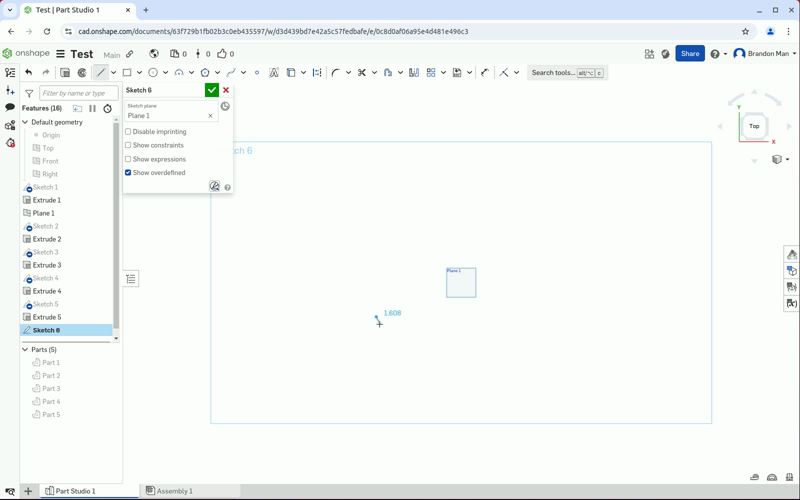
key_down(shift)
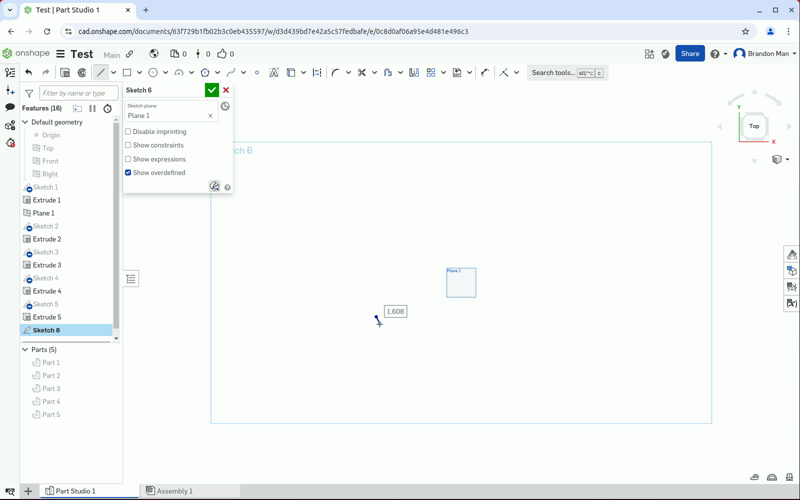
mouse_move(455, 287)
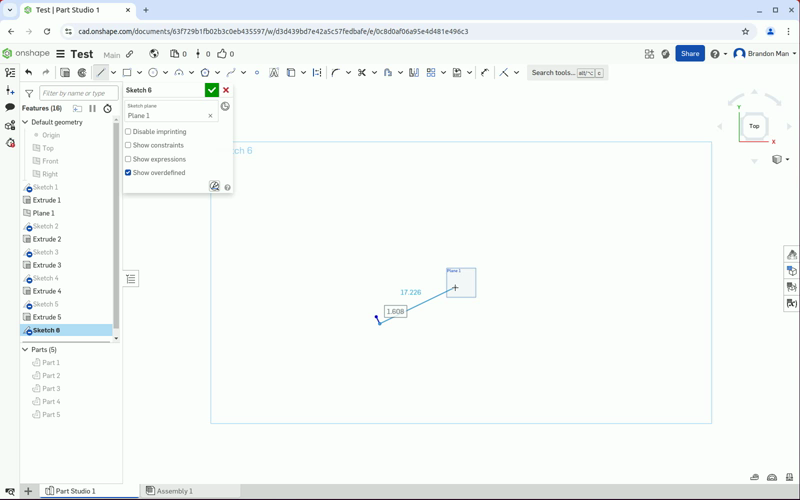
click(455, 287)
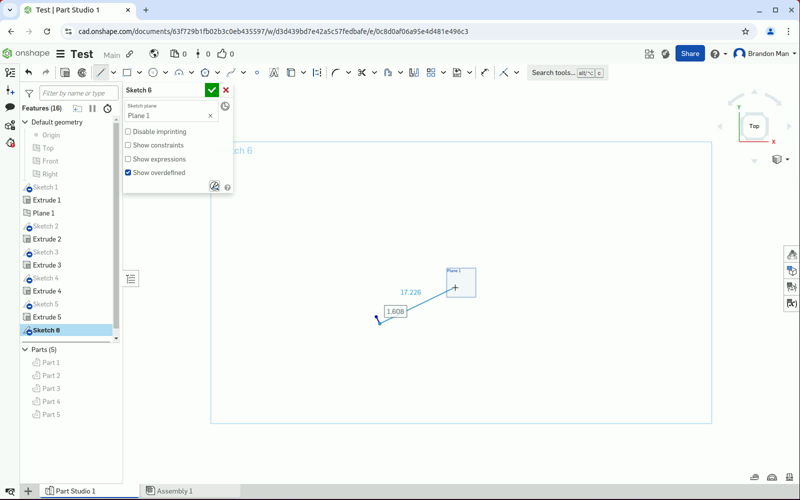
key_up(shift)
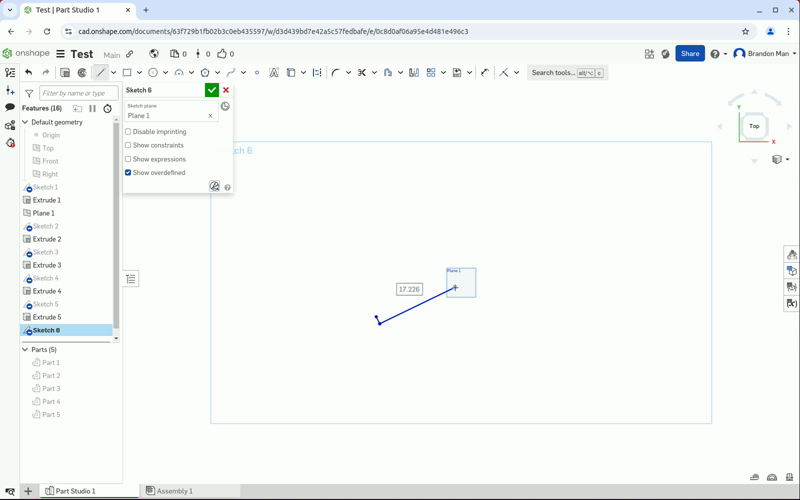
key_down(shift)
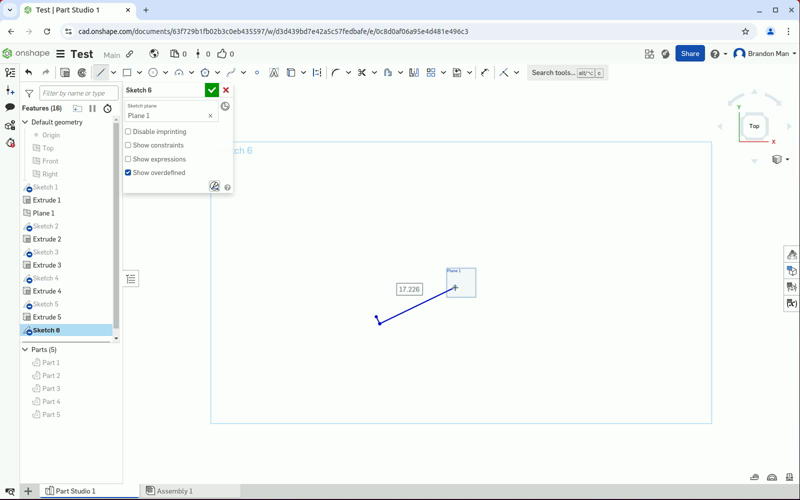
mouse_move(376, 316)
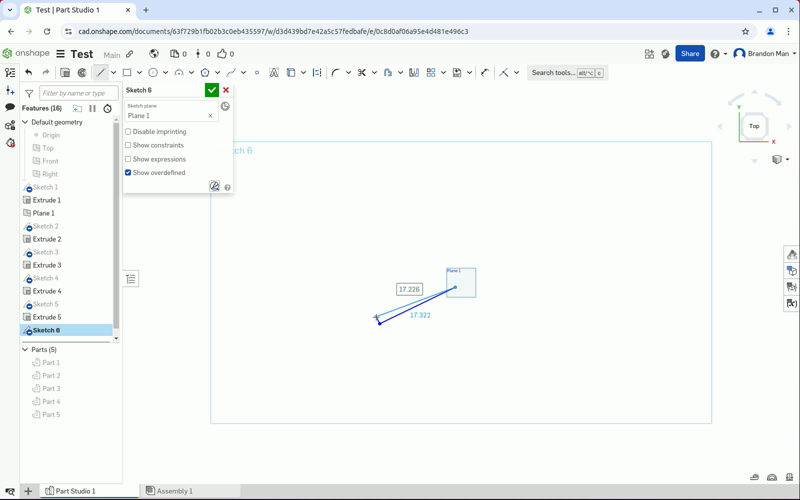
key_up(shift)
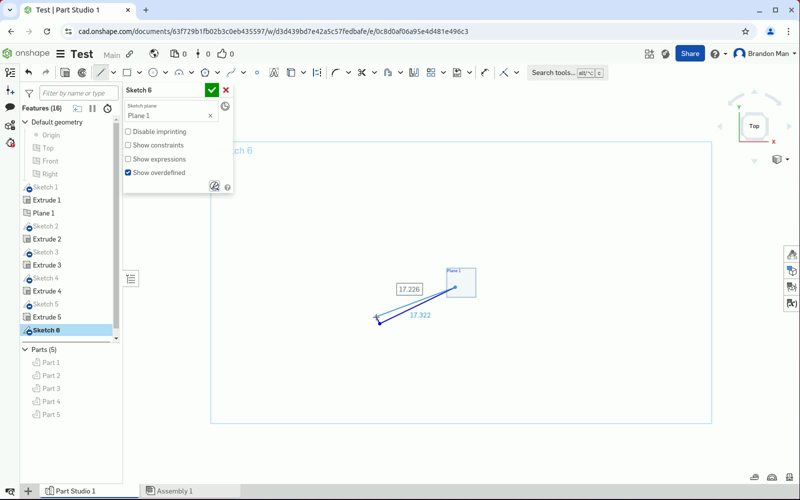
click(376, 316)
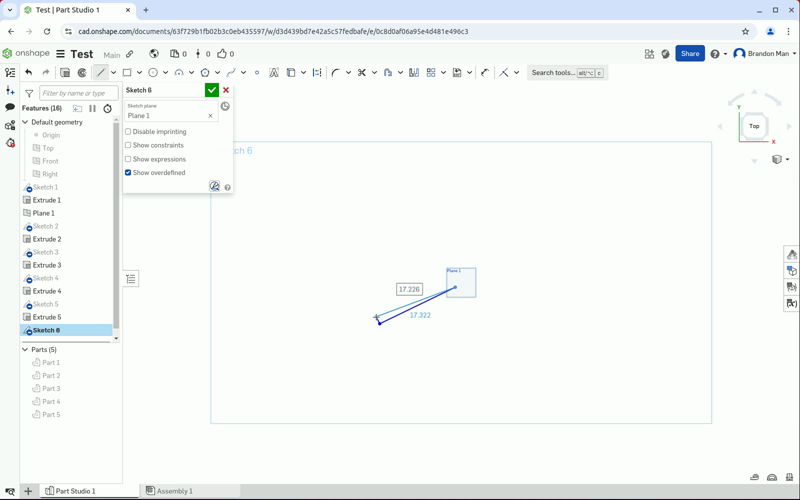
key(esc)
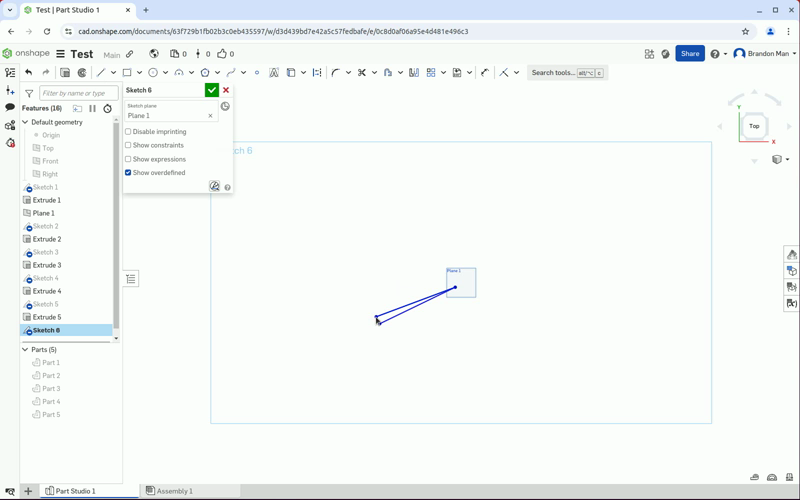
mouse_move(411, 304)
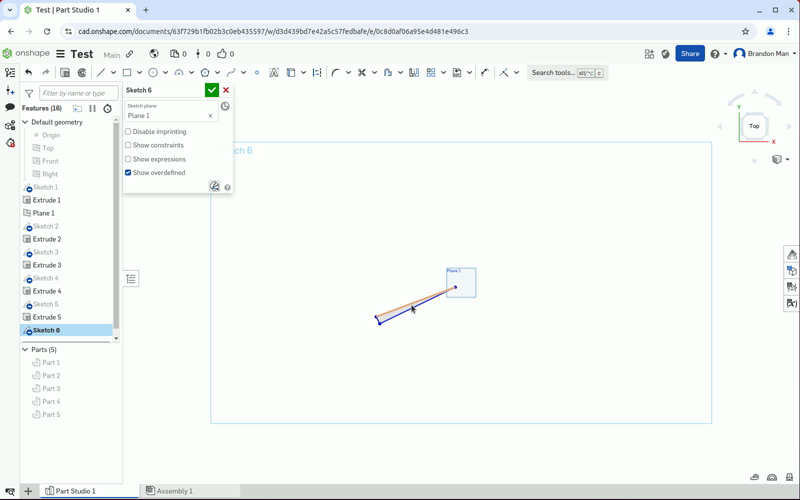
scroll(6)
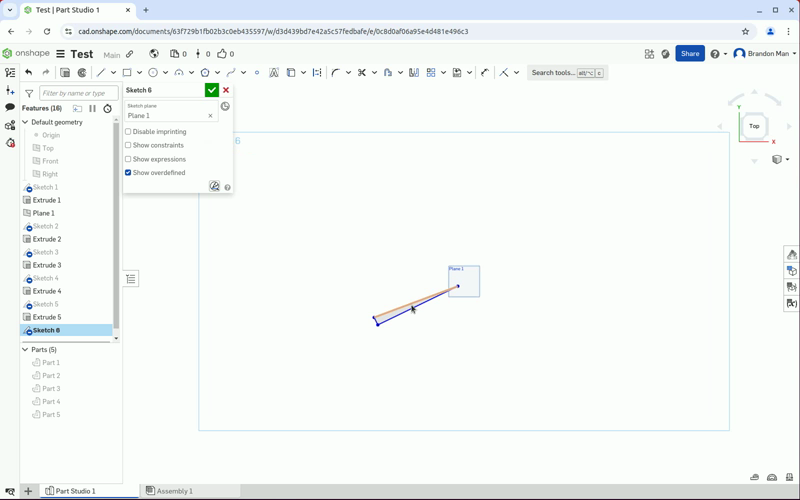
scroll(6)
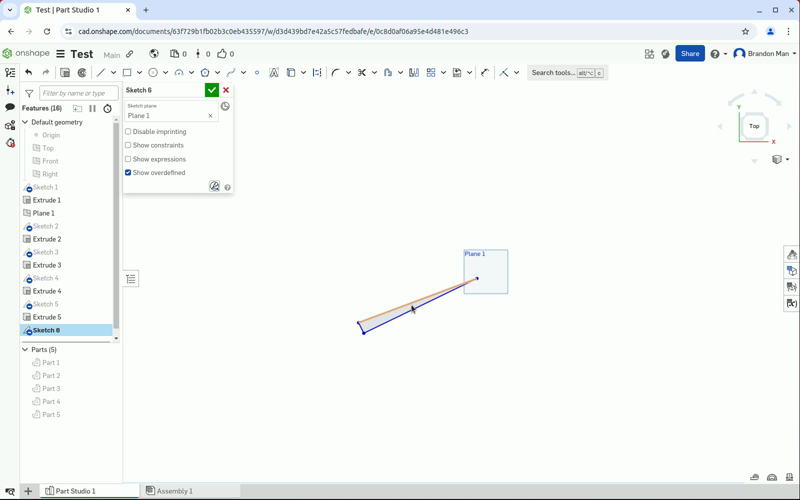
scroll(6)
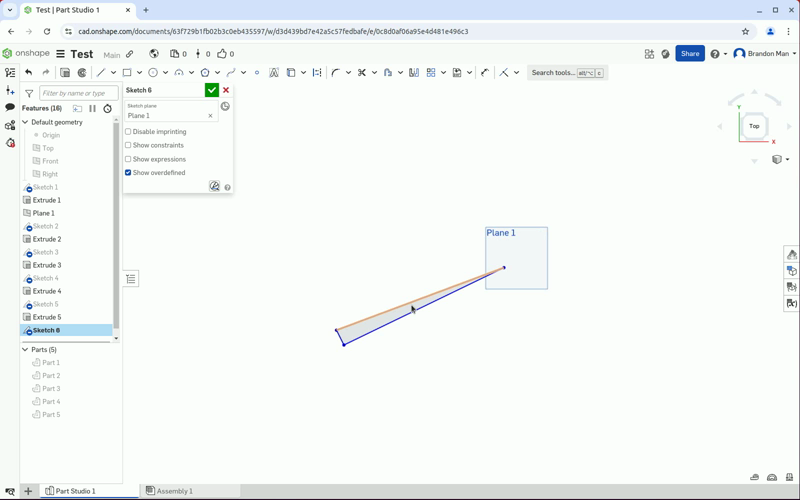
scroll(6)
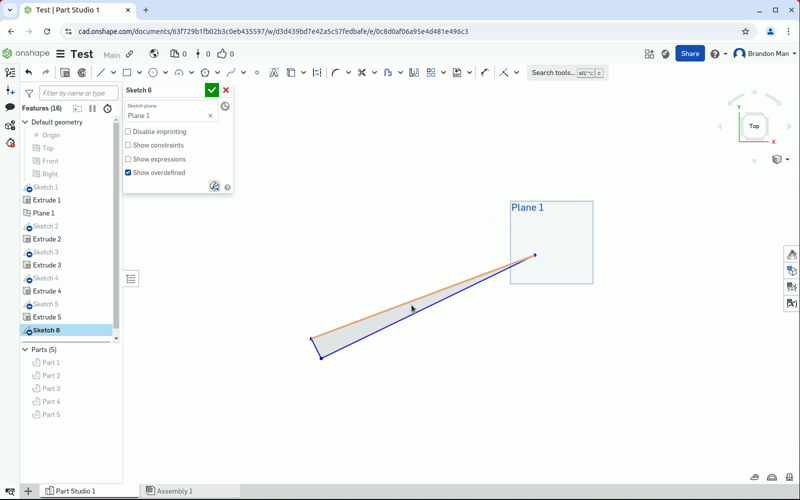
scroll(6)
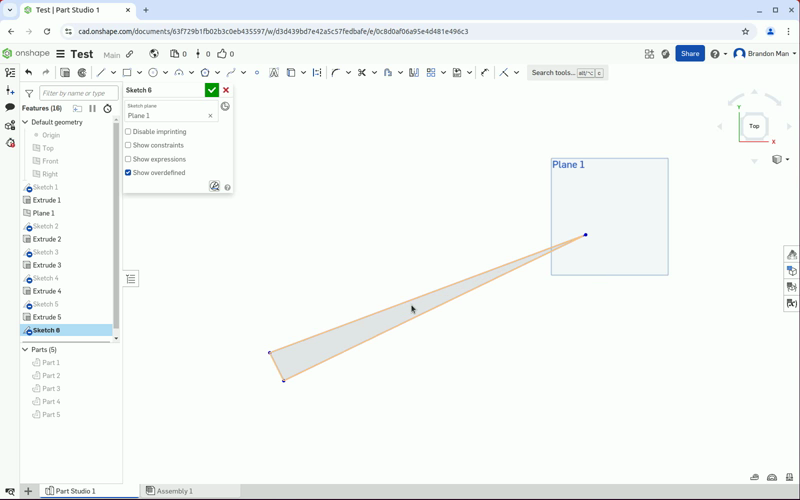
scroll(6)
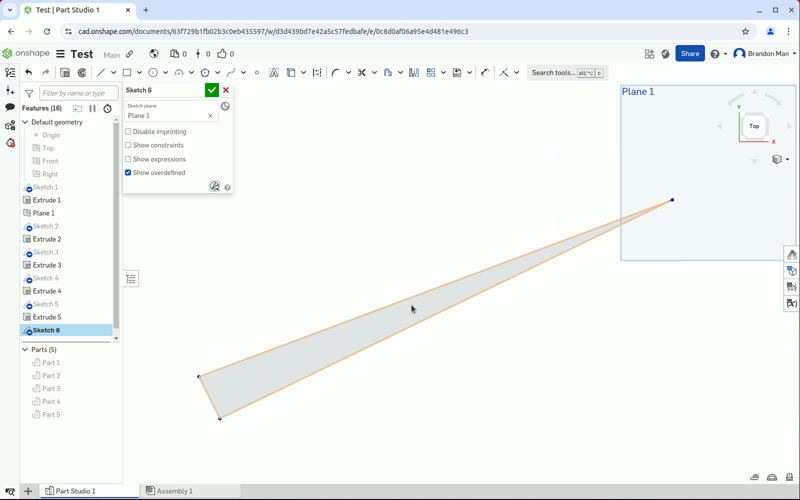
scroll(6)
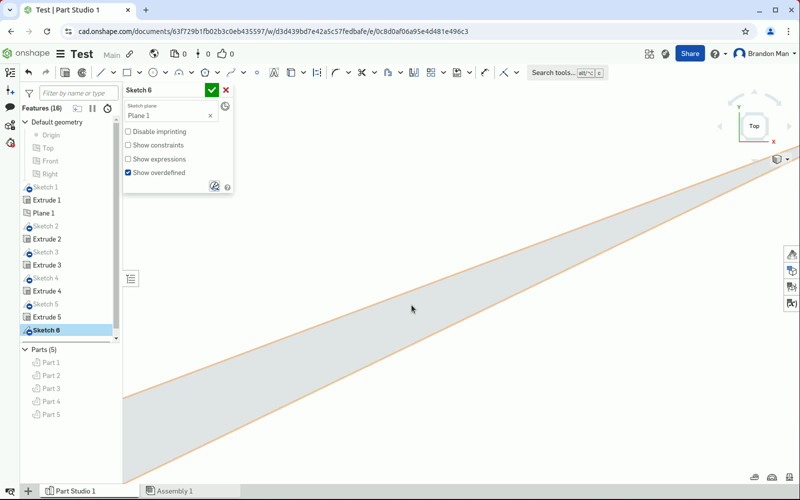
click(411, 304)
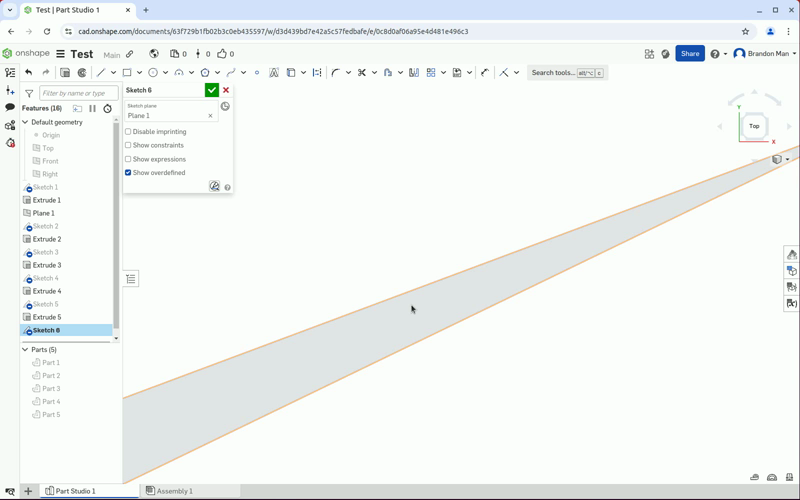
scroll(-6)
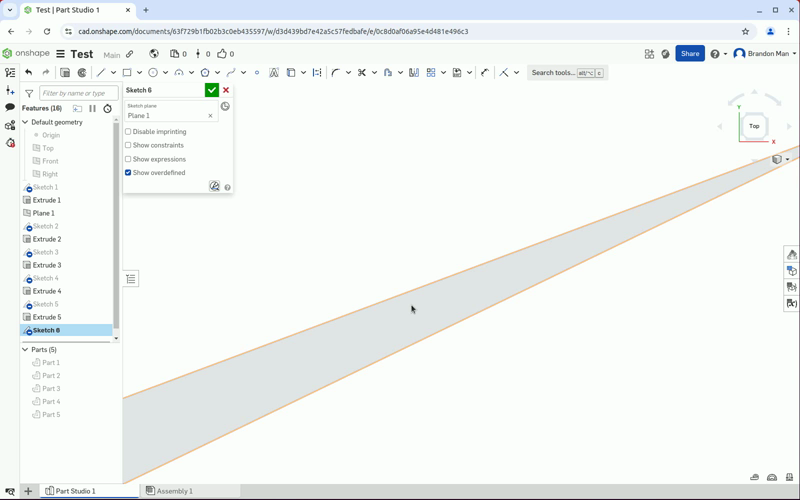
scroll(-6)
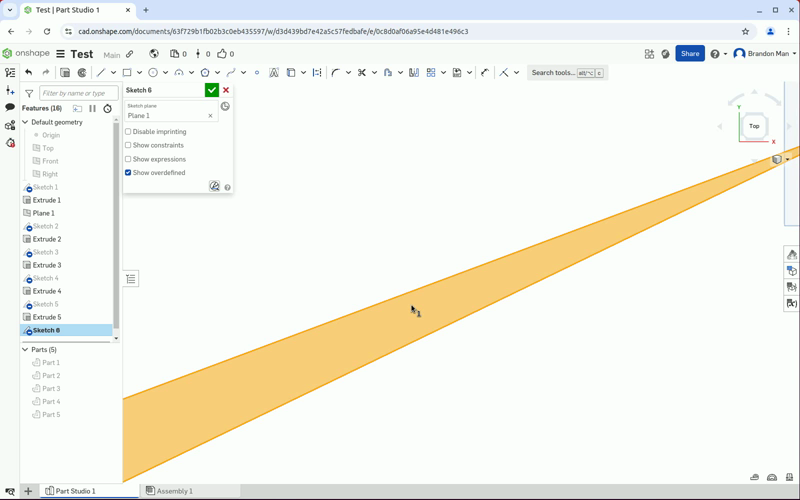
scroll(-6)
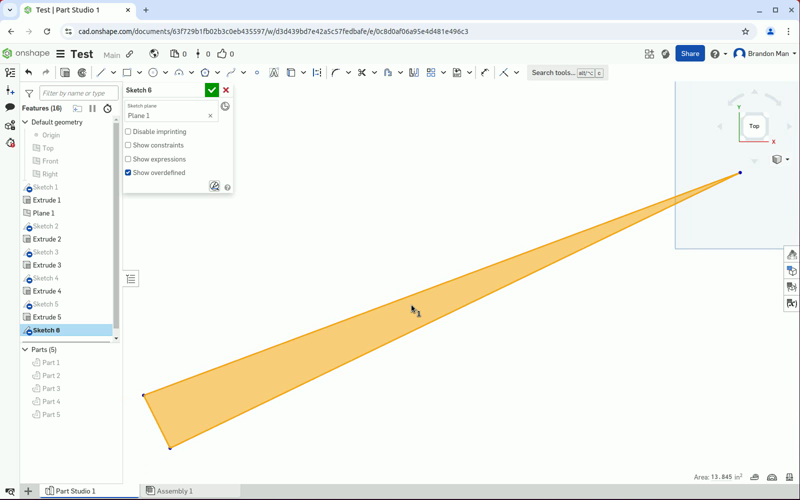
scroll(-6)
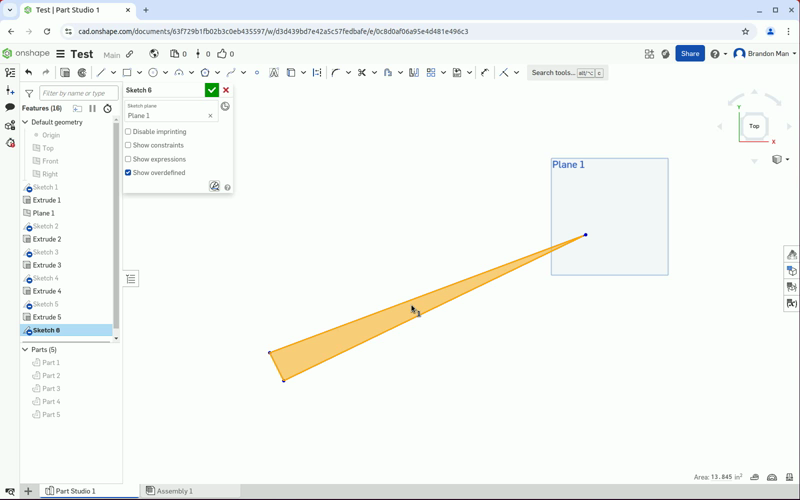
scroll(-6)
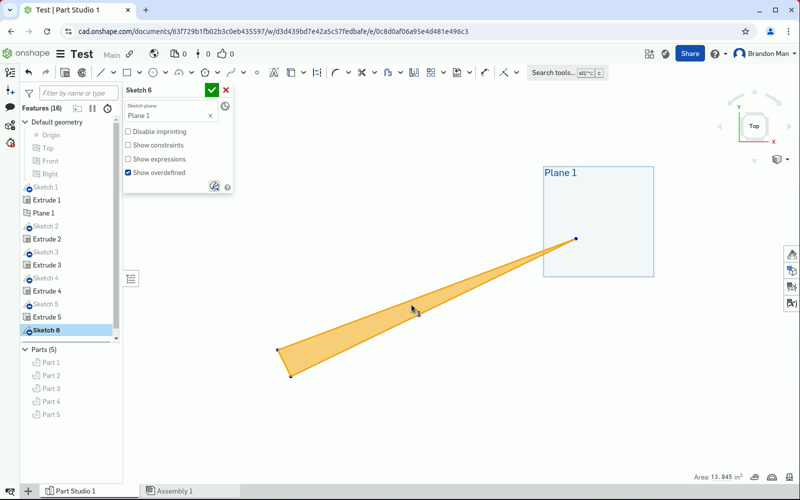
scroll(-6)
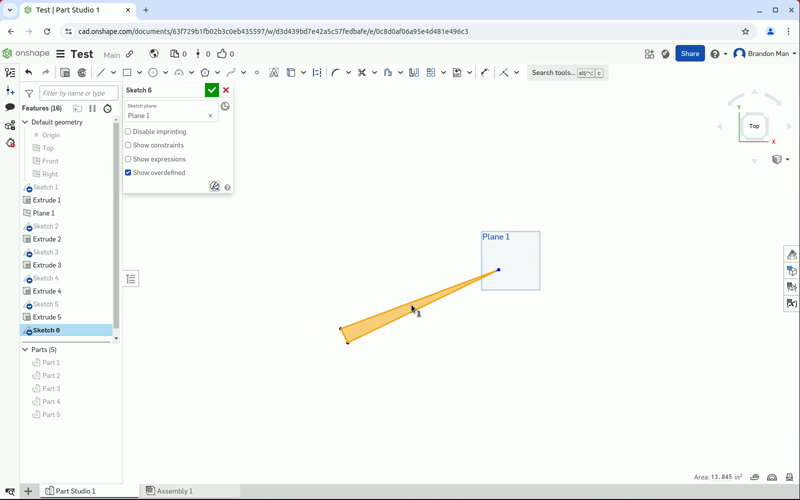
scroll(-6)
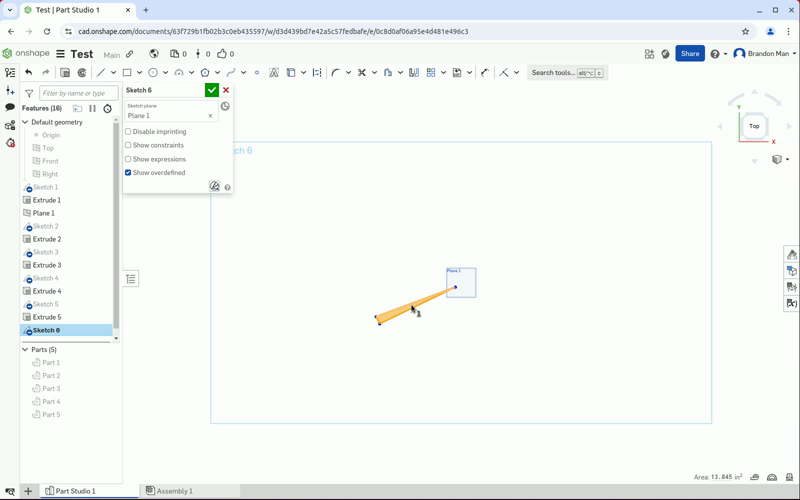
mouse_move(73, 352)
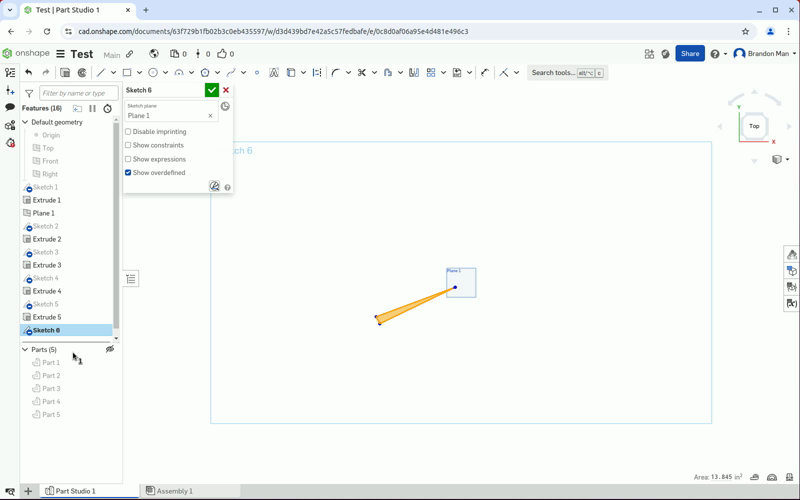
key(shift+y)
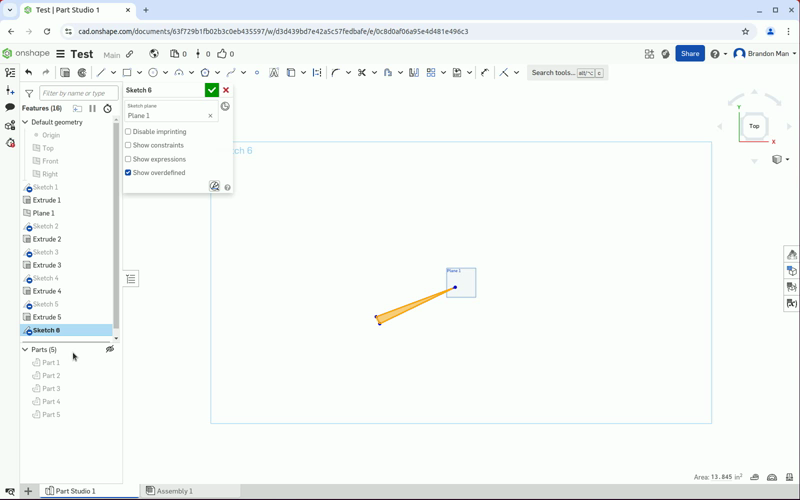
key(shift+e)
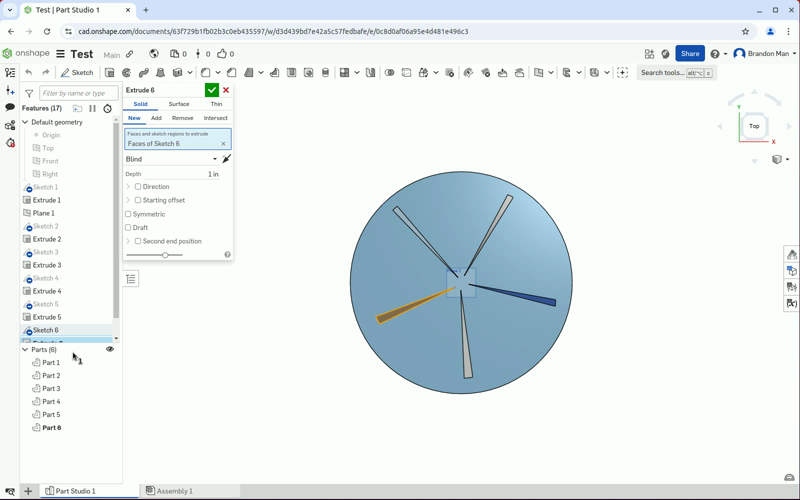
mouse_move(143, 106)
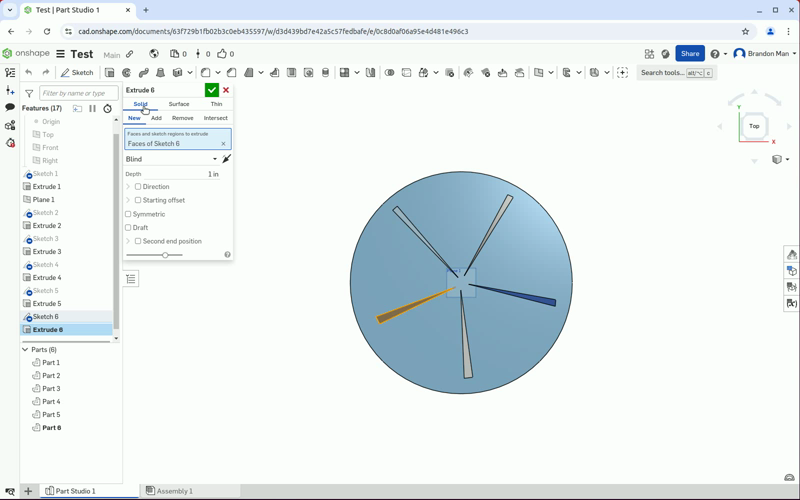
click(143, 106)
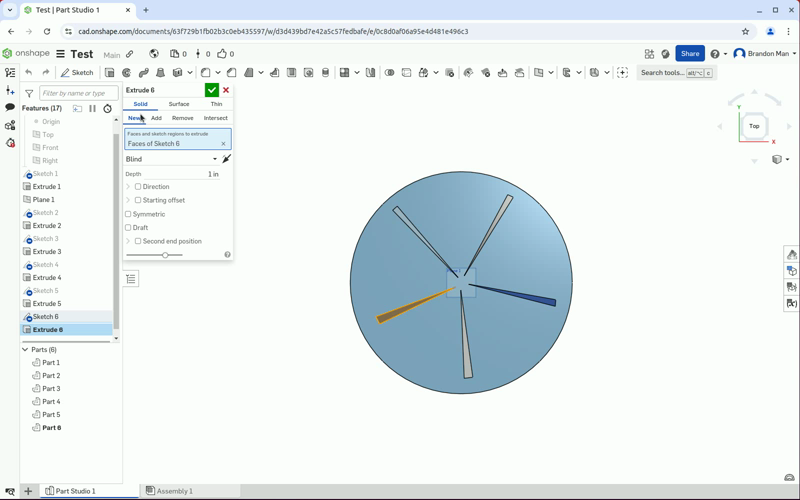
mouse_move(137, 120)
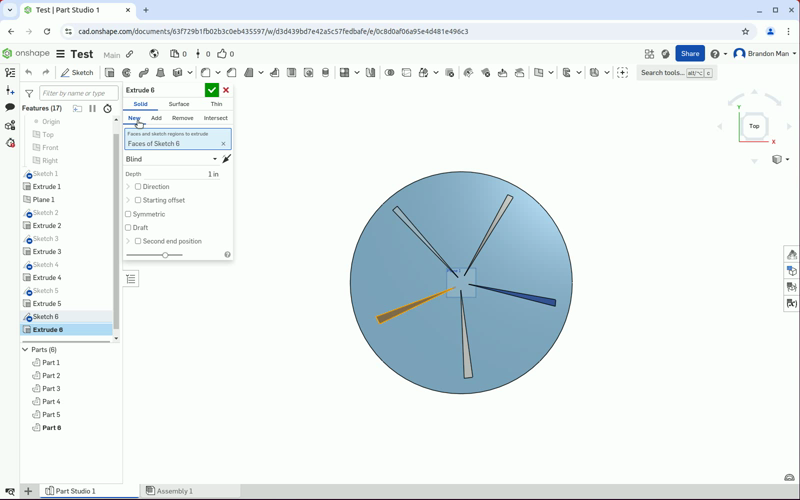
click(137, 120)
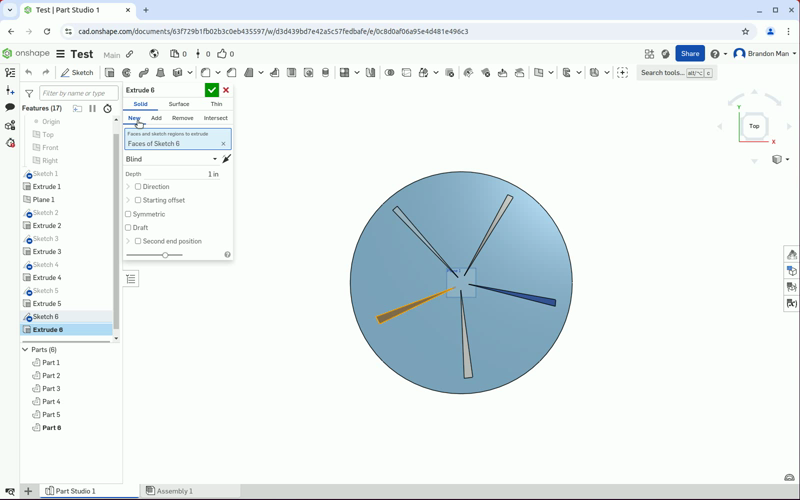
key(tab, 4)
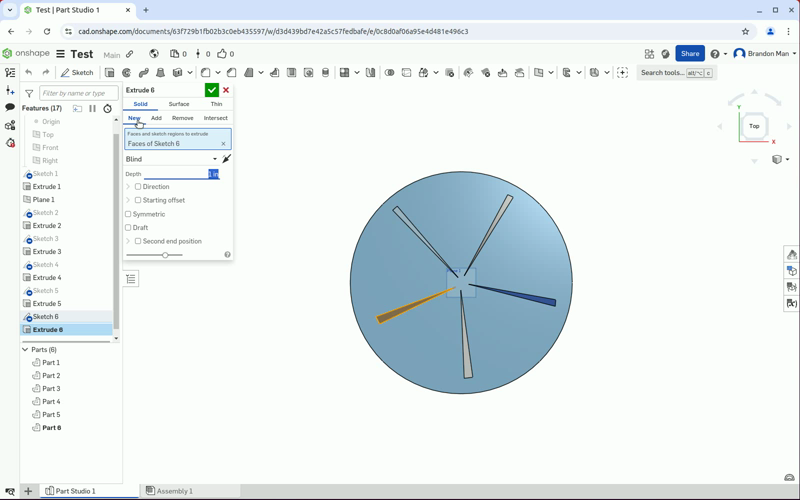
text(20.46)
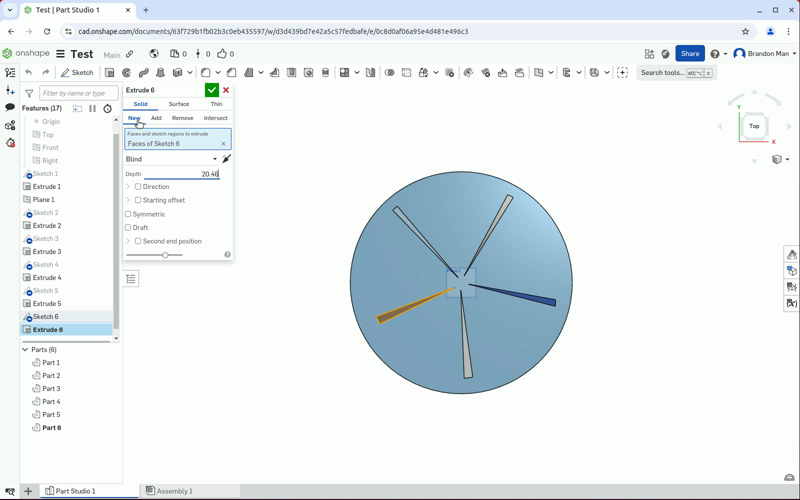
key(enter)
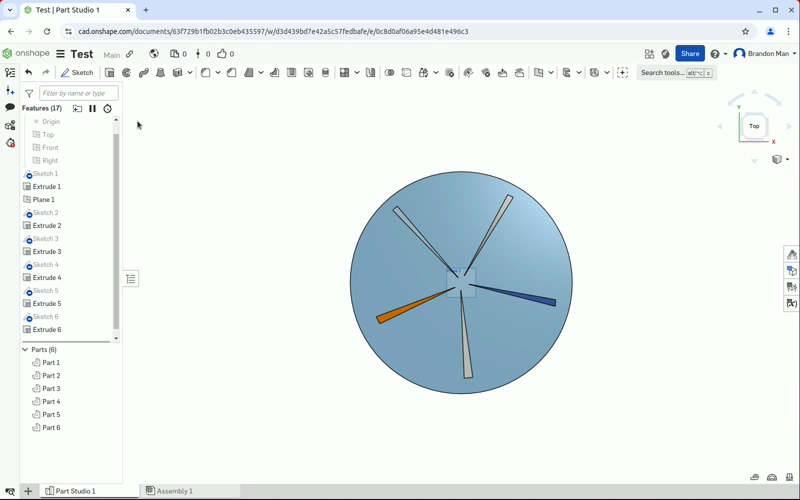
key(shift+h)
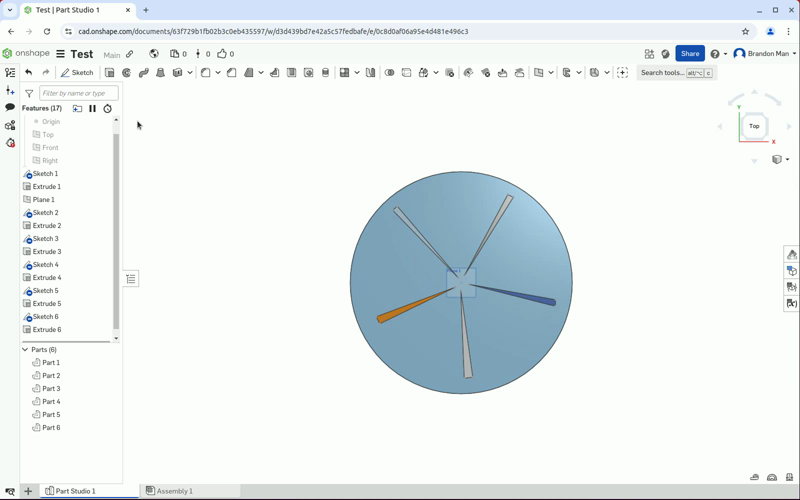
key(shift+h)
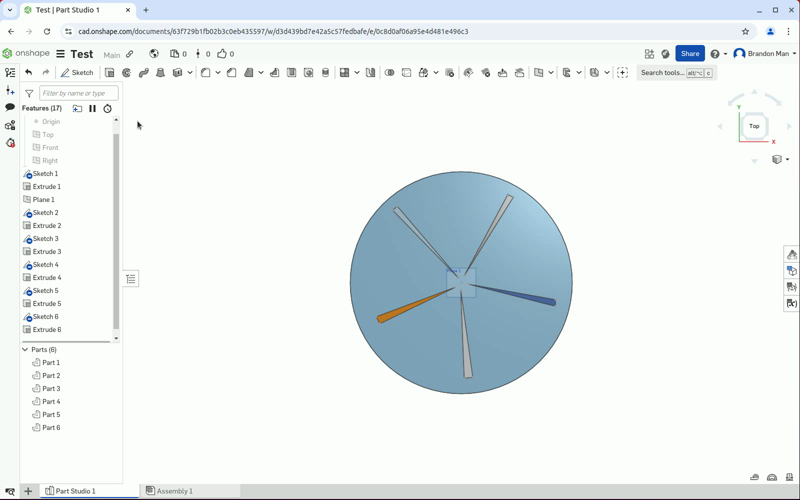
key(shift+7)
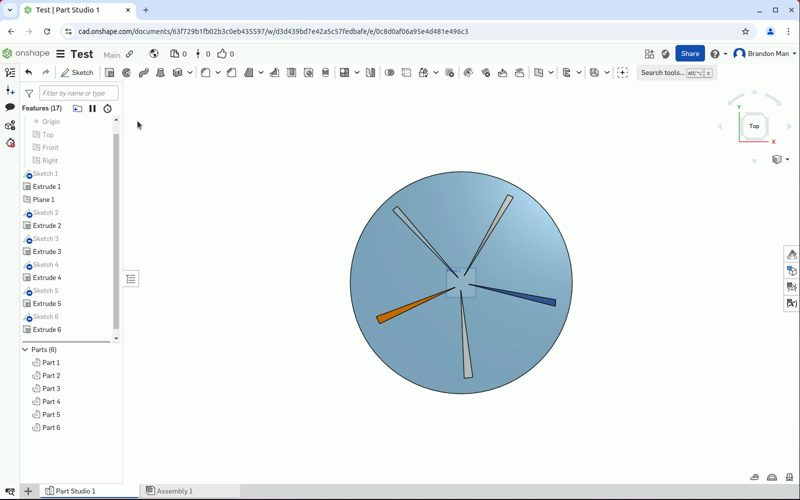
key(up, 3)
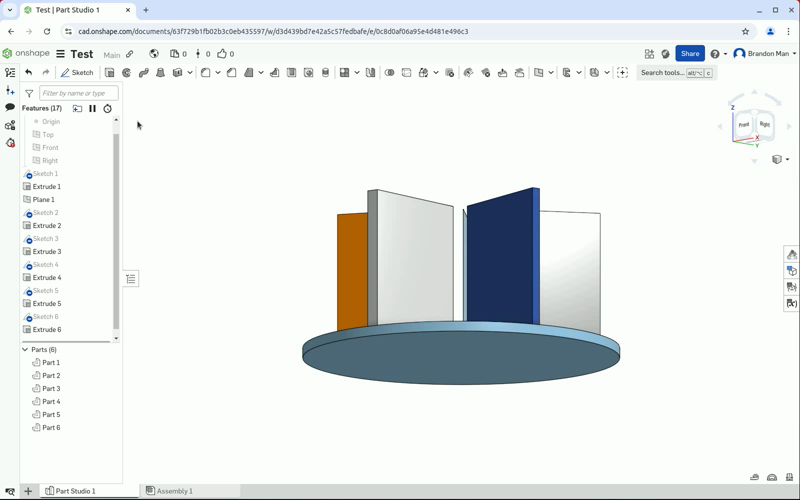
key(left, 3)
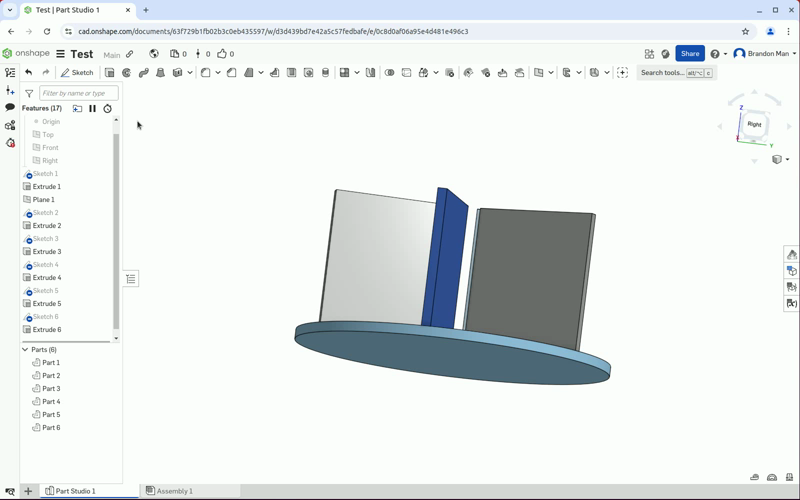
key(right, 3)
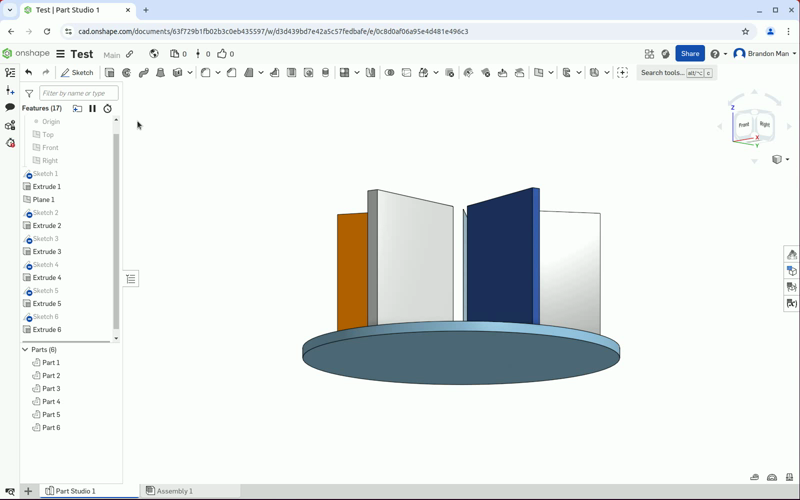
key(down, 3)
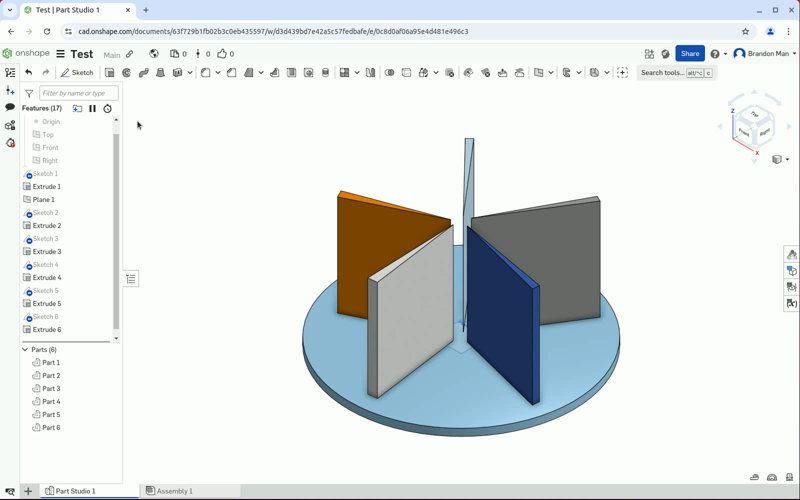
mouse_move(69, 176)
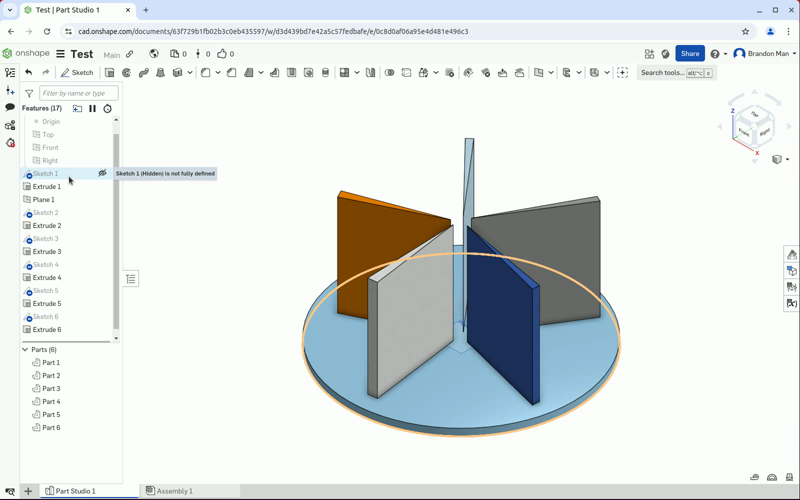
click(69, 176)